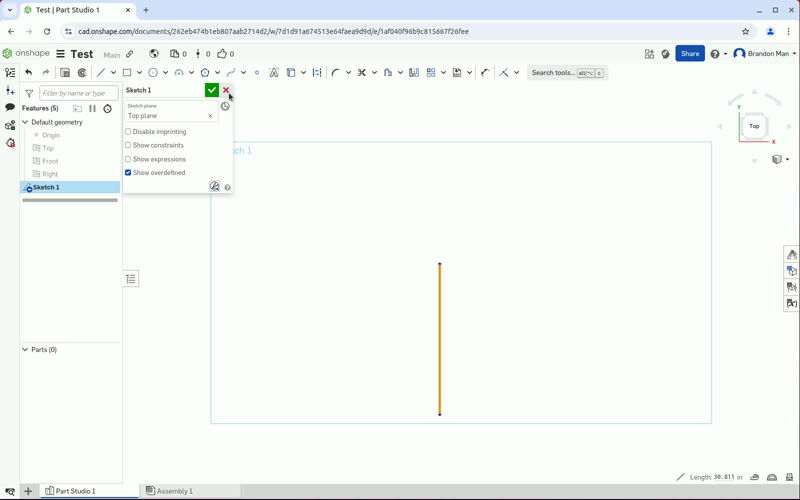
key(shift+h)
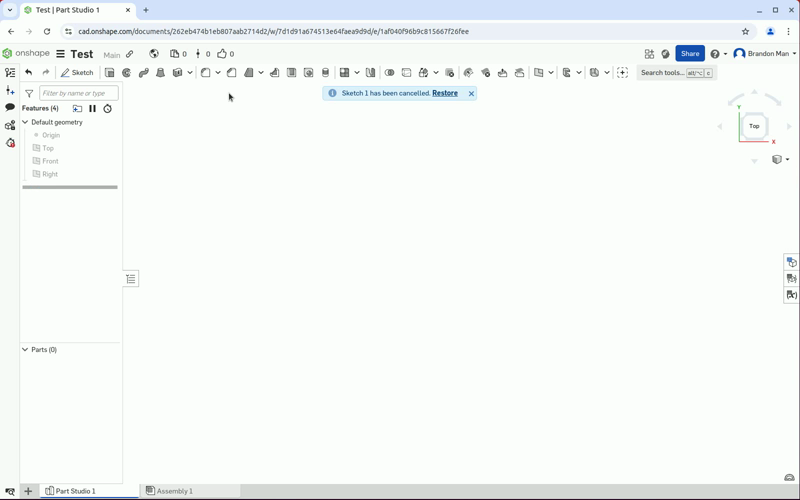
mouse_move(73, 352)
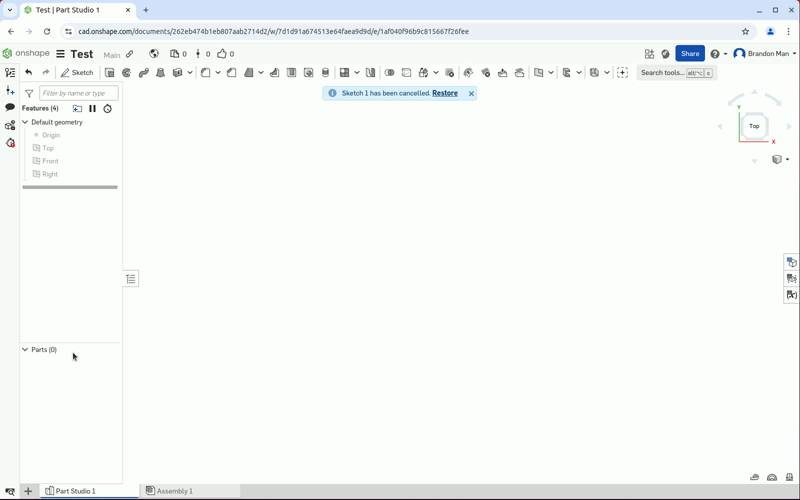
key(y)
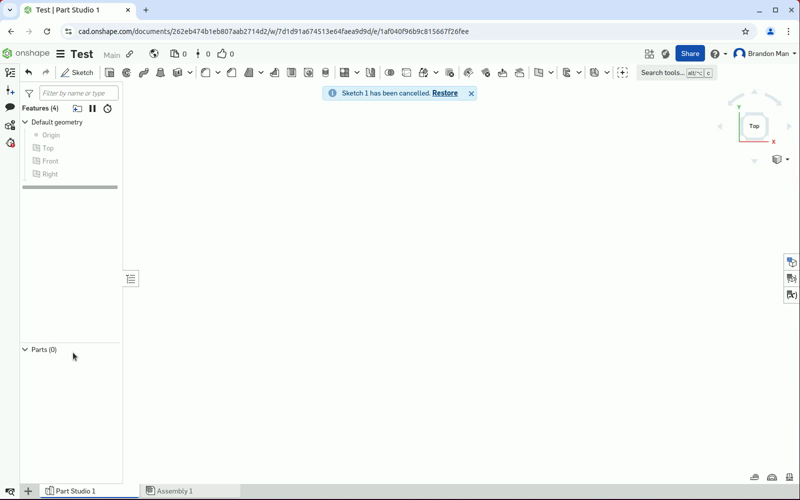
key(shift+p)
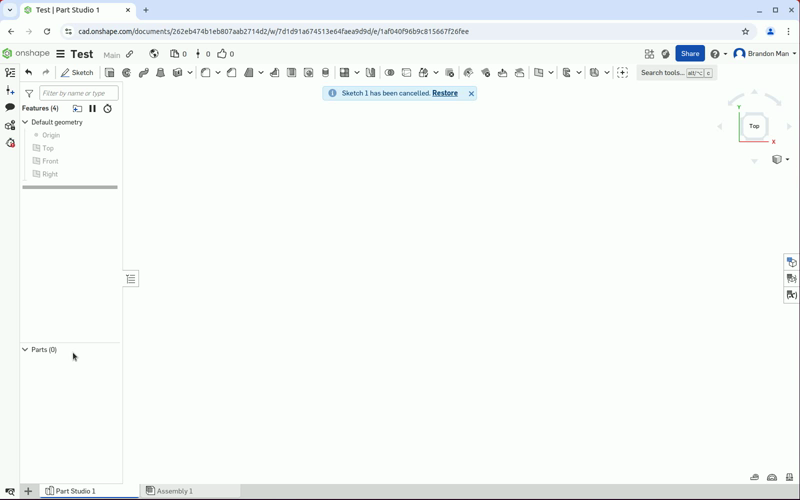
key(space)
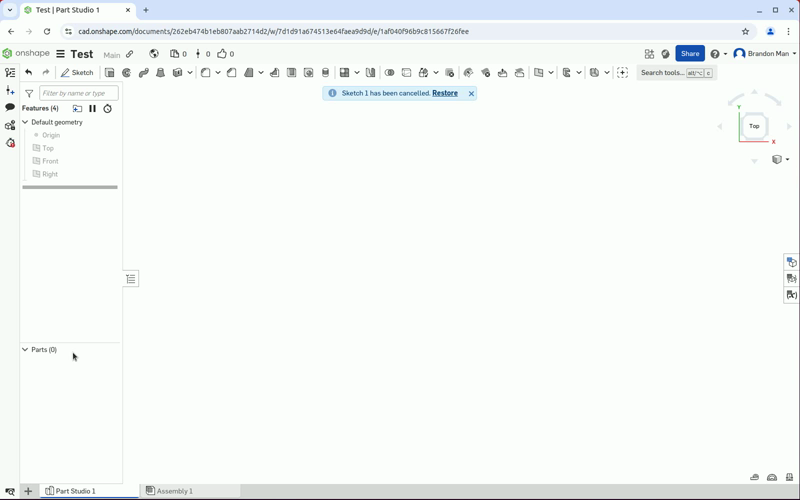
key_down(shift)
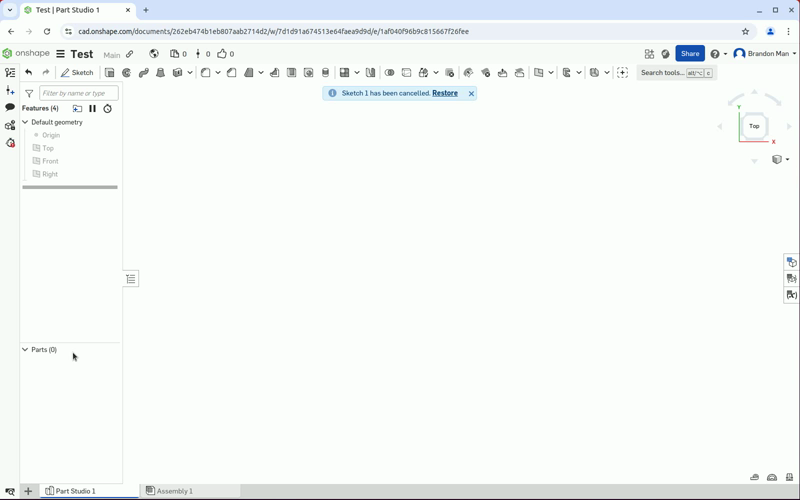
key(up)
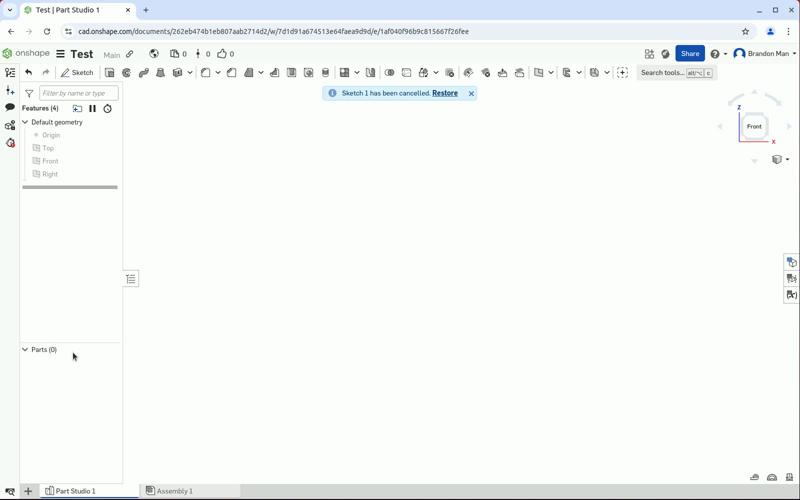
key_up(shift)
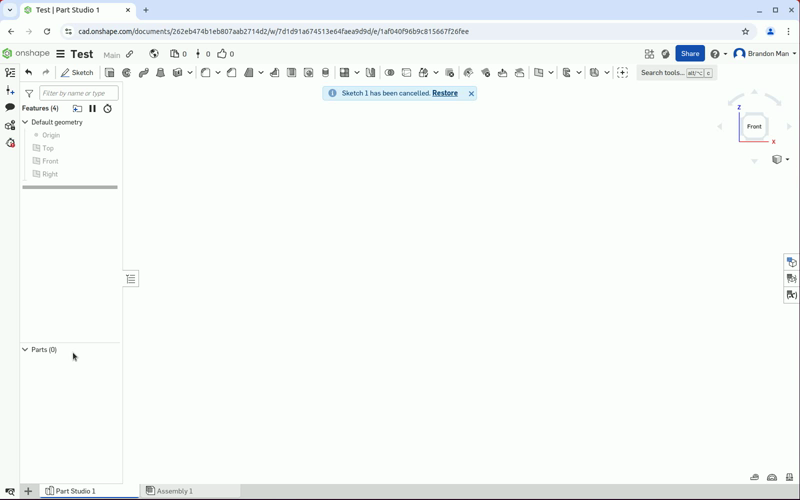
mouse_move(73, 352)
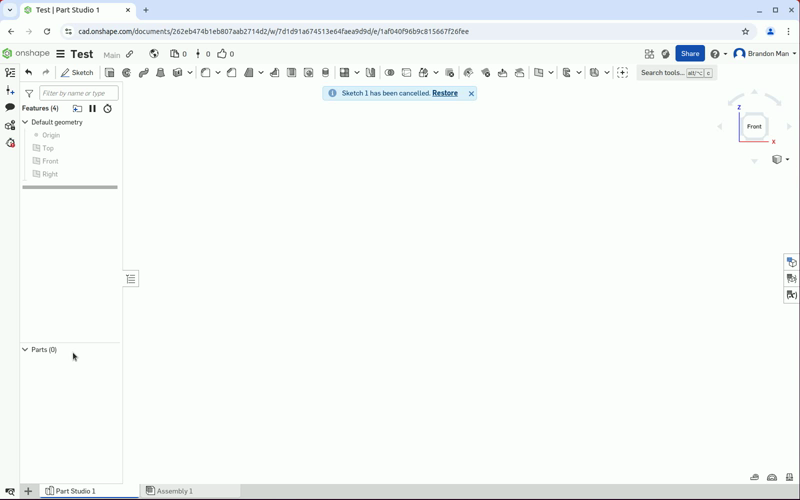
key(shift+y)
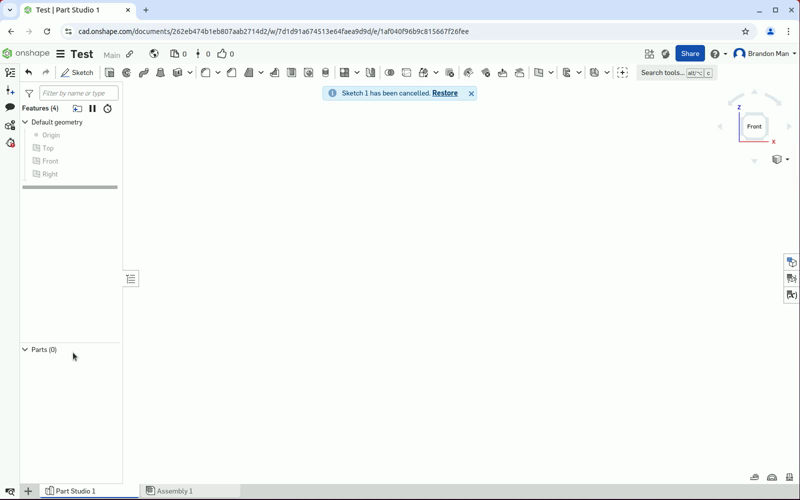
key(shift+s)
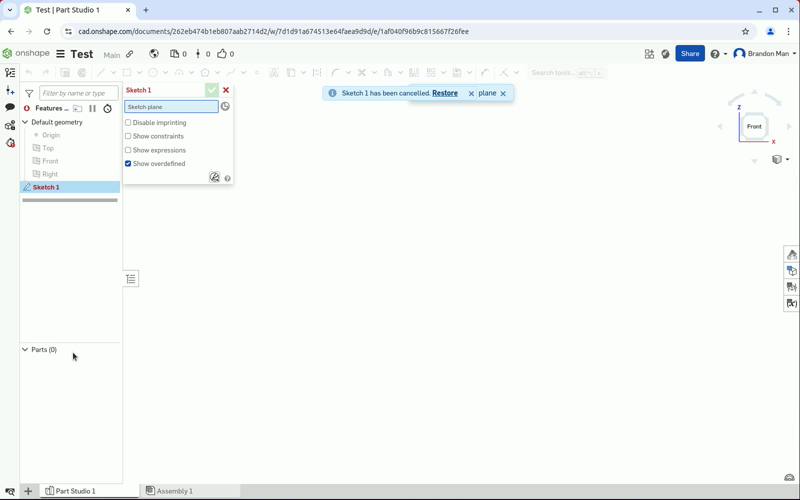
mouse_move(73, 163)
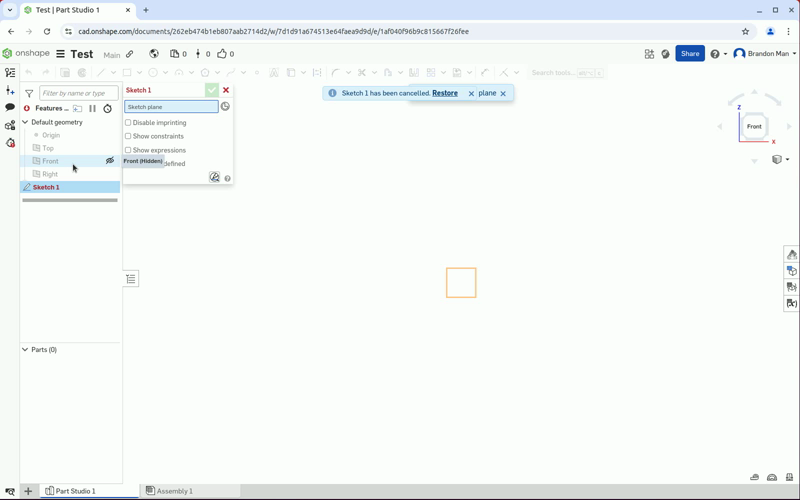
click(73, 163)
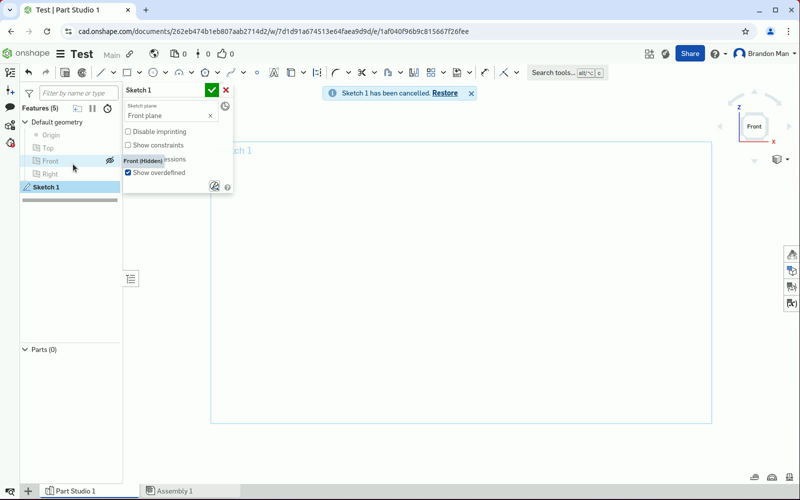
mouse_move(73, 352)
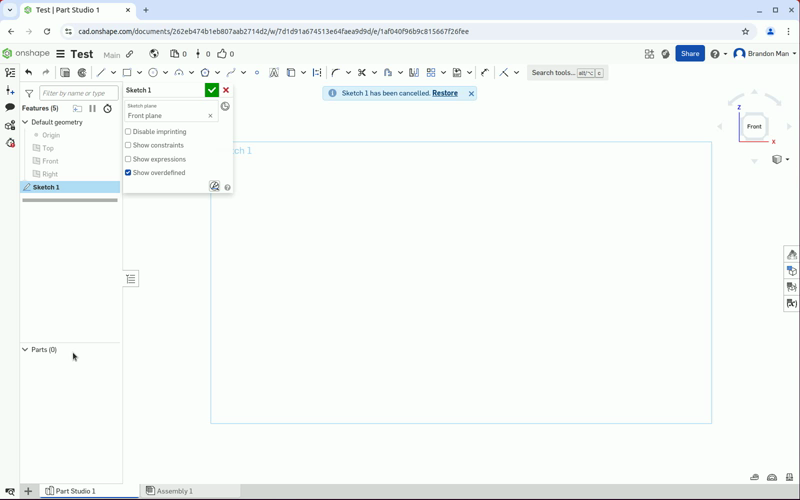
key(y)
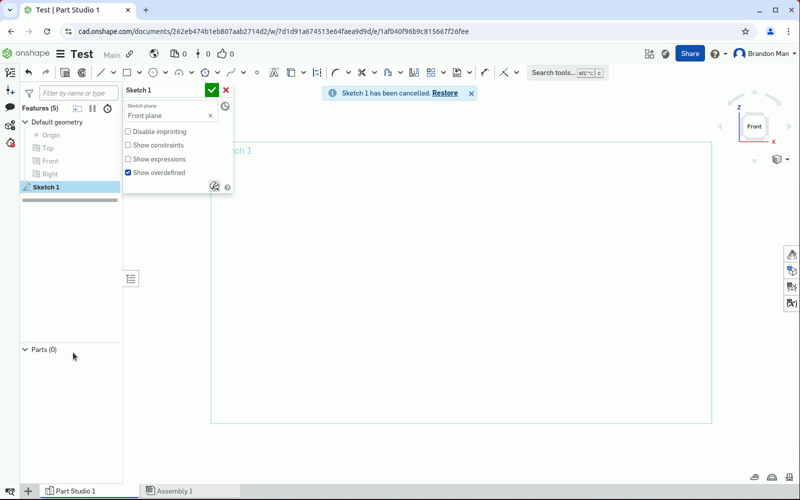
key(c)
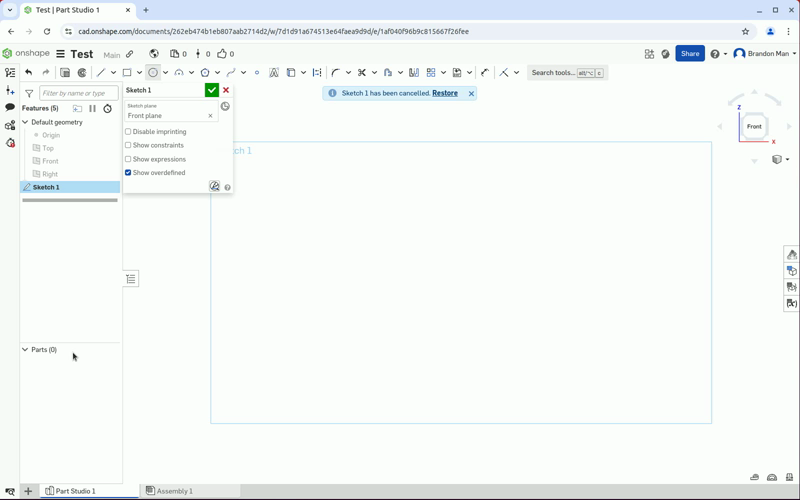
key_down(shift)
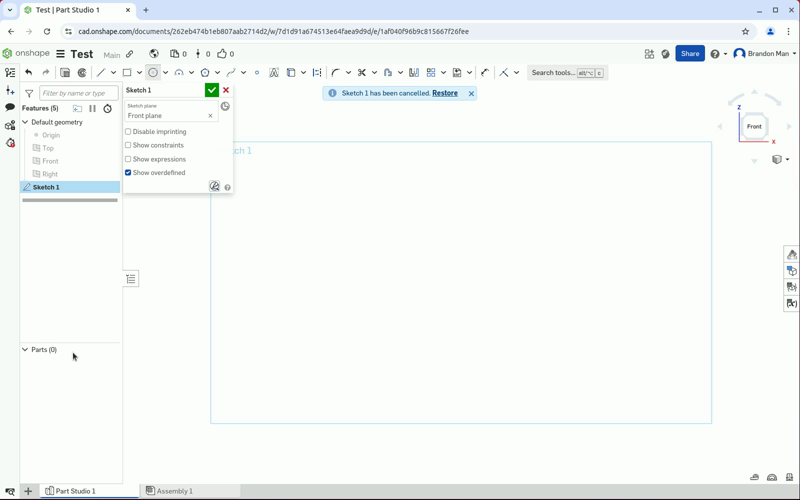
mouse_move(460, 282)
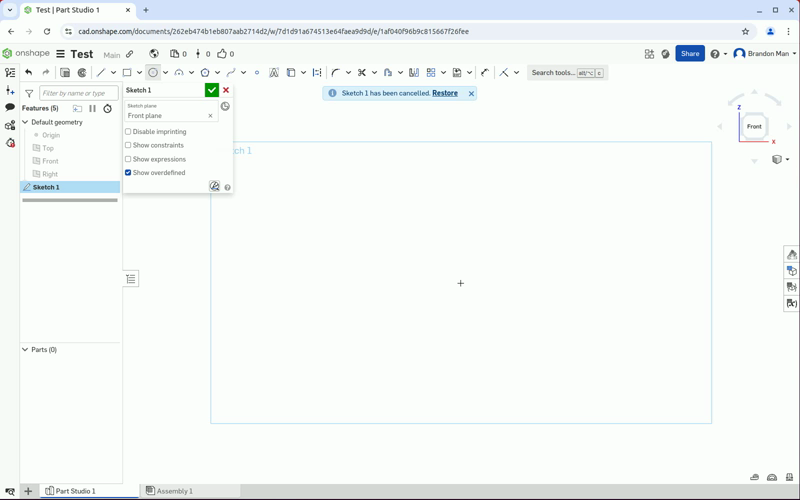
click(460, 282)
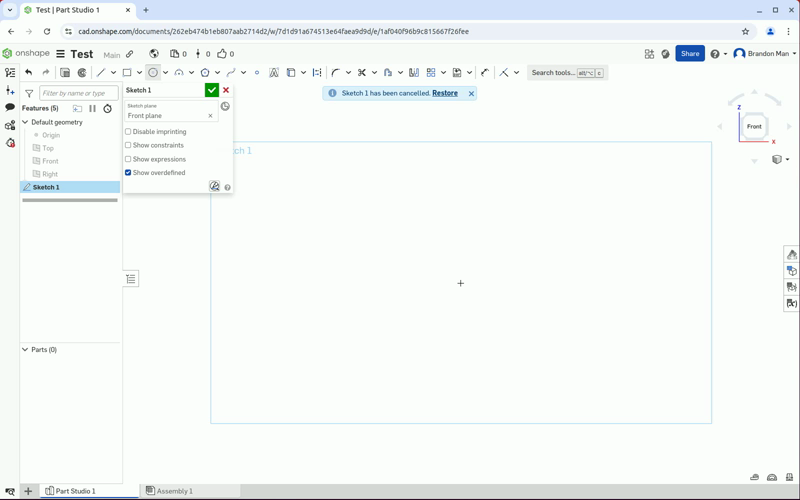
key_up(shift)
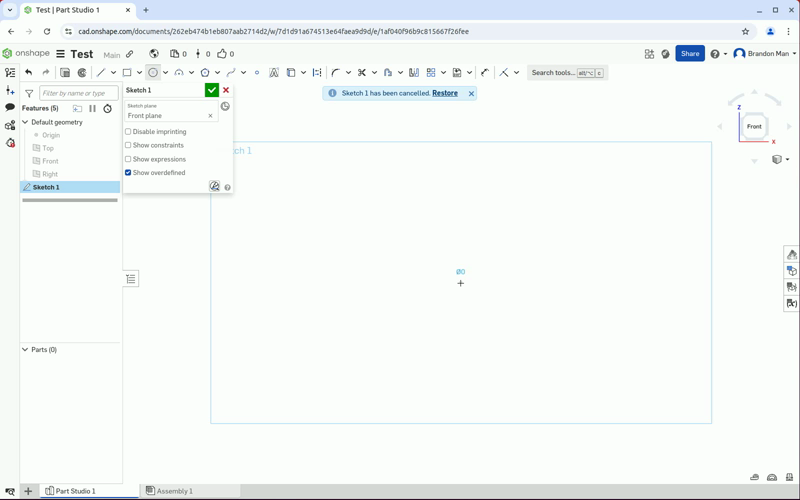
mouse_move(467, 282)
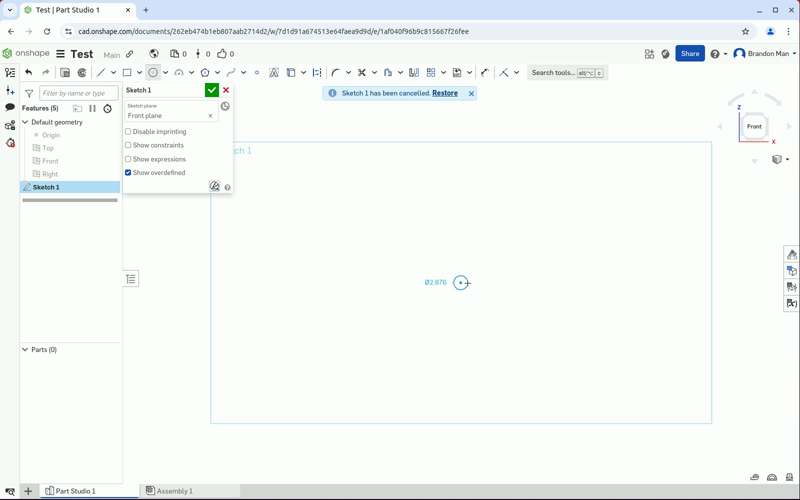
click(467, 282)
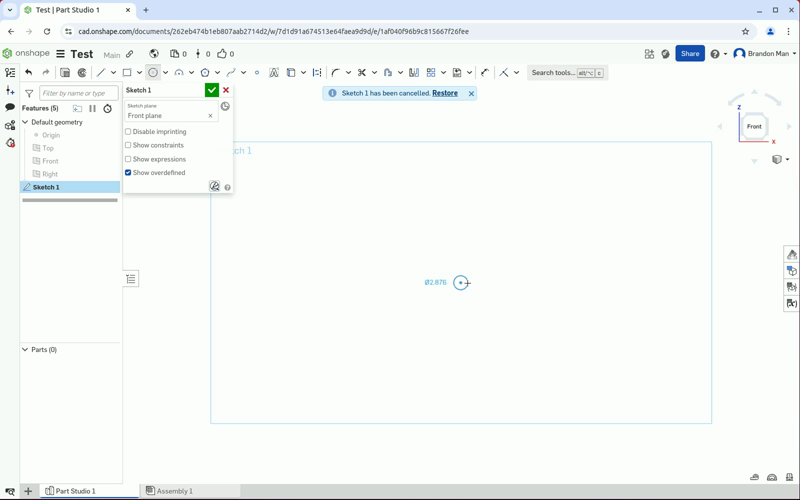
key(esc)
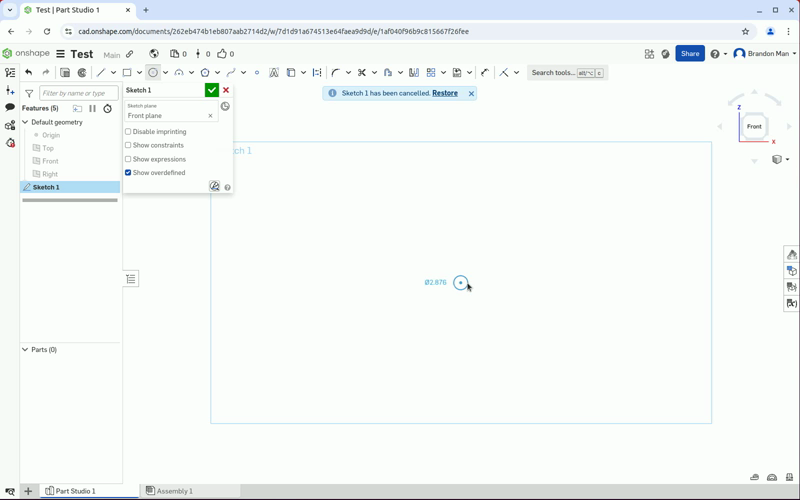
mouse_move(464, 279)
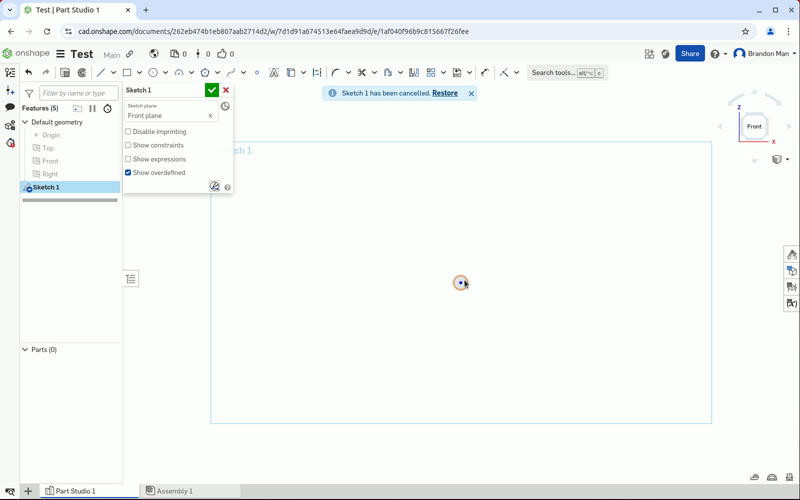
scroll(6)
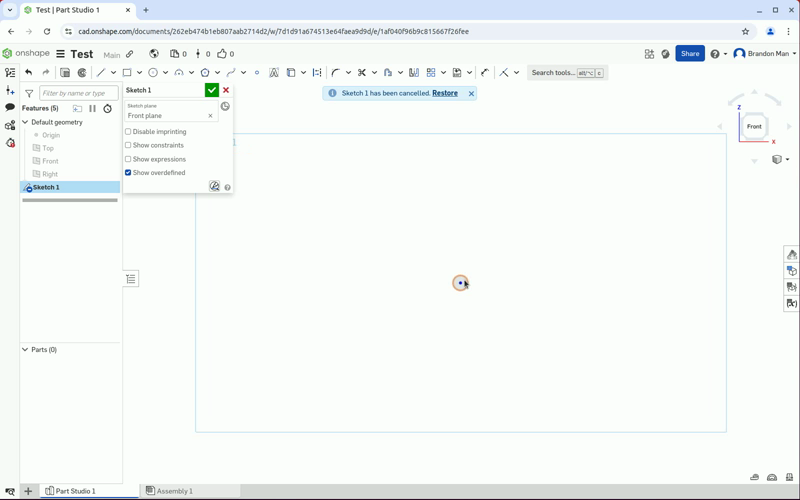
scroll(6)
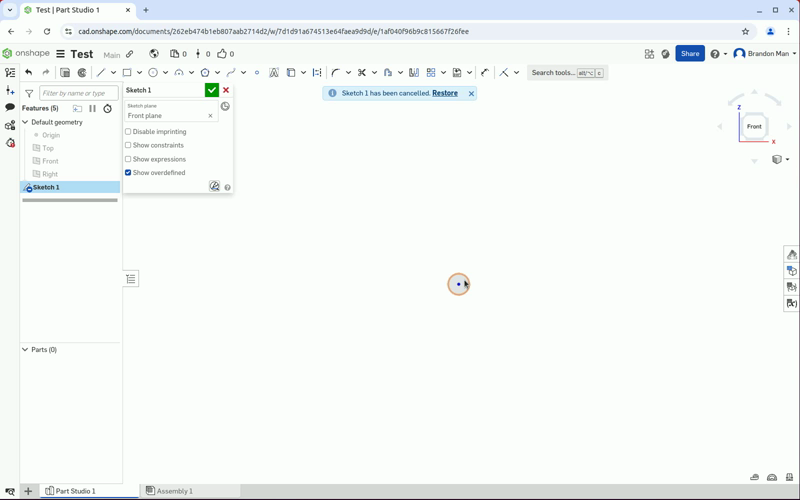
scroll(6)
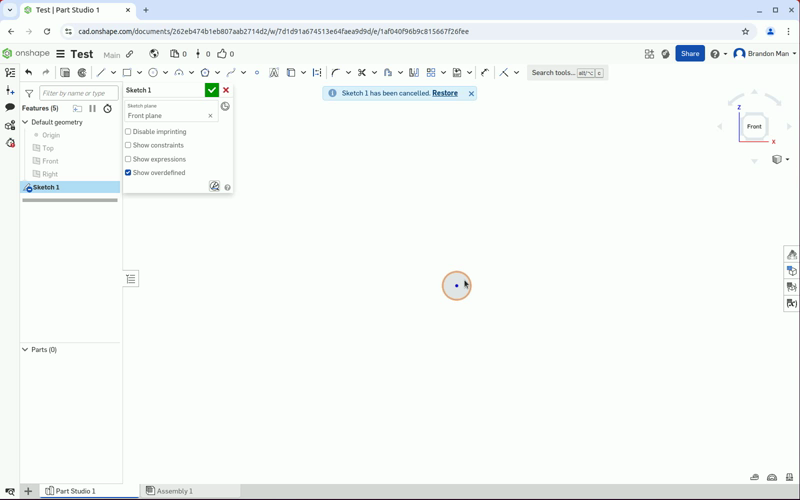
scroll(6)
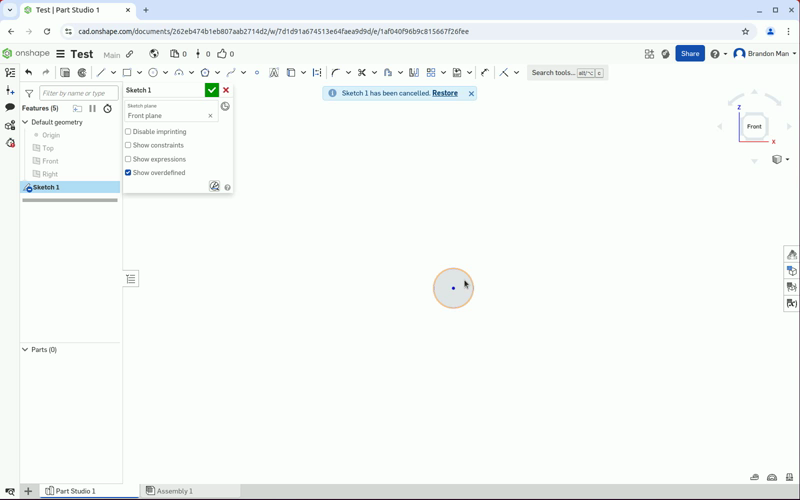
scroll(6)
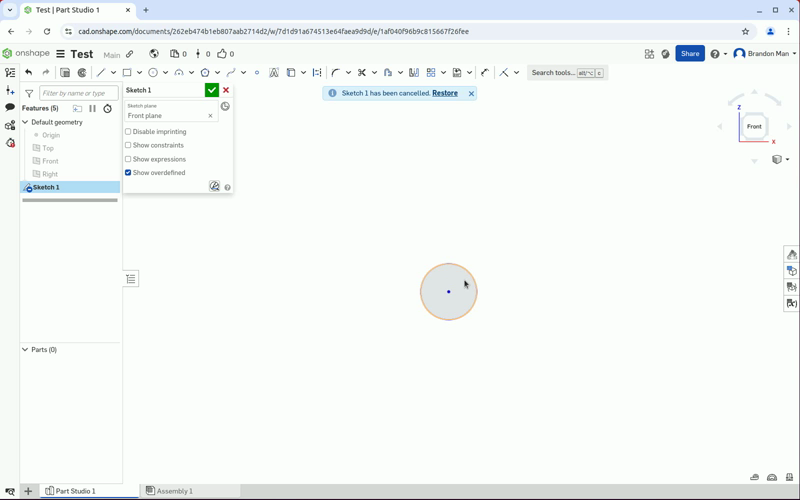
scroll(6)
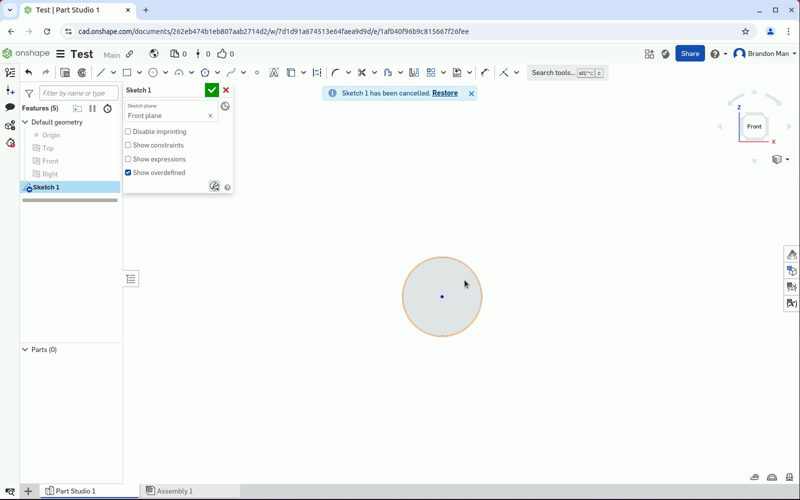
scroll(6)
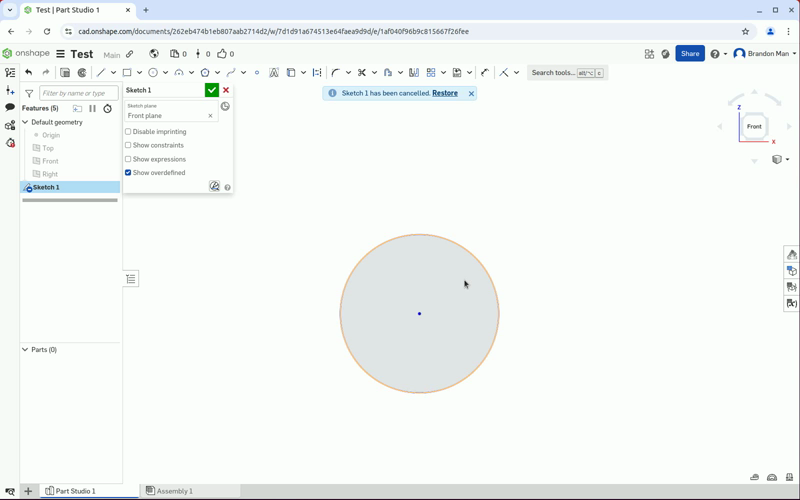
click(464, 279)
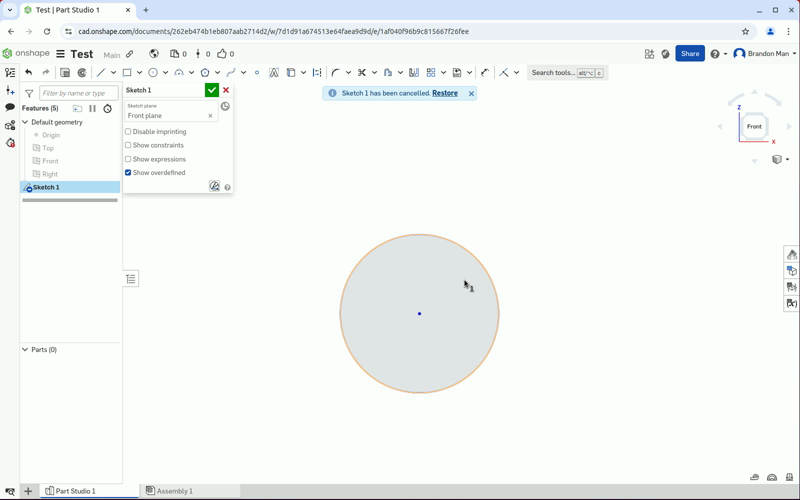
scroll(-6)
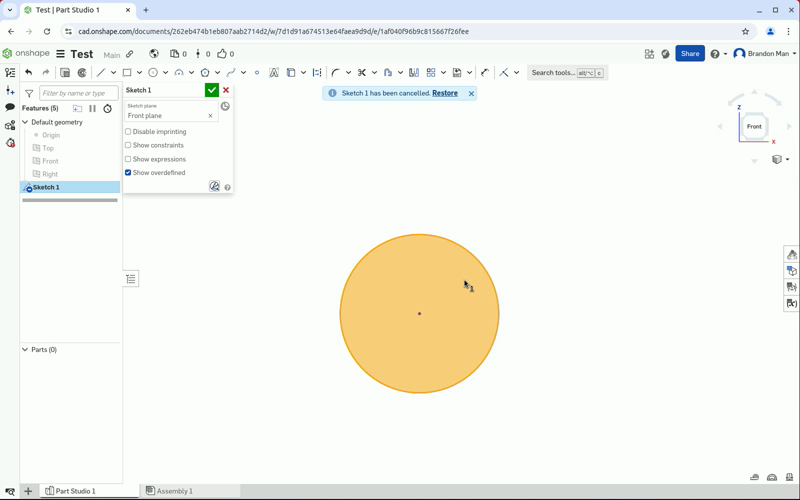
scroll(-6)
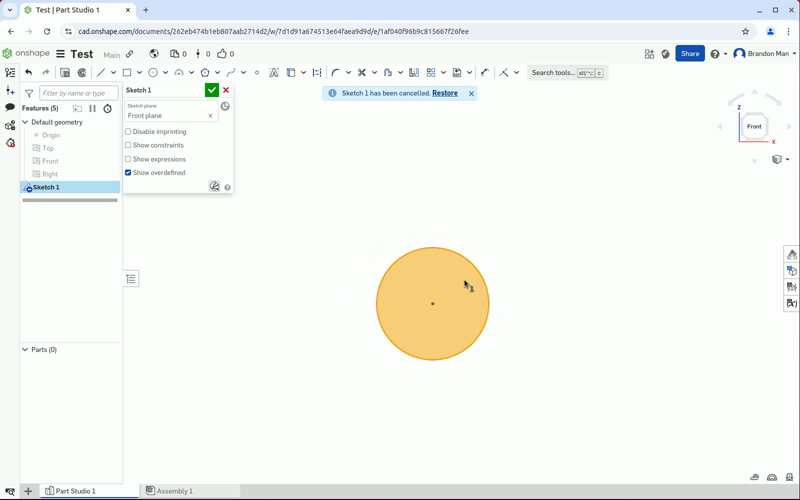
scroll(-6)
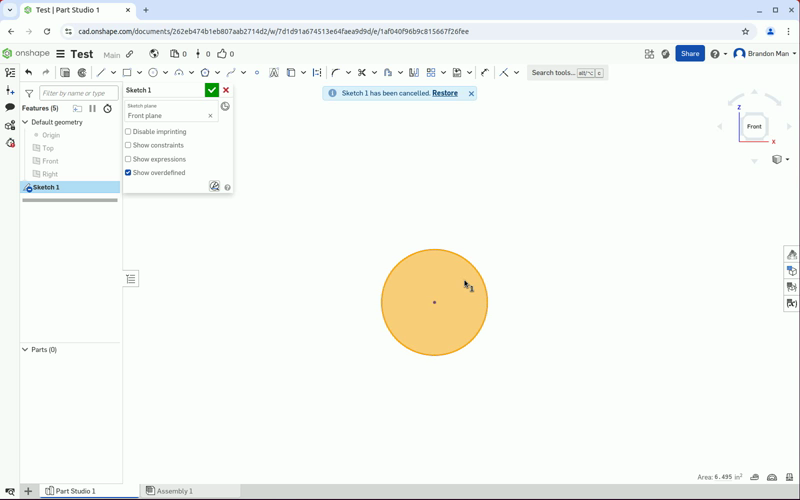
scroll(-6)
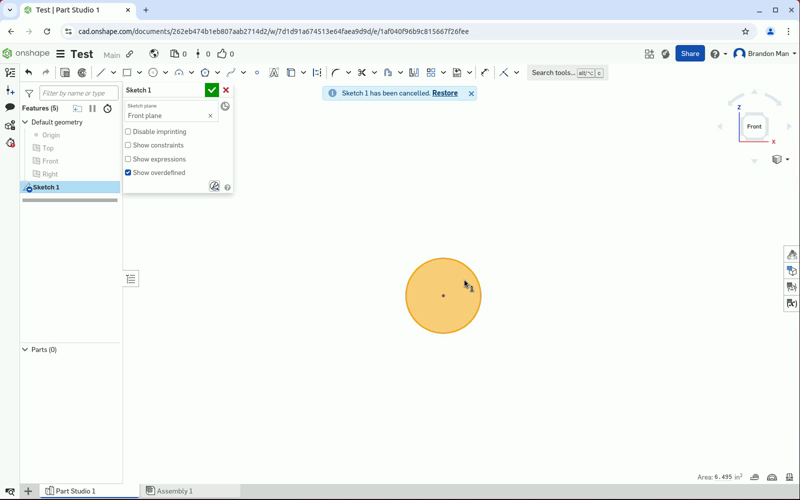
scroll(-6)
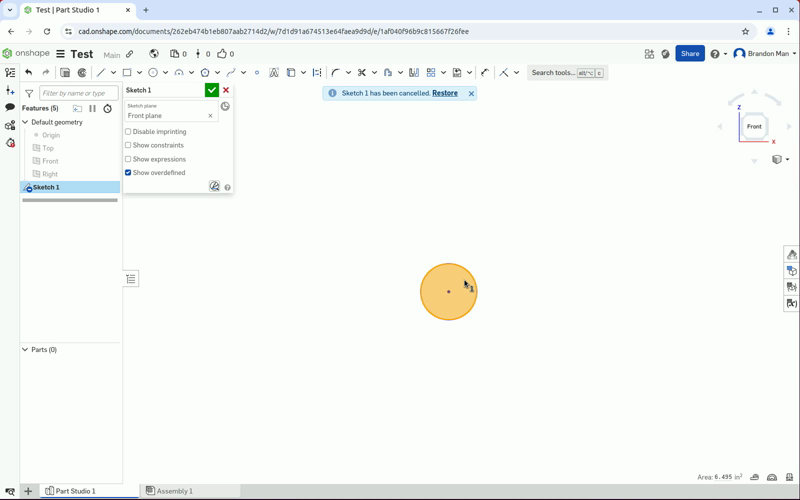
scroll(-6)
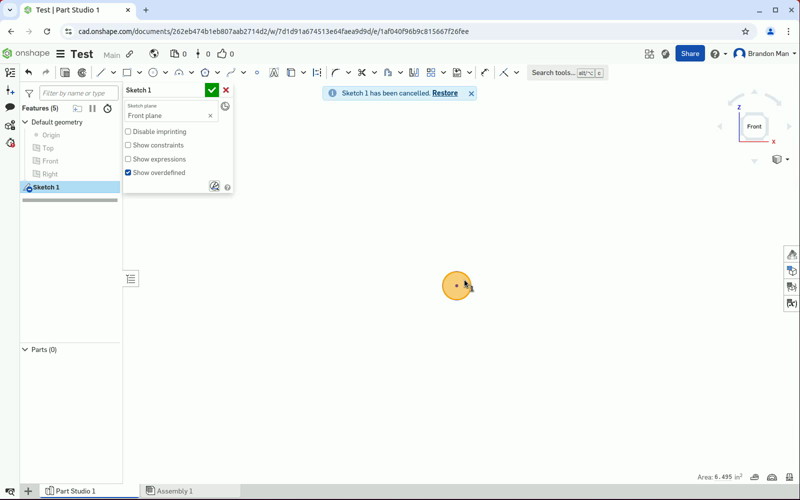
scroll(-6)
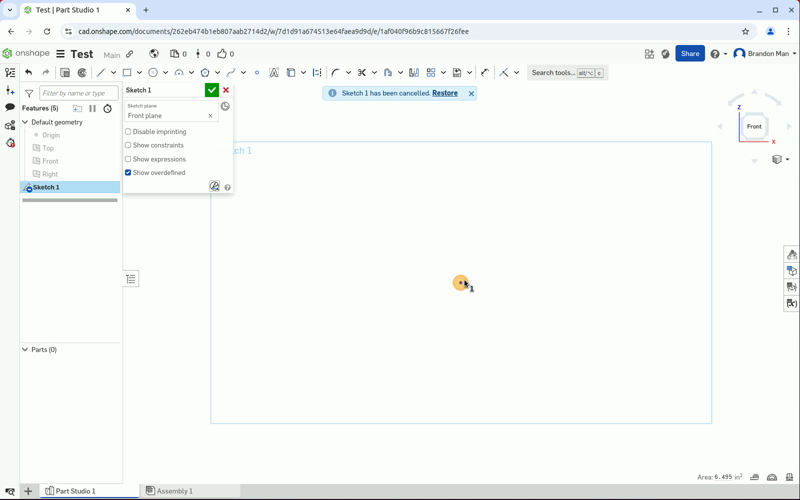
mouse_move(73, 352)
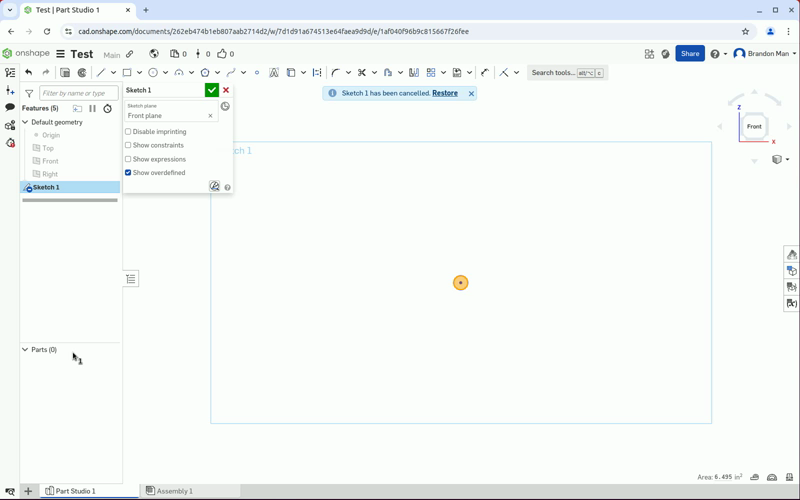
key(shift+y)
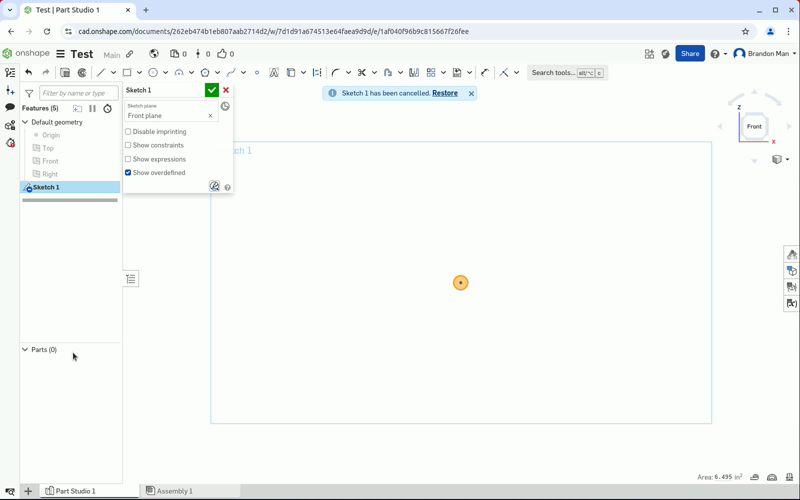
key(shift+e)
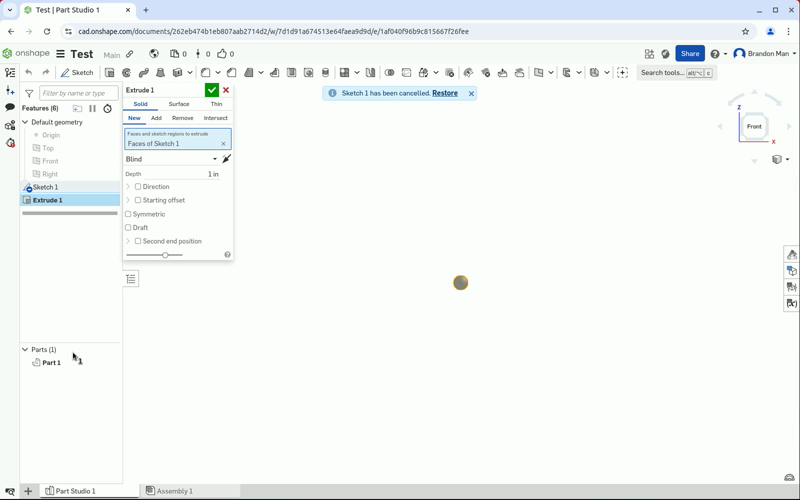
mouse_move(143, 106)
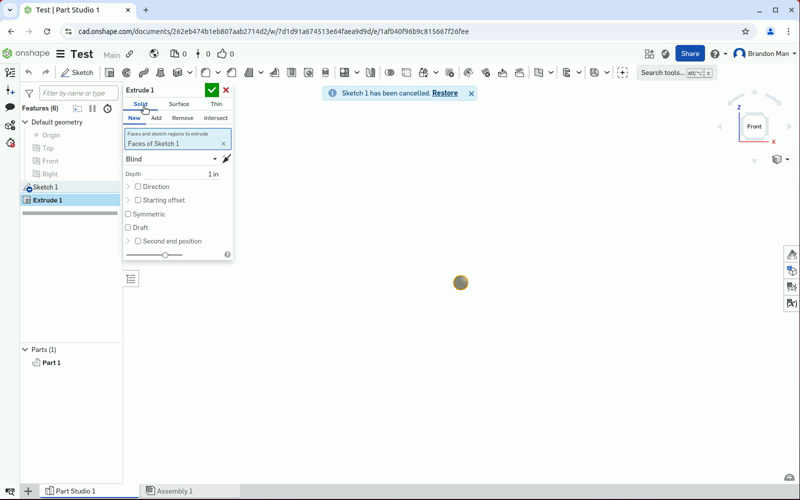
click(143, 106)
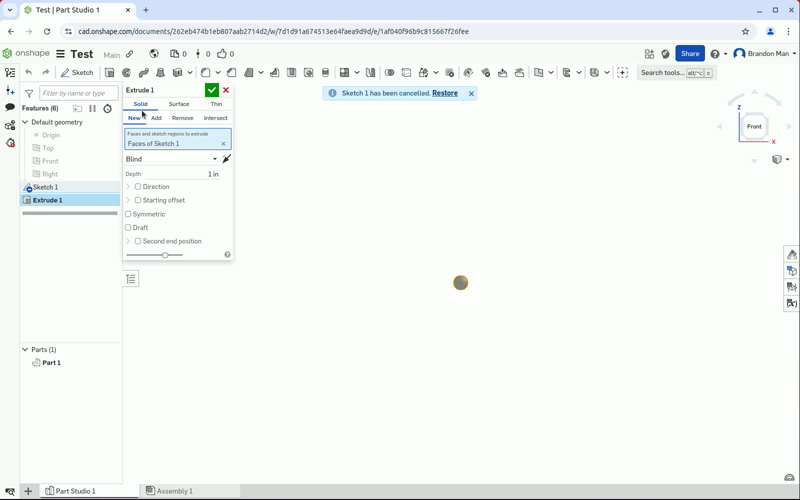
mouse_move(137, 120)
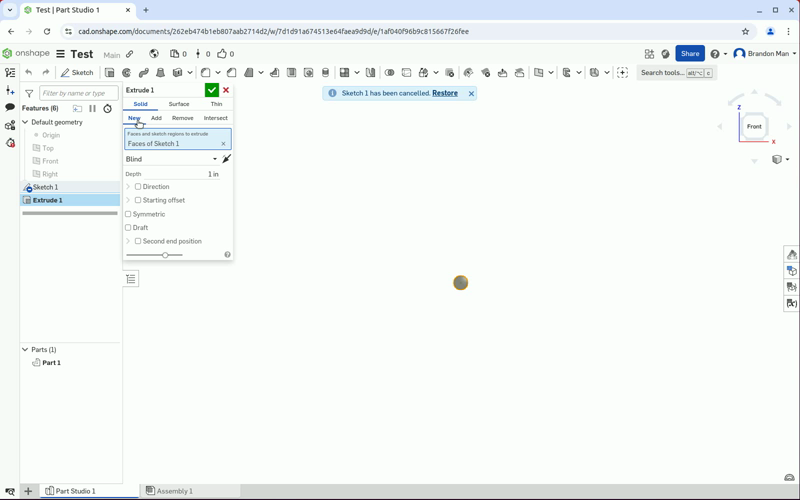
click(137, 120)
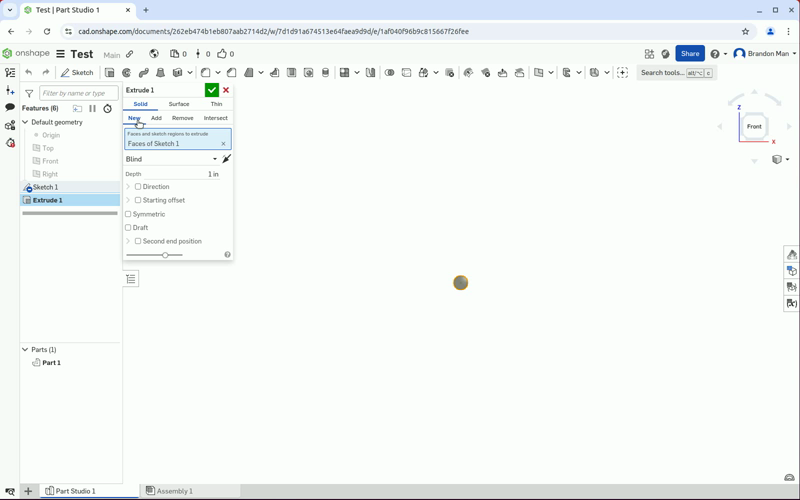
key(tab, 4)
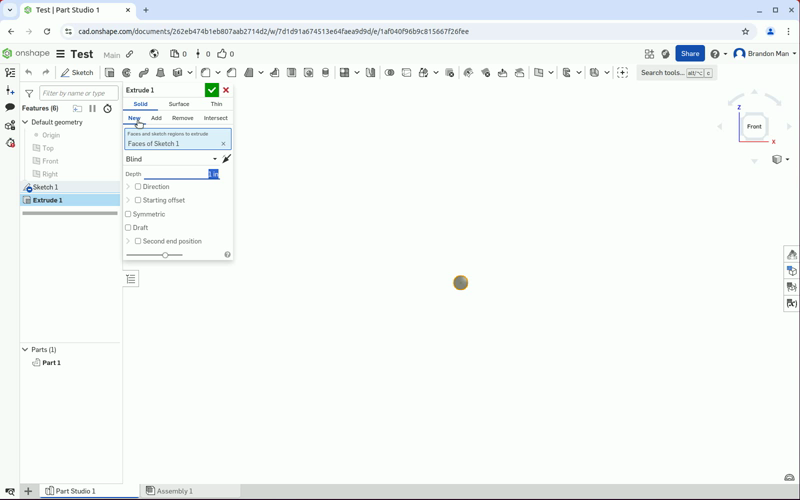
text(23.108)
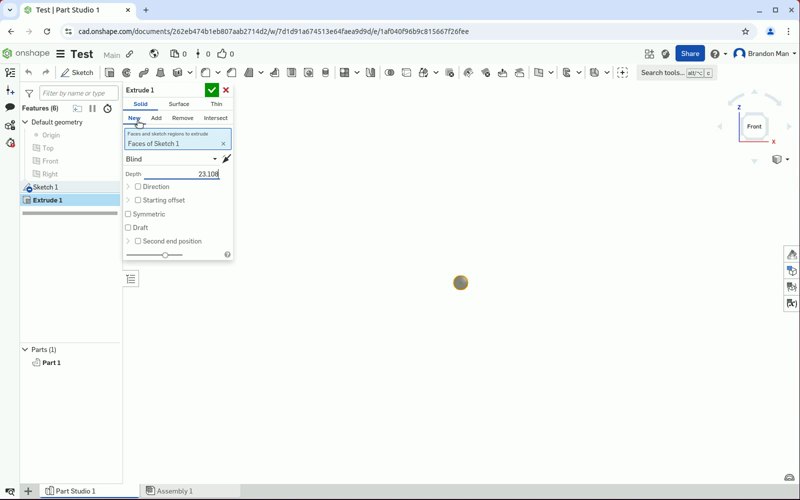
key(enter)
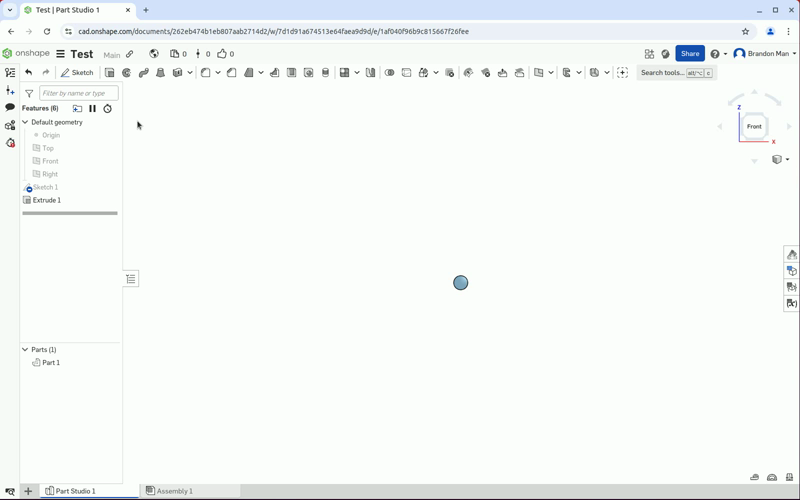
key(shift+h)
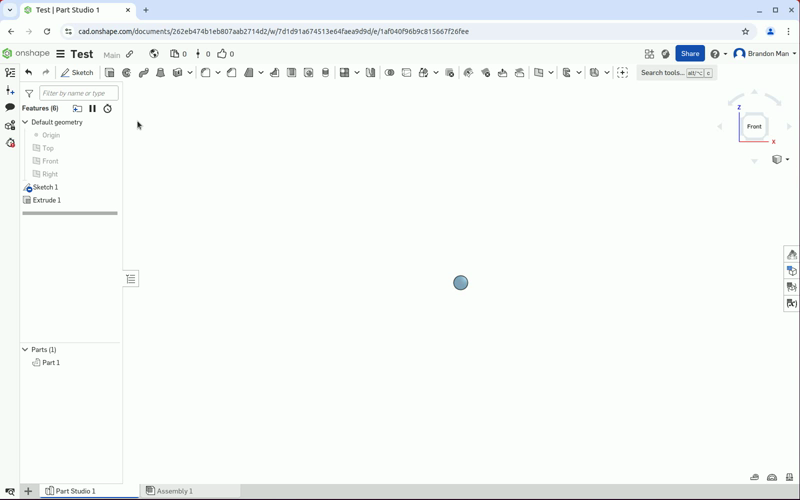
key(shift+h)
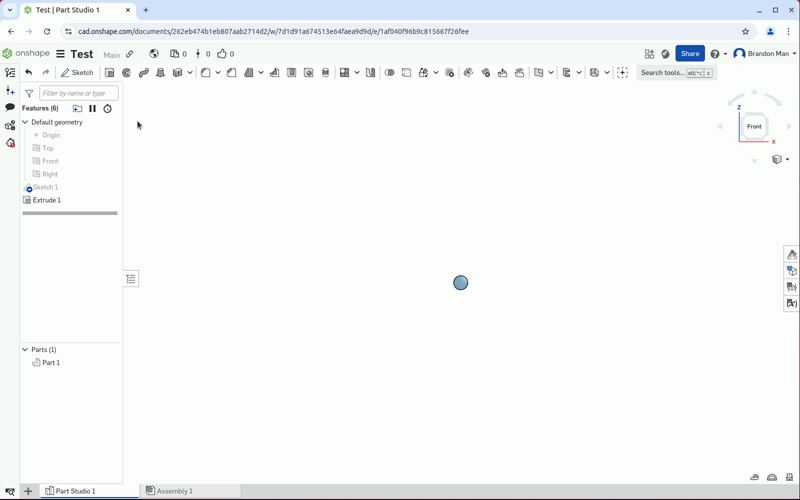
mouse_move(73, 189)
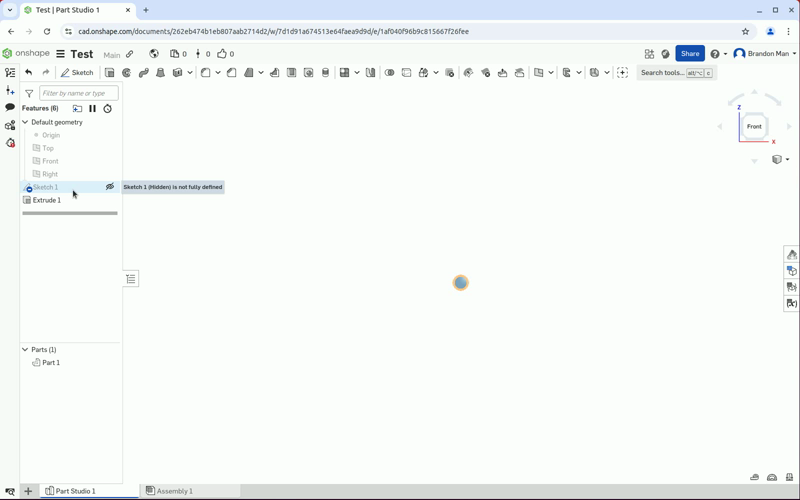
click(73, 189)
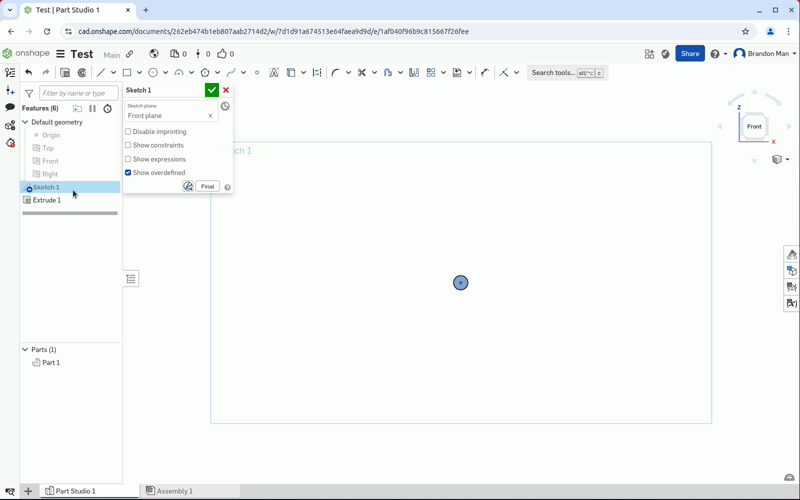
mouse_move(229, 92)
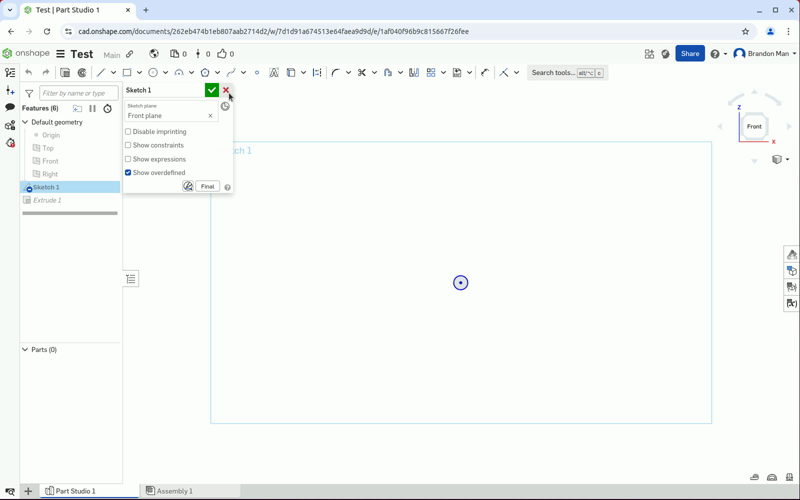
click(229, 92)
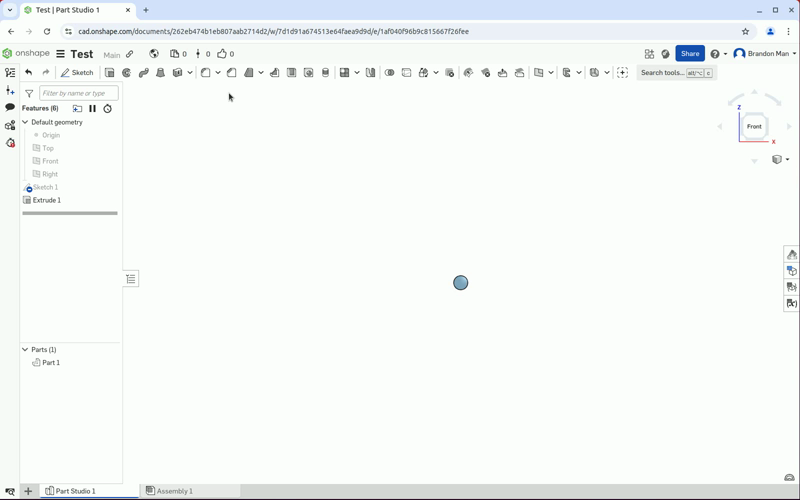
mouse_move(73, 352)
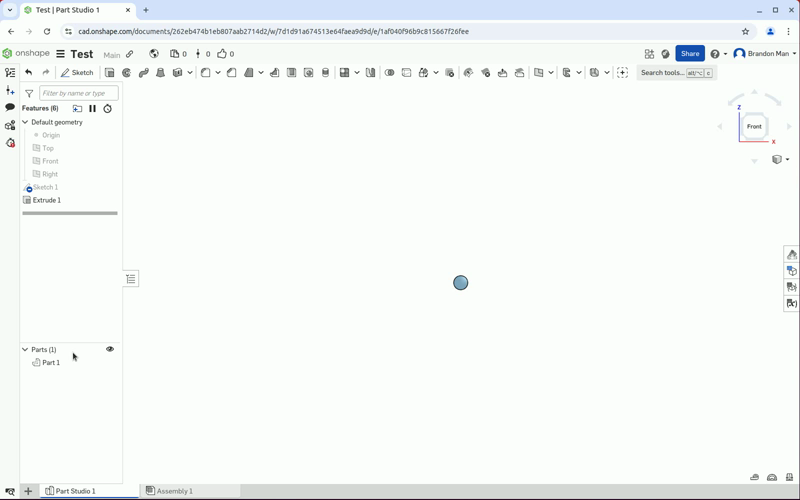
key(y)
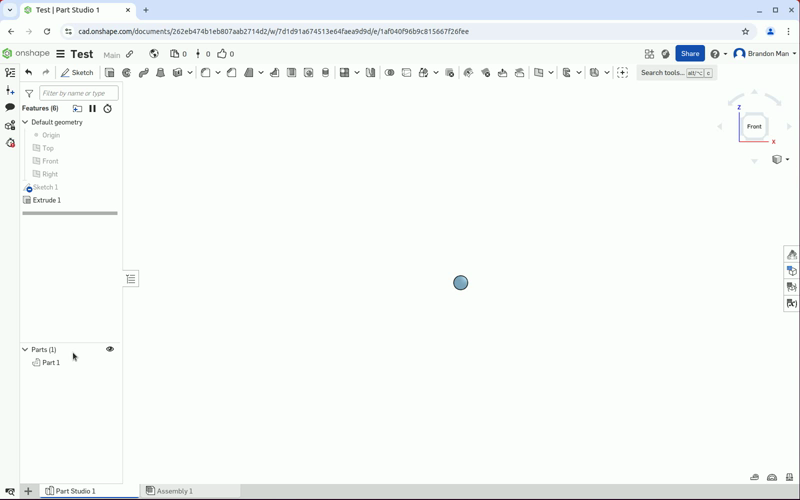
key(shift+p)
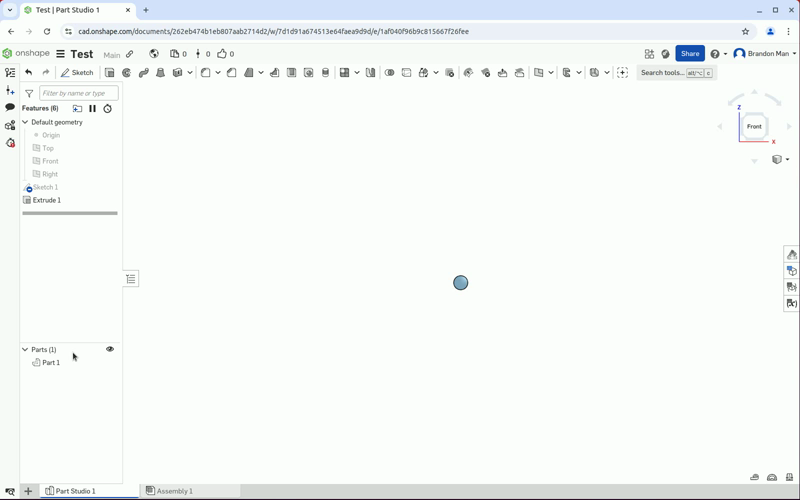
key(space)
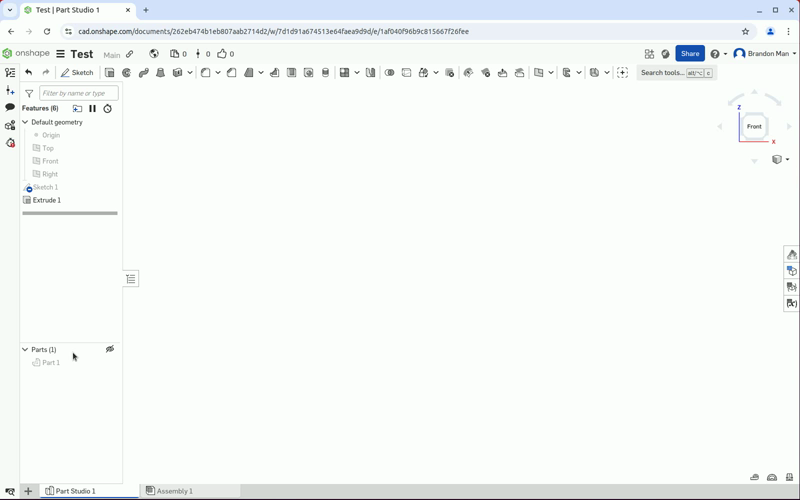
key_down(shift)
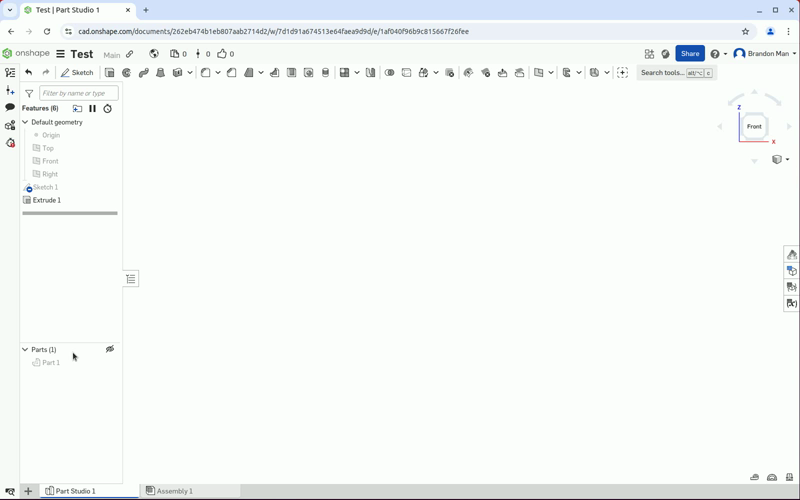
key(down)
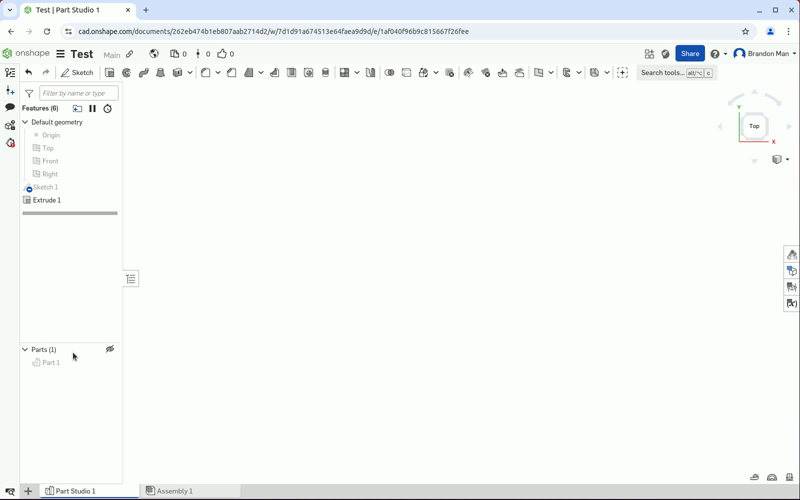
key_up(shift)
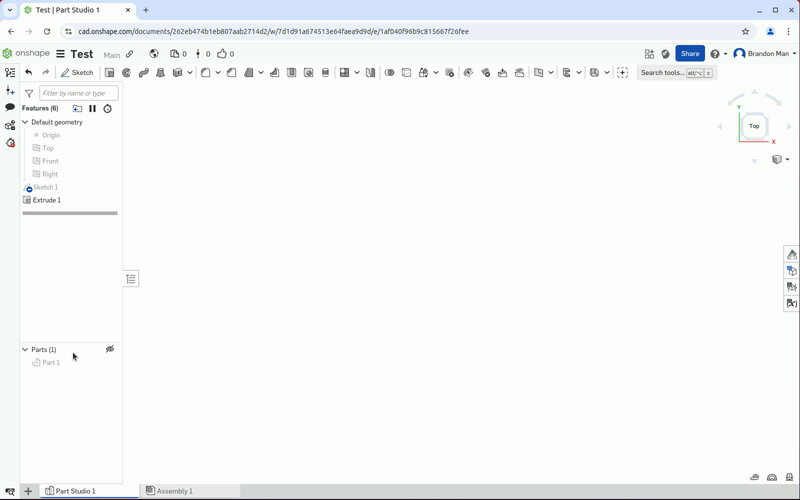
mouse_move(73, 352)
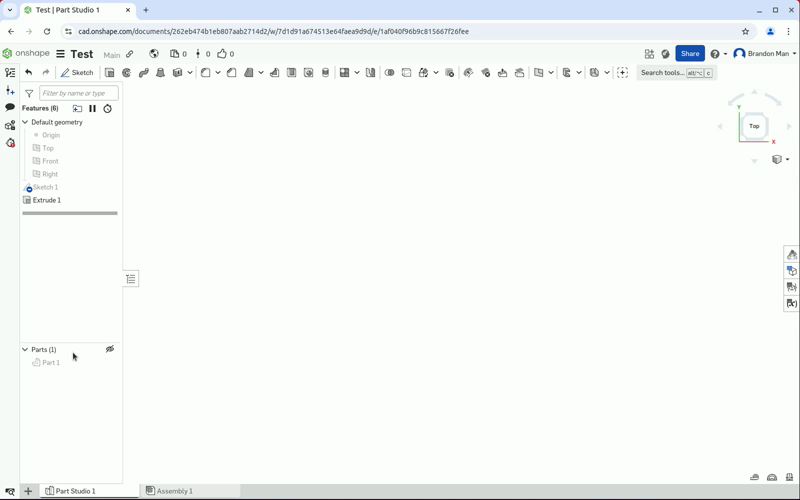
key(shift+y)
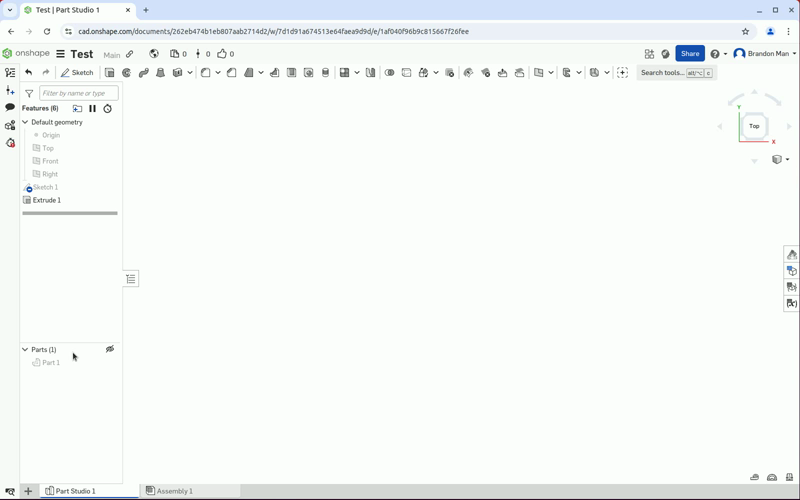
key(shift+s)
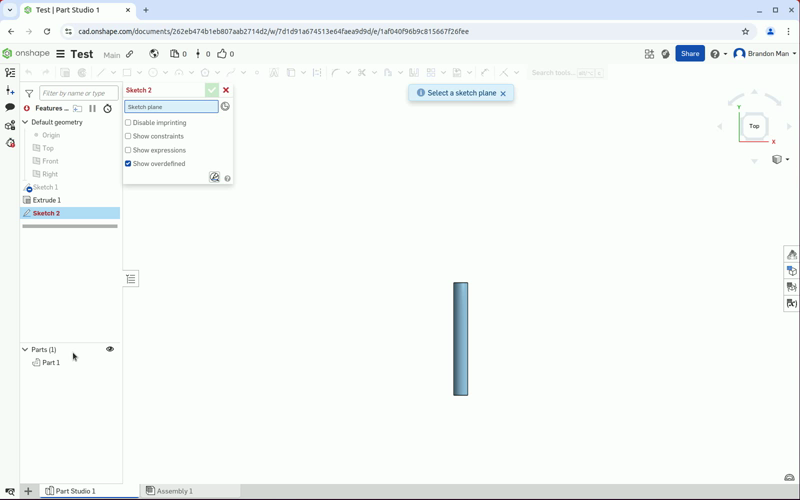
mouse_move(73, 150)
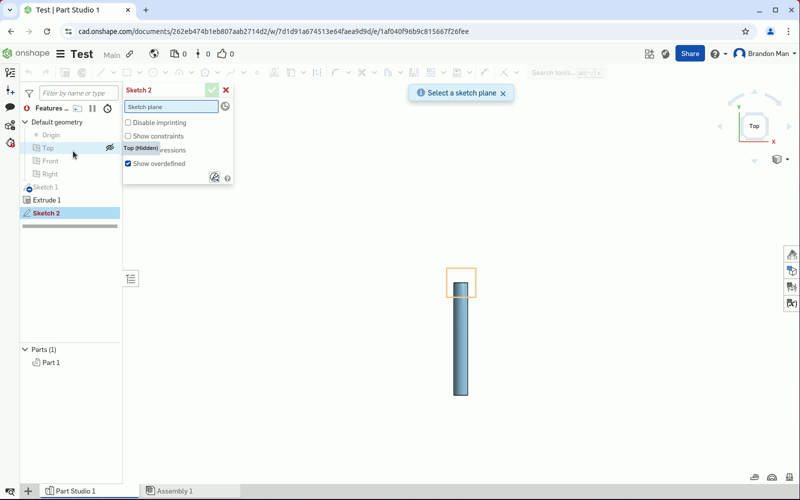
click(73, 150)
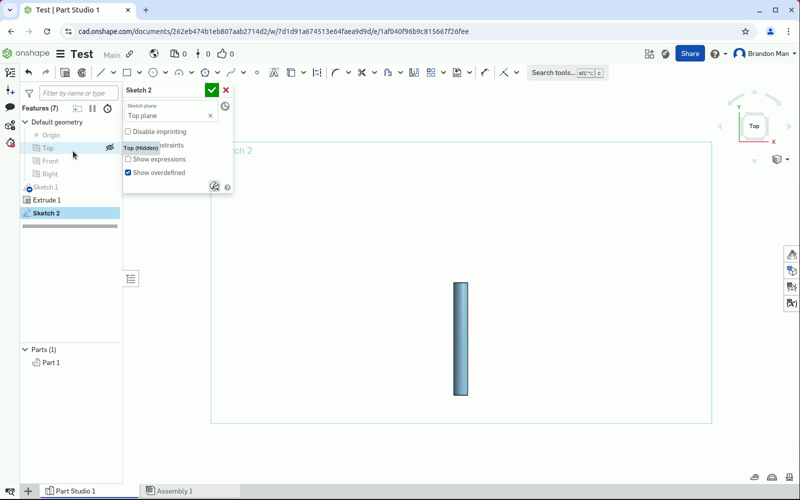
mouse_move(73, 352)
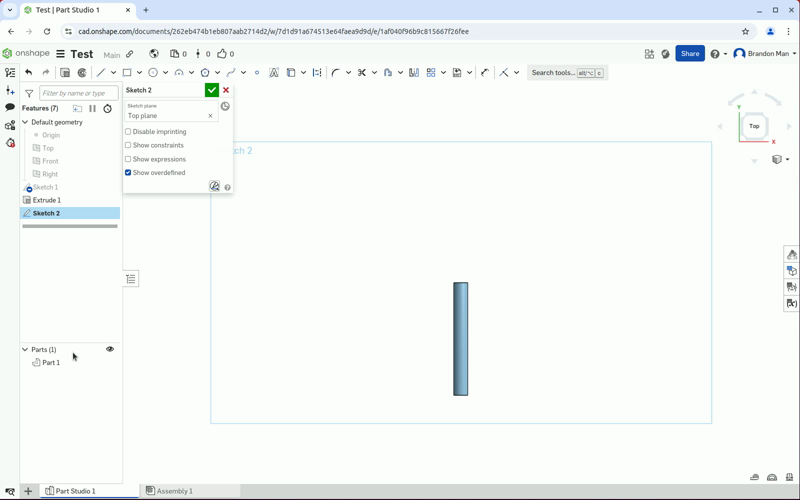
key(y)
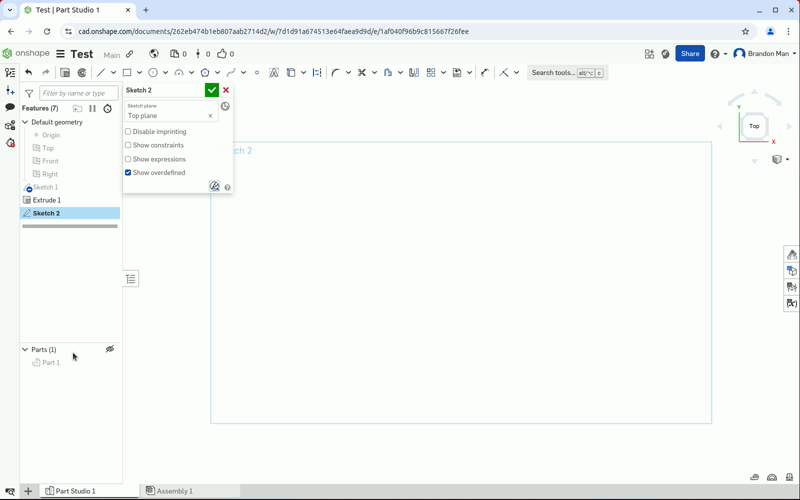
key(l)
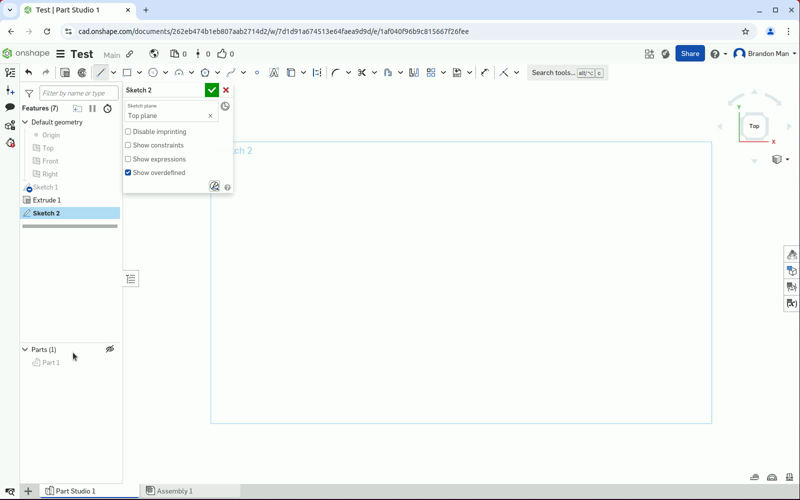
key_down(shift)
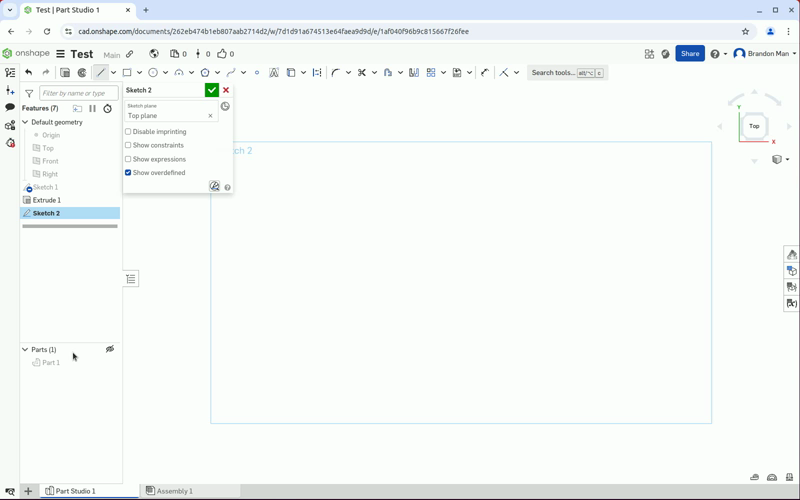
mouse_move(460, 295)
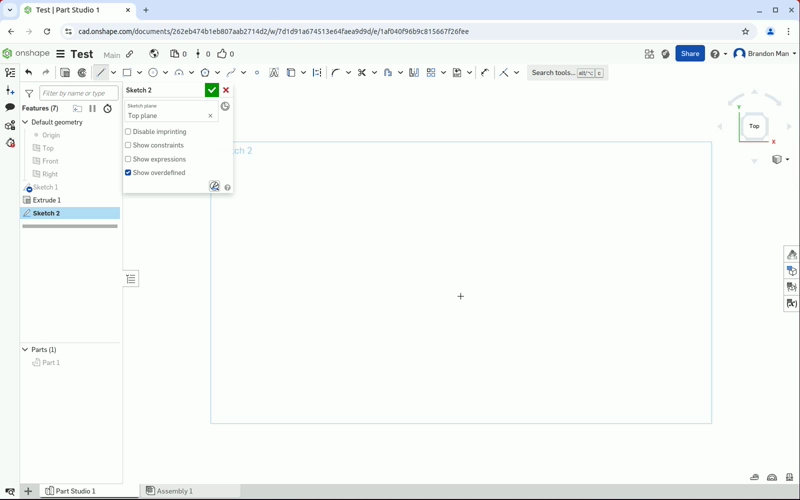
click(460, 295)
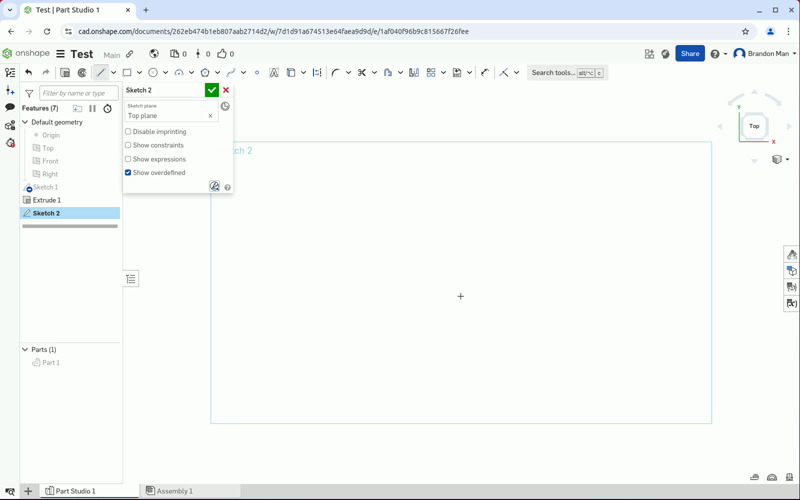
key_up(shift)
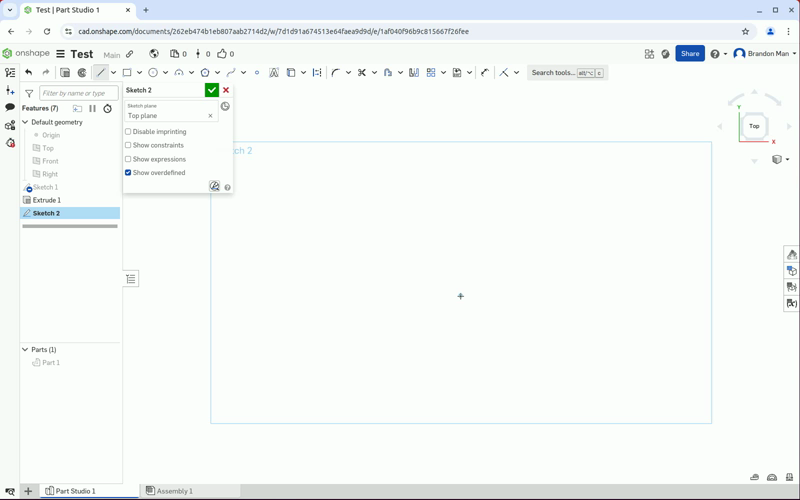
key_down(shift)
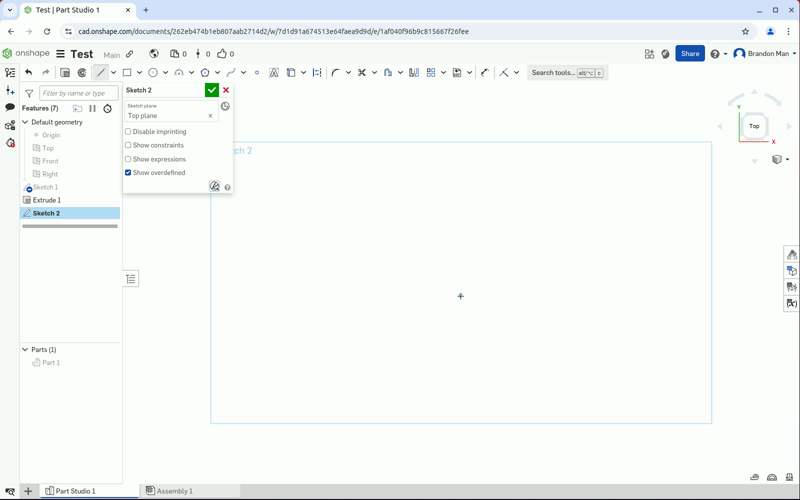
mouse_move(490, 295)
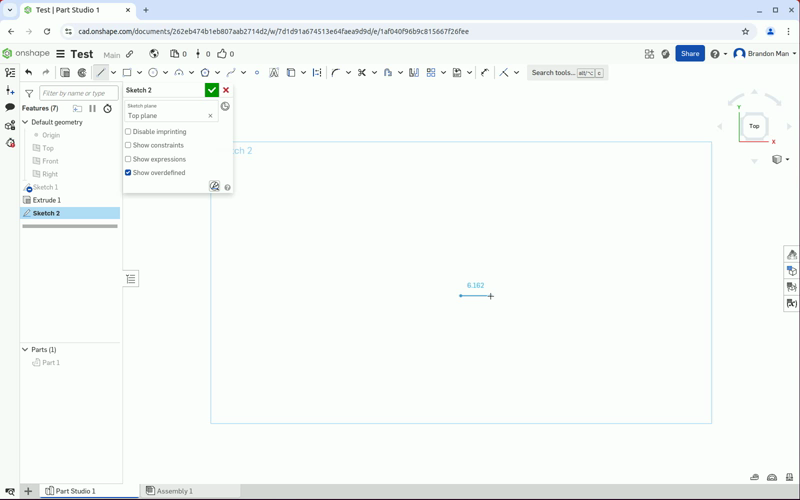
mouse_move(460, 287)
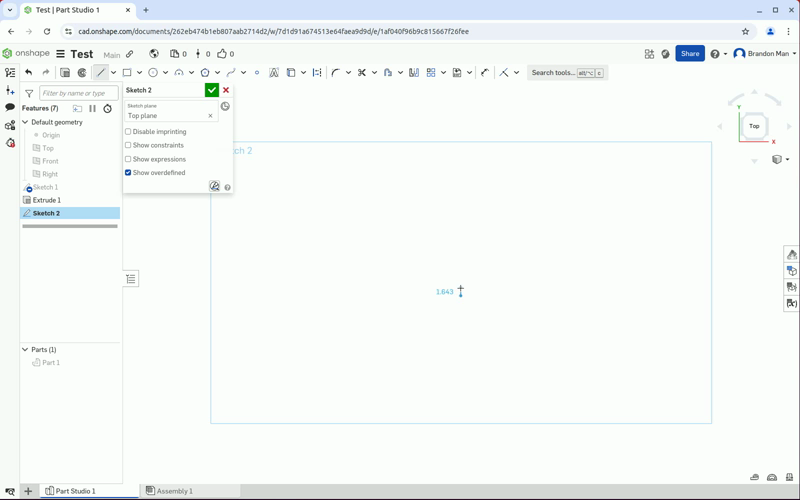
click(460, 287)
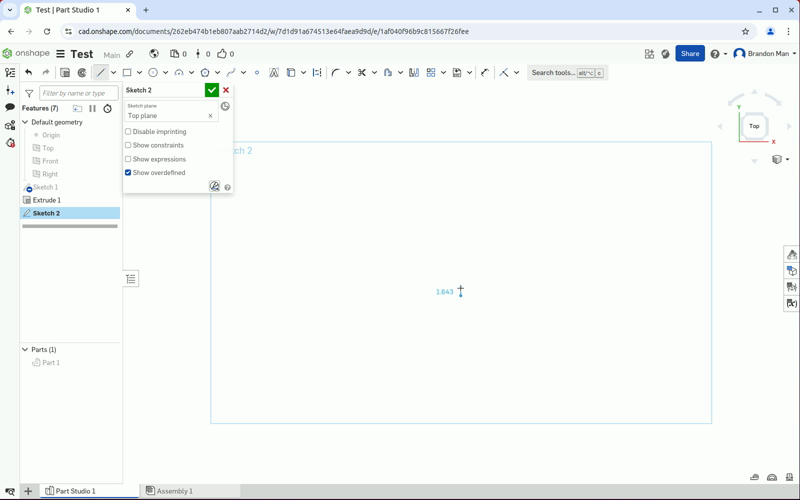
key_up(shift)
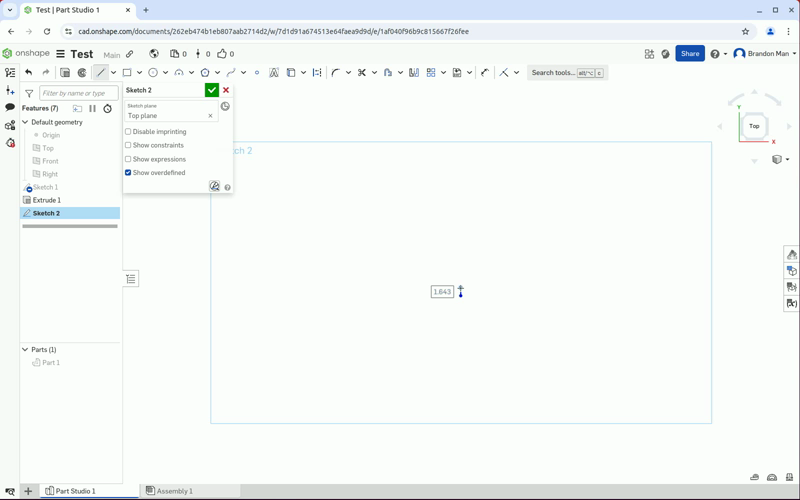
key(esc)
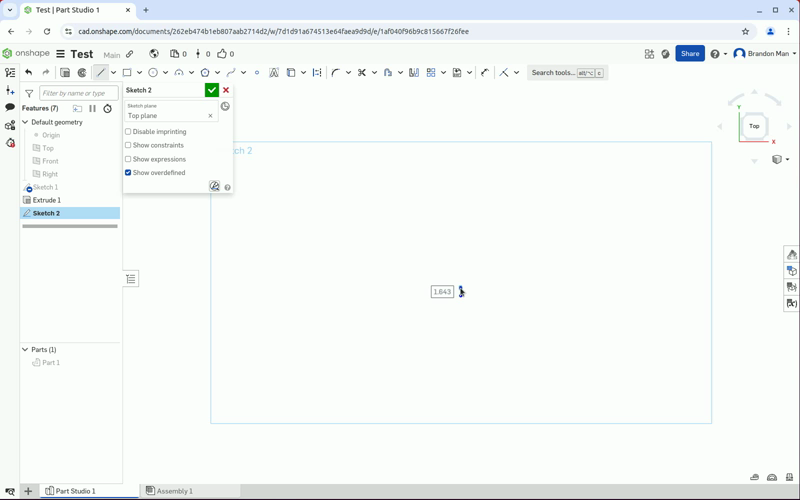
key(a)
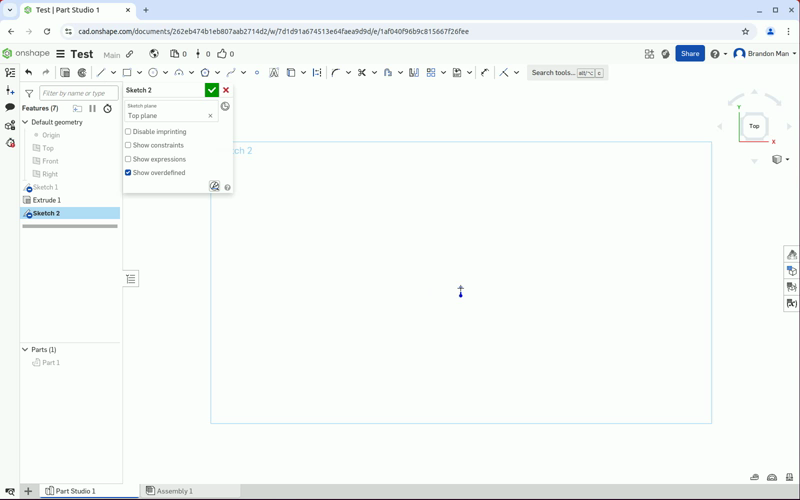
mouse_move(460, 287)
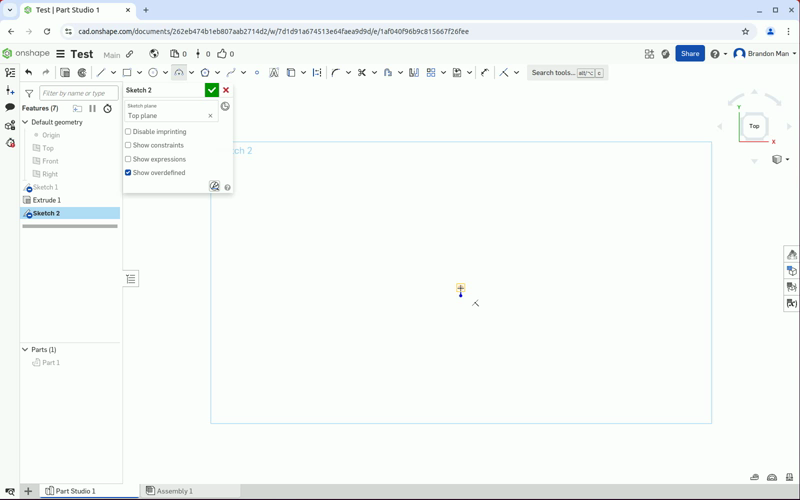
click(460, 287)
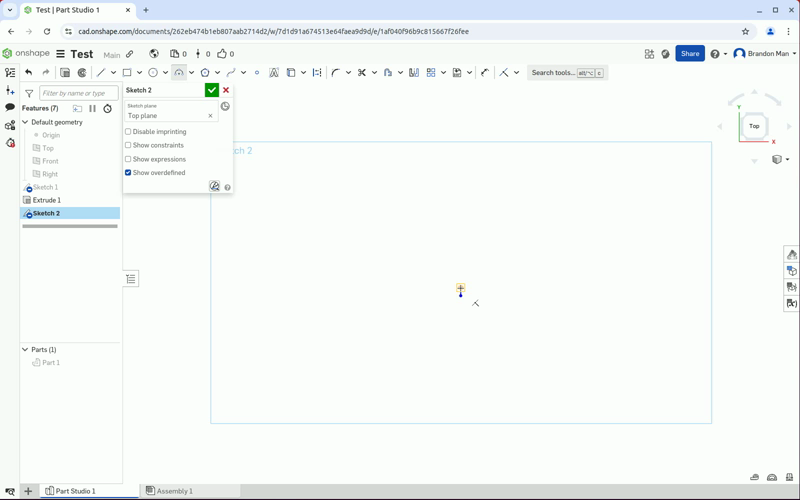
mouse_move(460, 295)
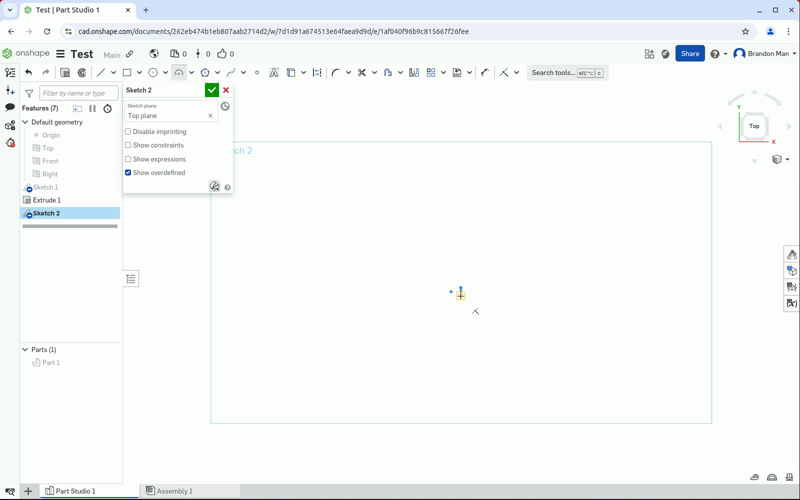
click(460, 295)
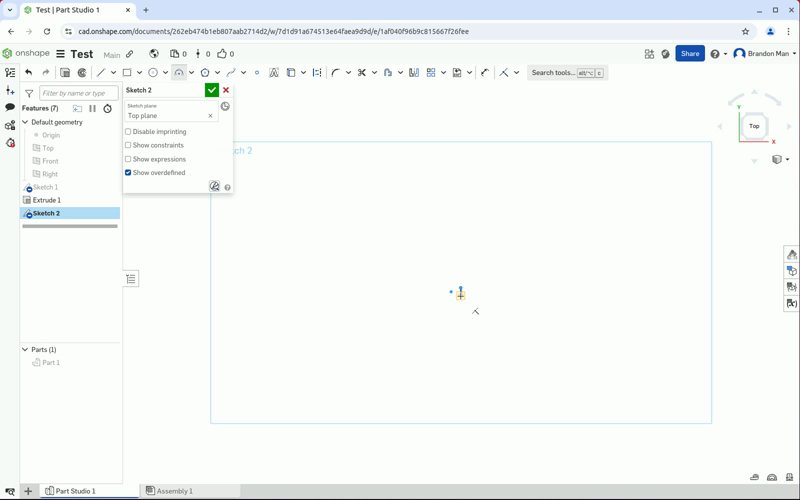
key_down(shift)
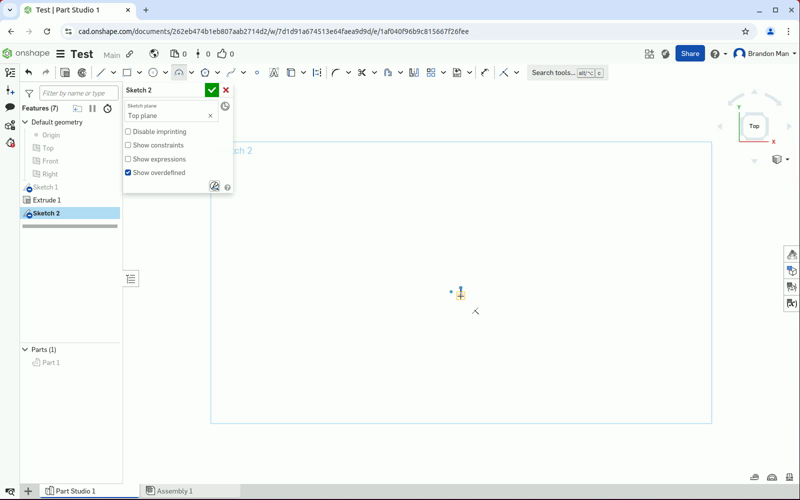
mouse_move(456, 291)
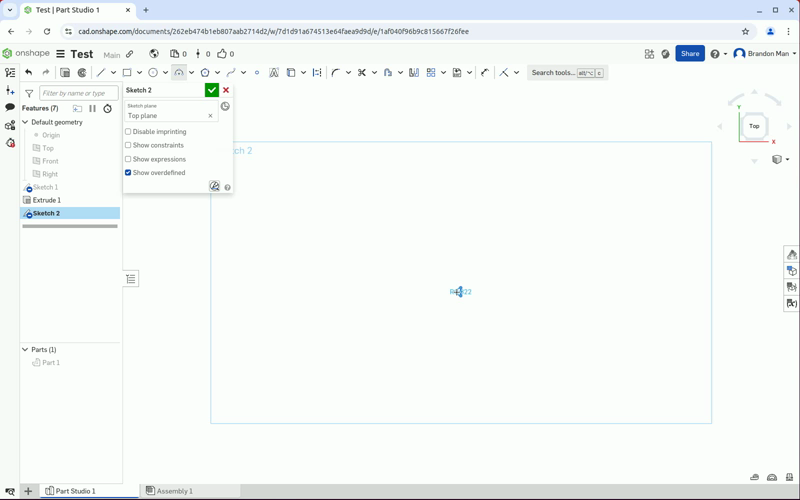
click(456, 291)
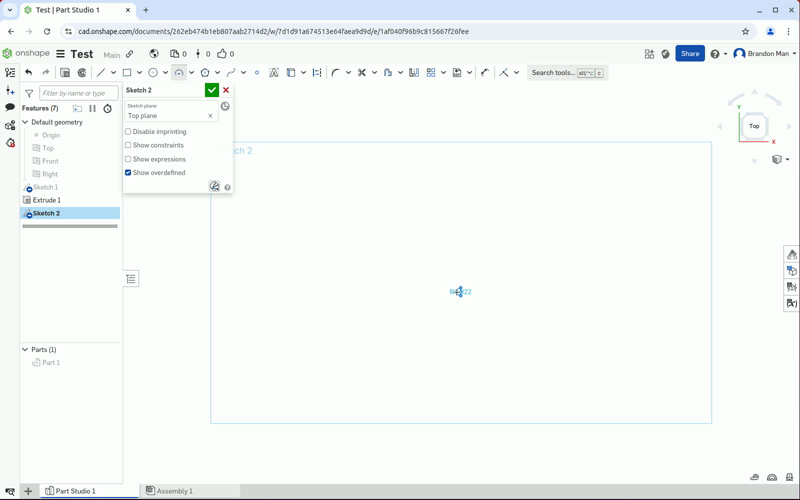
key_up(shift)
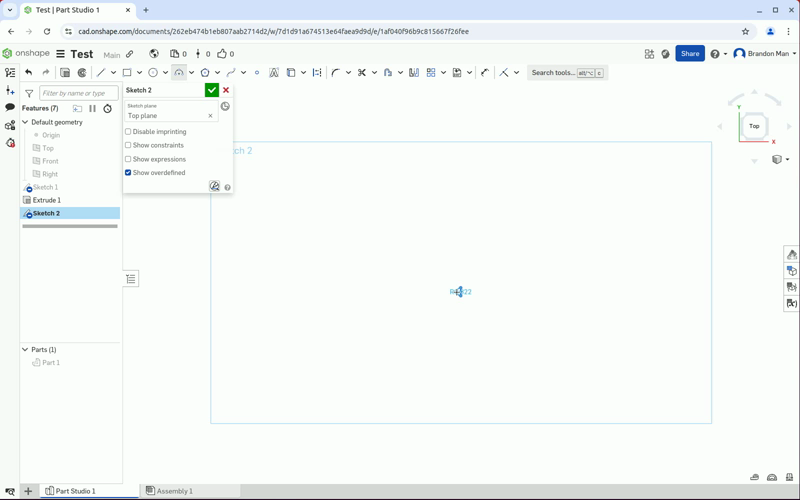
key(esc)
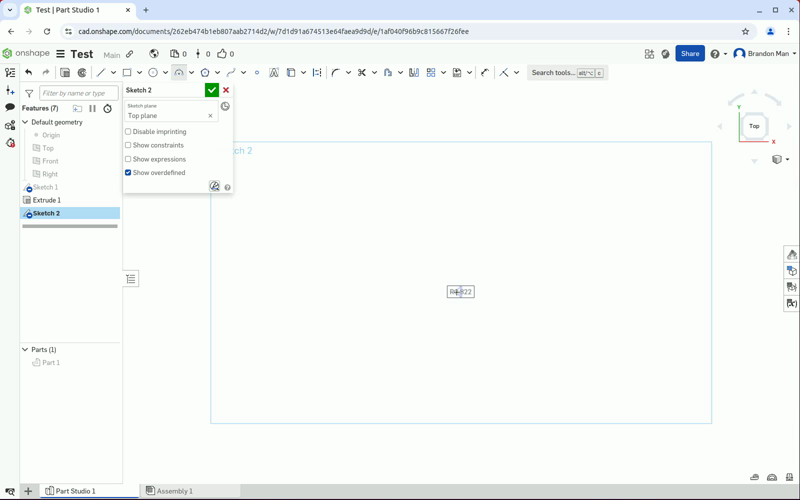
mouse_move(460, 293)
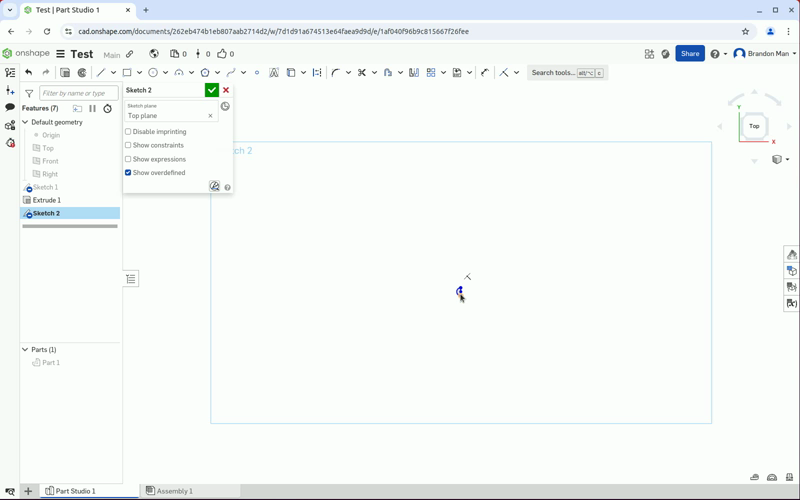
scroll(6)
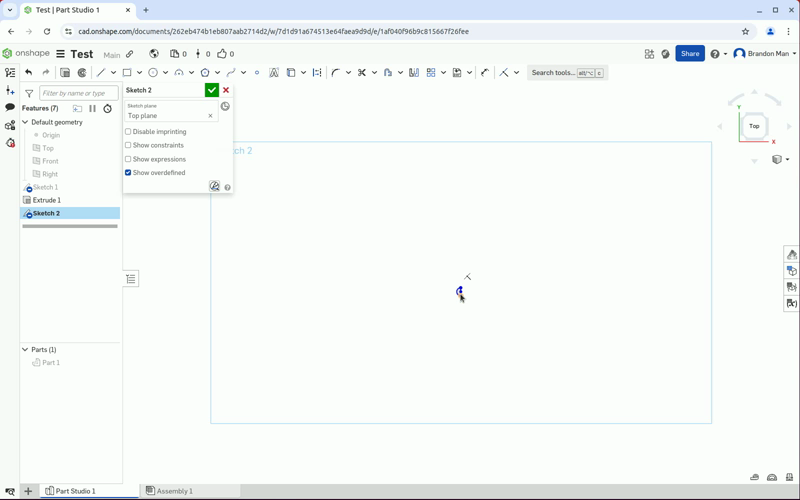
scroll(6)
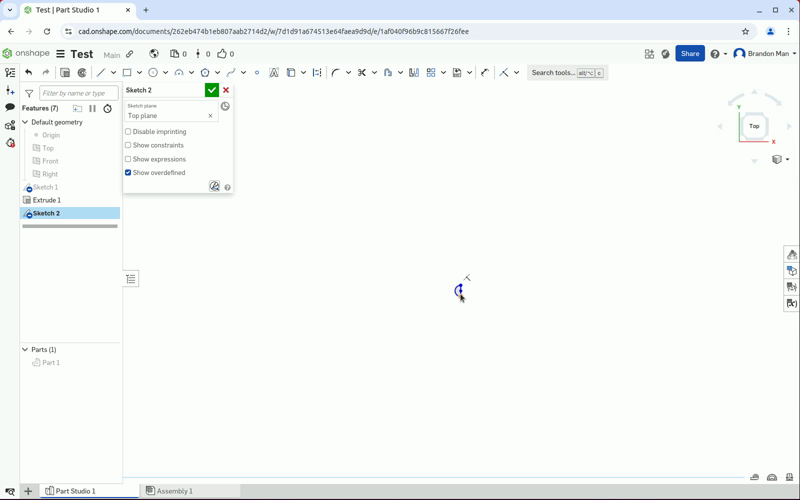
scroll(6)
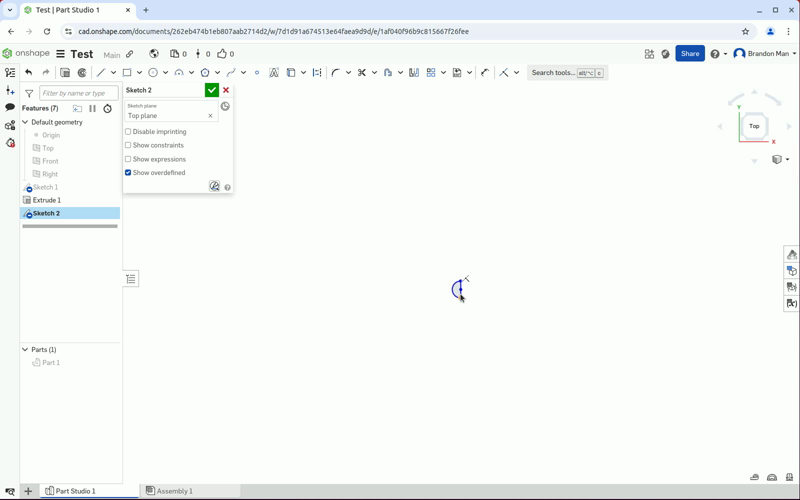
scroll(6)
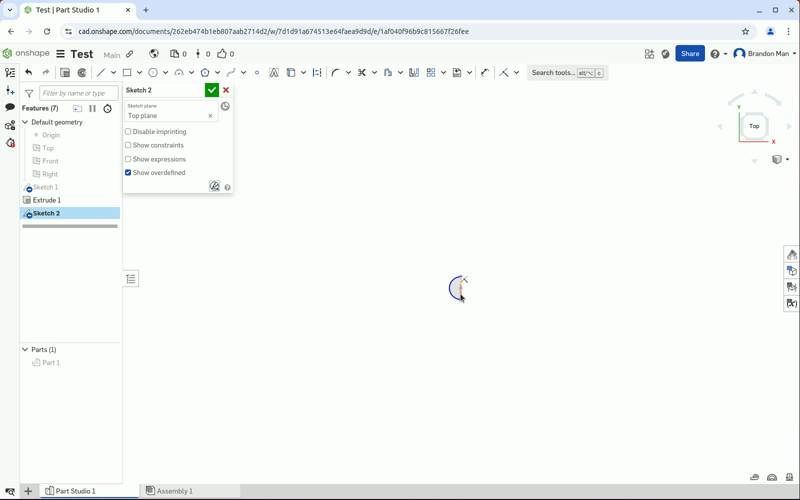
scroll(6)
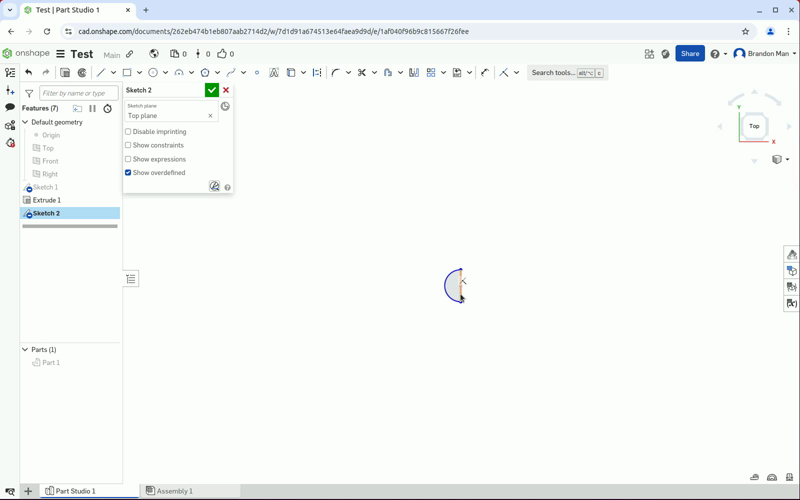
scroll(6)
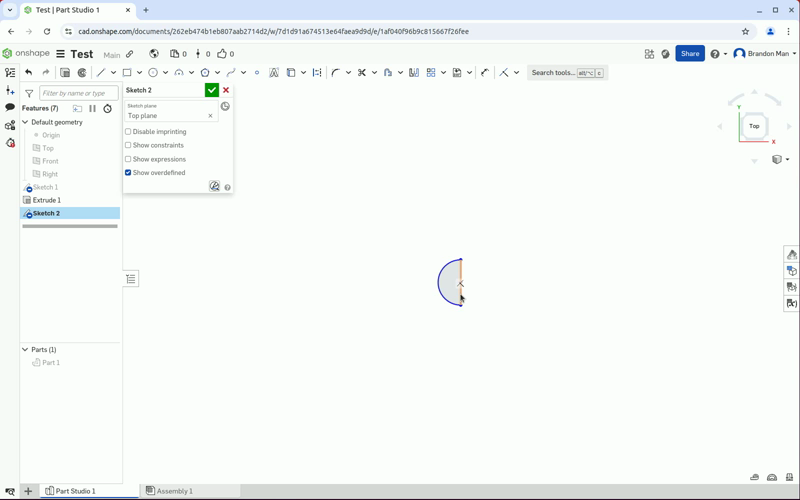
scroll(6)
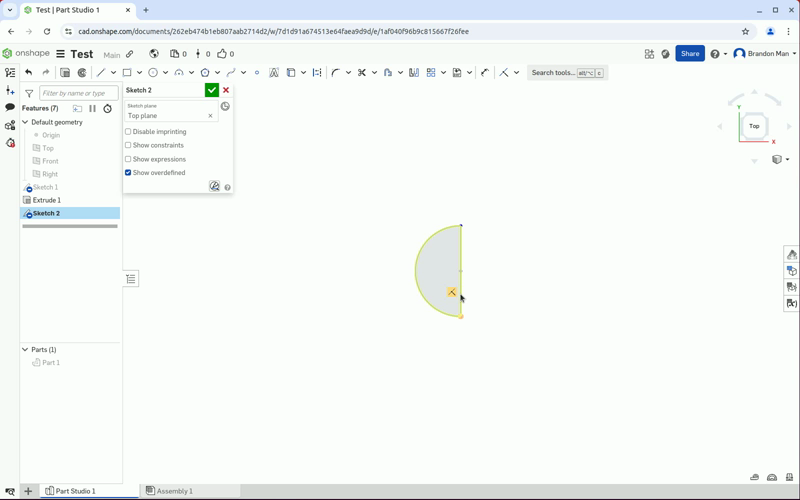
click(460, 293)
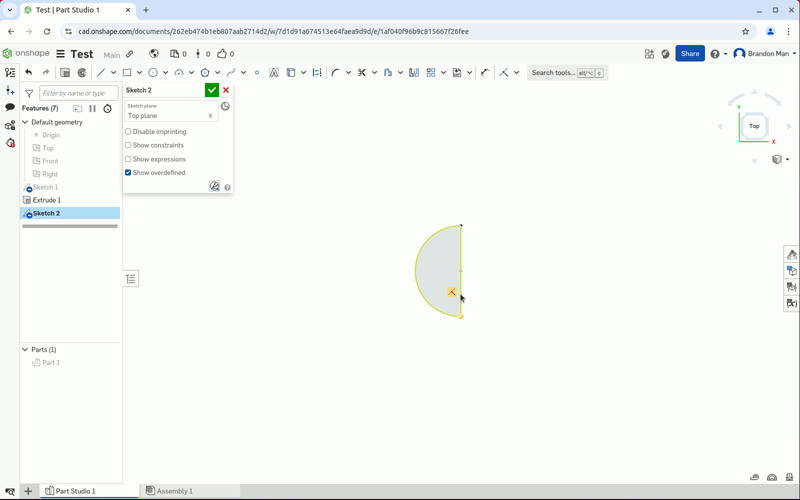
scroll(-6)
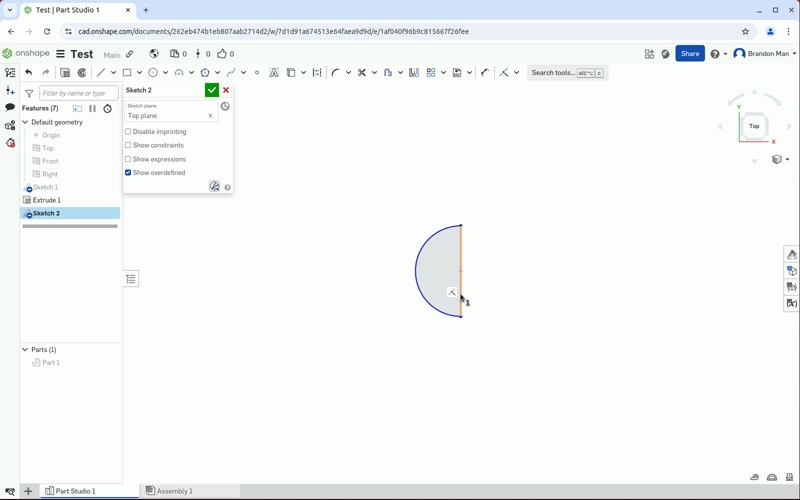
scroll(-6)
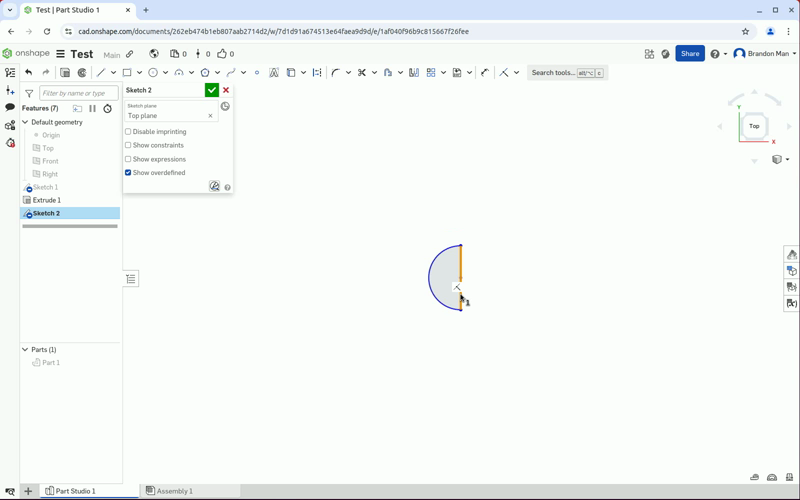
scroll(-6)
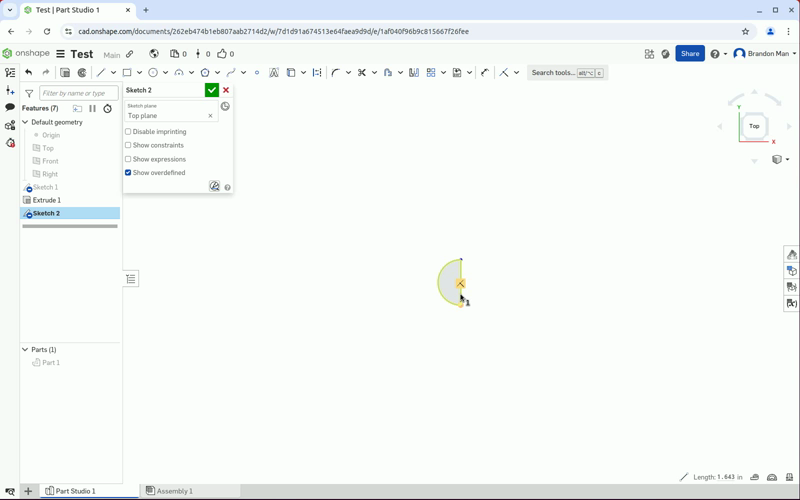
scroll(-6)
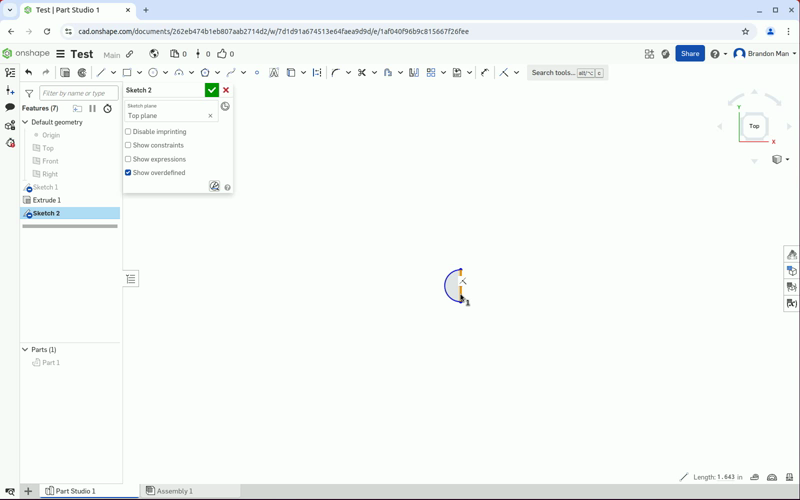
scroll(-6)
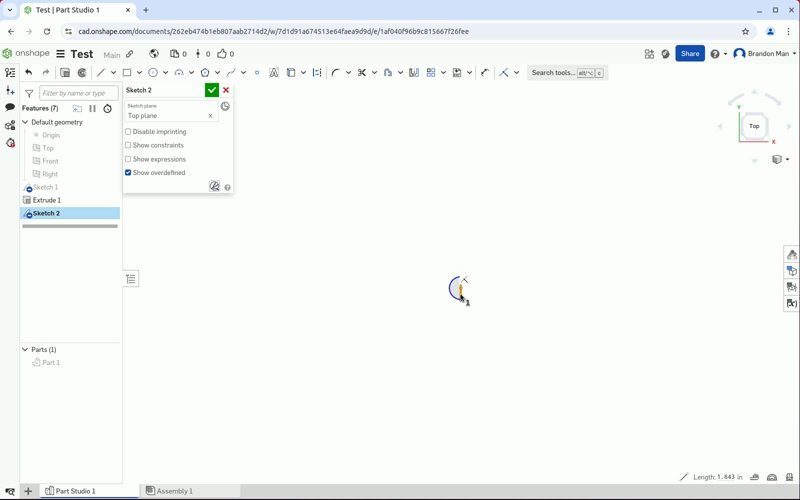
scroll(-6)
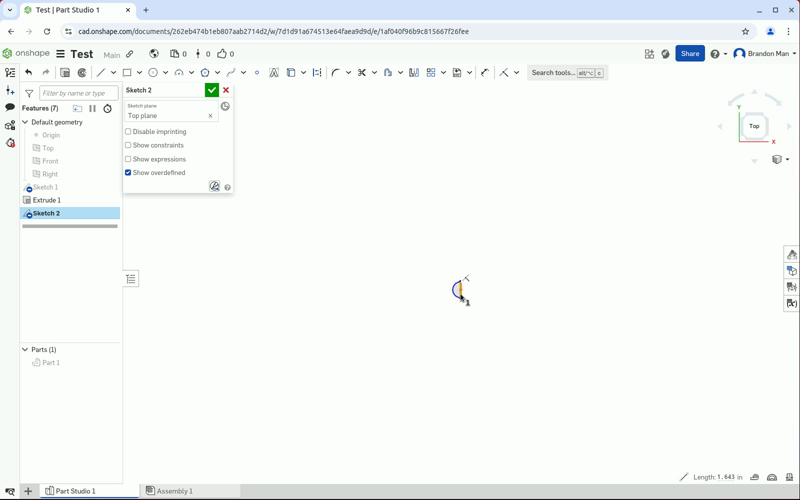
scroll(-6)
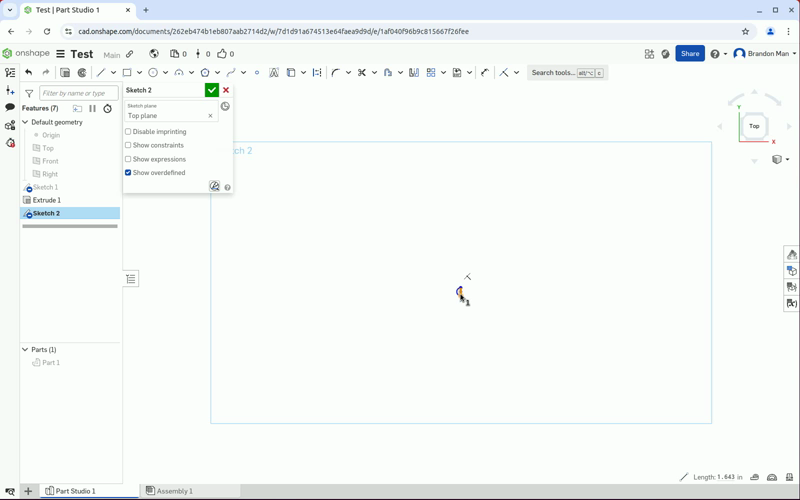
mouse_move(73, 352)
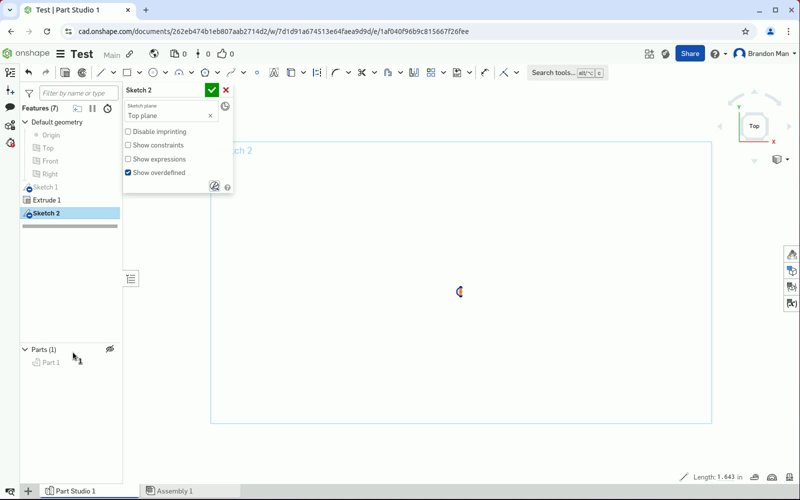
key(shift+y)
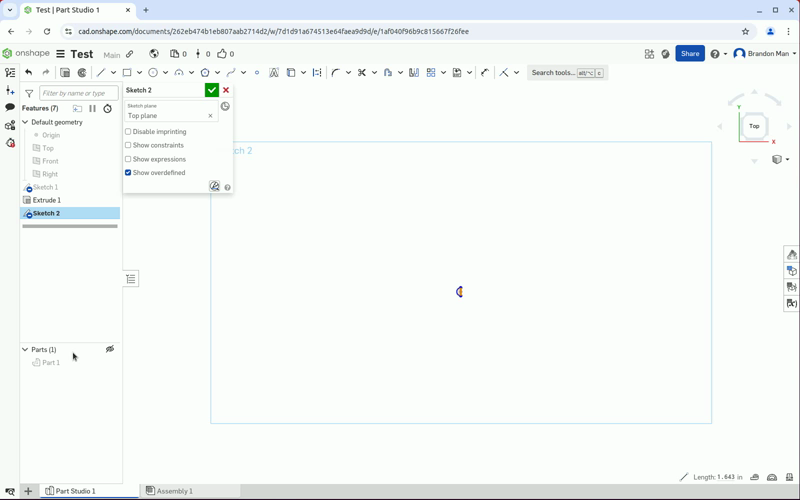
key(shift+e)
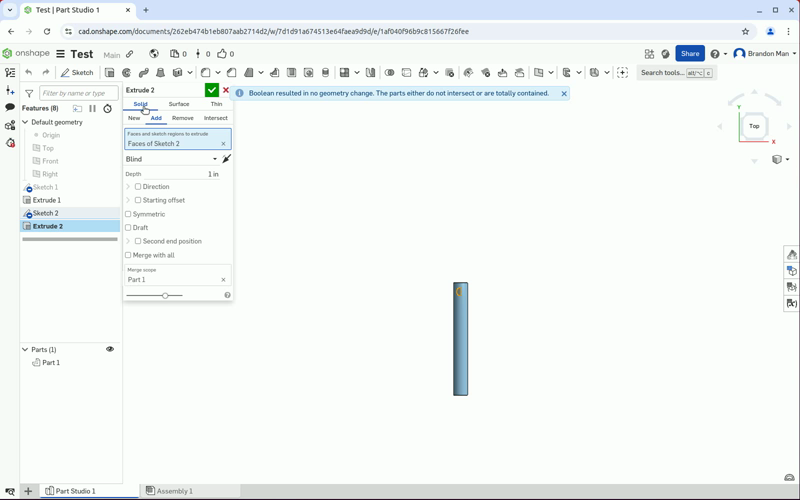
mouse_move(143, 106)
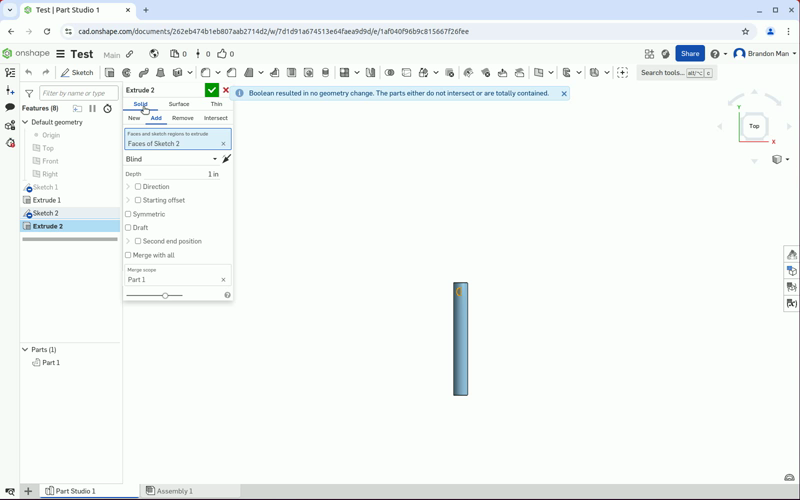
click(143, 106)
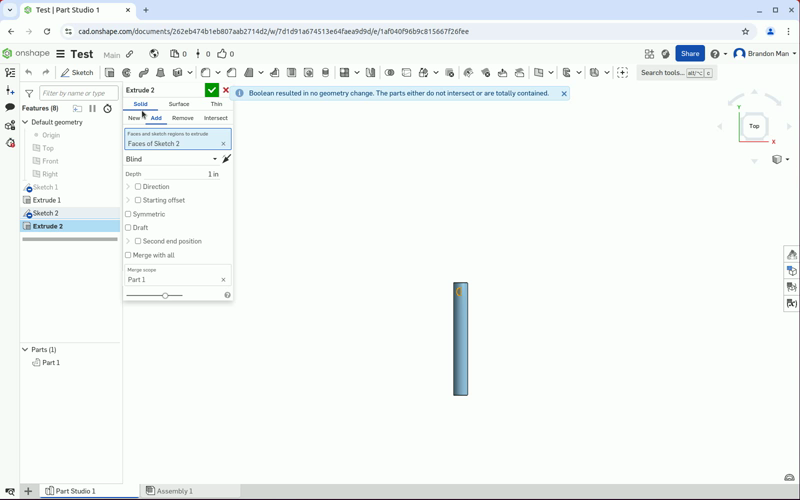
mouse_move(137, 120)
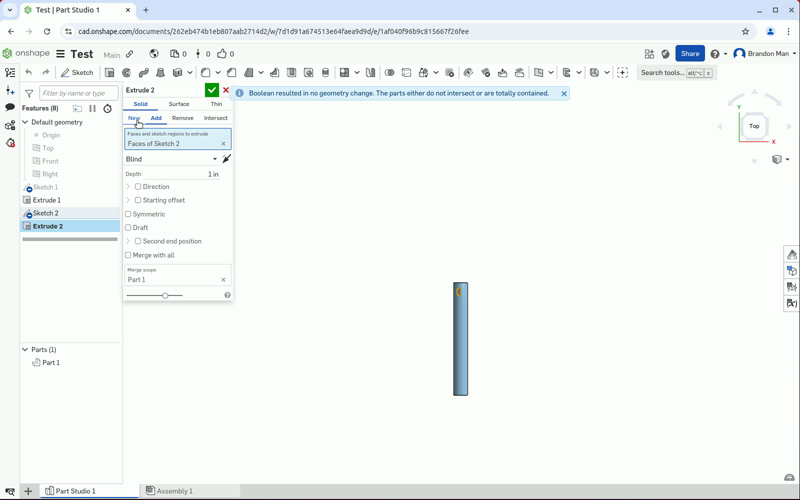
click(137, 120)
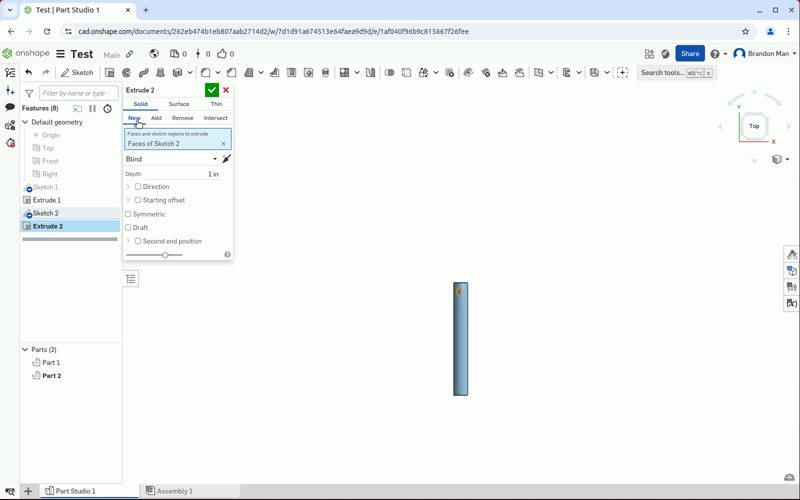
key(tab, 4)
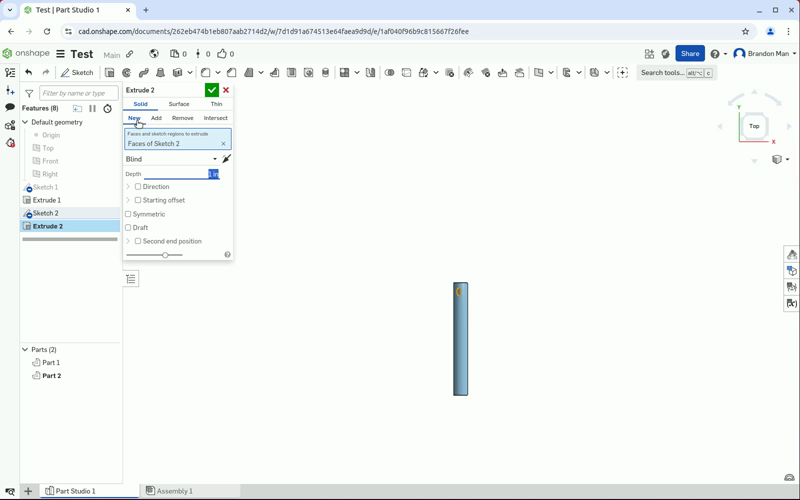
text(3.852)
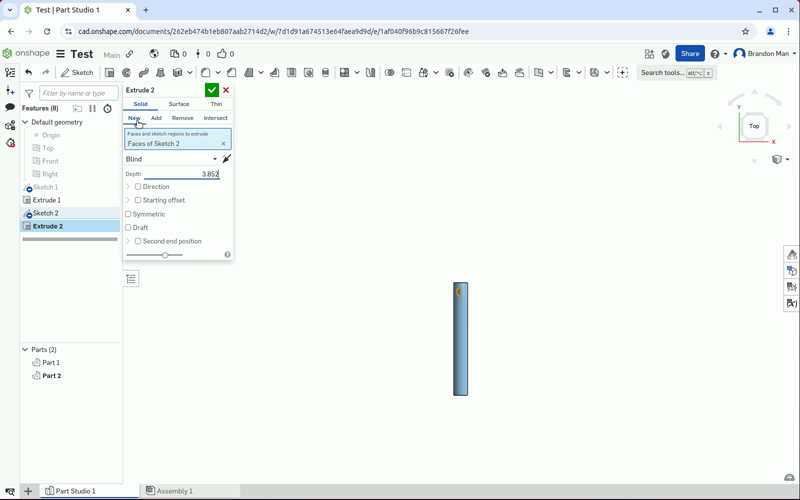
key(tab, 3)
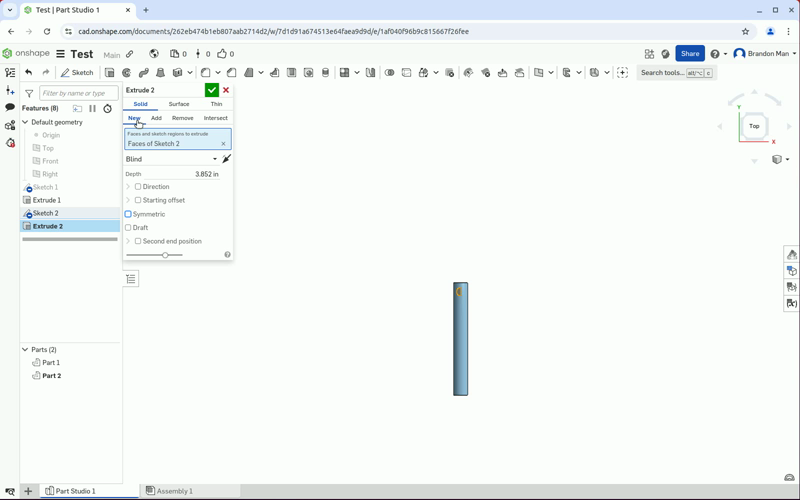
key(space)
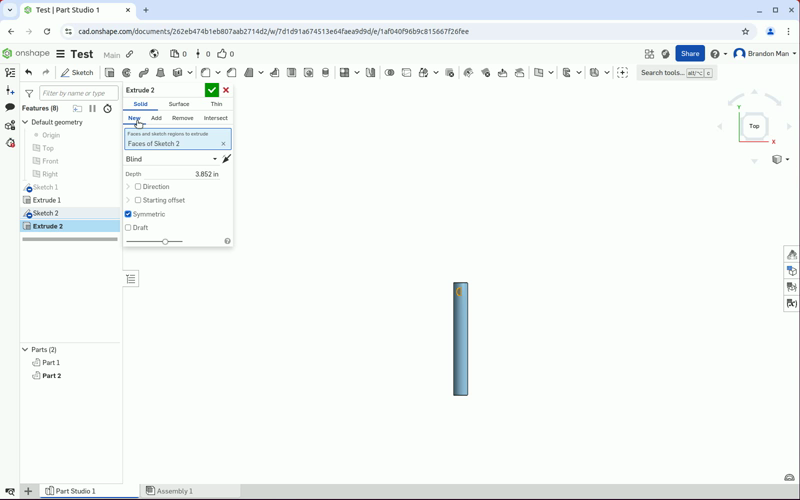
key(enter)
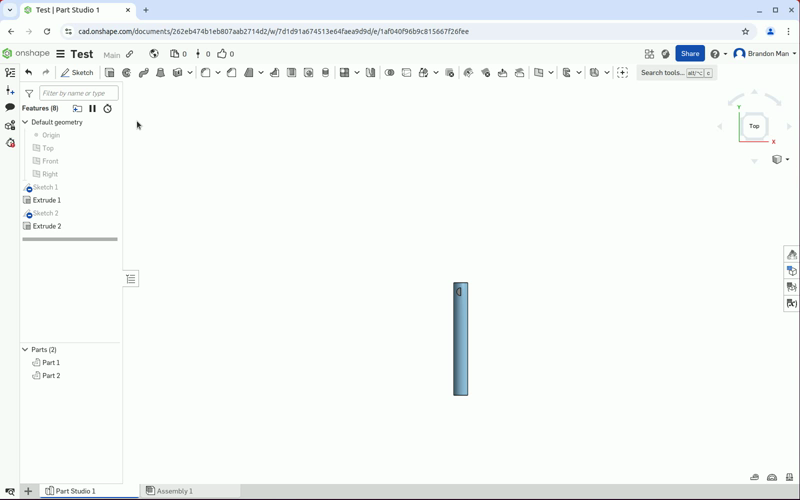
key(shift+h)
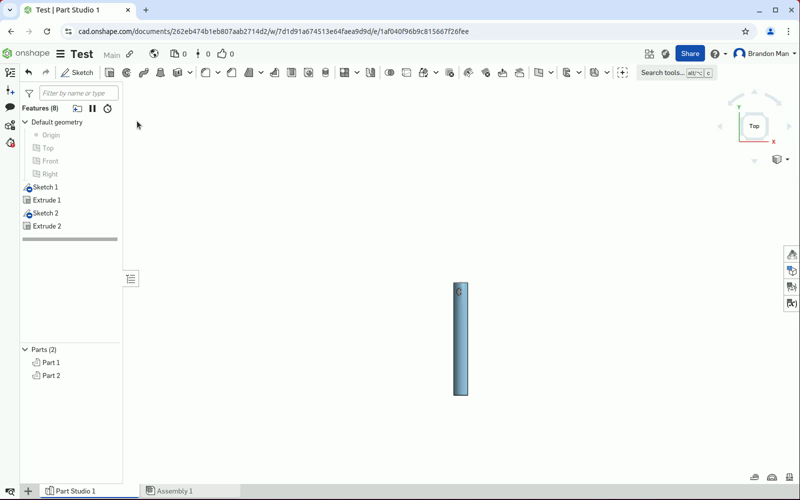
key(shift+h)
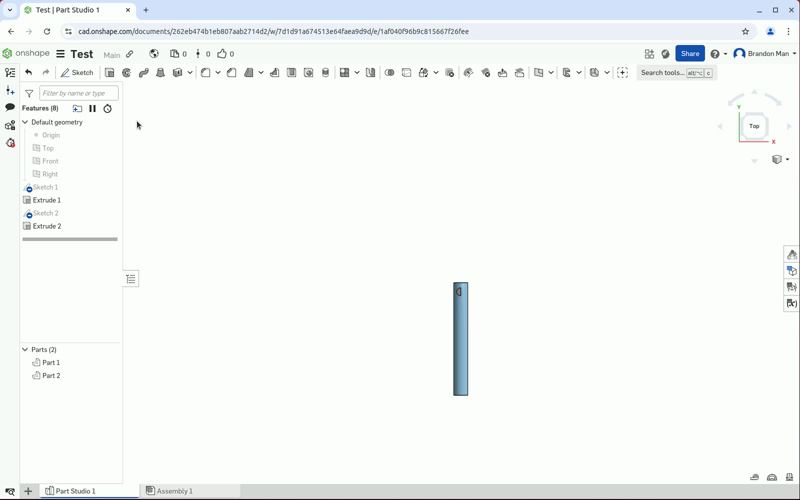
mouse_move(73, 189)
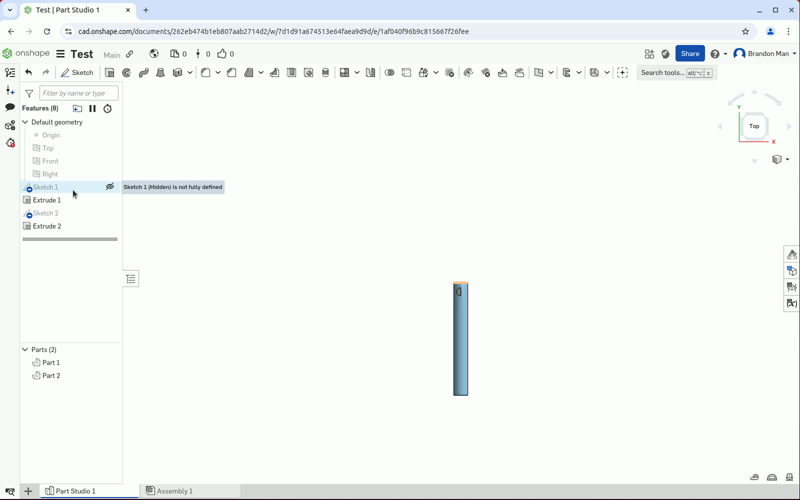
click(73, 189)
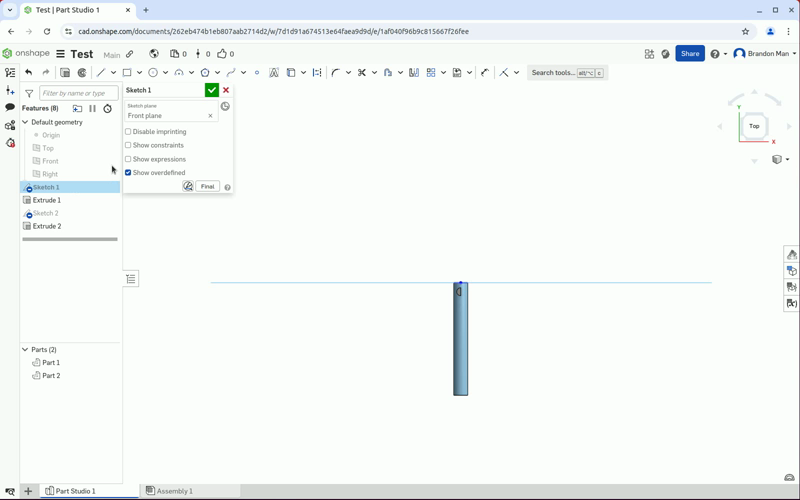
mouse_move(229, 92)
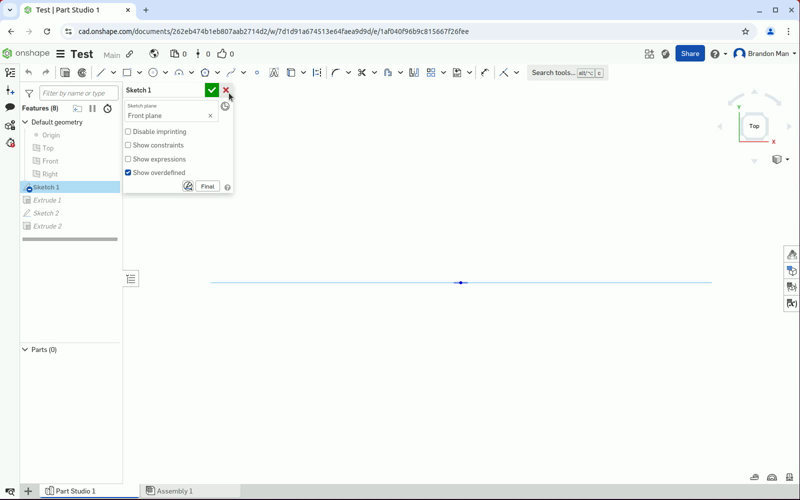
click(229, 92)
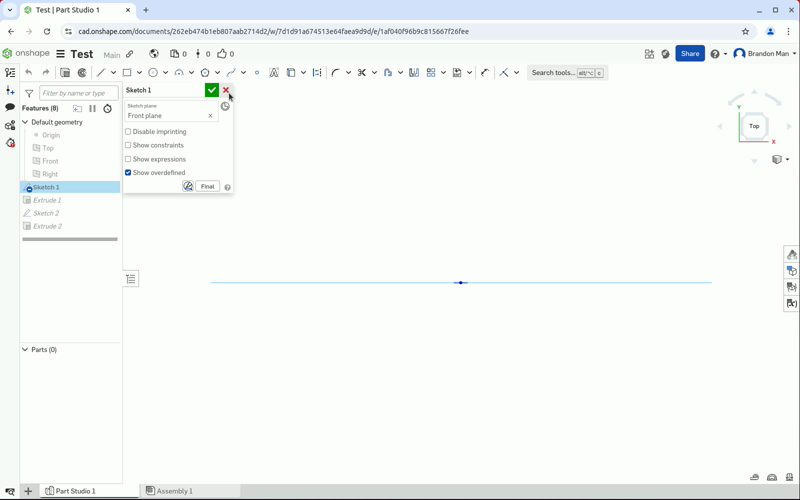
key(shift+s)
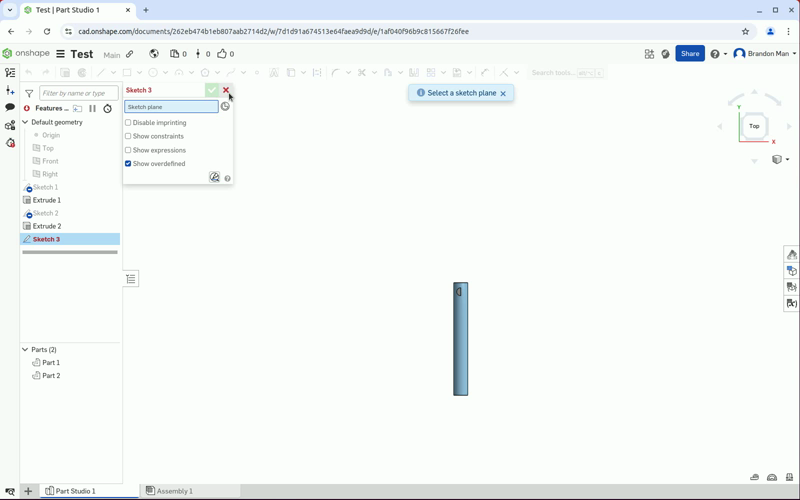
mouse_move(73, 150)
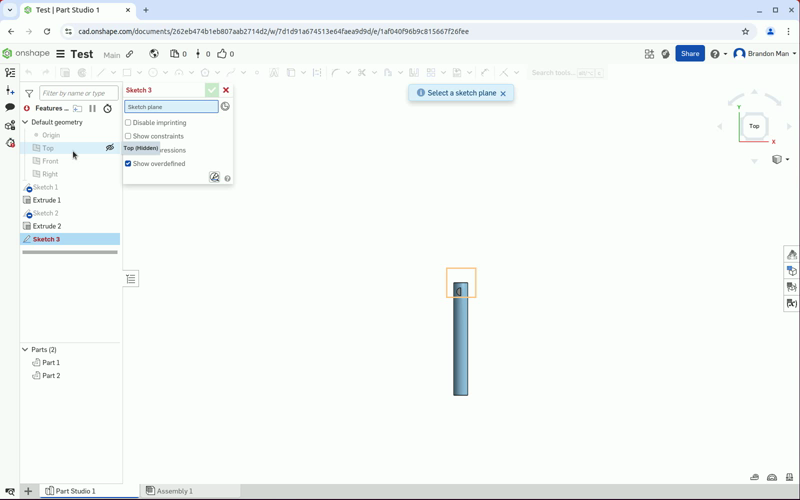
click(73, 150)
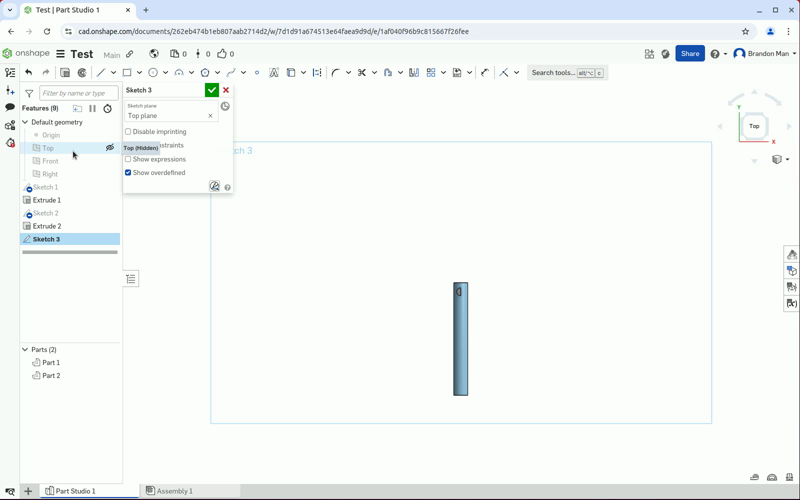
mouse_move(73, 352)
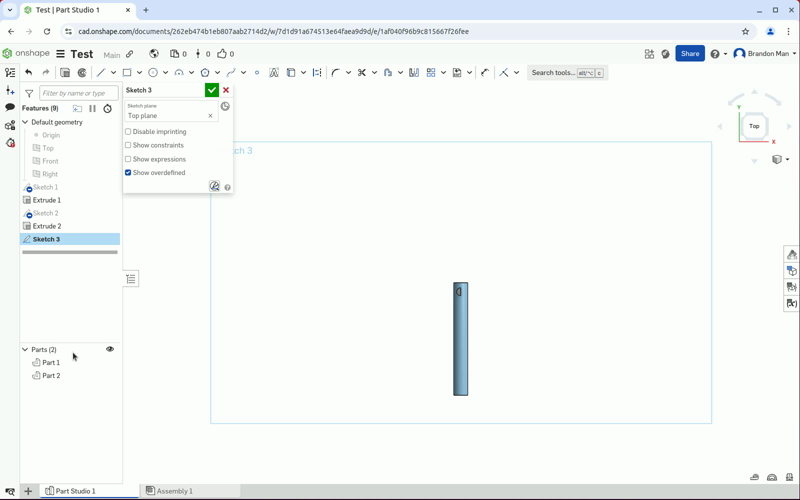
key(y)
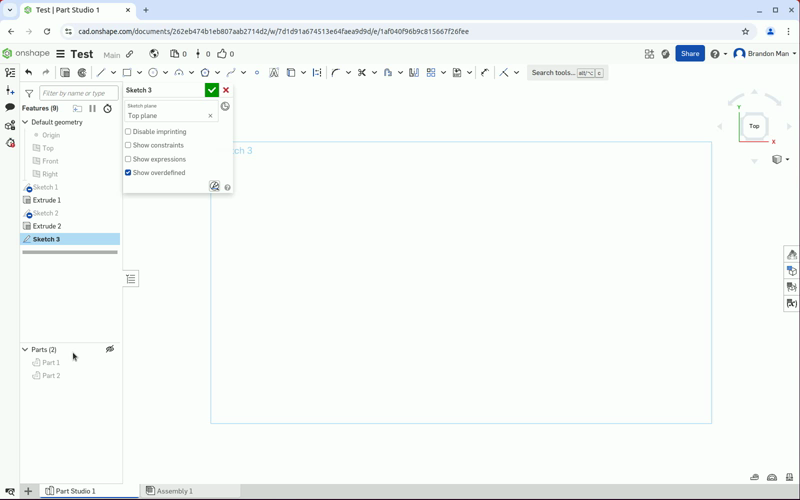
key(a)
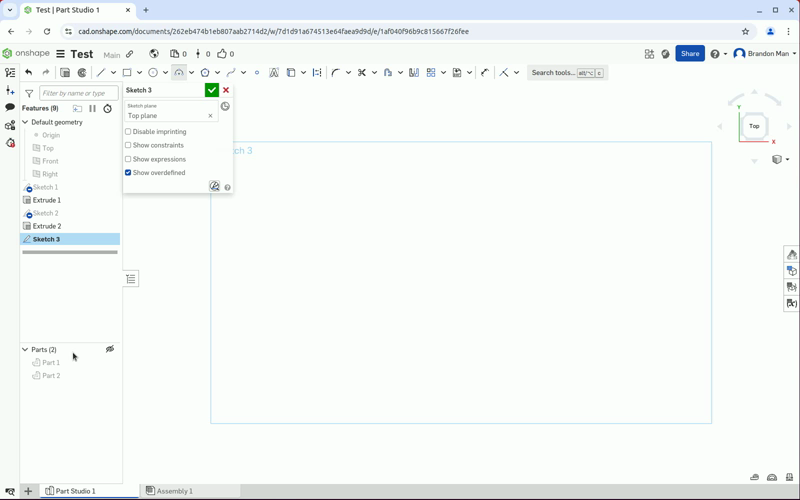
key_down(shift)
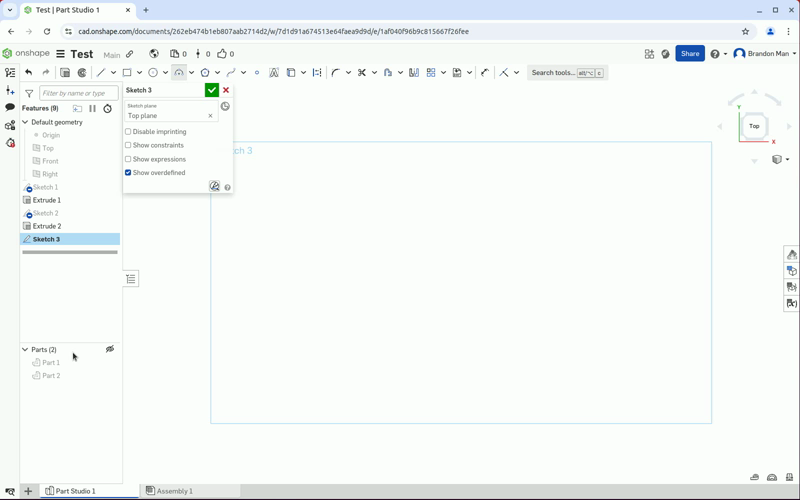
mouse_move(460, 295)
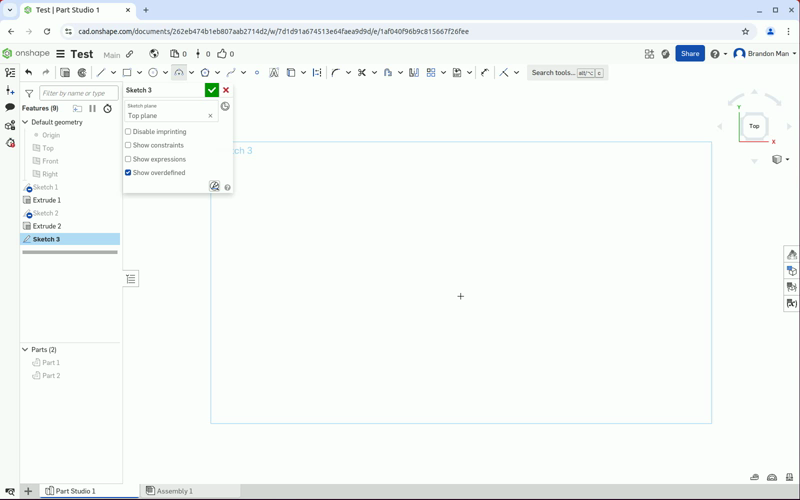
click(460, 295)
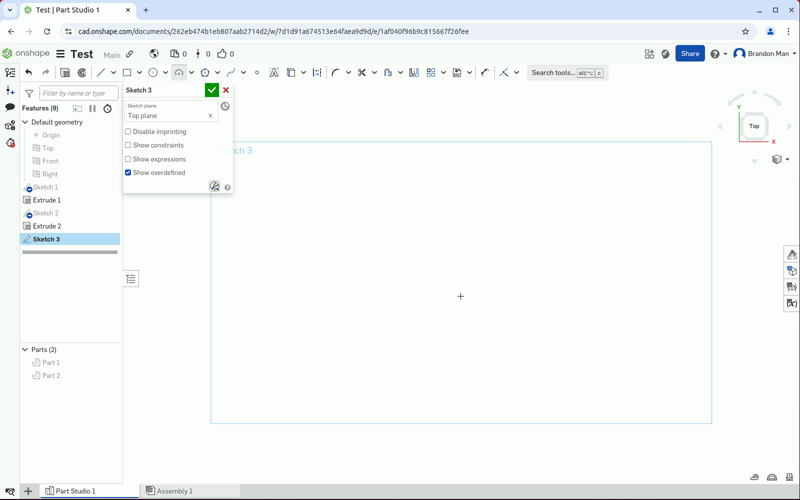
key_up(shift)
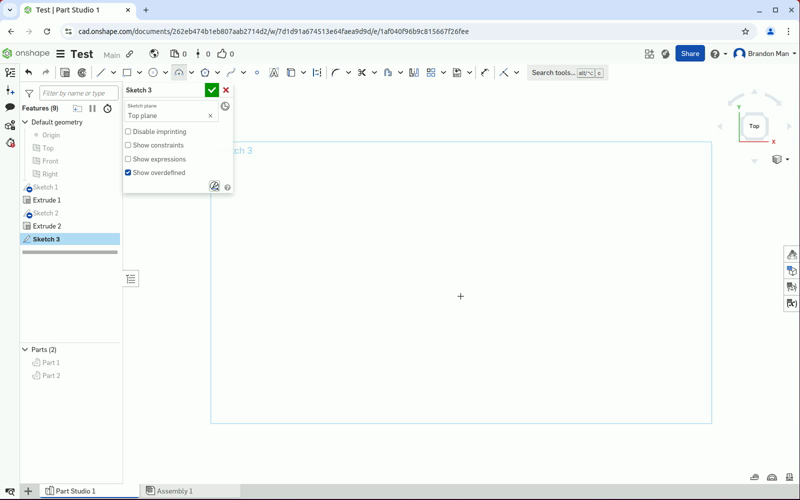
key_down(shift)
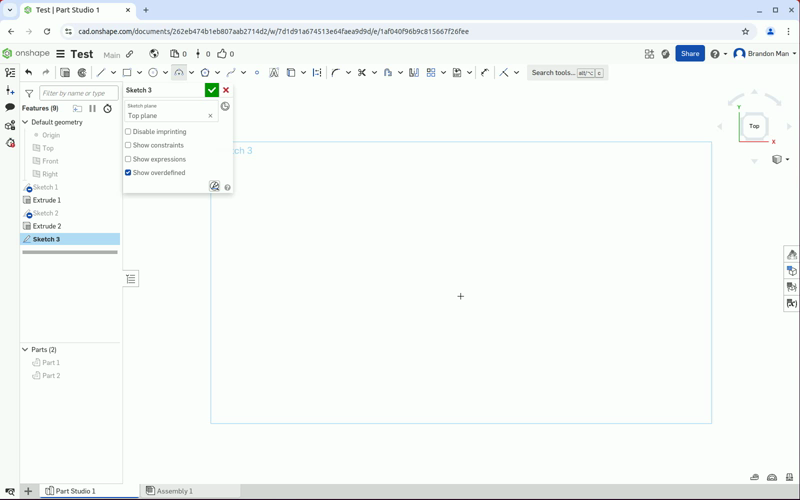
mouse_move(460, 287)
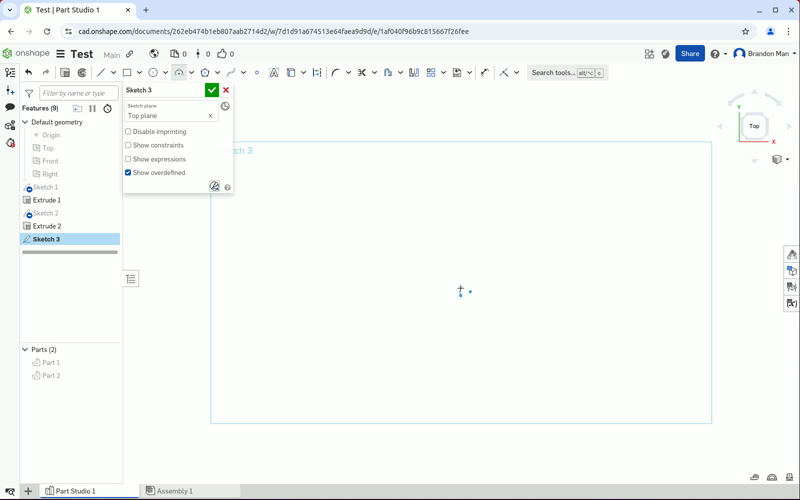
click(460, 287)
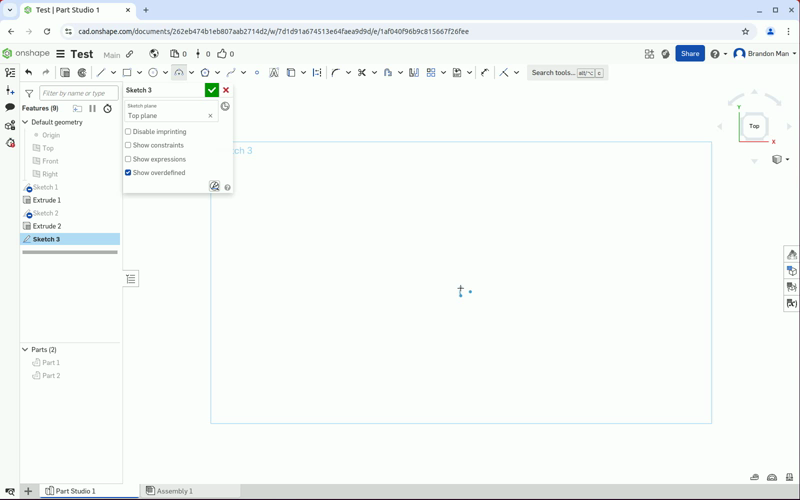
mouse_move(464, 291)
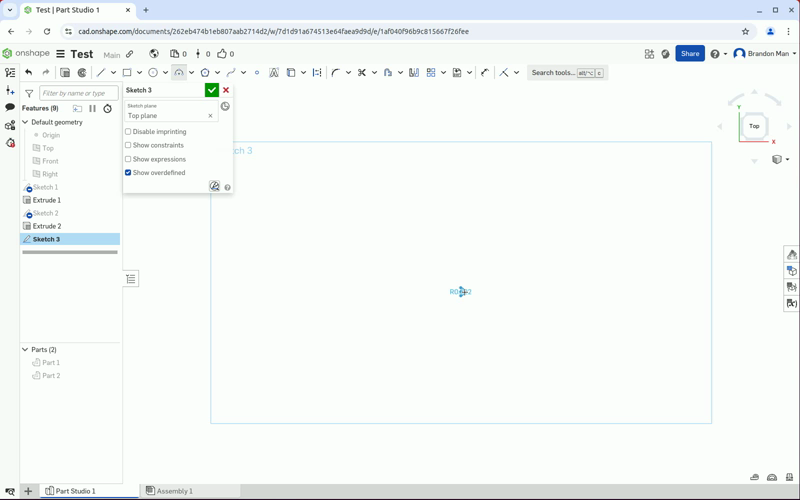
click(464, 291)
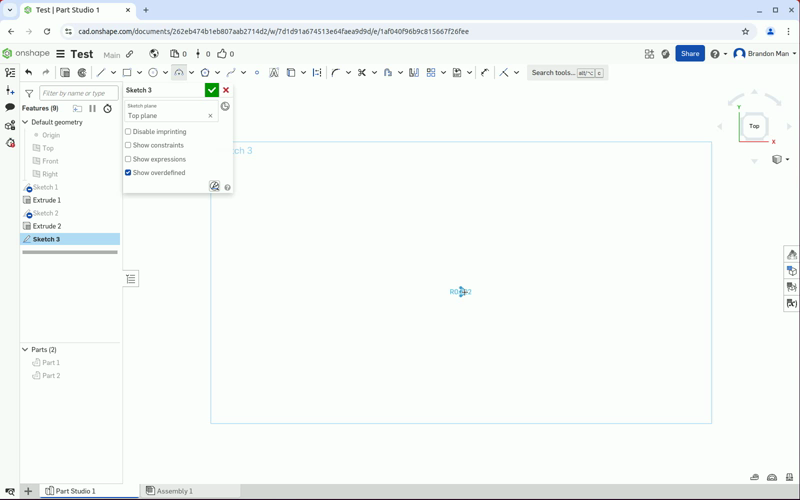
key_up(shift)
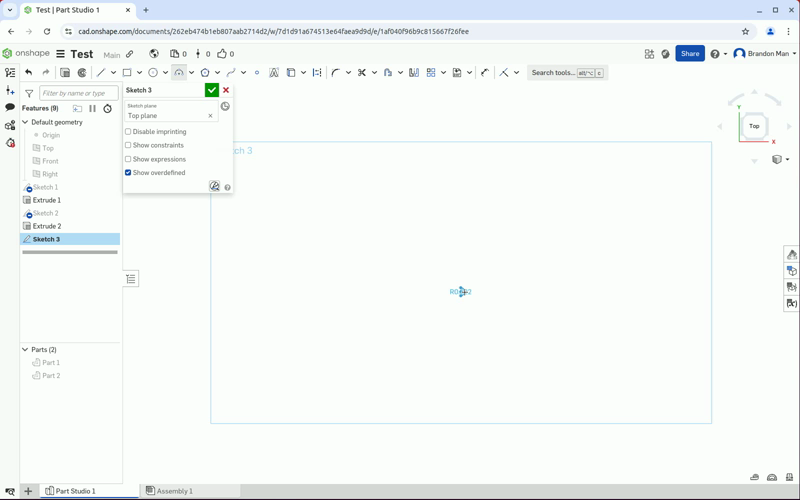
key(esc)
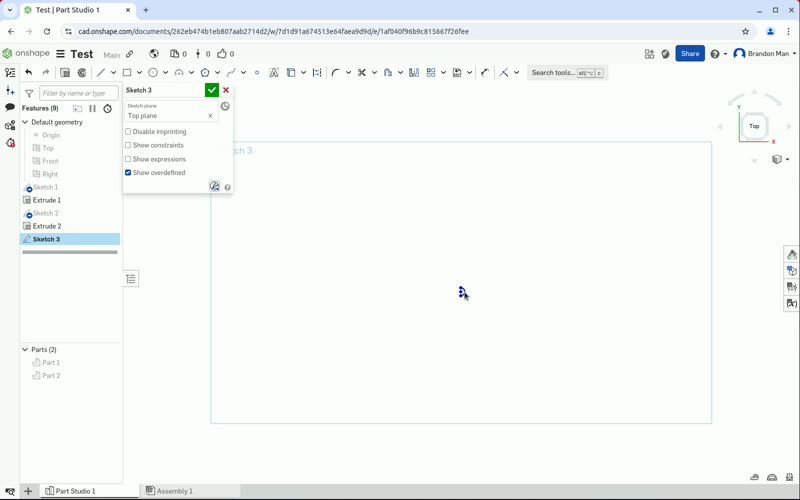
key(l)
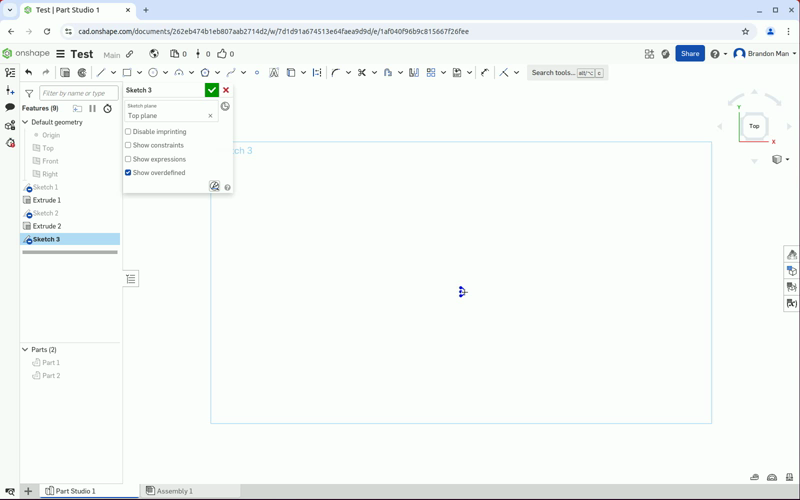
mouse_move(460, 287)
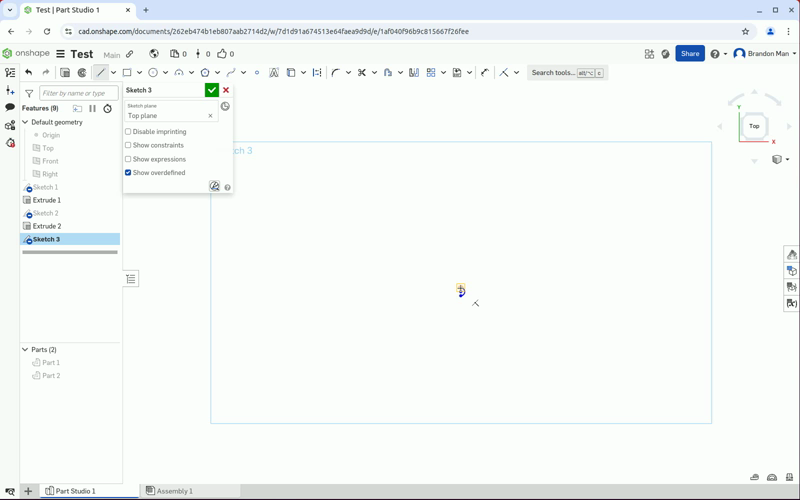
scroll(6)
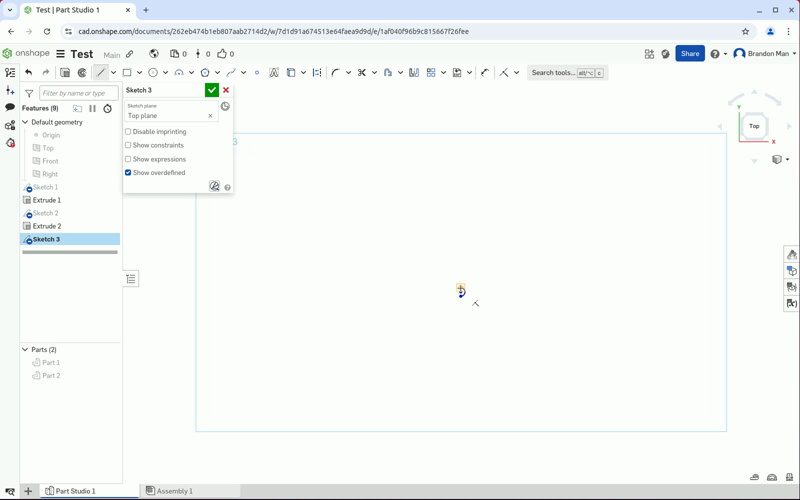
scroll(6)
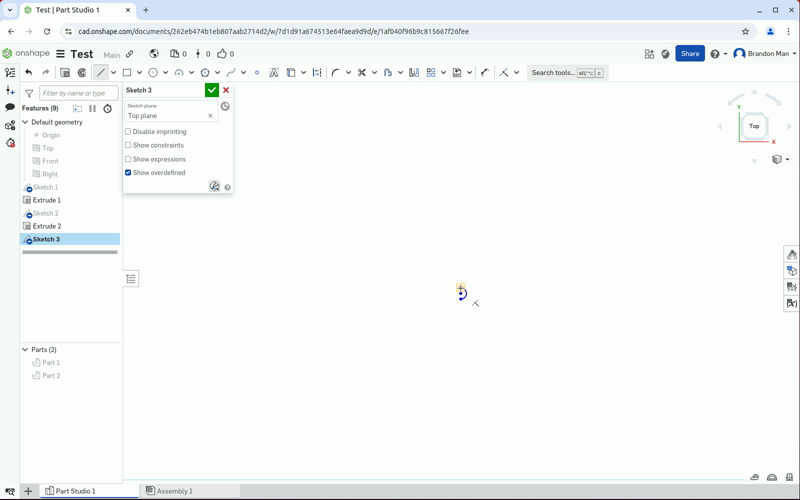
scroll(6)
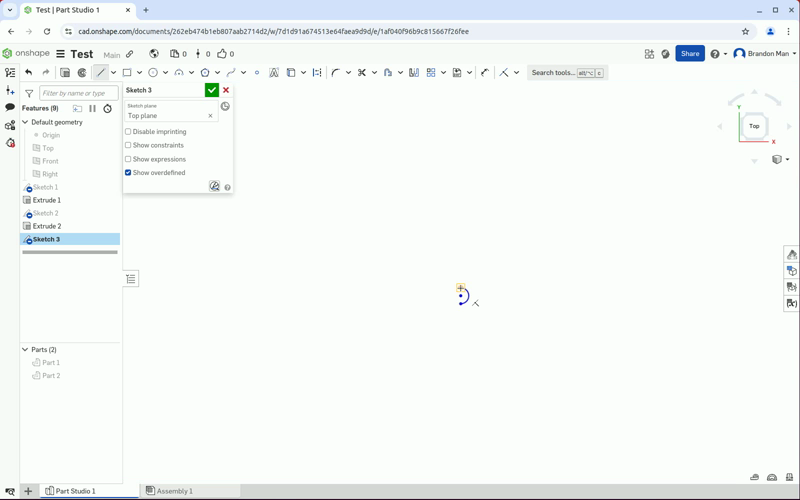
scroll(6)
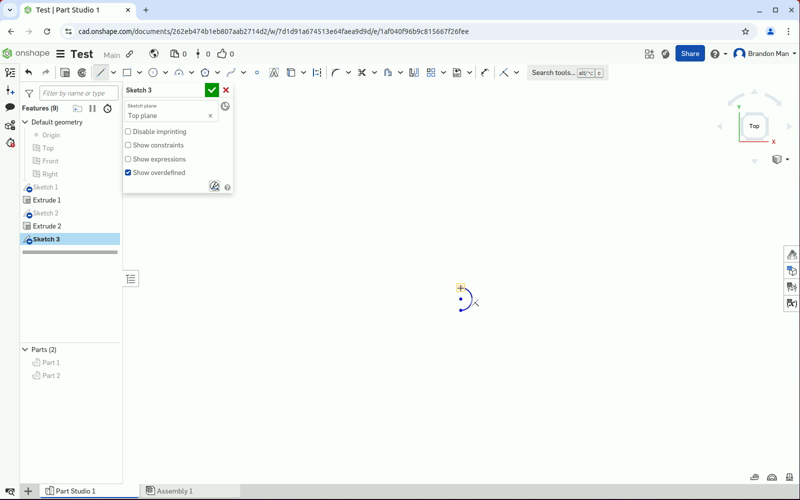
scroll(6)
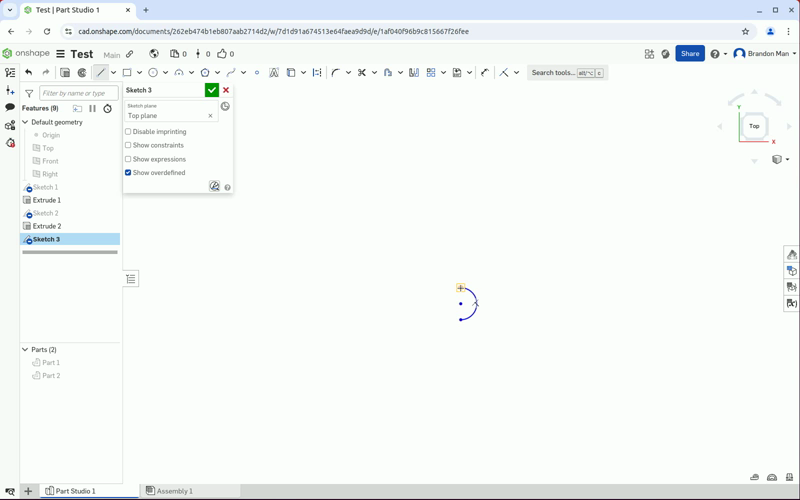
scroll(6)
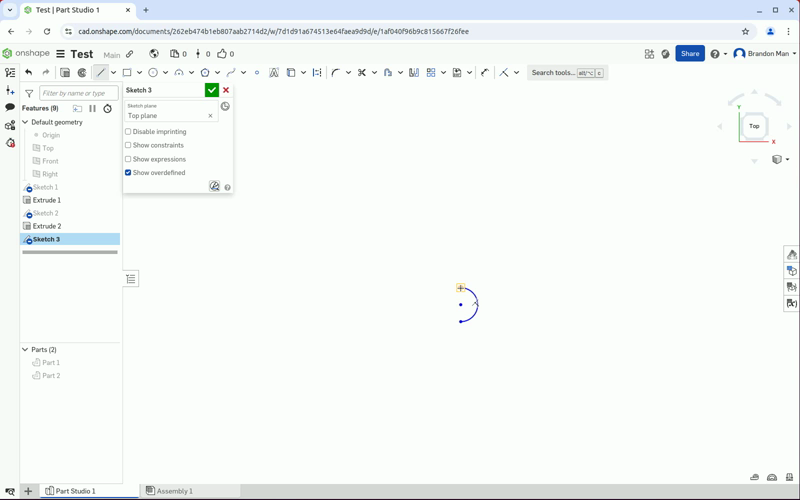
scroll(6)
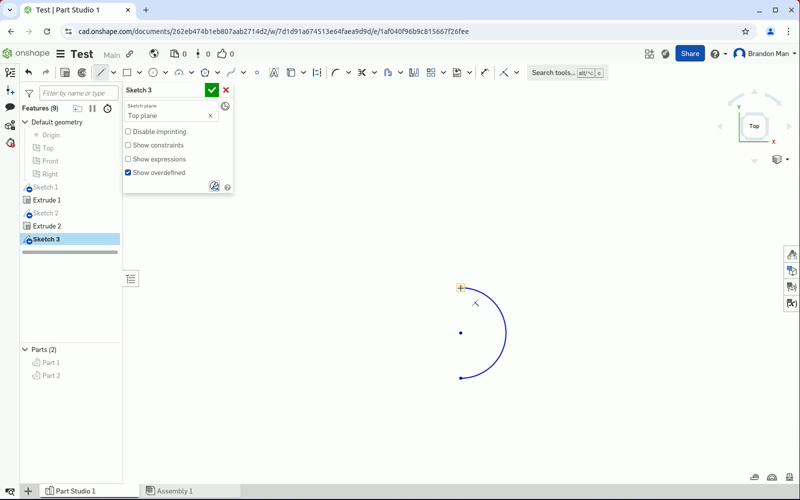
click(460, 287)
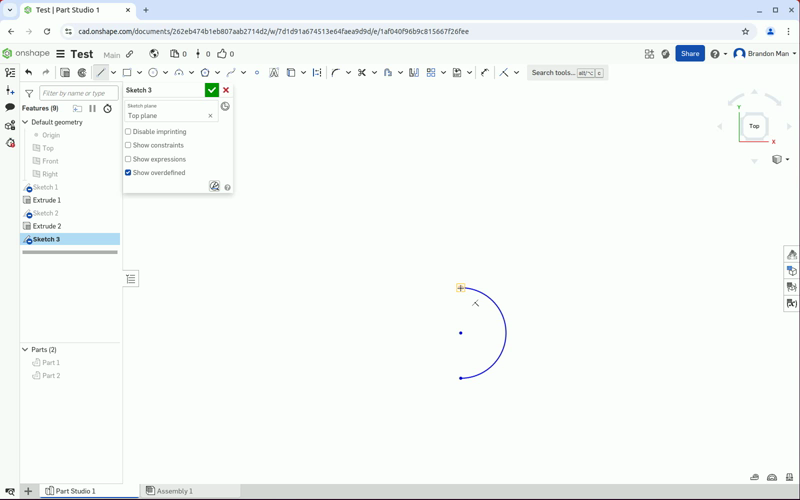
scroll(-6)
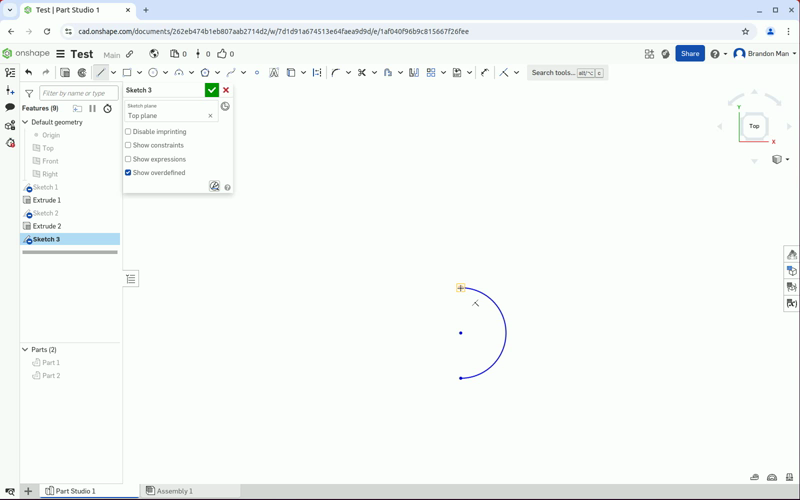
scroll(-6)
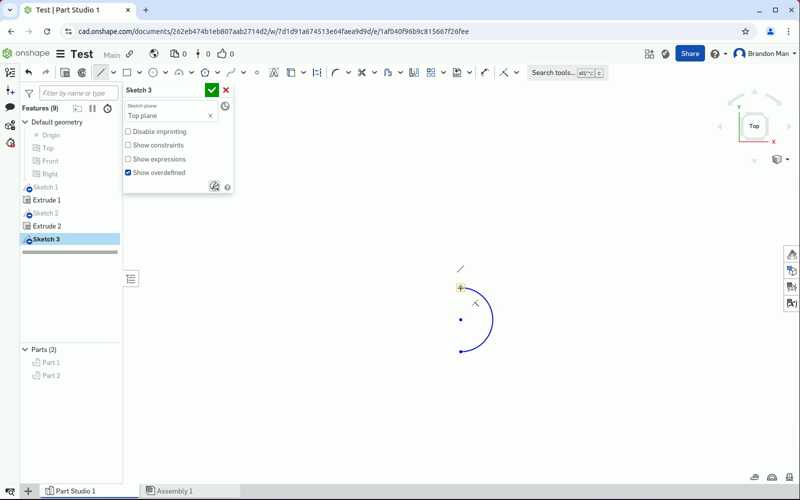
scroll(-6)
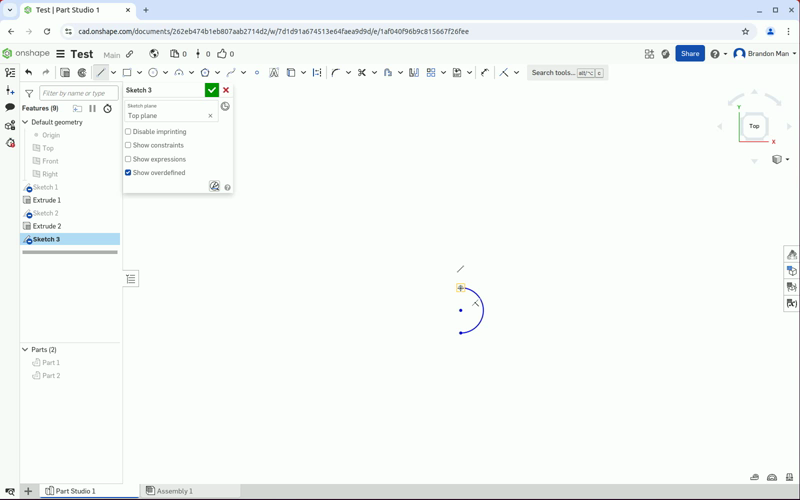
scroll(-6)
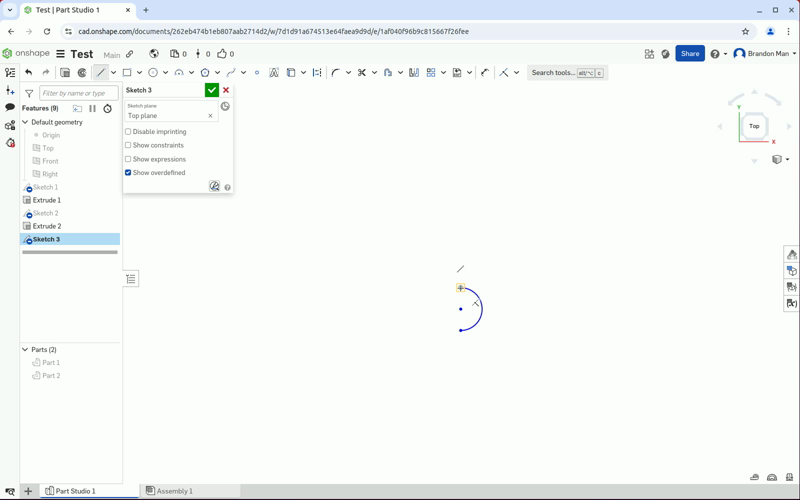
scroll(-6)
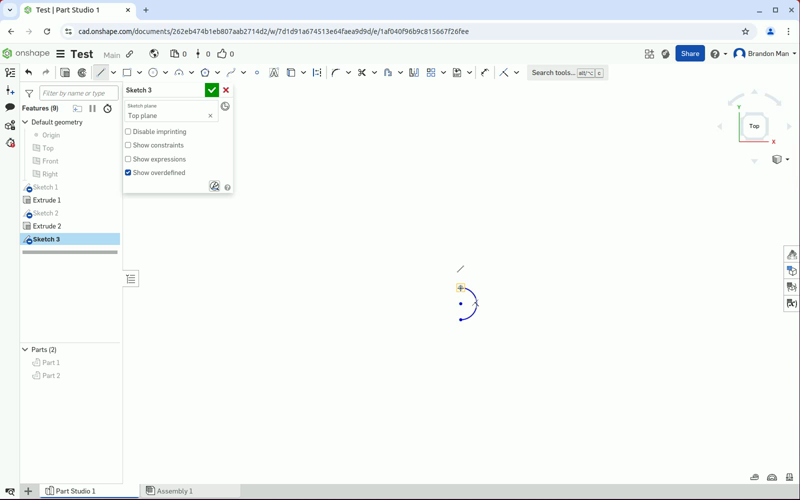
scroll(-6)
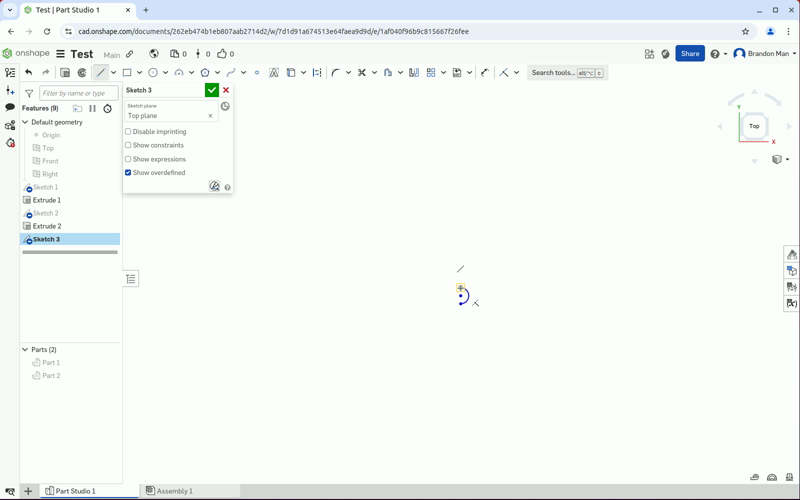
scroll(-6)
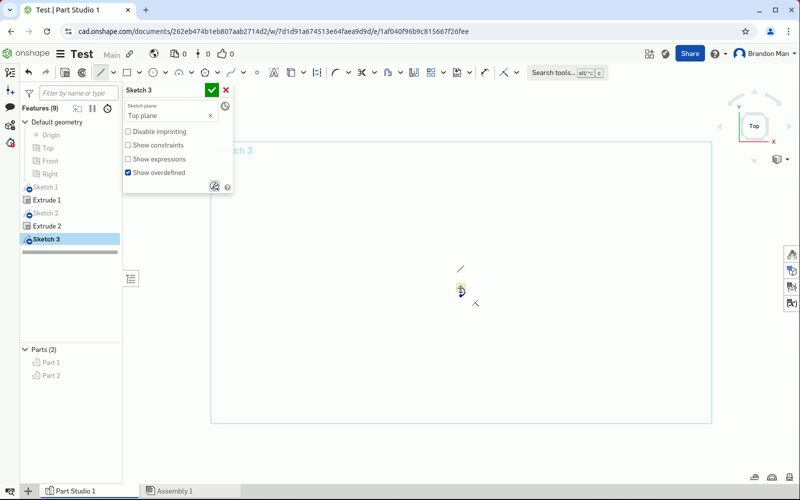
mouse_move(490, 287)
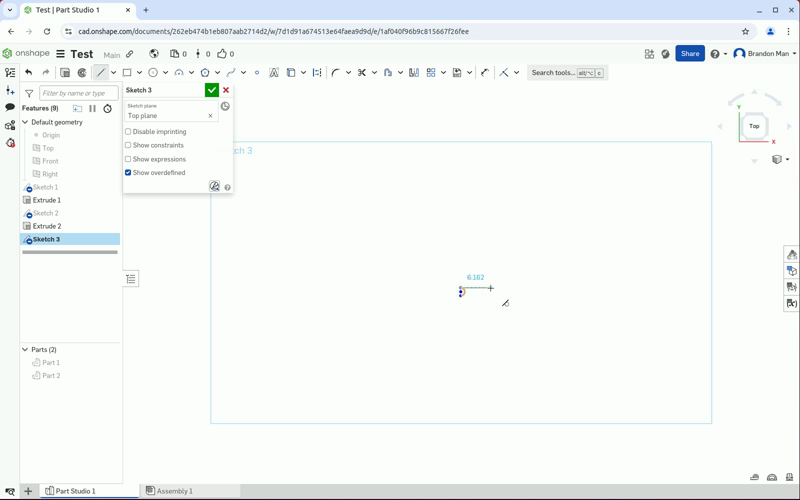
key_down(shift)
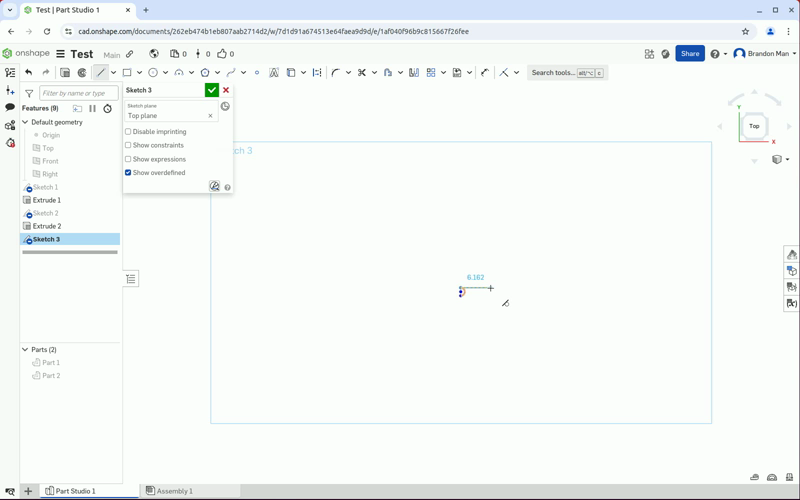
mouse_move(460, 295)
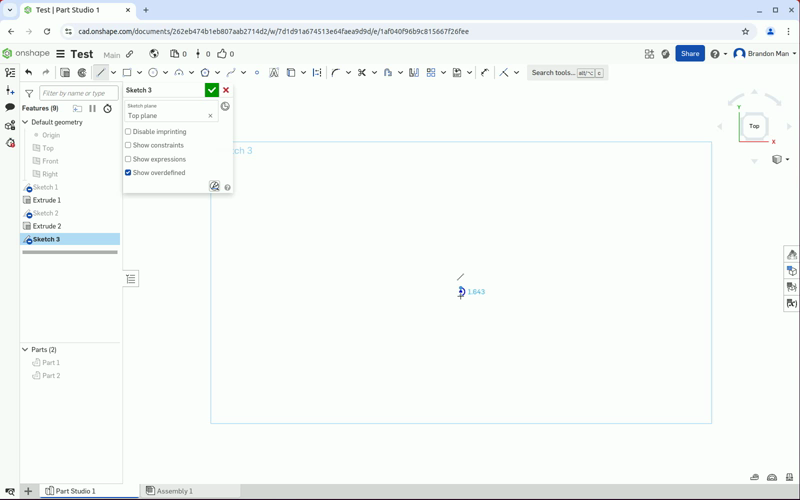
scroll(6)
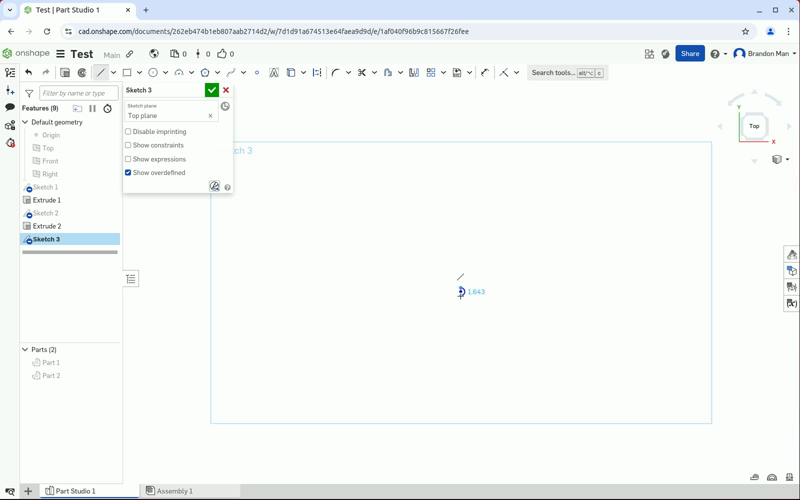
scroll(6)
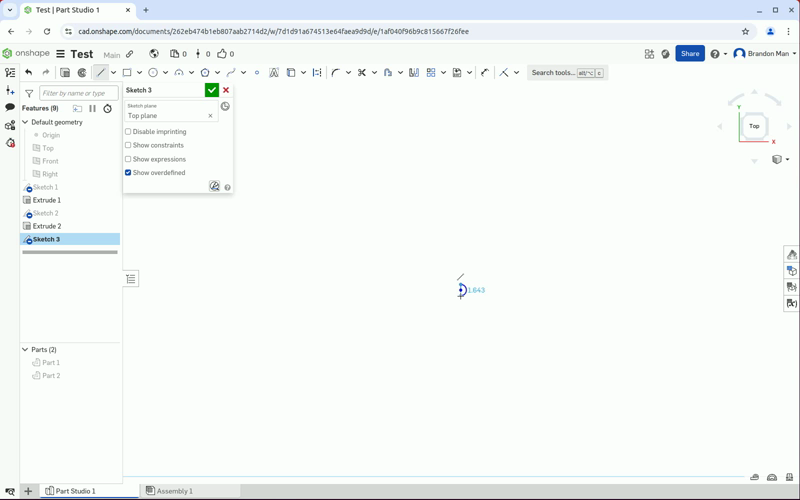
scroll(6)
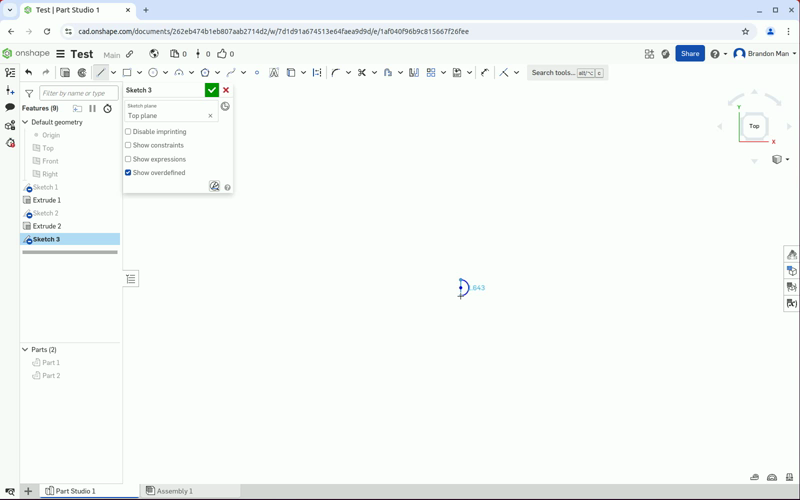
scroll(6)
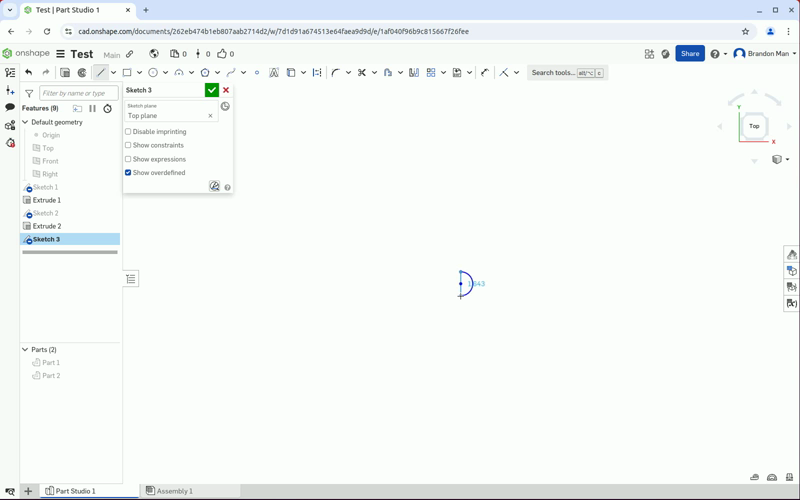
scroll(6)
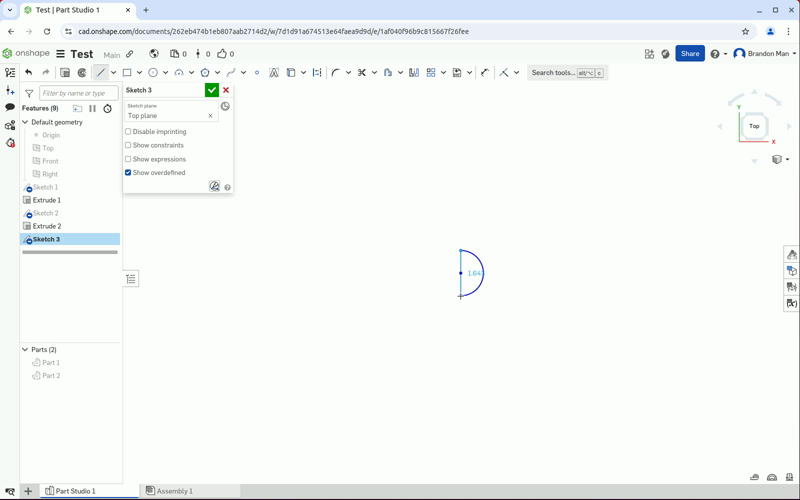
scroll(6)
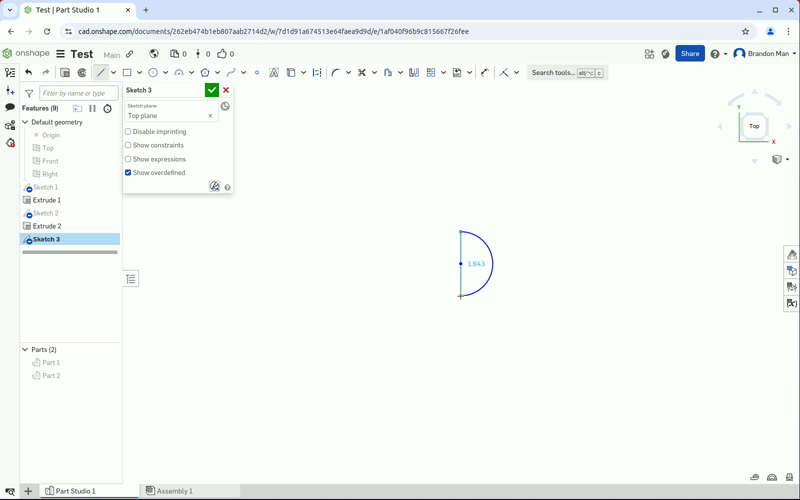
scroll(6)
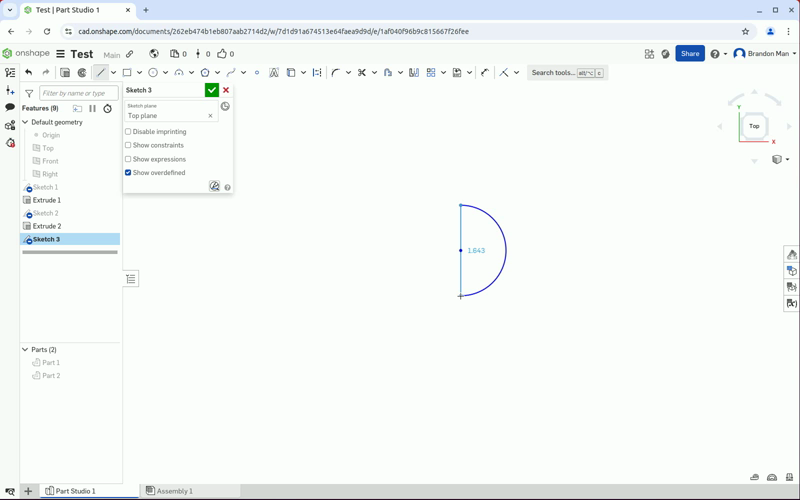
key_up(shift)
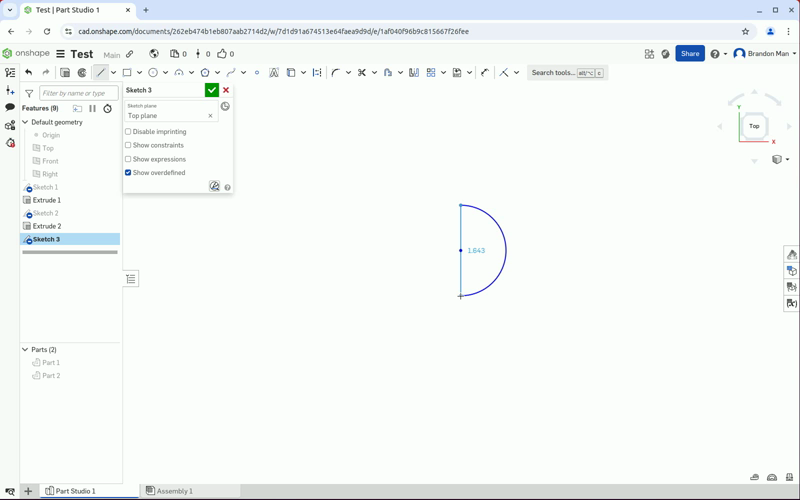
click(460, 295)
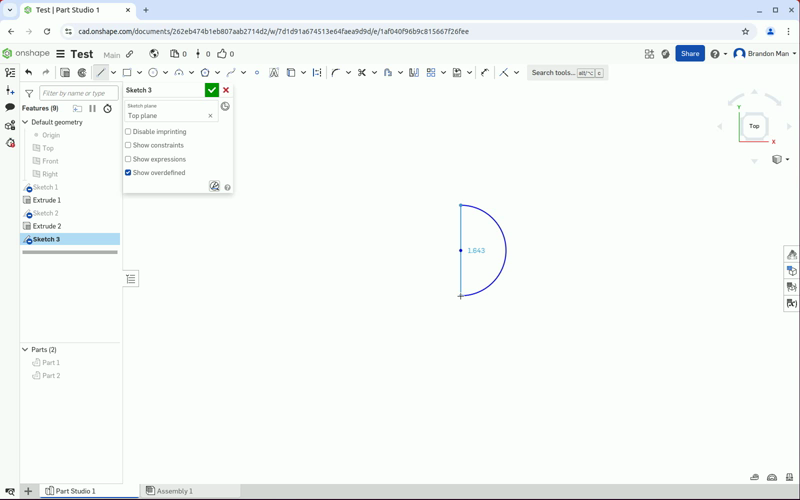
scroll(-6)
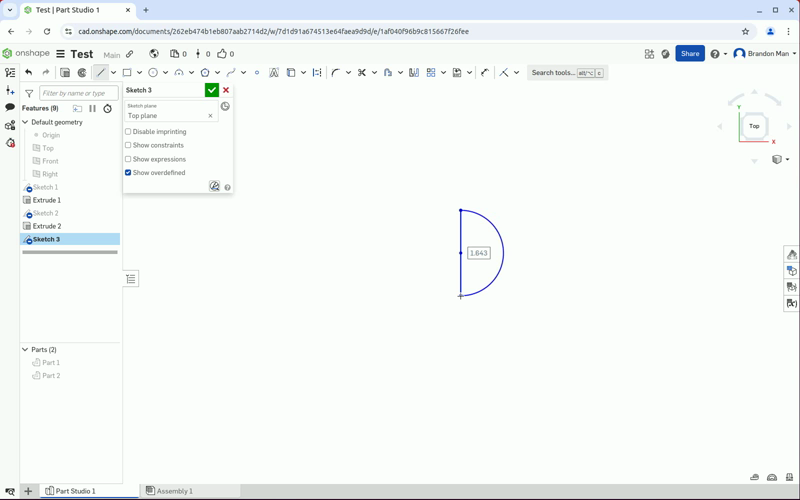
scroll(-6)
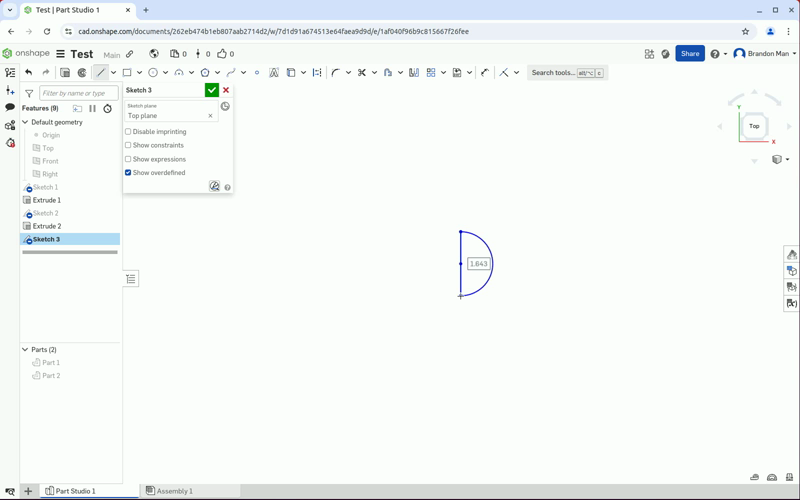
scroll(-6)
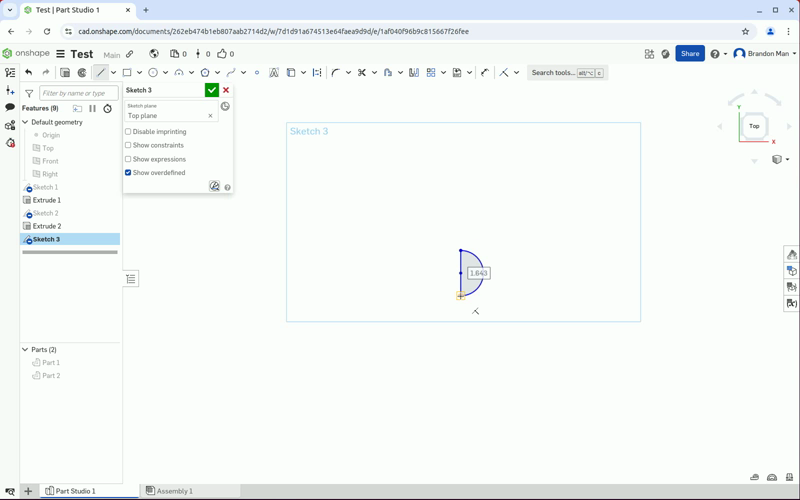
scroll(-6)
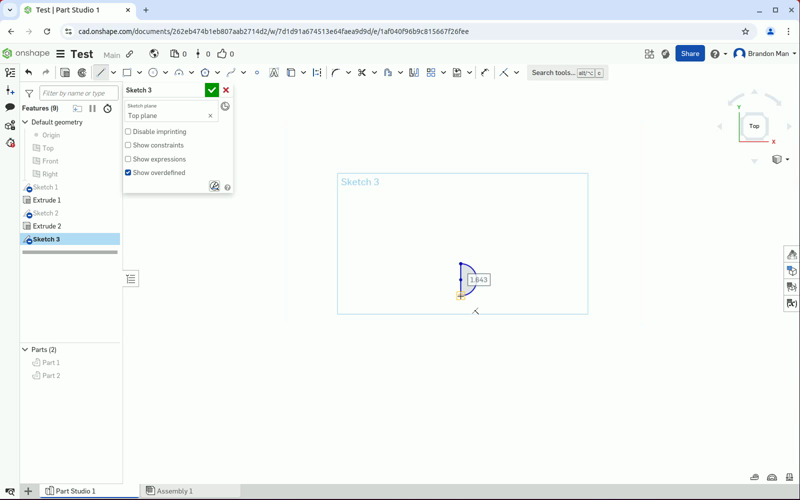
scroll(-6)
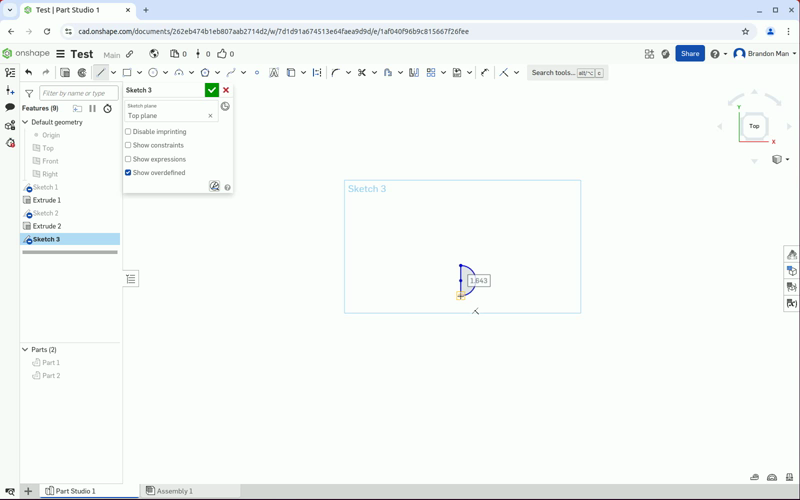
scroll(-6)
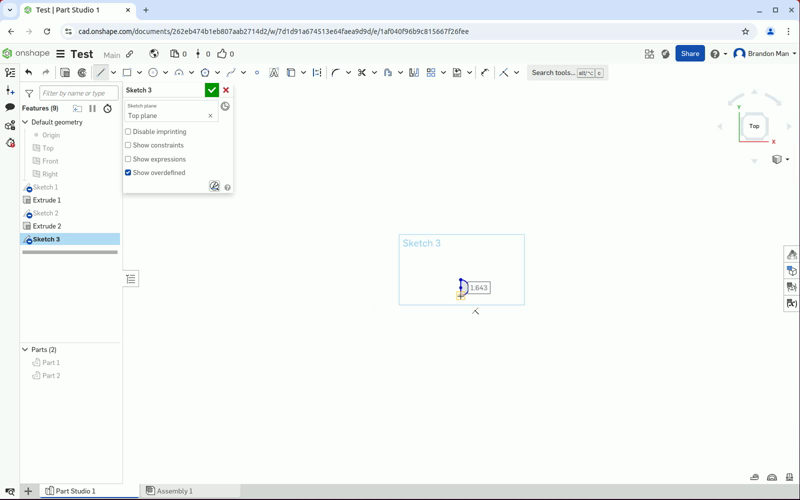
scroll(-6)
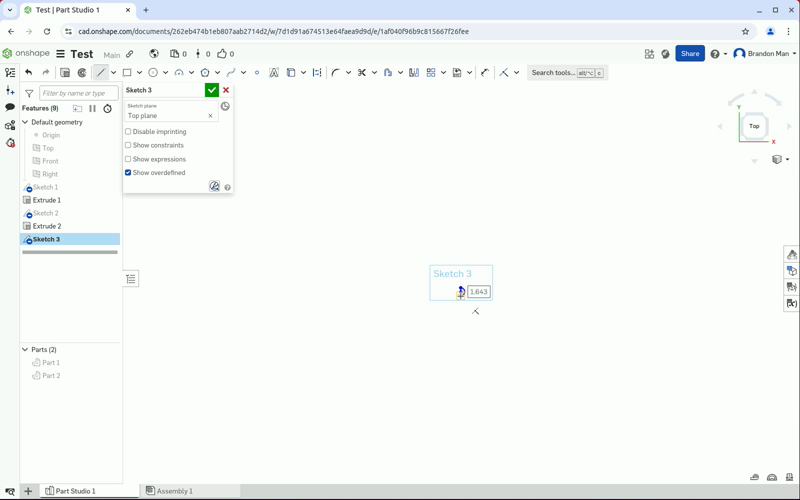
key(esc)
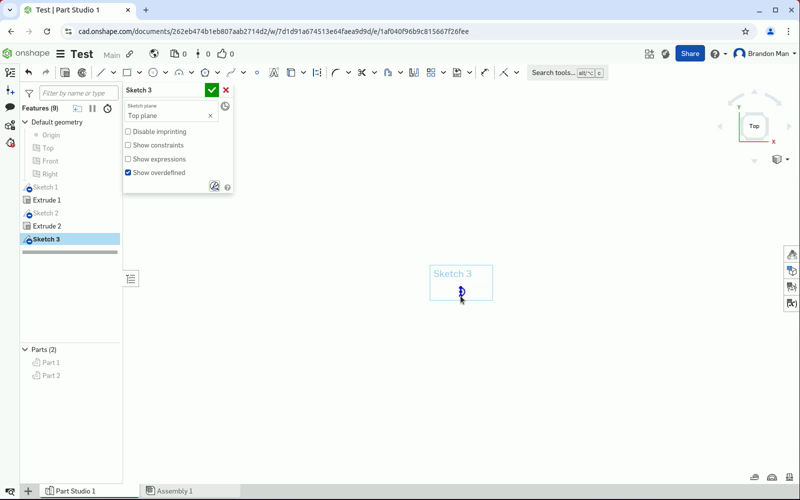
mouse_move(461, 289)
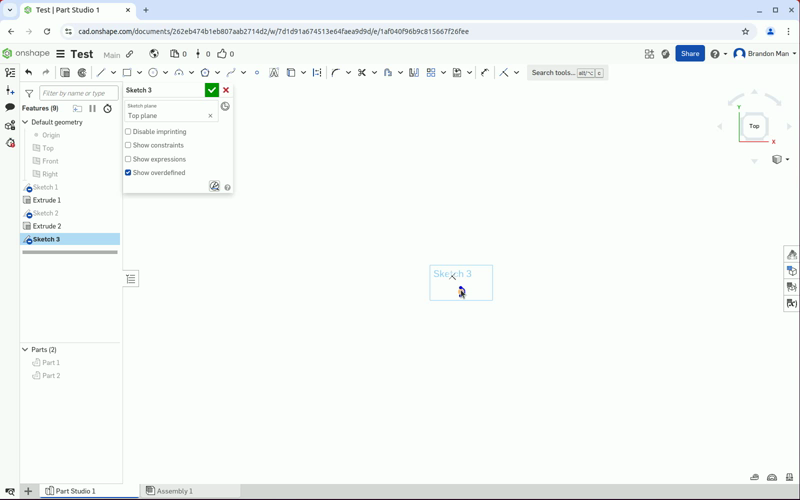
scroll(6)
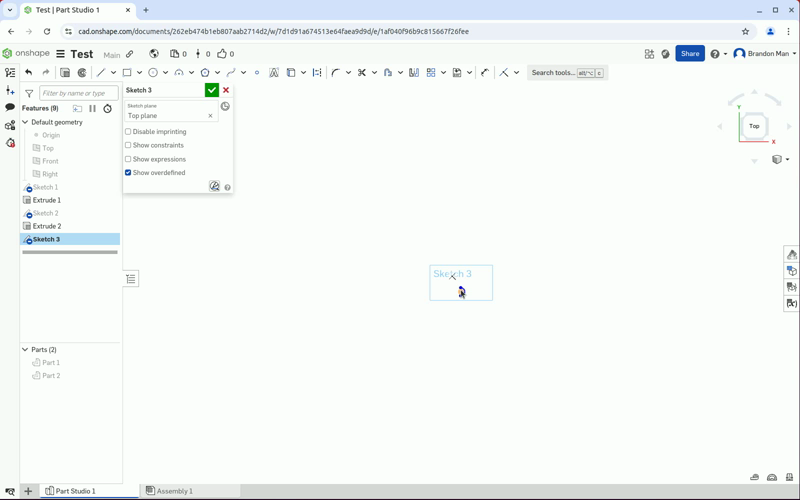
scroll(6)
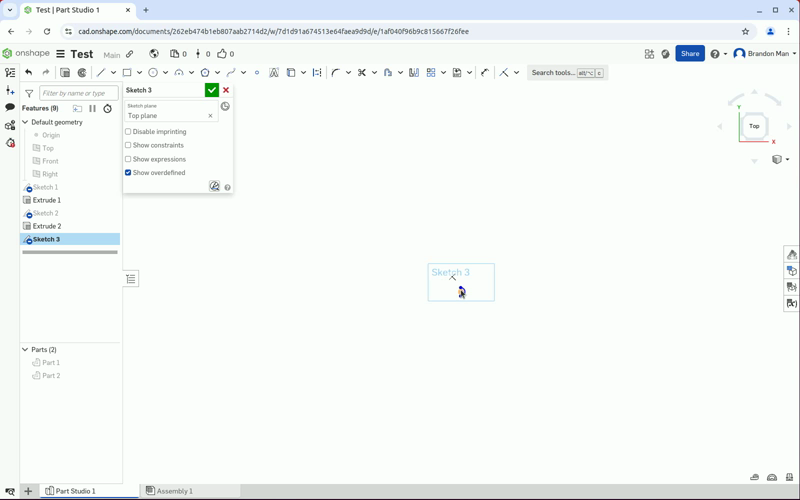
scroll(6)
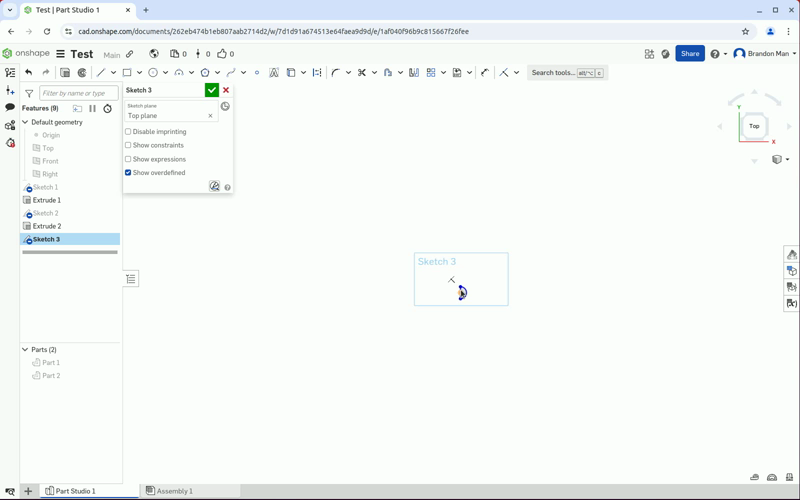
scroll(6)
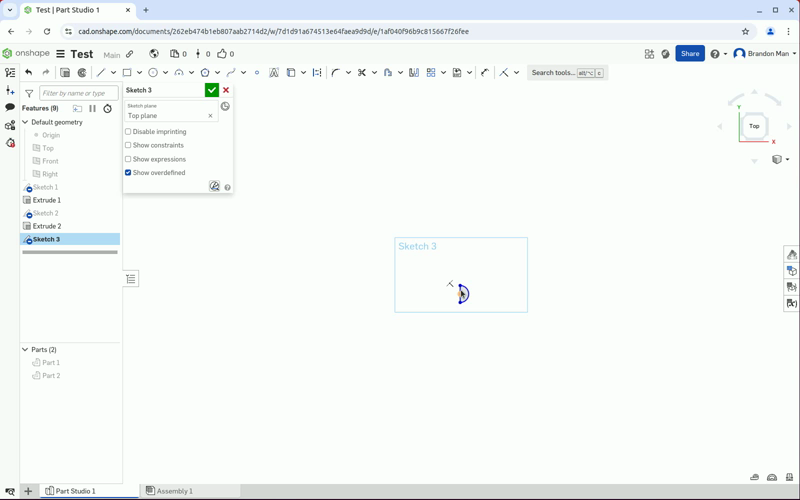
scroll(6)
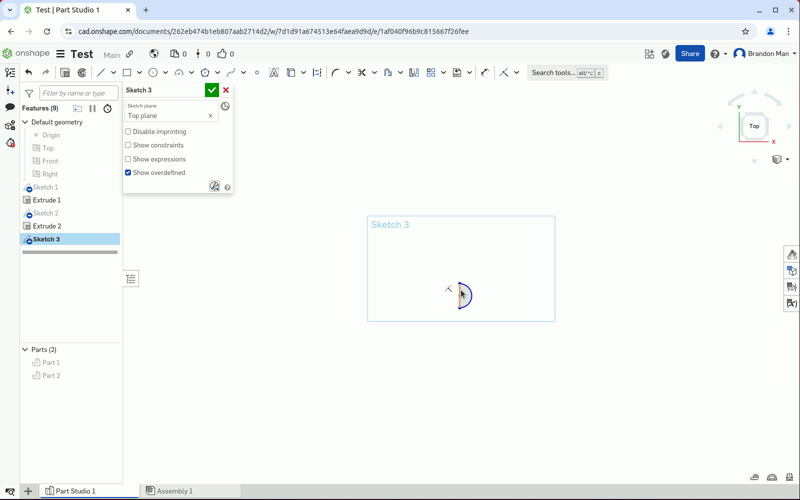
scroll(6)
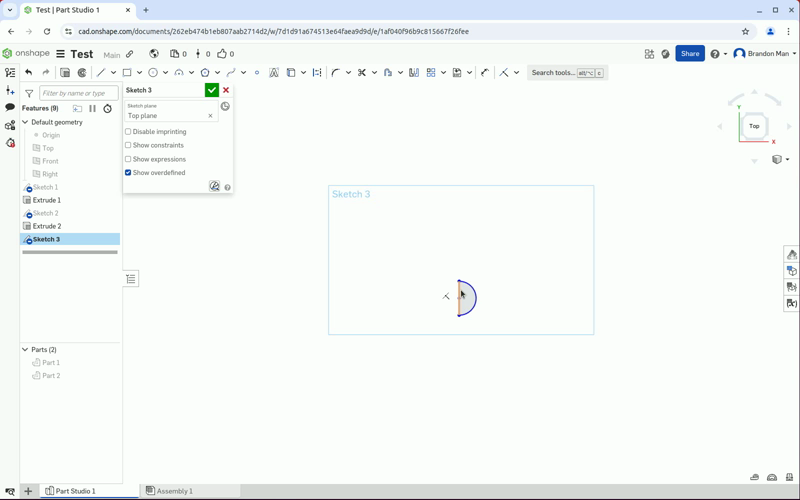
scroll(6)
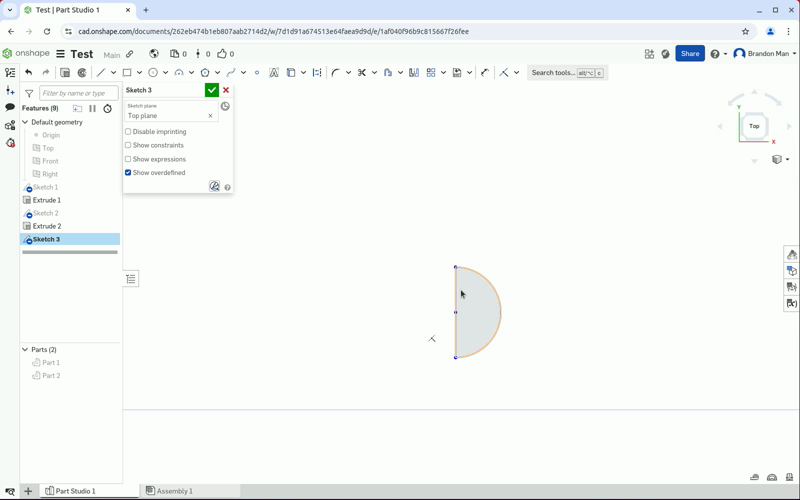
click(461, 289)
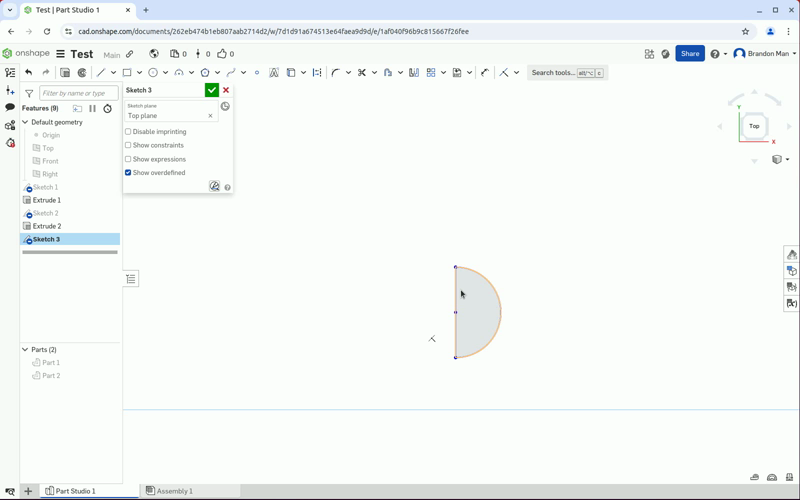
scroll(-6)
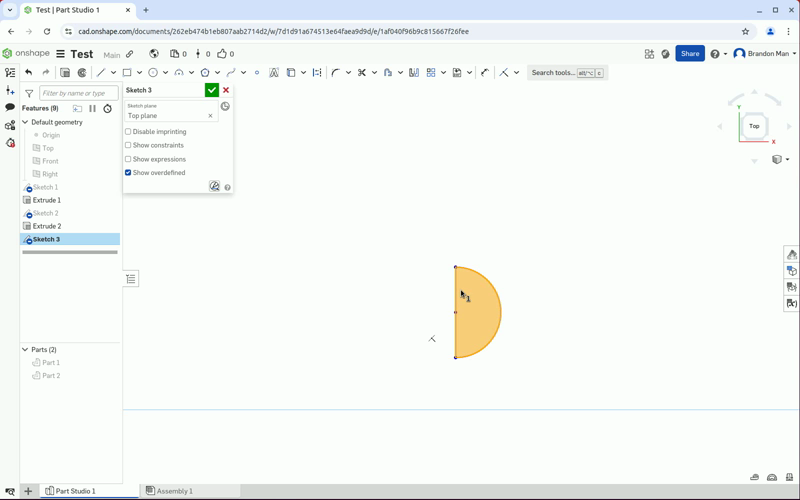
scroll(-6)
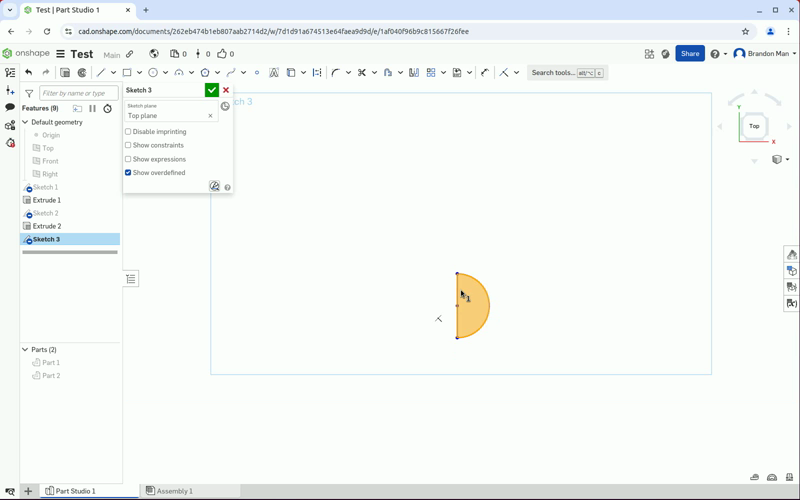
scroll(-6)
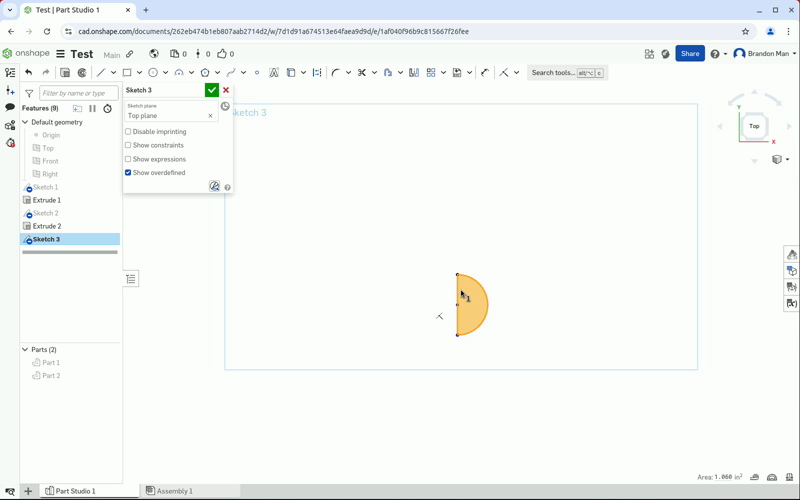
scroll(-6)
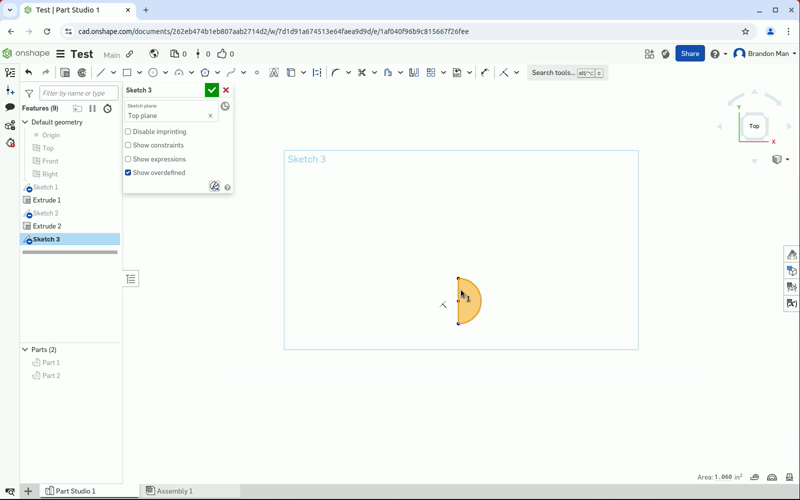
scroll(-6)
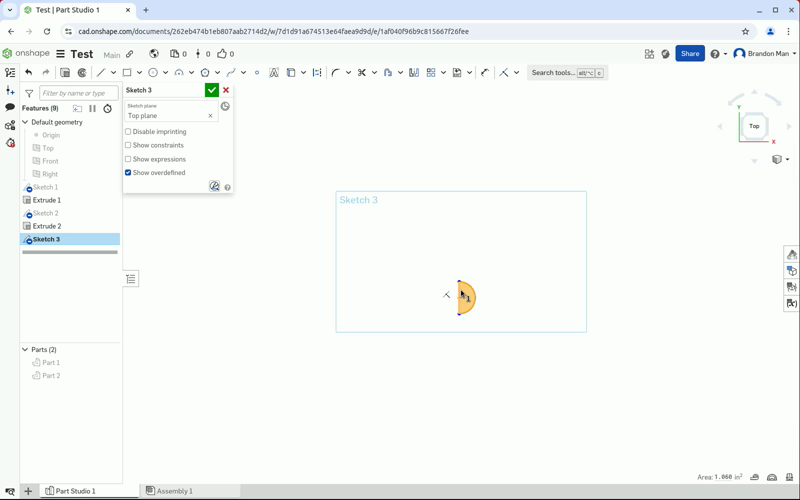
scroll(-6)
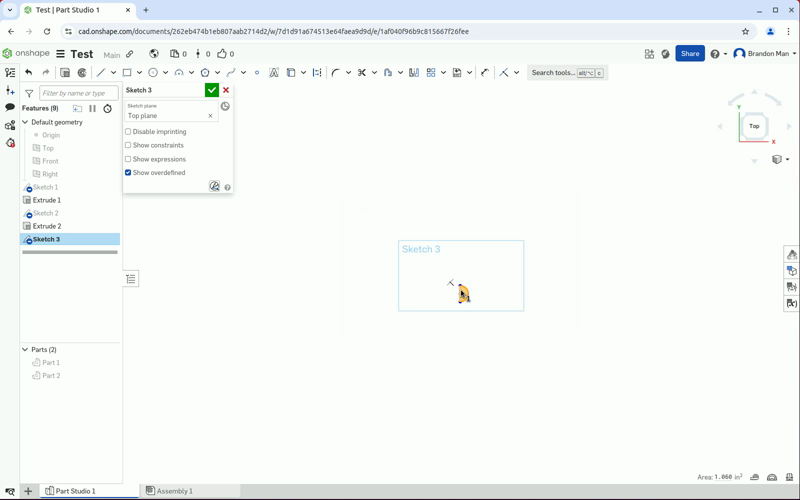
scroll(-6)
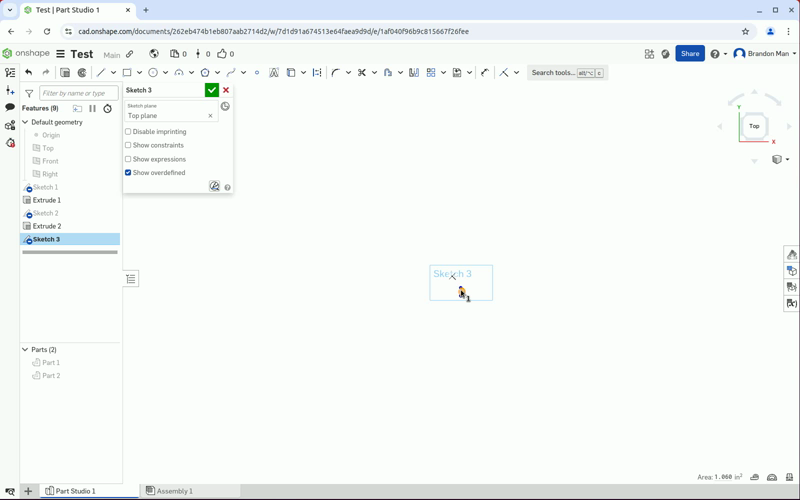
mouse_move(73, 352)
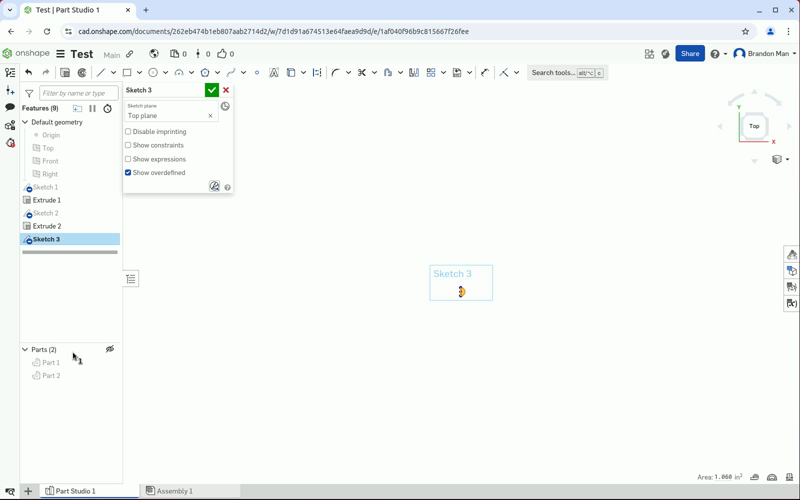
key(shift+y)
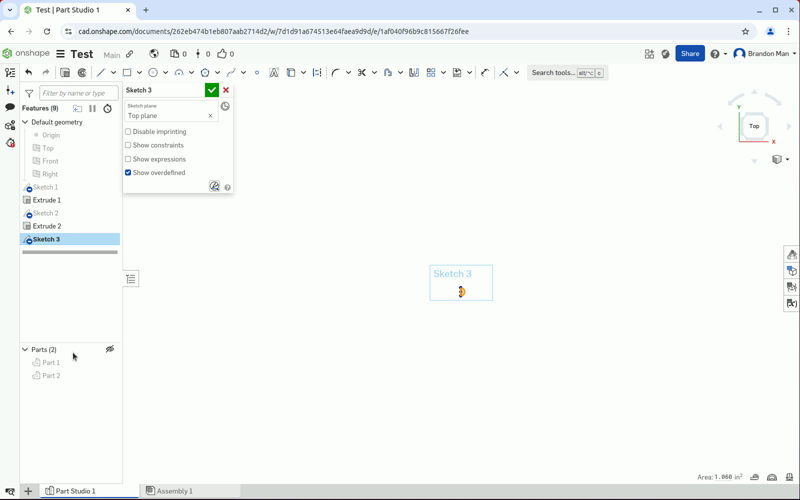
key(shift+e)
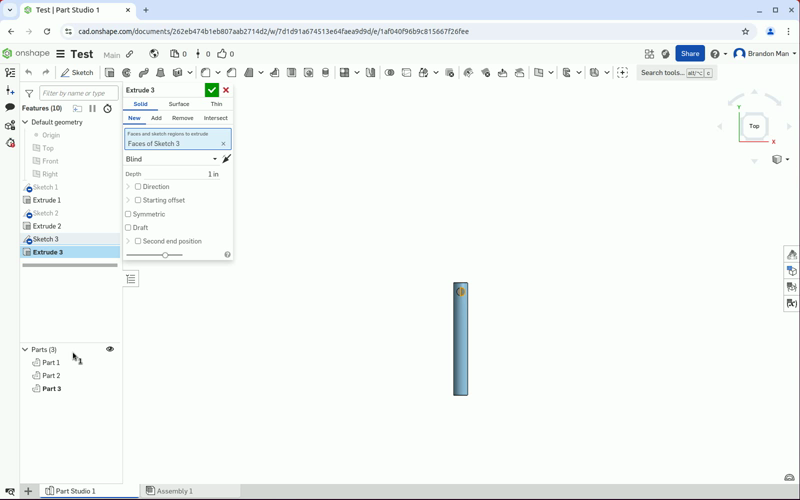
mouse_move(143, 106)
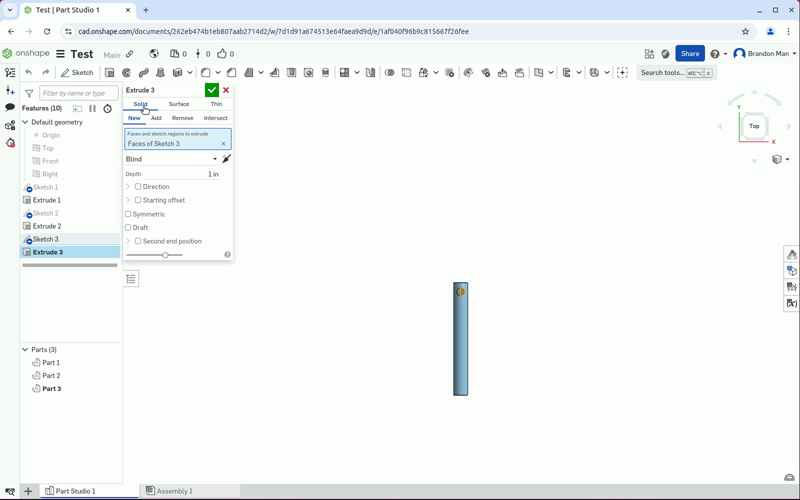
click(143, 106)
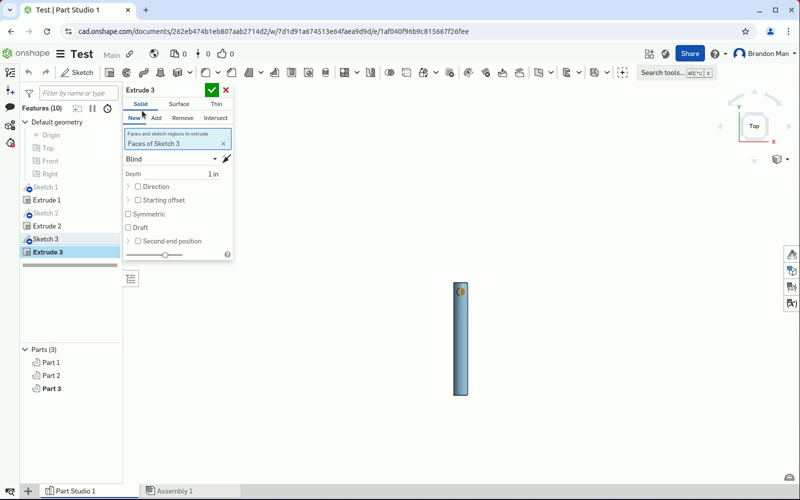
mouse_move(137, 120)
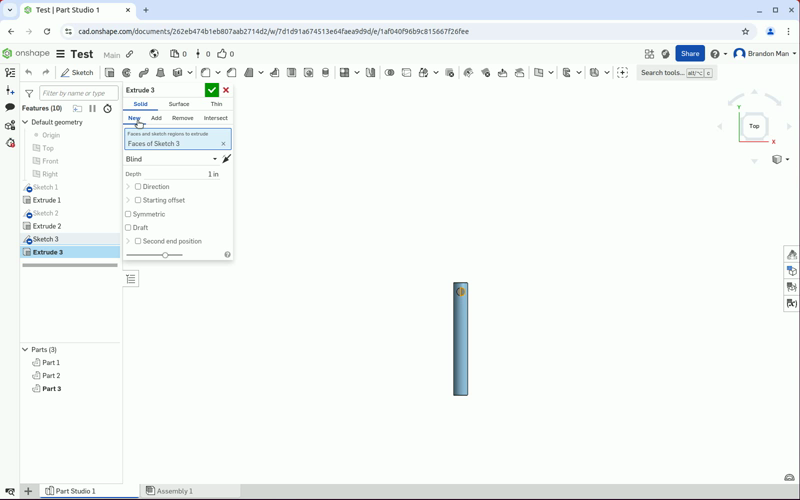
click(137, 120)
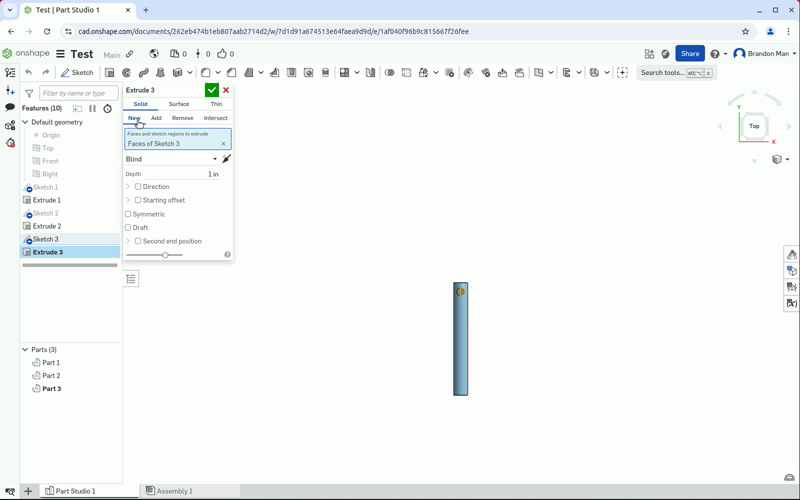
key(tab, 4)
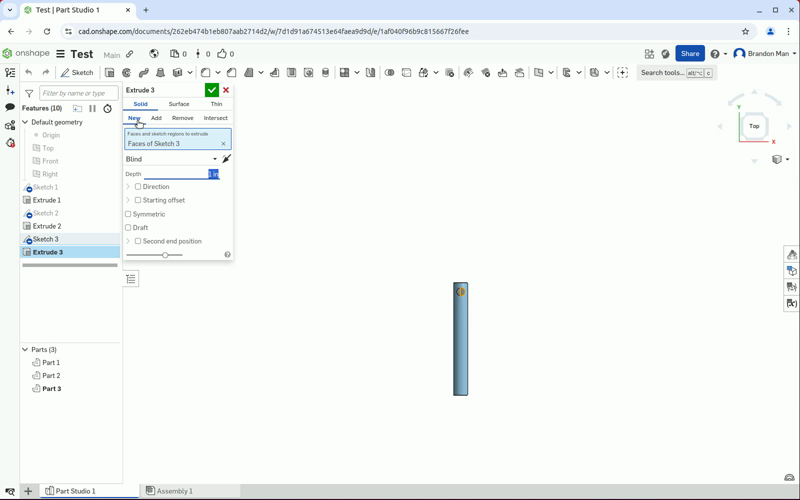
text(3.852)
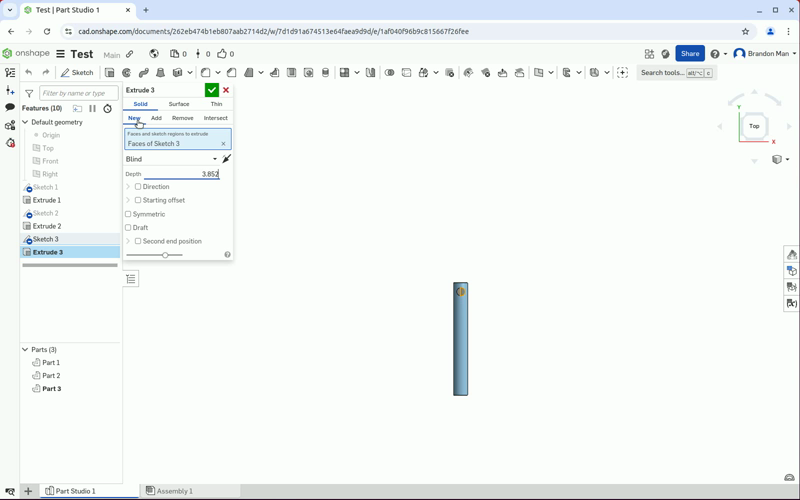
key(tab, 3)
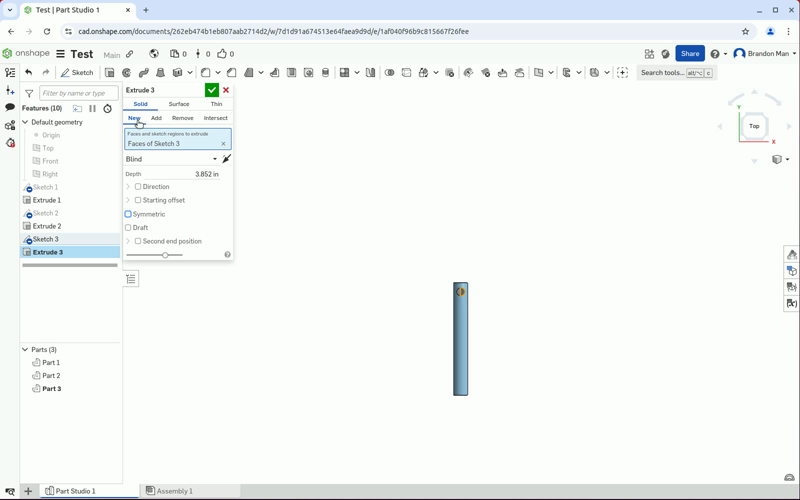
key(space)
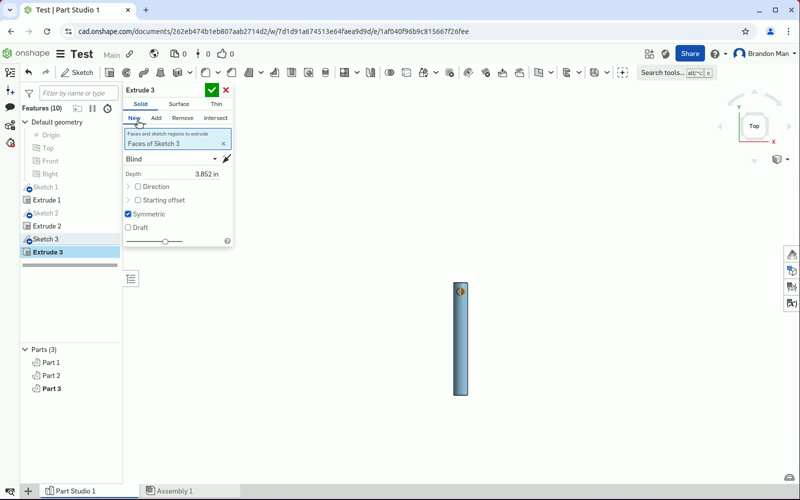
key(enter)
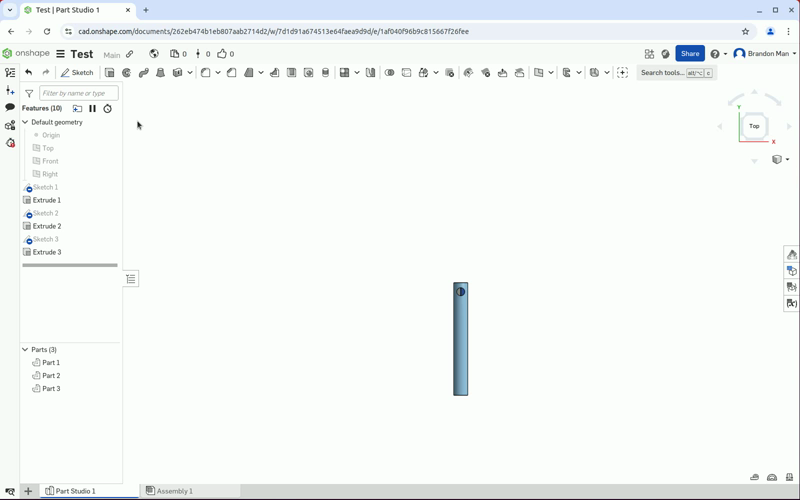
key(shift+h)
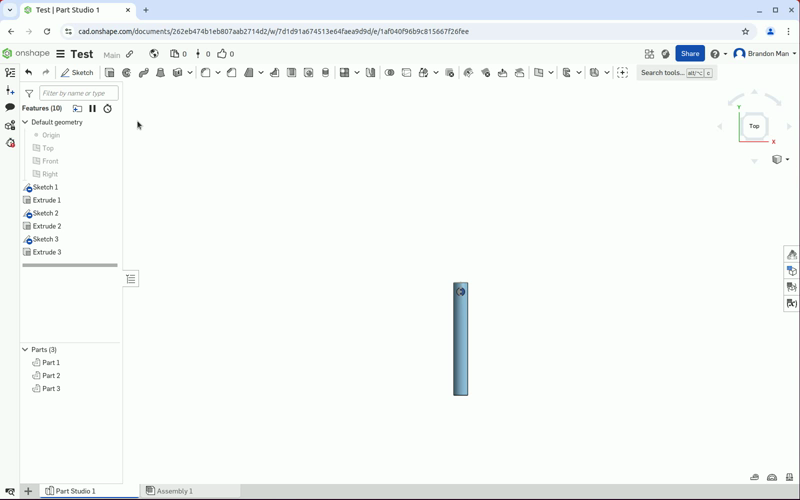
key(shift+h)
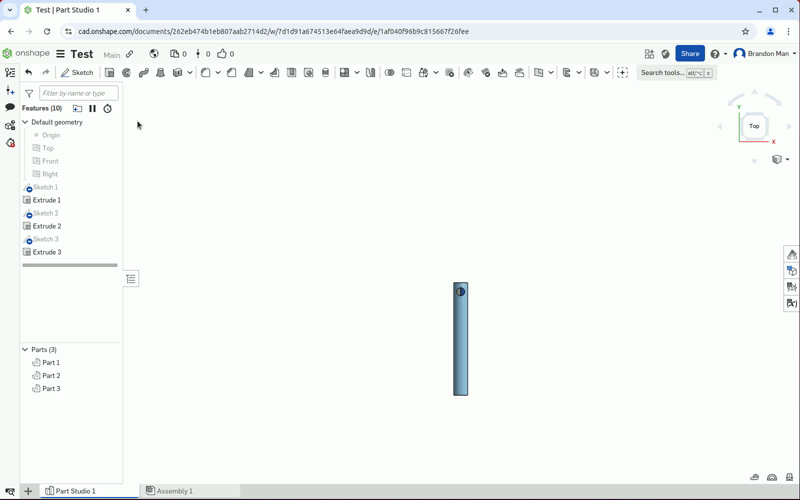
mouse_move(73, 189)
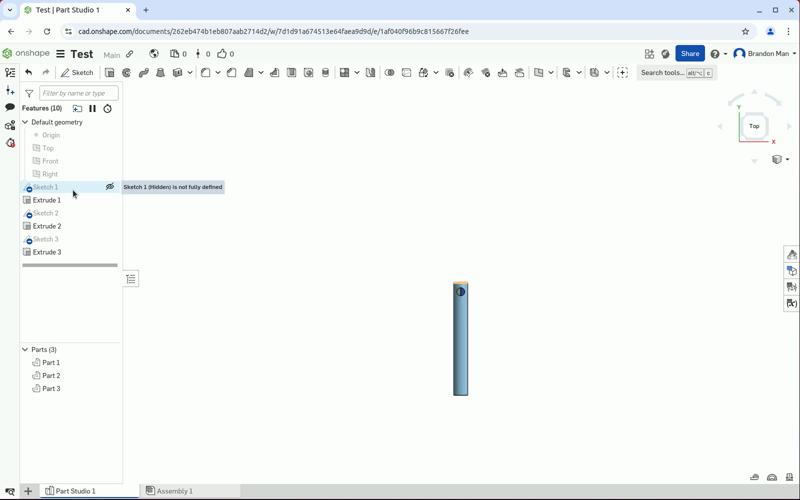
click(73, 189)
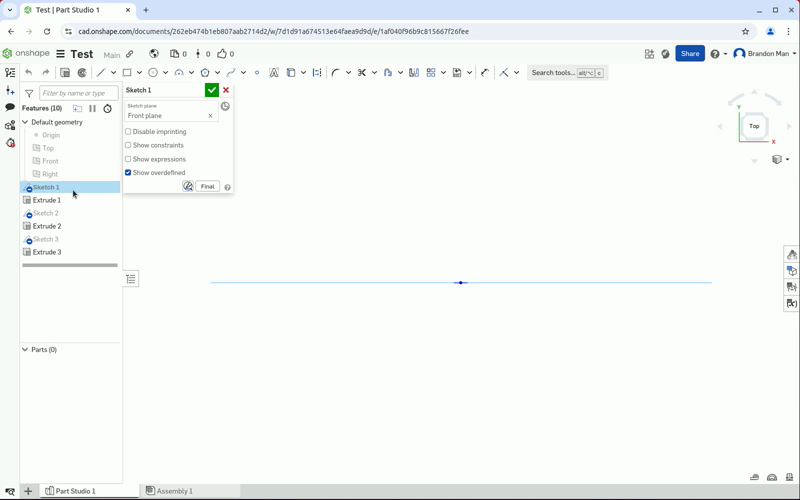
mouse_move(229, 92)
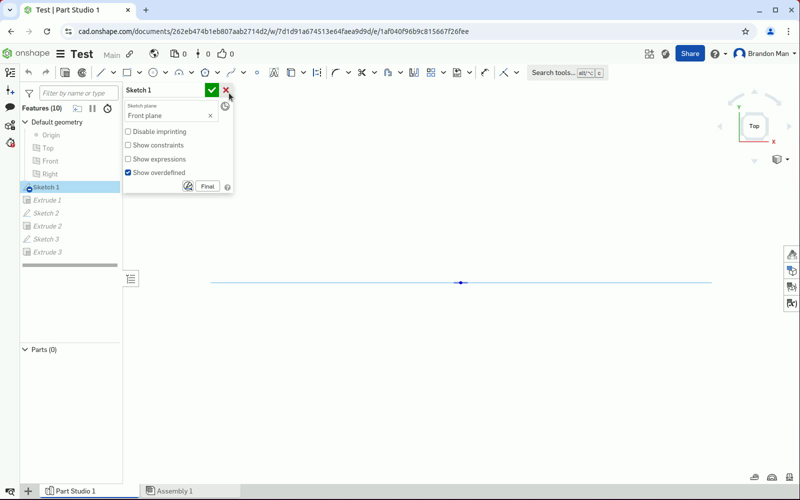
click(229, 92)
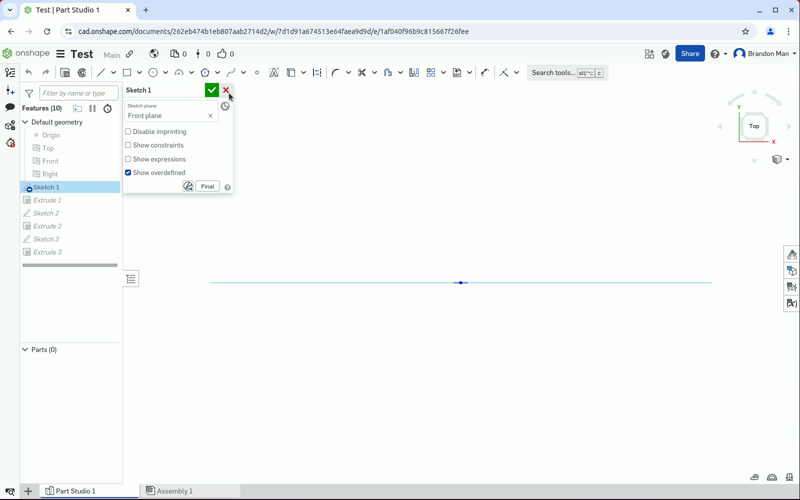
key(shift+s)
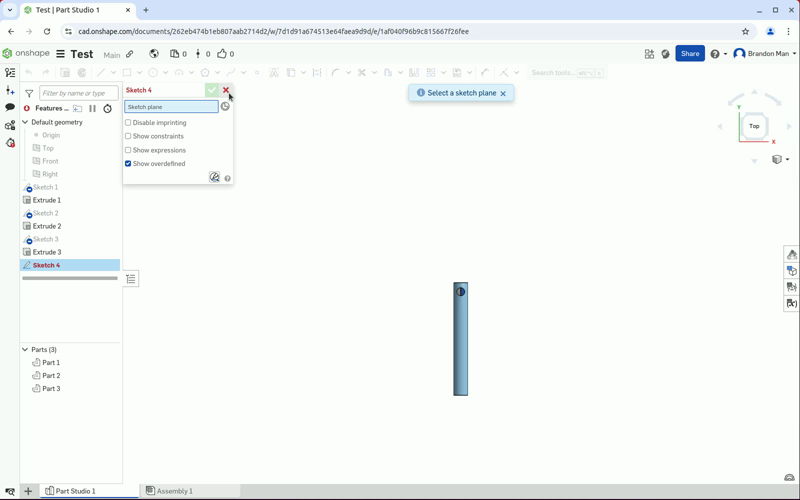
mouse_move(73, 150)
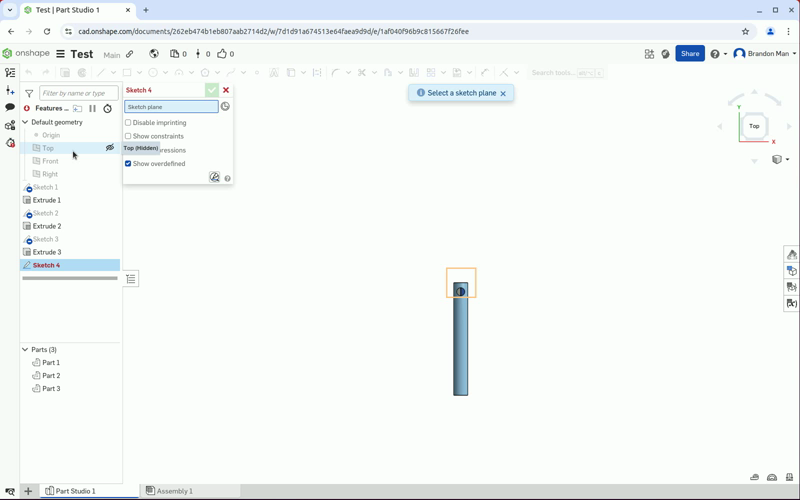
click(73, 150)
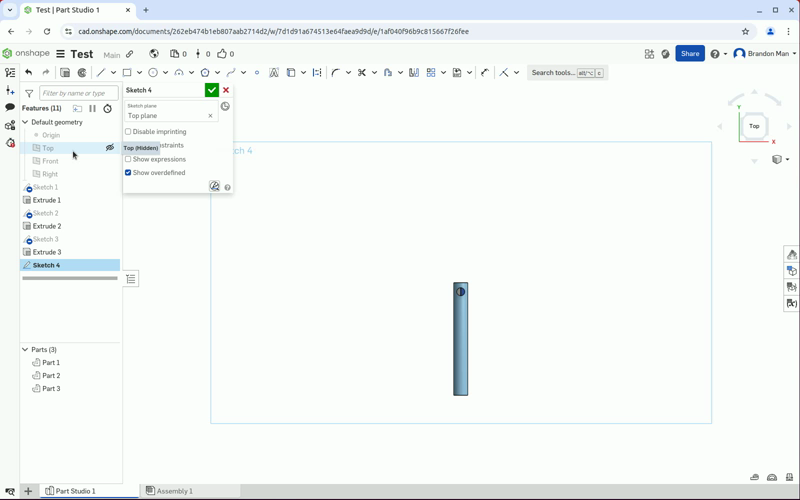
mouse_move(73, 352)
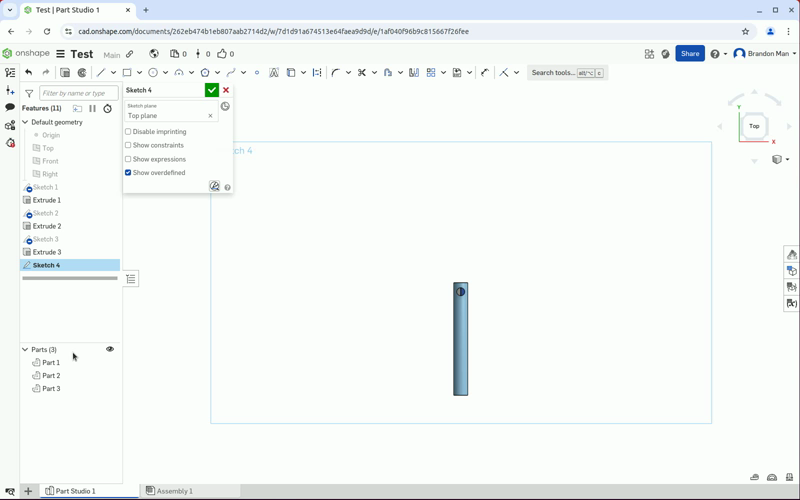
key(y)
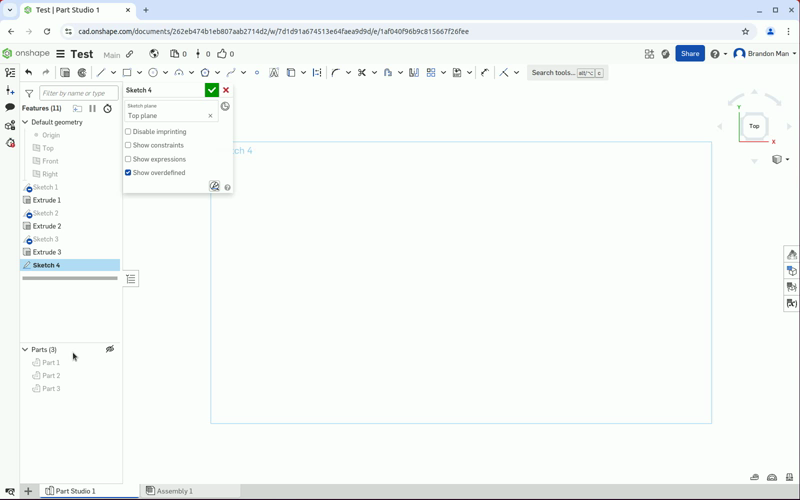
key(a)
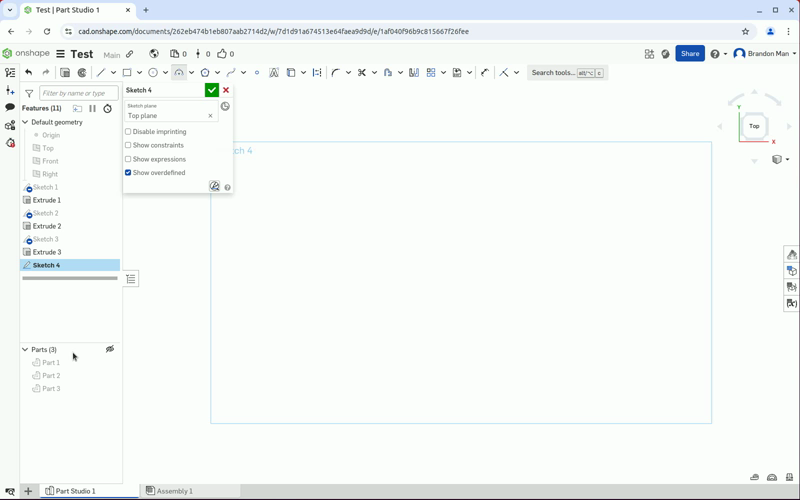
key_down(shift)
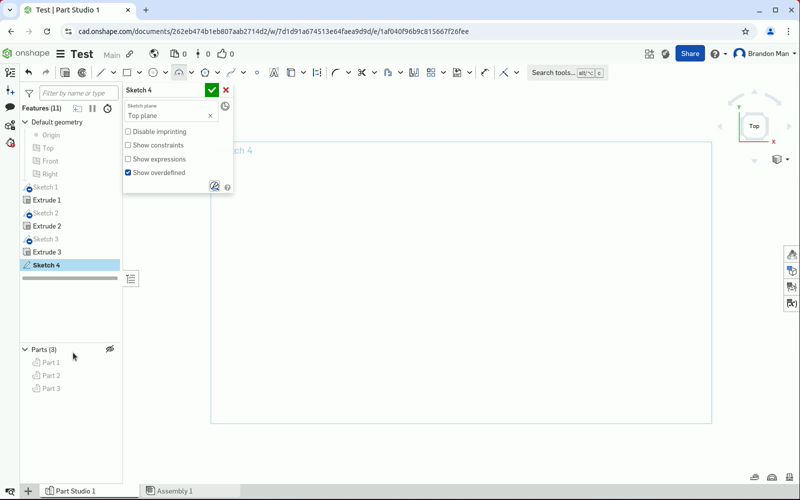
mouse_move(460, 389)
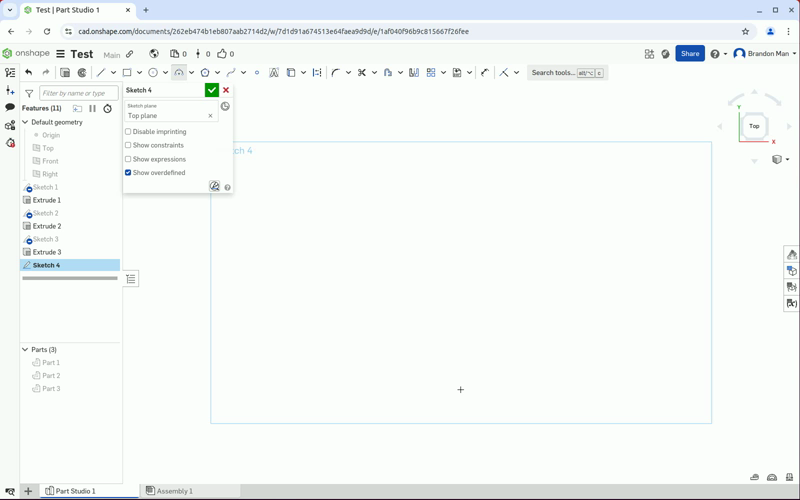
click(460, 389)
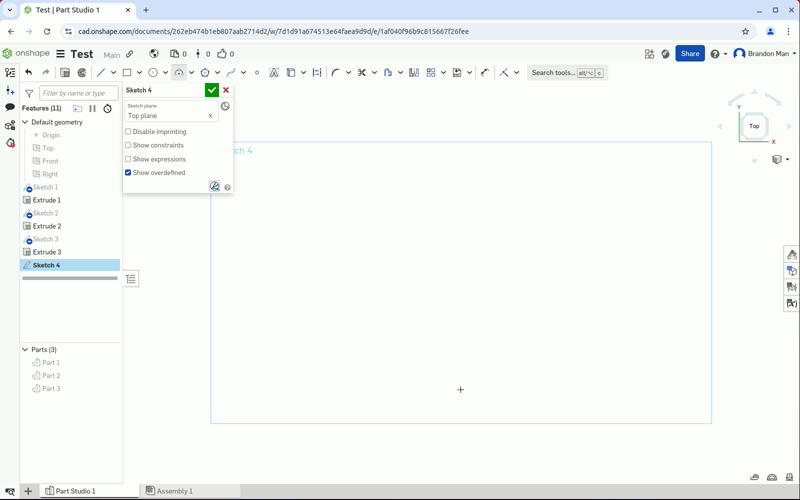
key_up(shift)
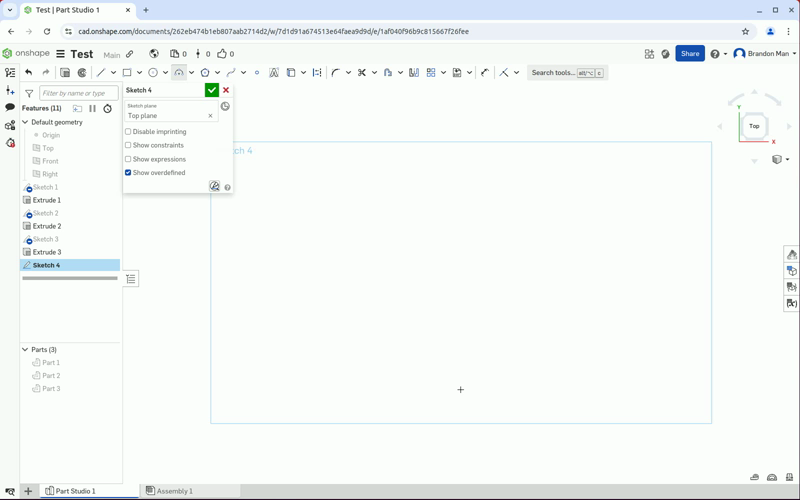
key_down(shift)
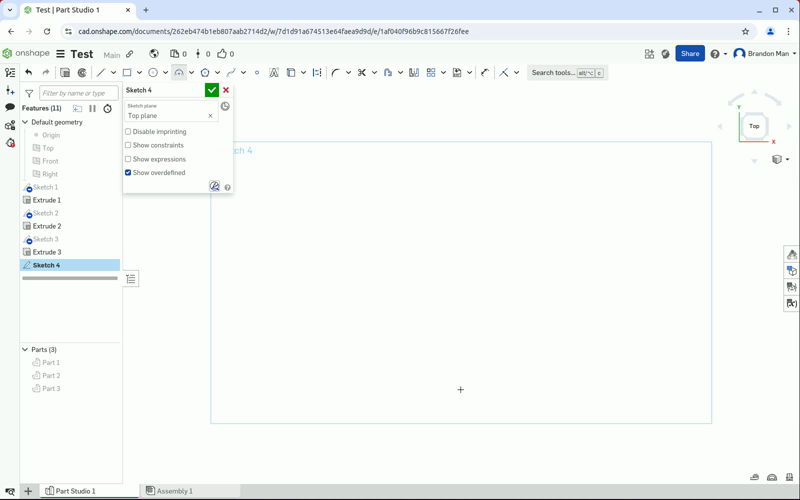
mouse_move(460, 381)
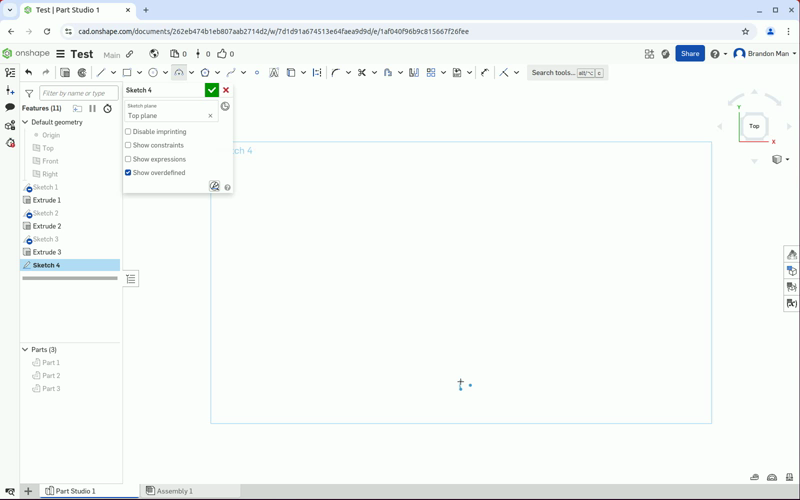
click(460, 381)
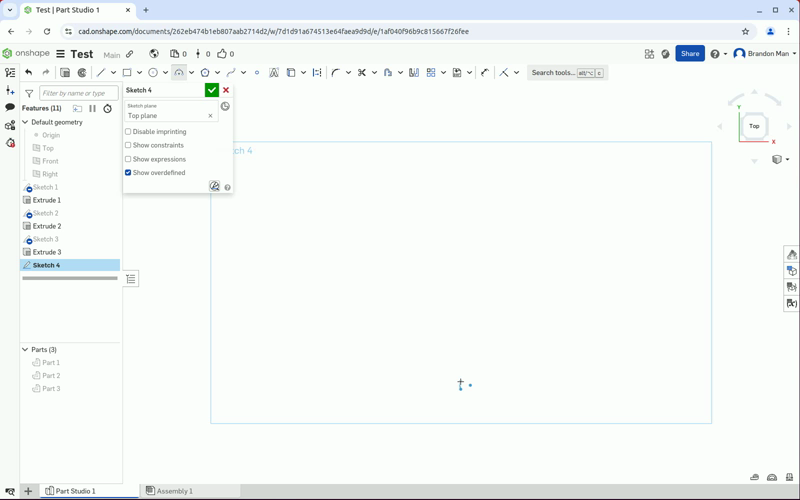
mouse_move(464, 385)
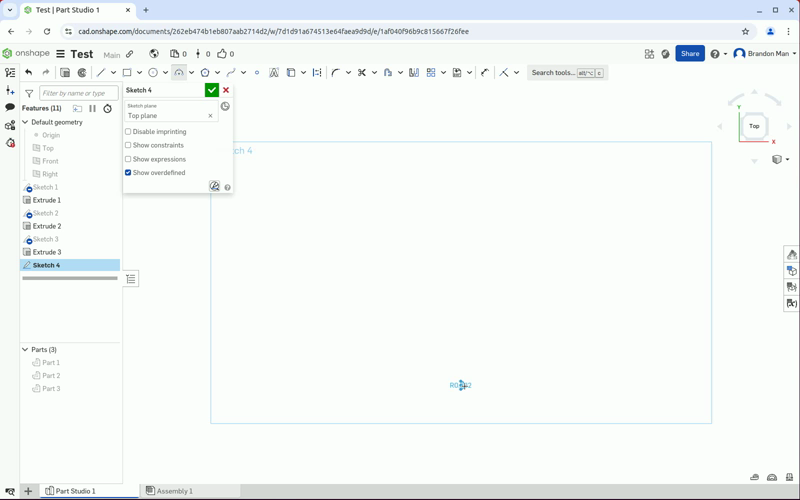
click(464, 385)
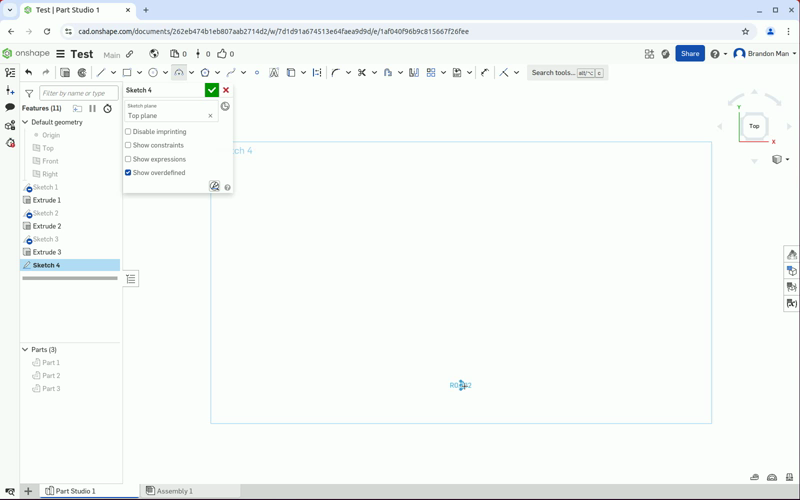
key_up(shift)
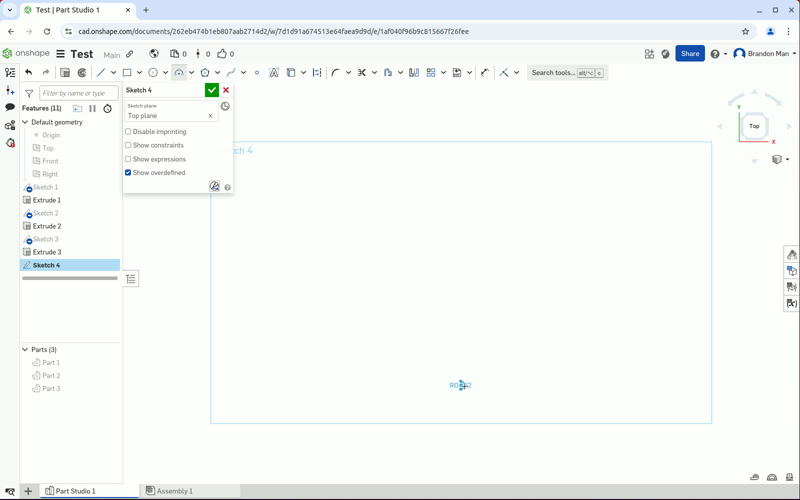
key(esc)
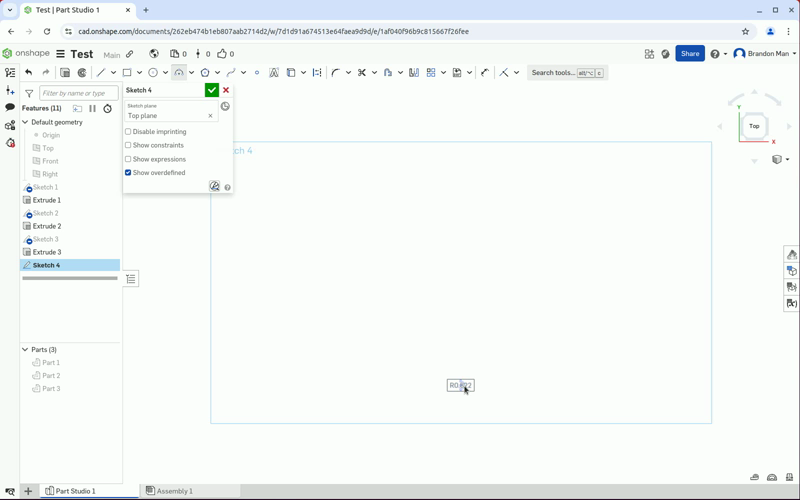
key(l)
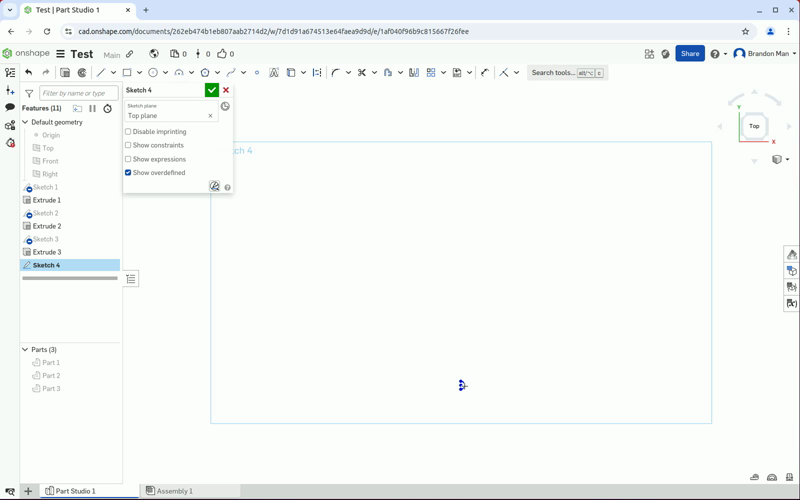
mouse_move(460, 381)
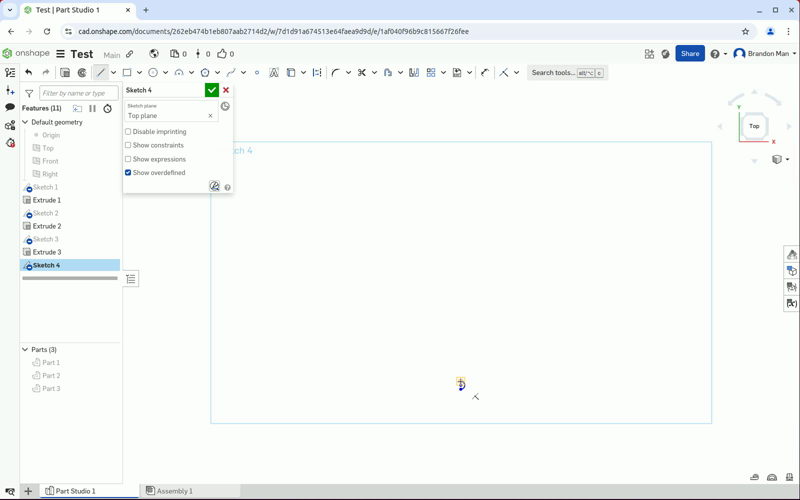
scroll(6)
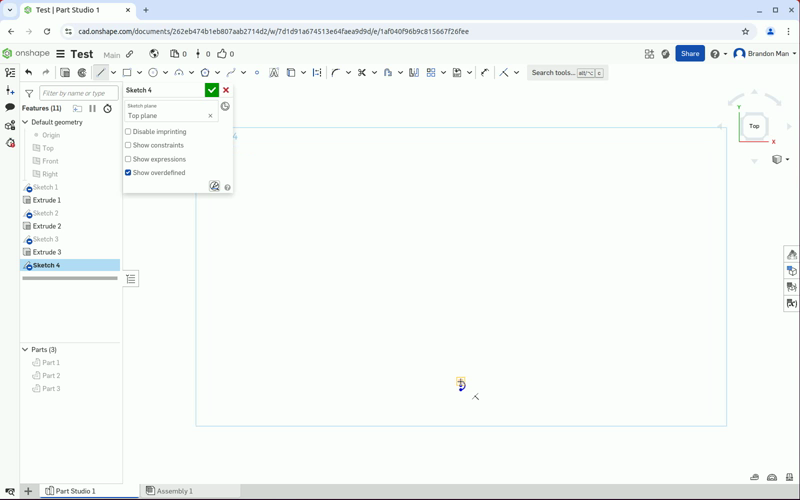
scroll(6)
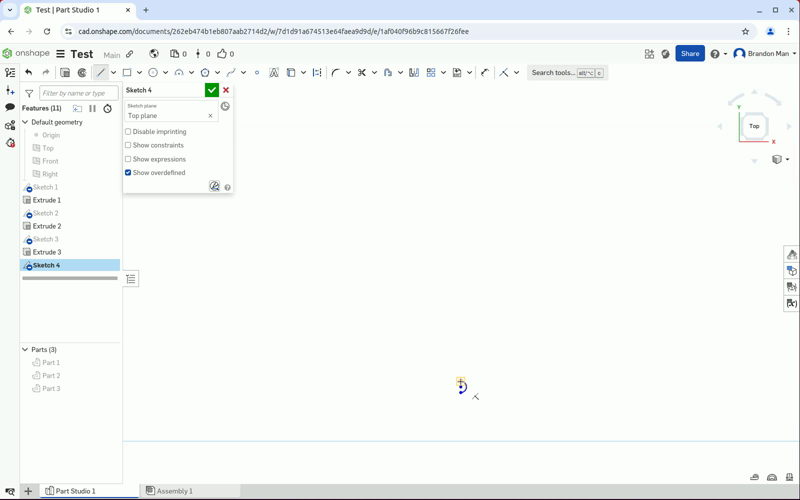
scroll(6)
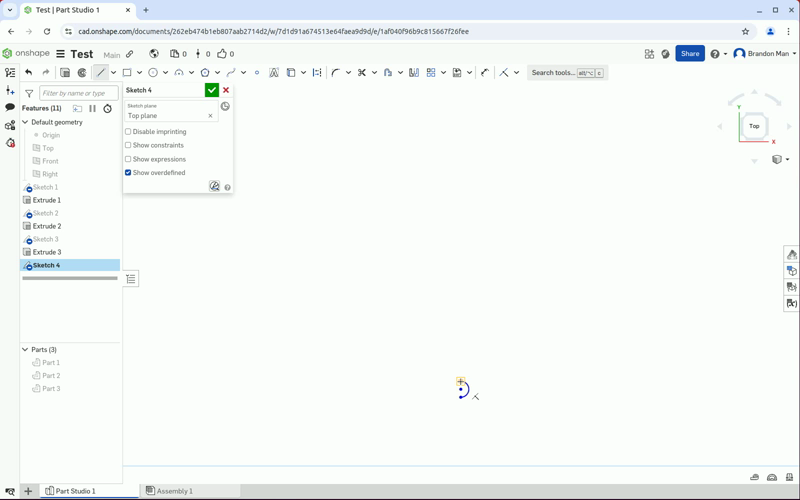
scroll(6)
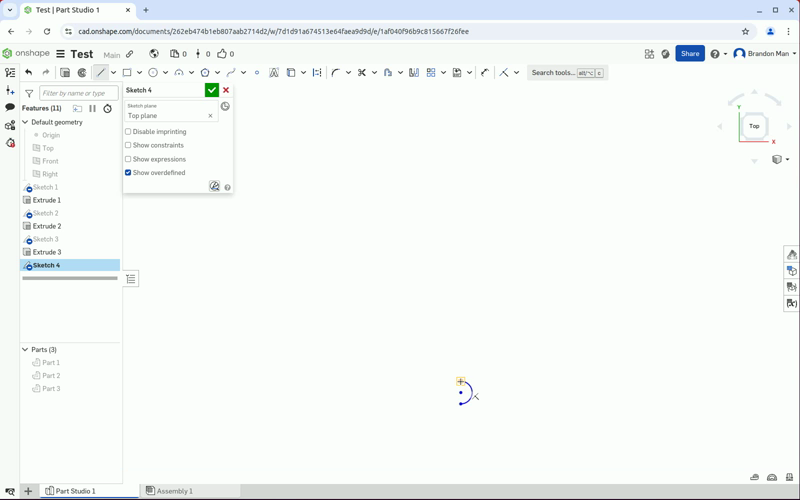
scroll(6)
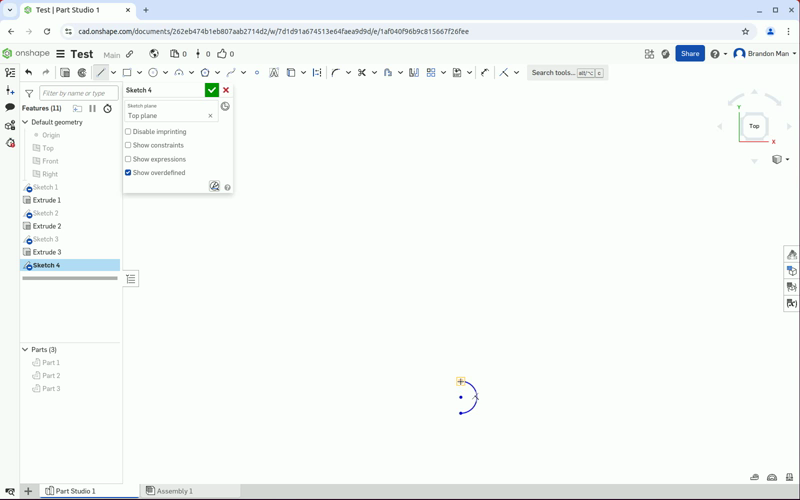
scroll(6)
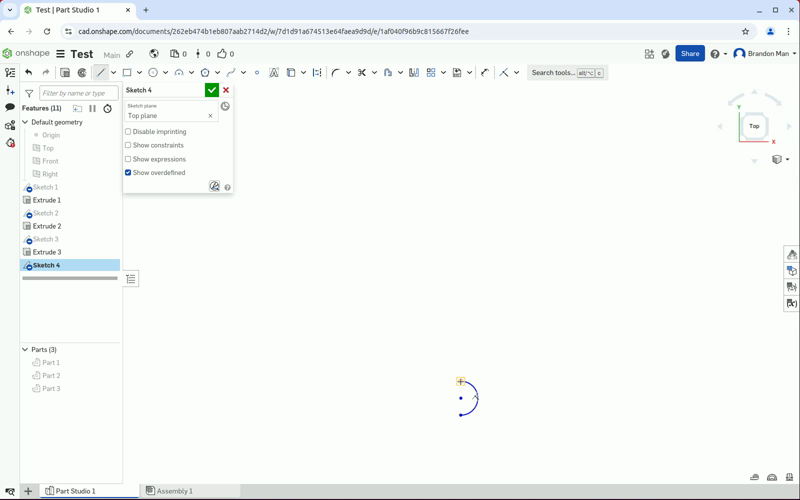
scroll(6)
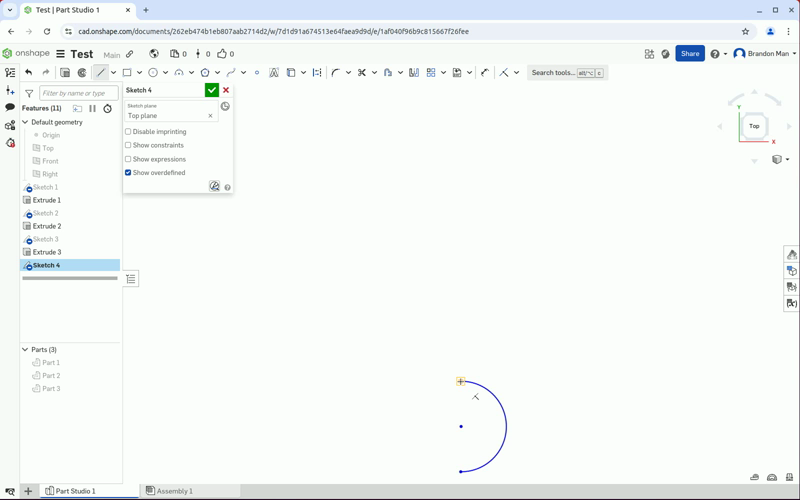
click(460, 381)
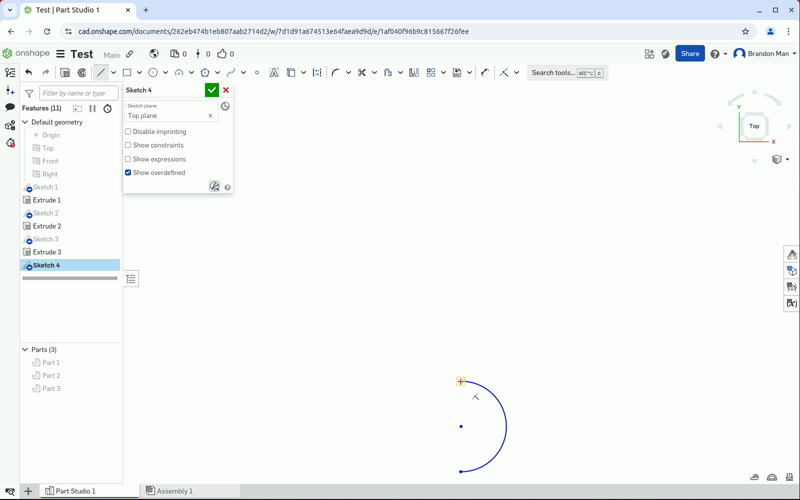
scroll(-6)
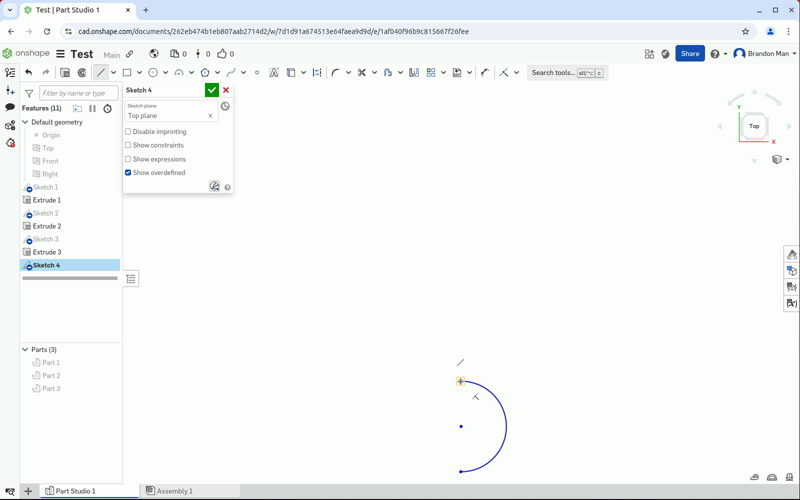
scroll(-6)
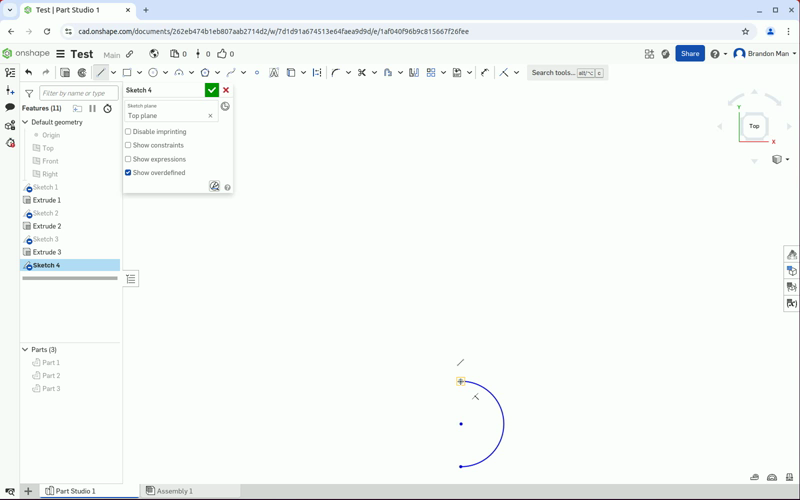
scroll(-6)
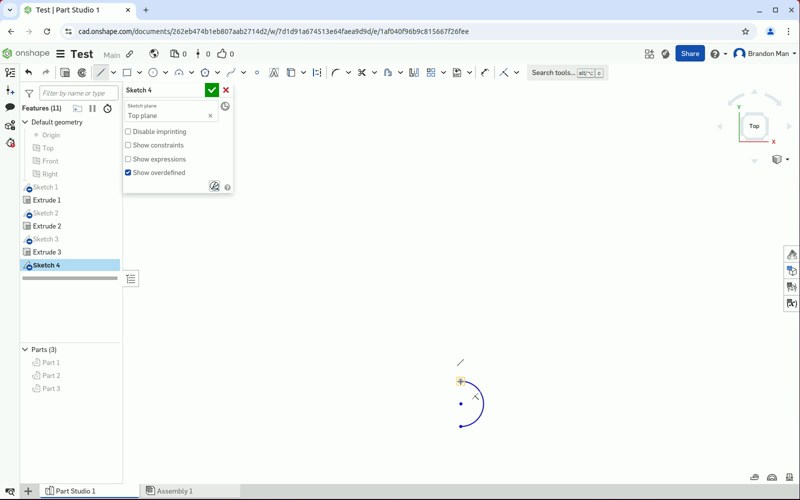
scroll(-6)
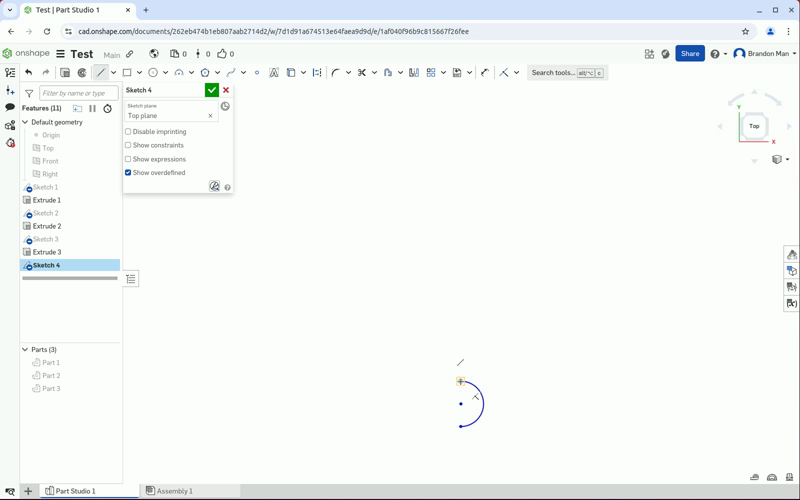
scroll(-6)
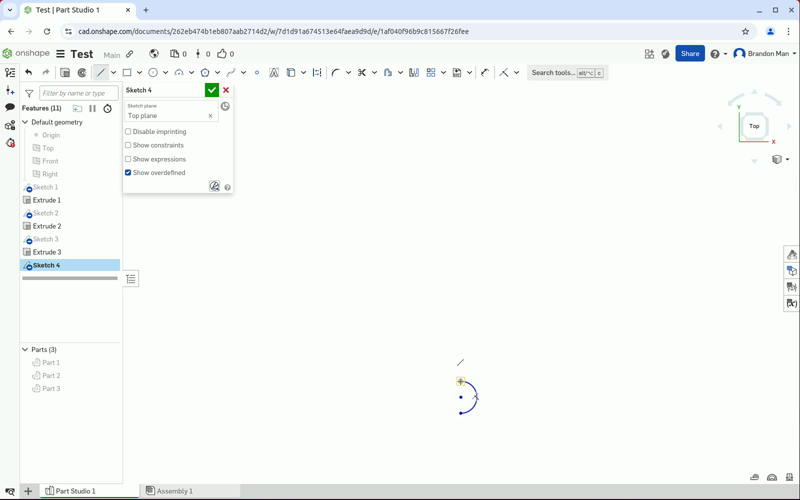
scroll(-6)
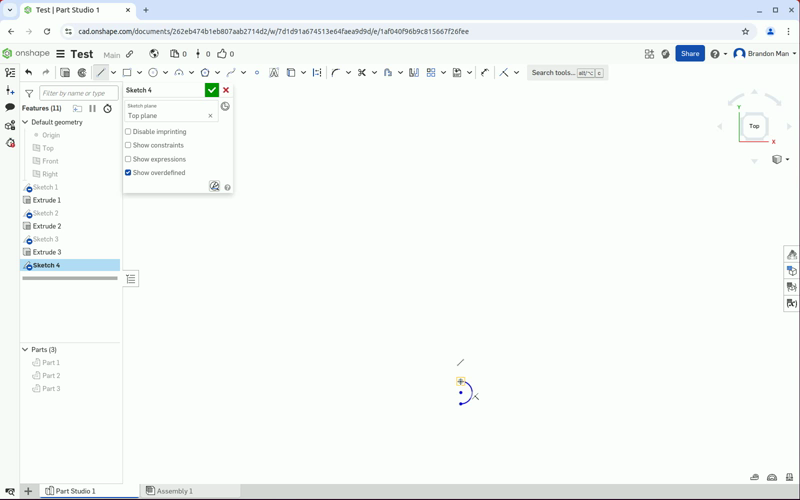
scroll(-6)
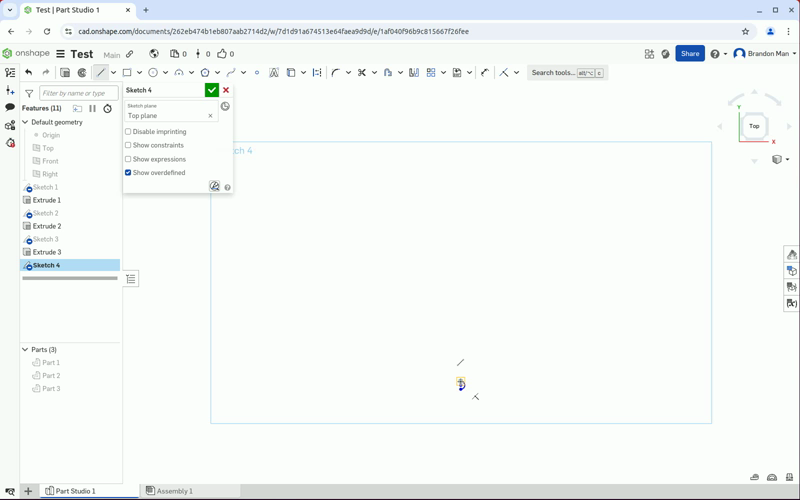
mouse_move(490, 381)
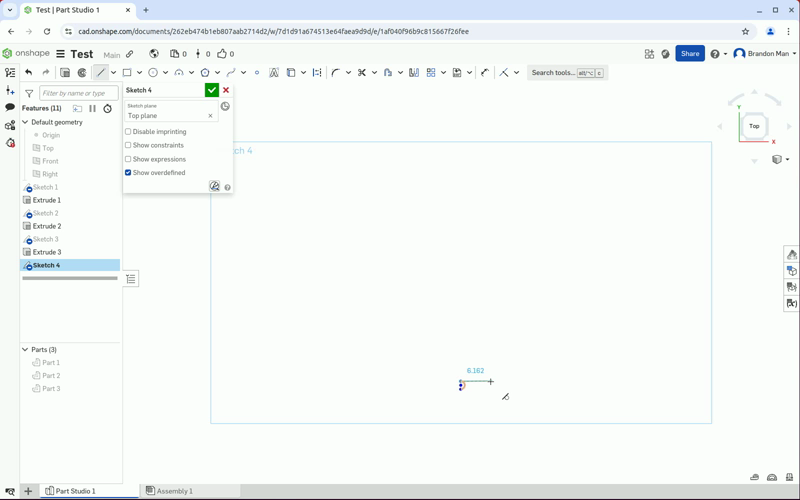
key_down(shift)
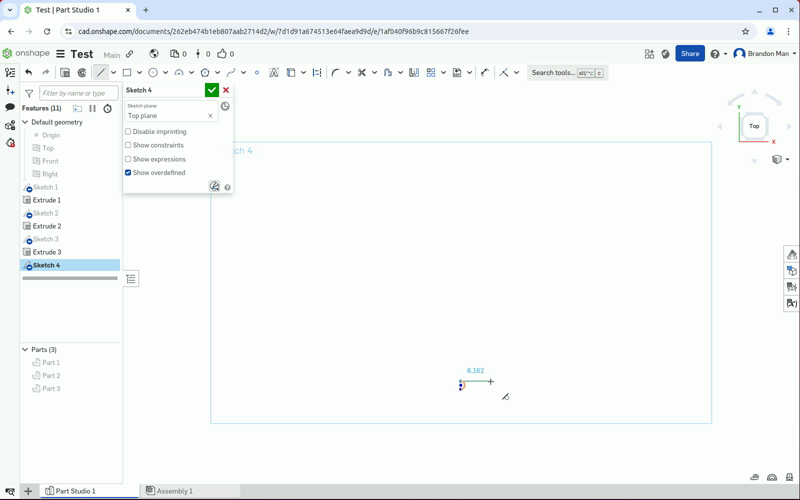
mouse_move(460, 389)
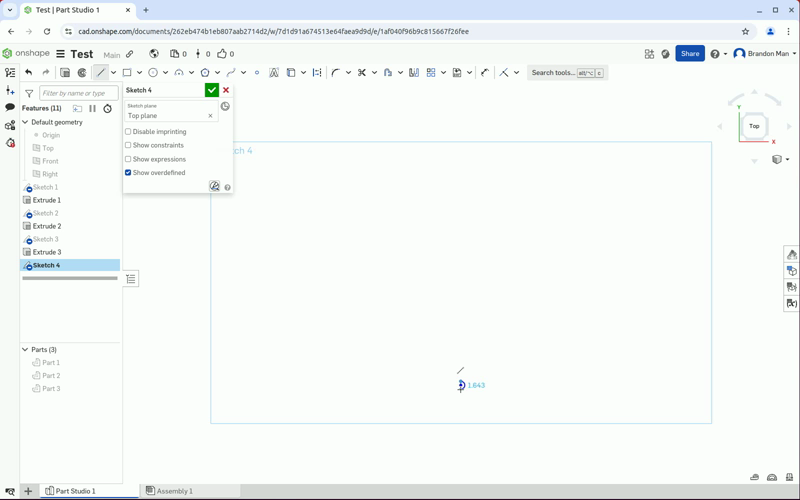
scroll(6)
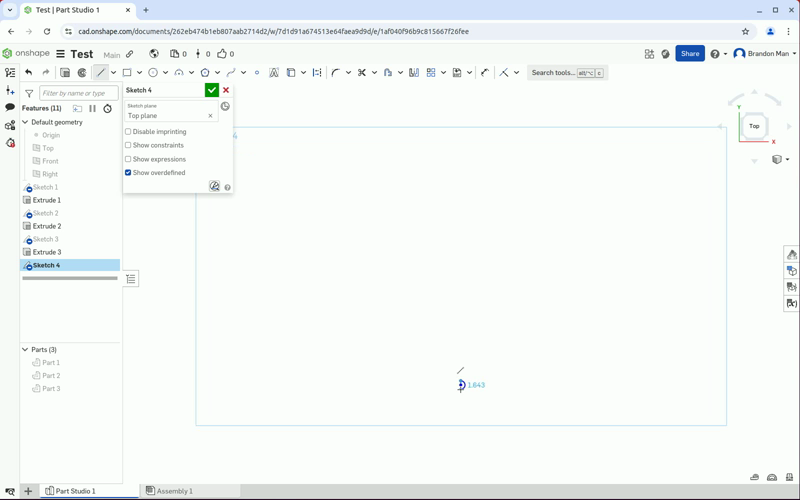
scroll(6)
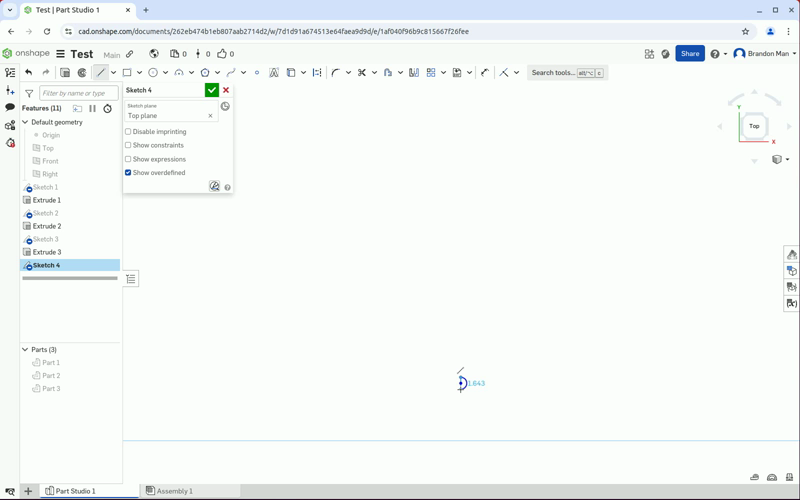
scroll(6)
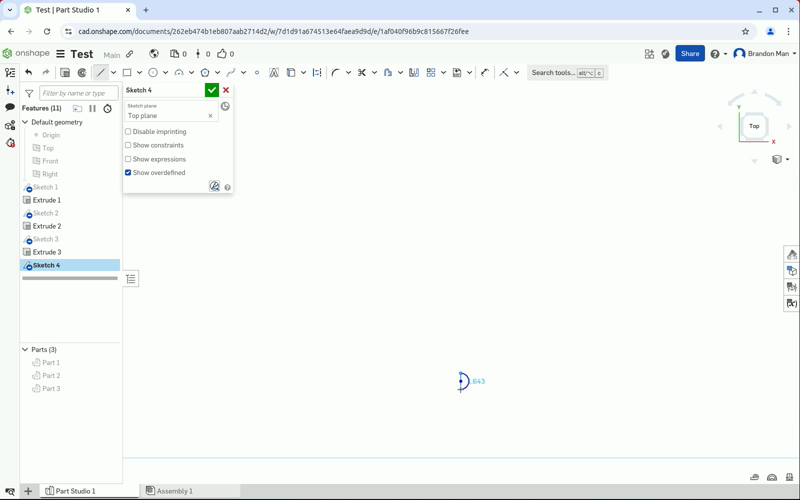
scroll(6)
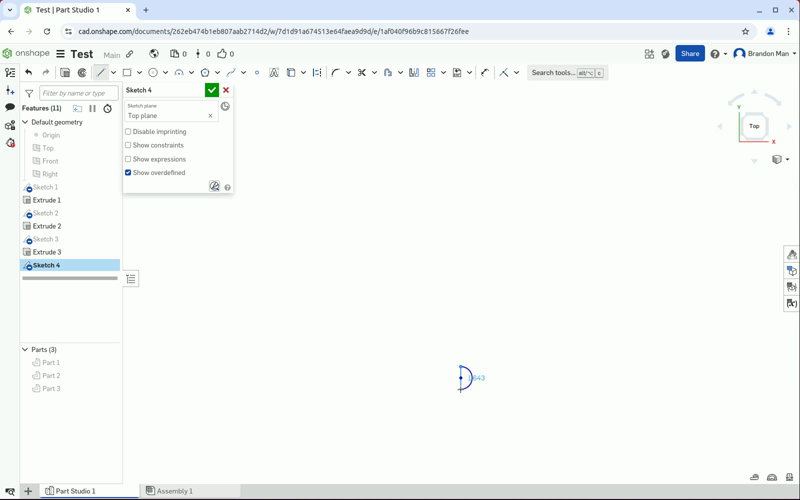
scroll(6)
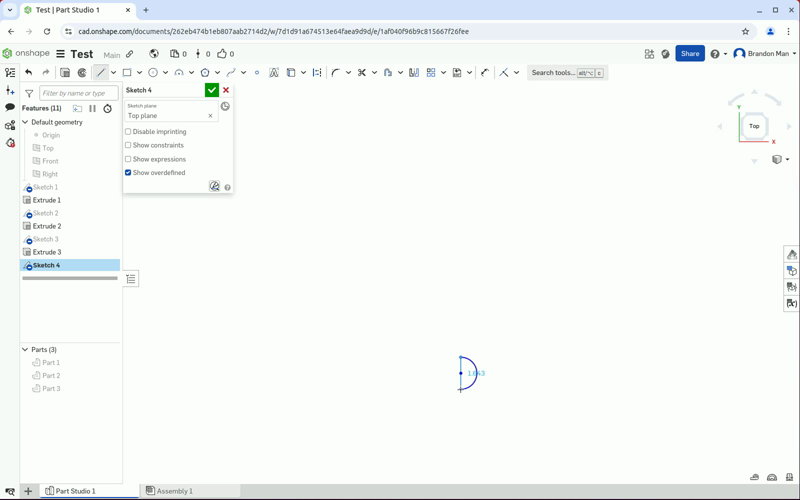
scroll(6)
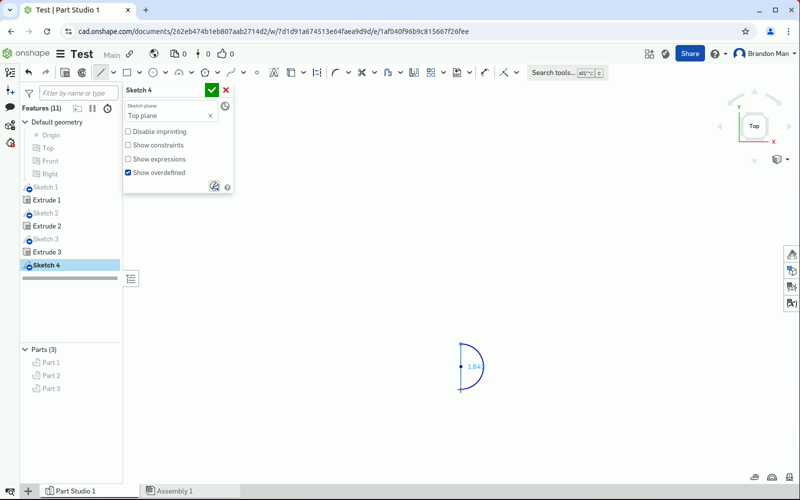
scroll(6)
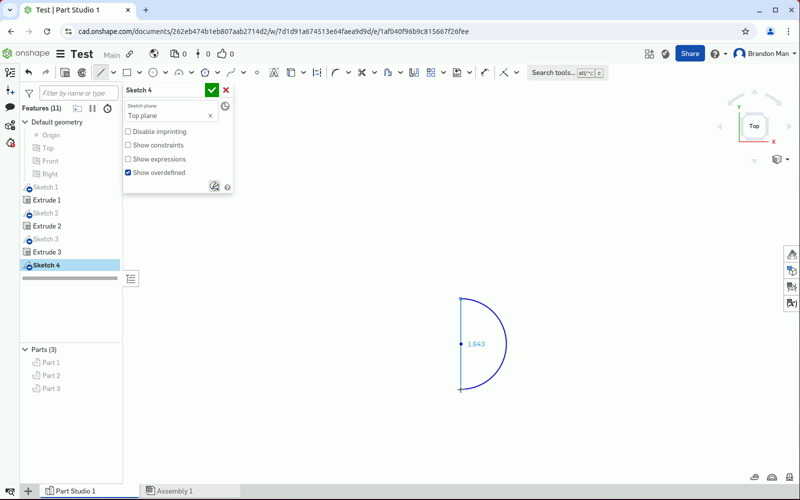
key_up(shift)
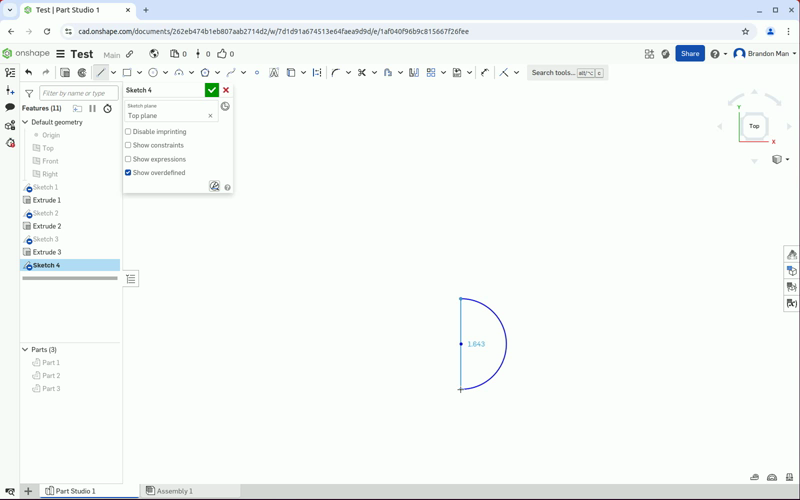
click(460, 389)
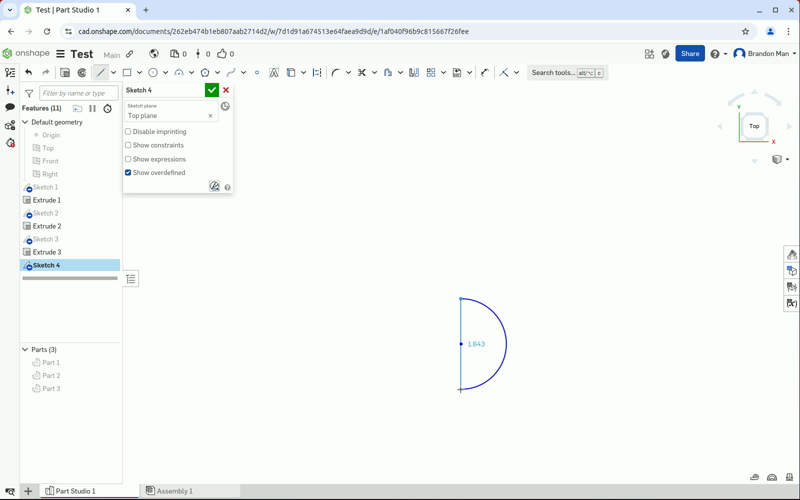
scroll(-6)
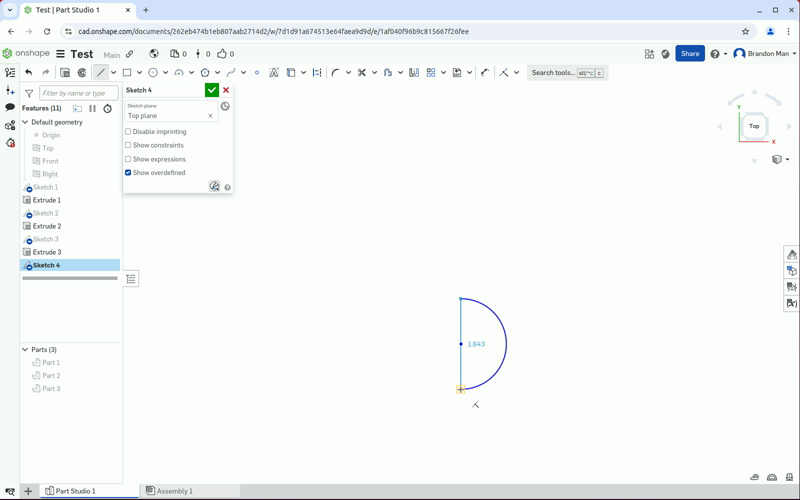
scroll(-6)
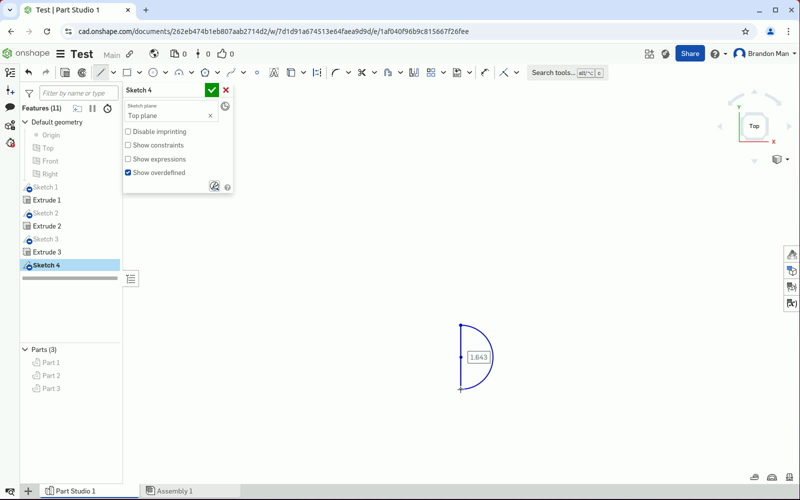
scroll(-6)
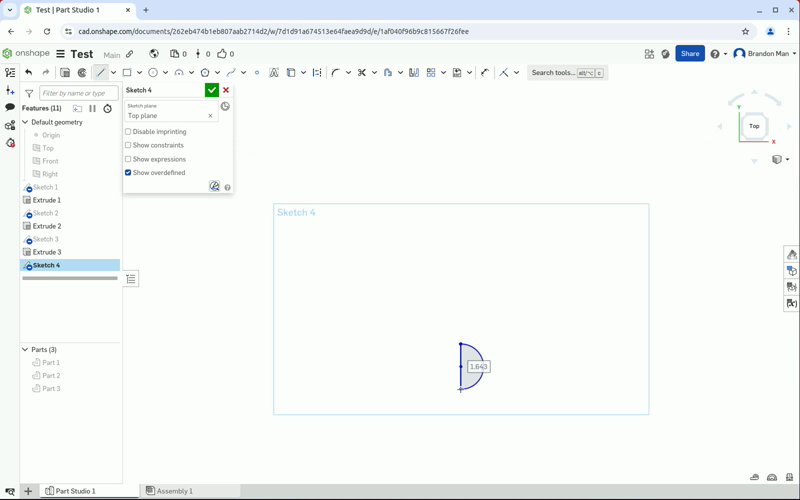
scroll(-6)
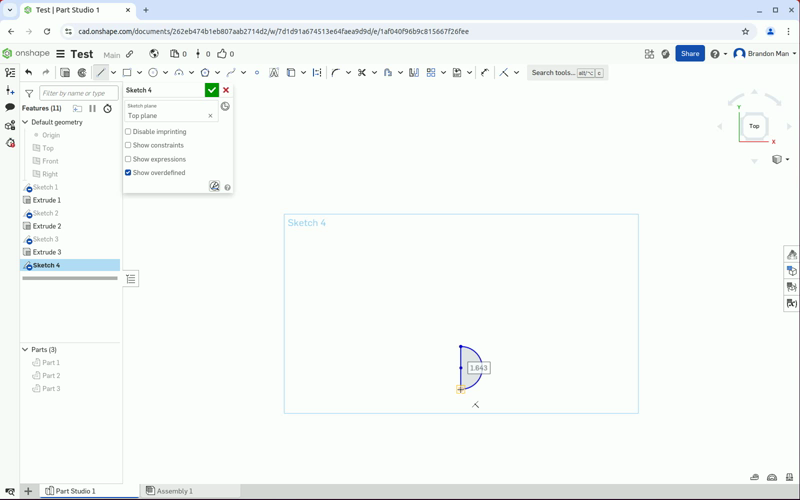
scroll(-6)
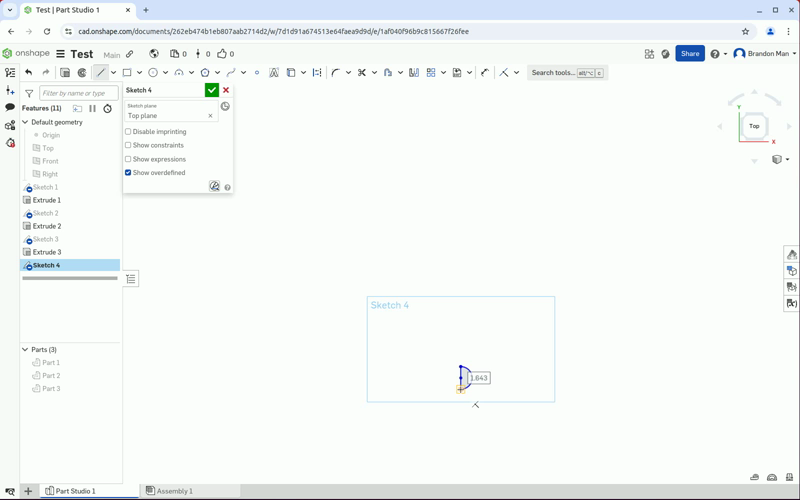
scroll(-6)
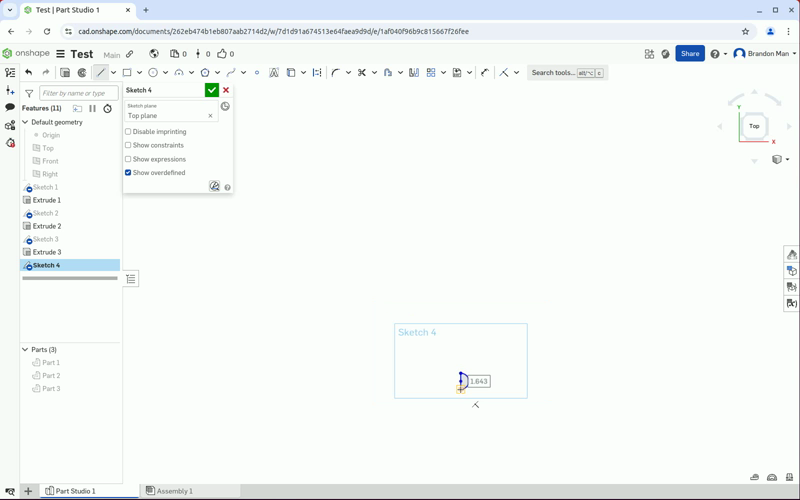
scroll(-6)
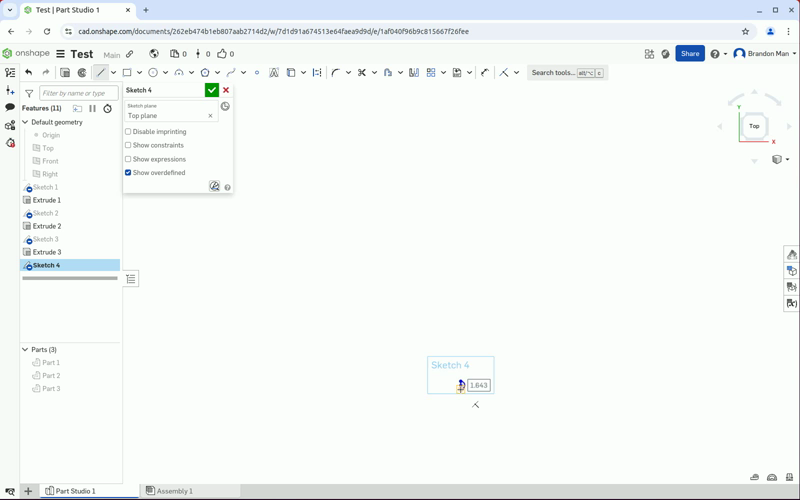
key(esc)
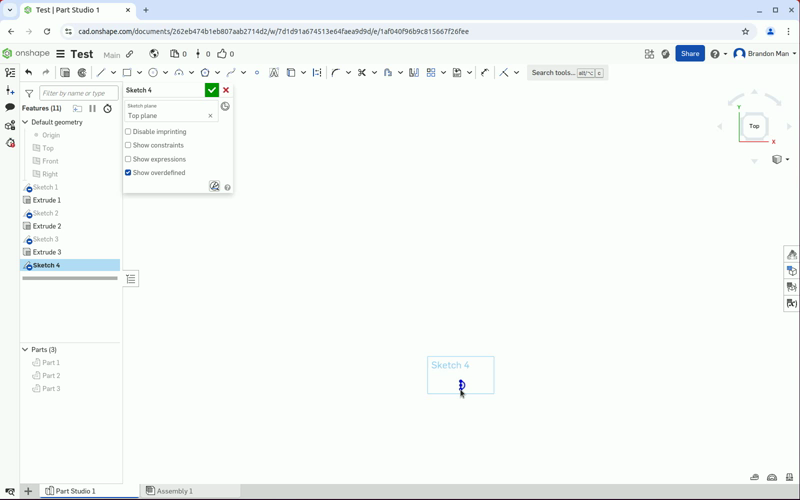
mouse_move(464, 387)
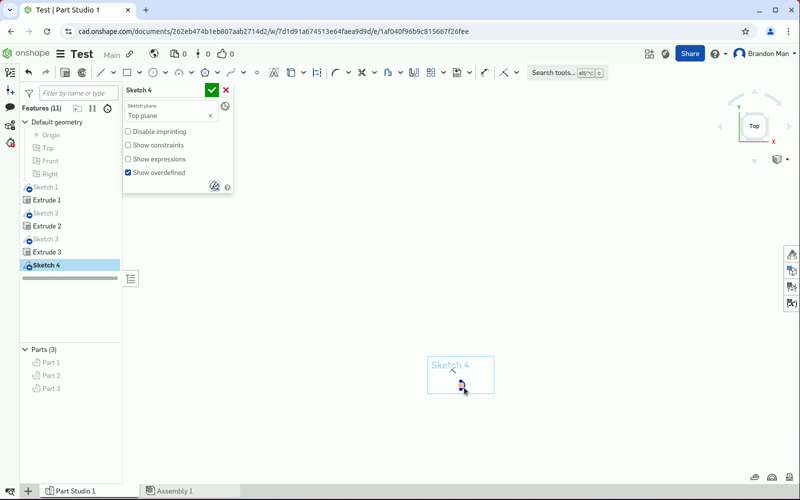
scroll(6)
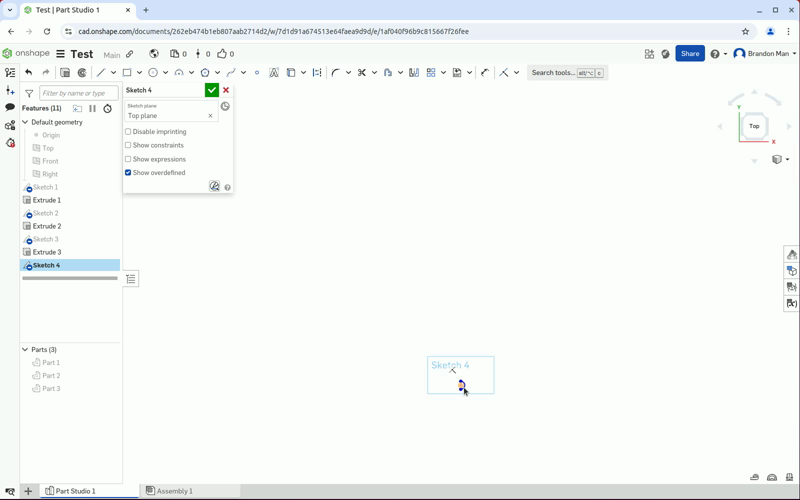
scroll(6)
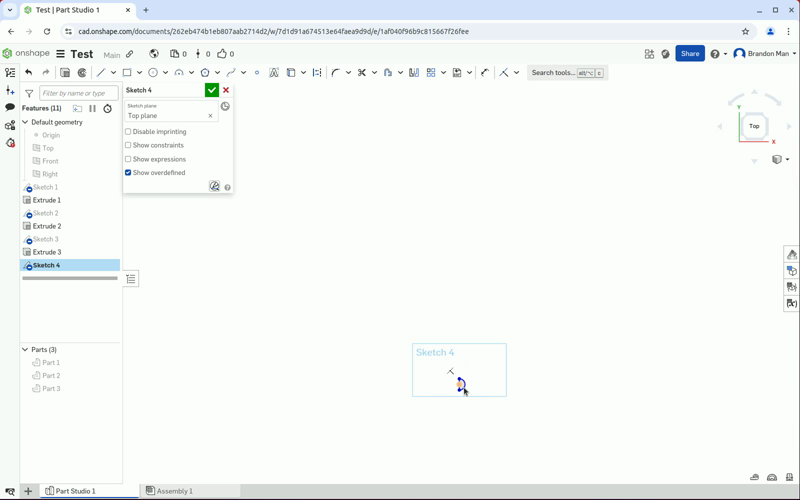
scroll(6)
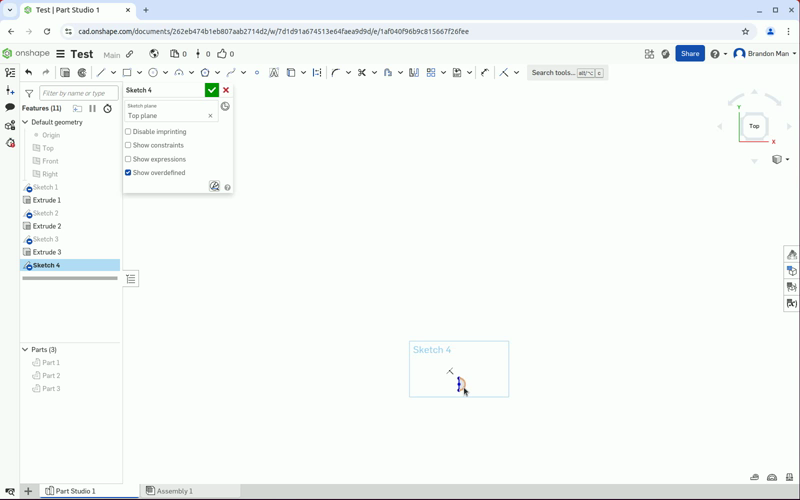
scroll(6)
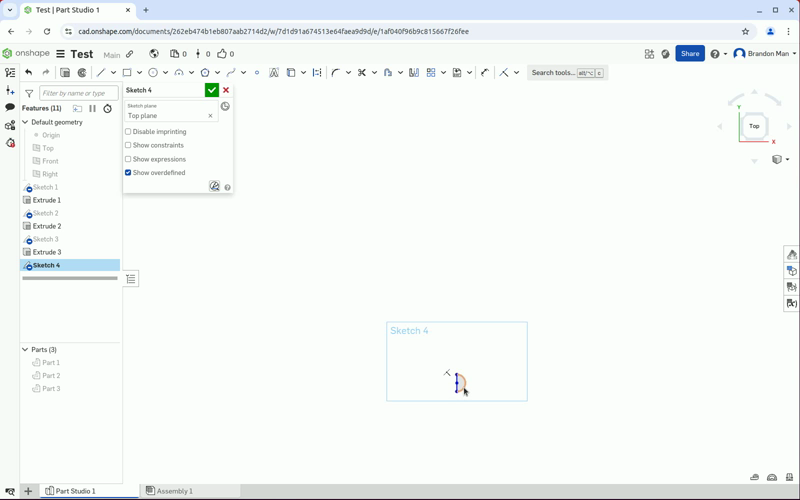
scroll(6)
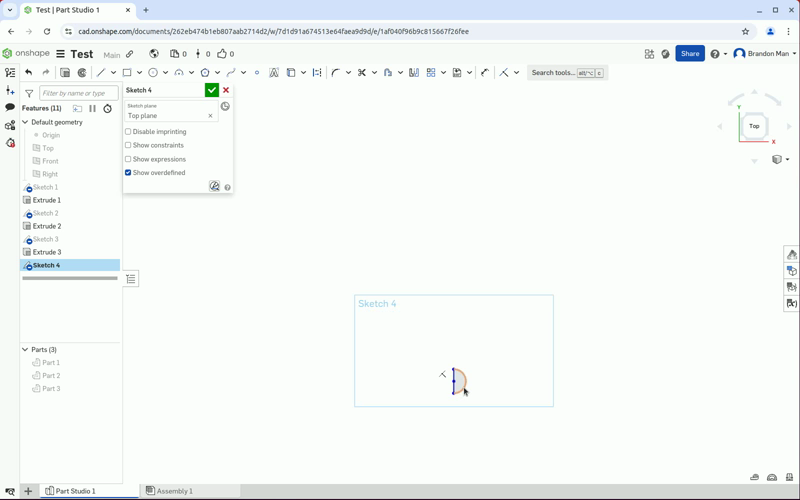
scroll(6)
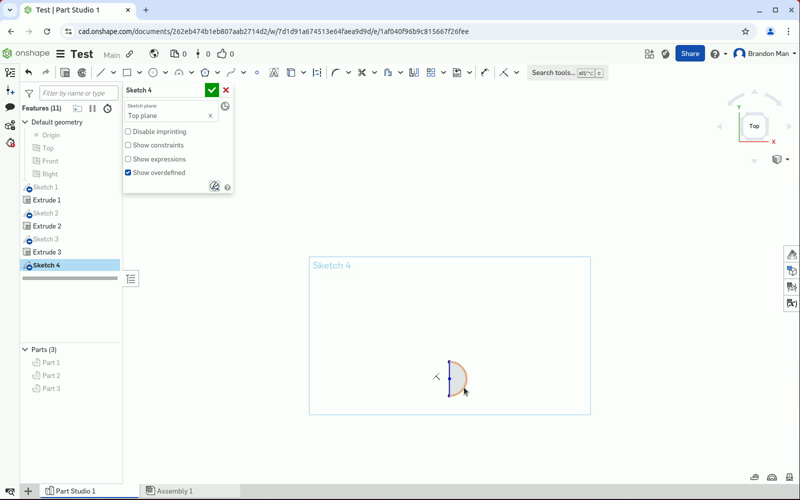
scroll(6)
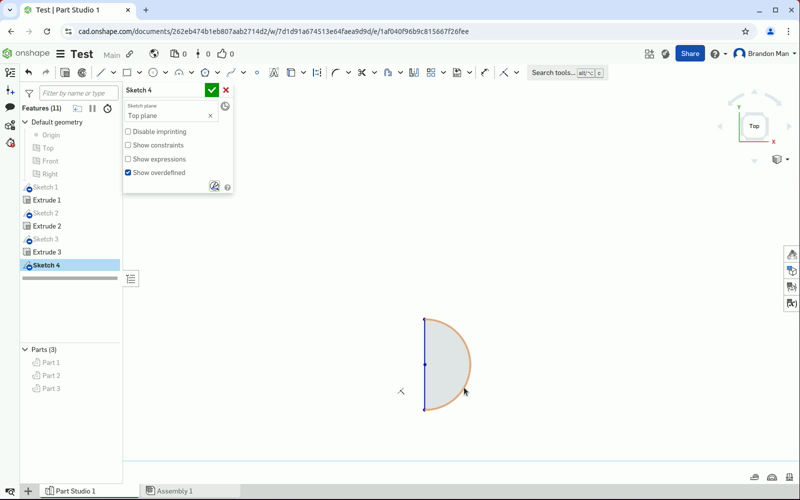
click(464, 387)
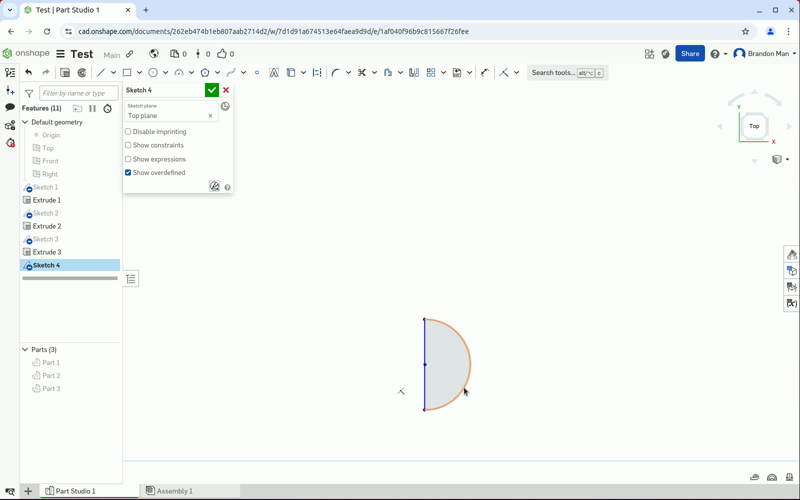
scroll(-6)
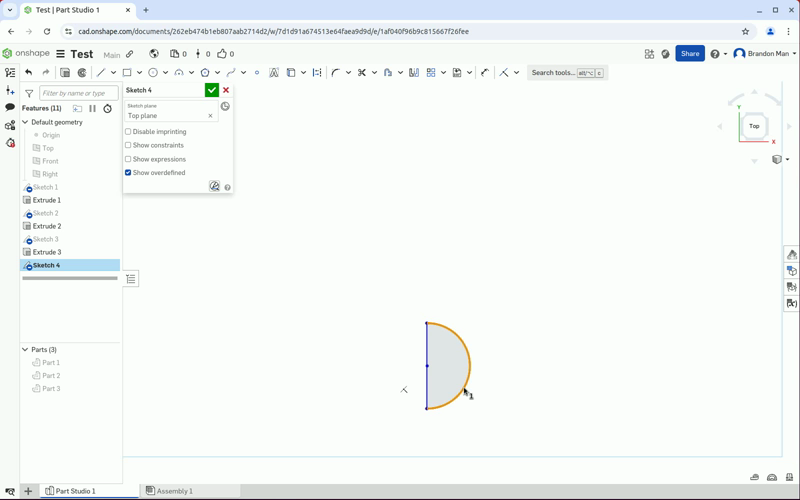
scroll(-6)
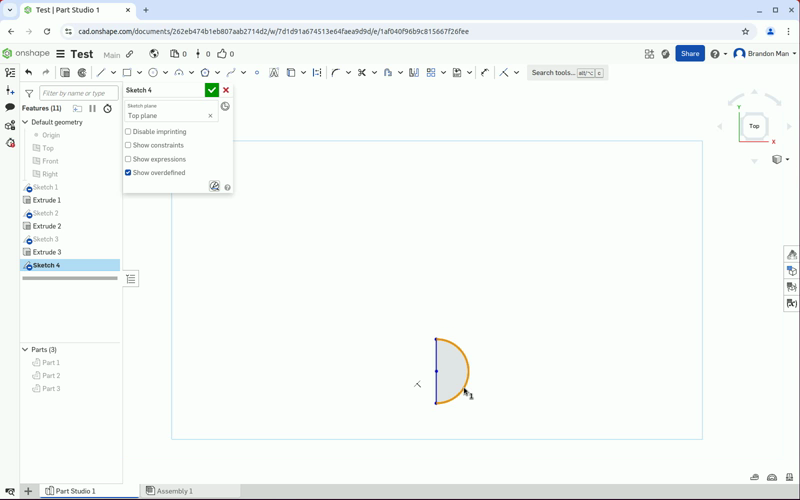
scroll(-6)
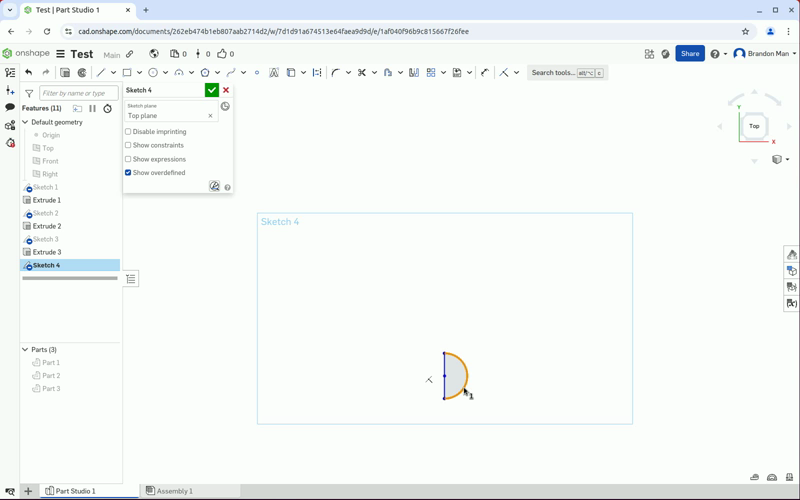
scroll(-6)
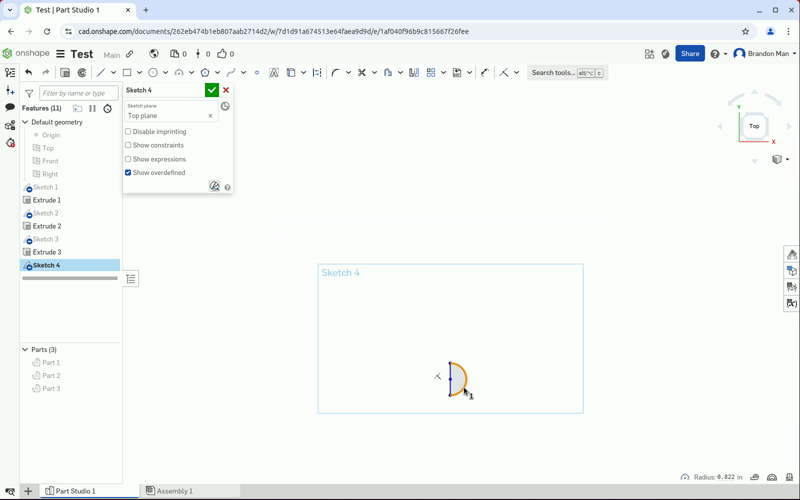
scroll(-6)
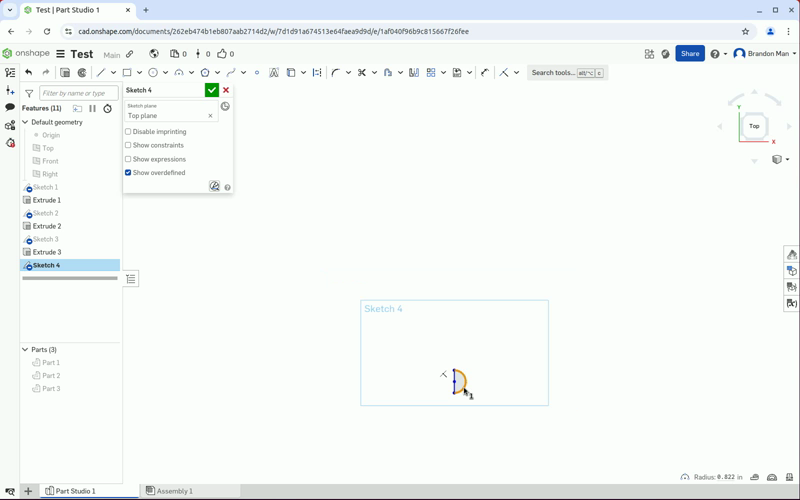
scroll(-6)
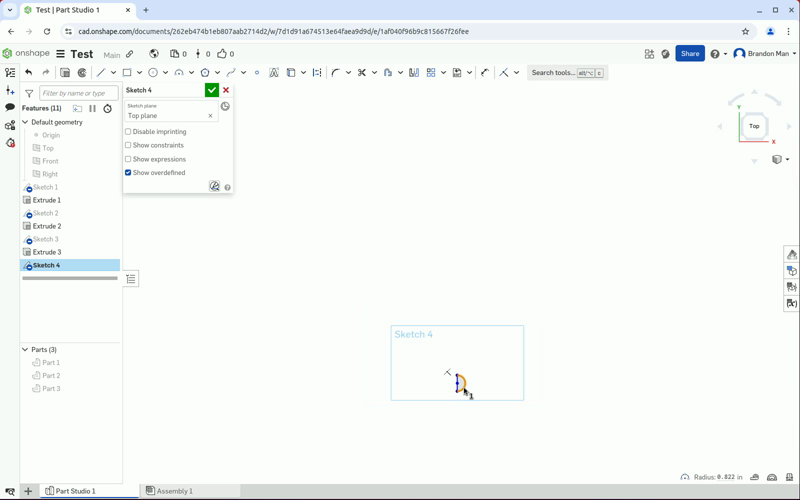
scroll(-6)
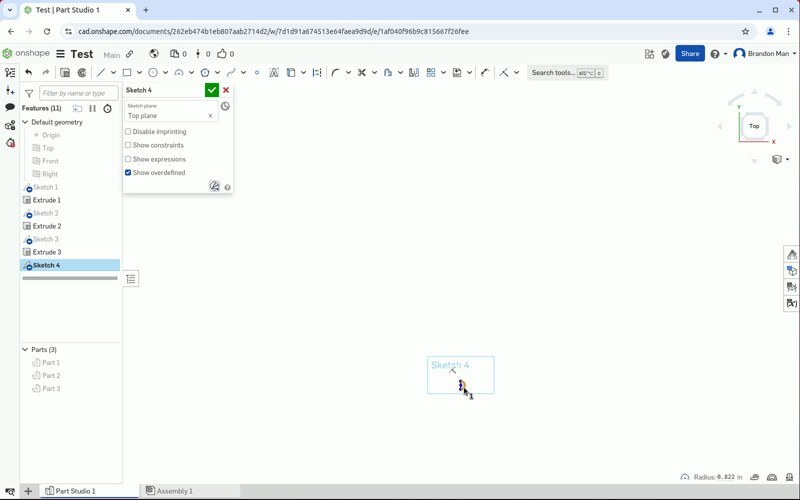
mouse_move(73, 352)
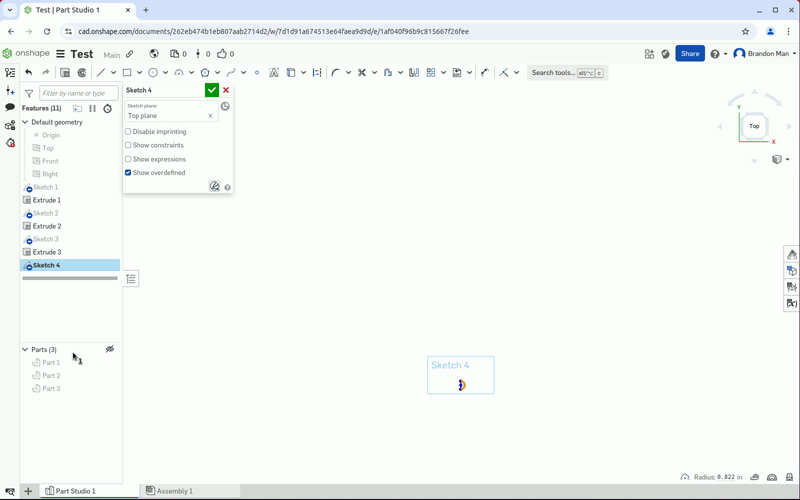
key(shift+y)
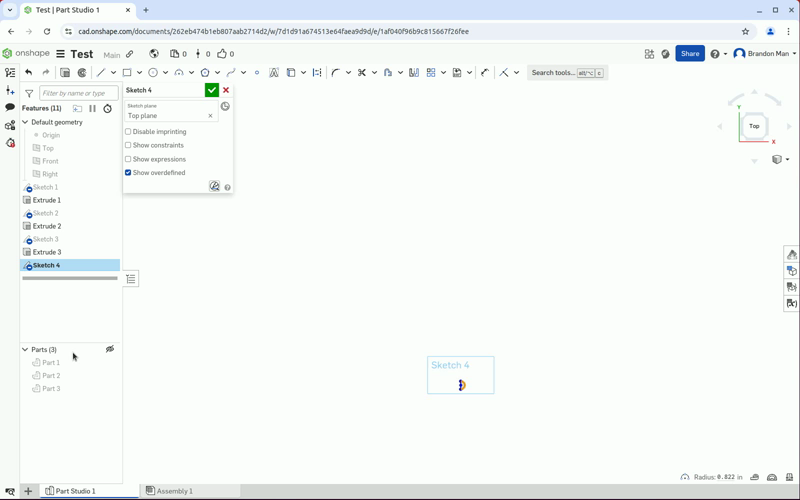
key(shift+e)
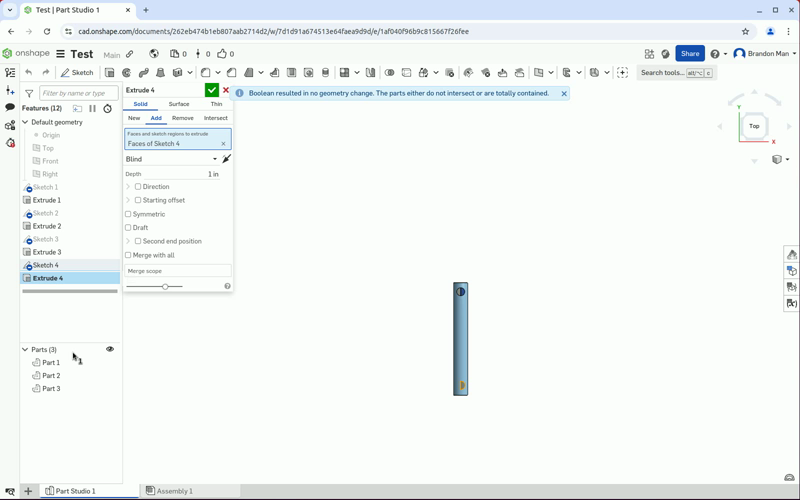
mouse_move(143, 106)
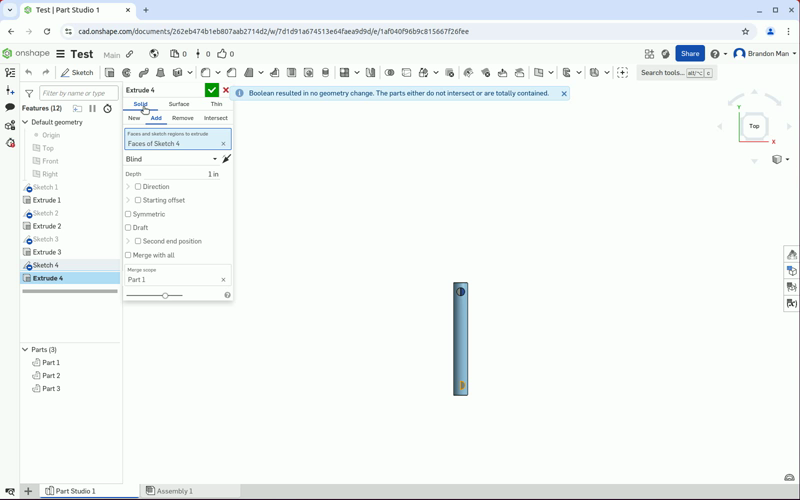
click(143, 106)
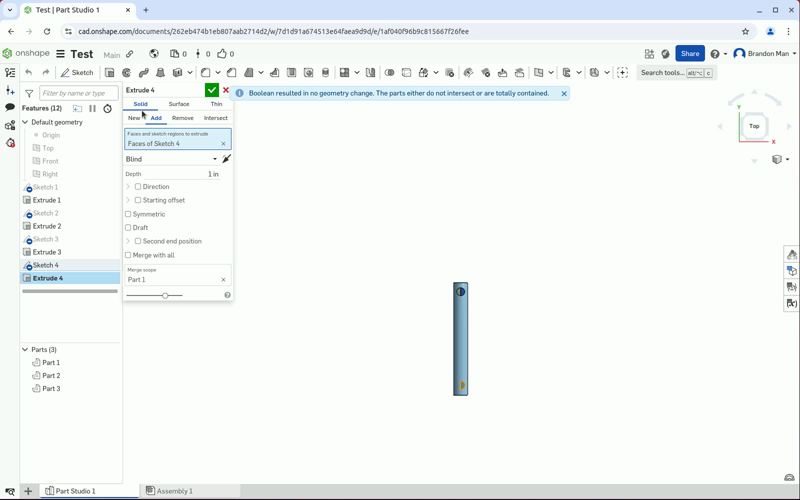
mouse_move(137, 120)
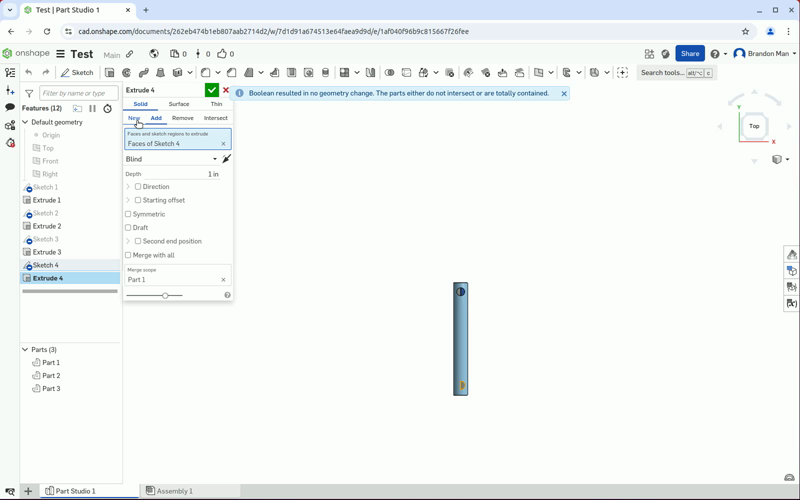
click(137, 120)
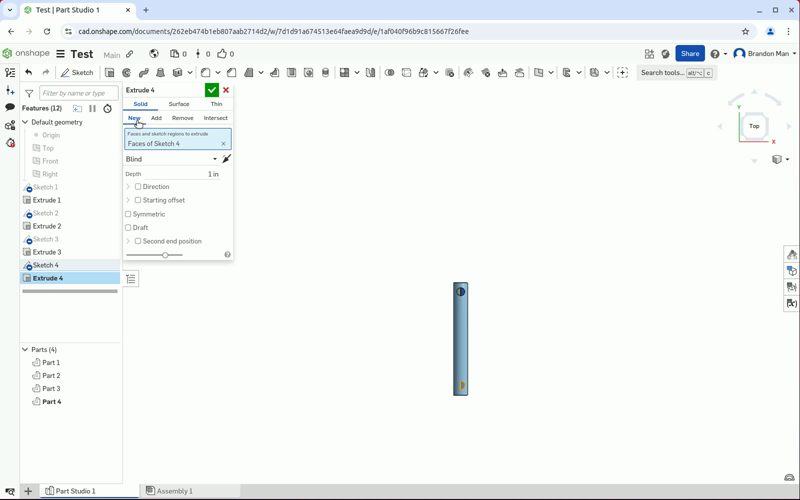
key(tab, 4)
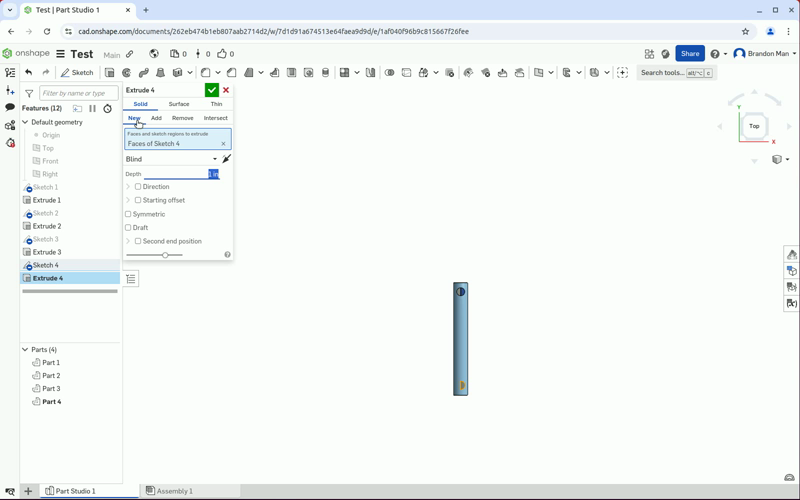
text(3.852)
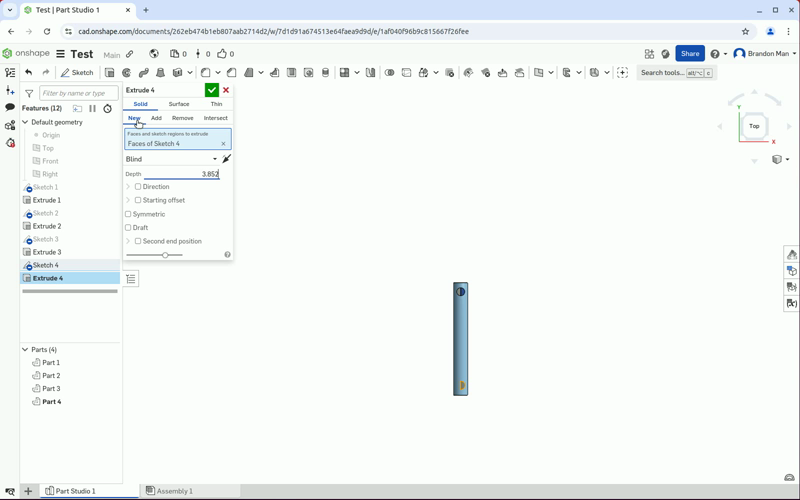
key(tab, 3)
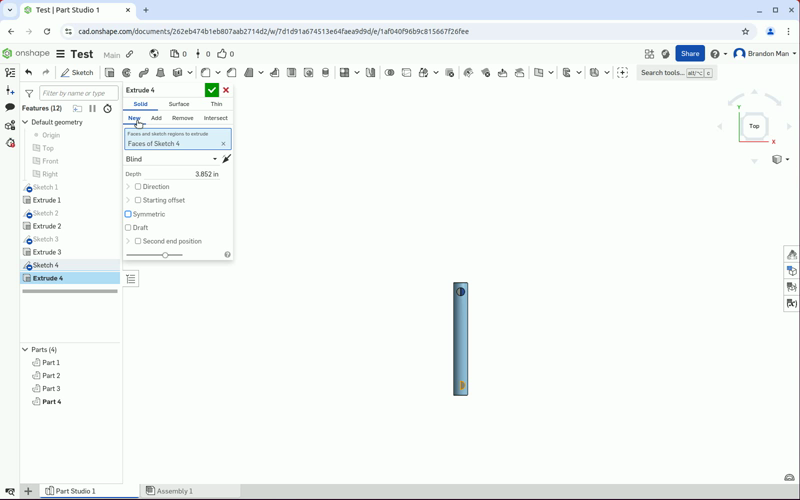
key(space)
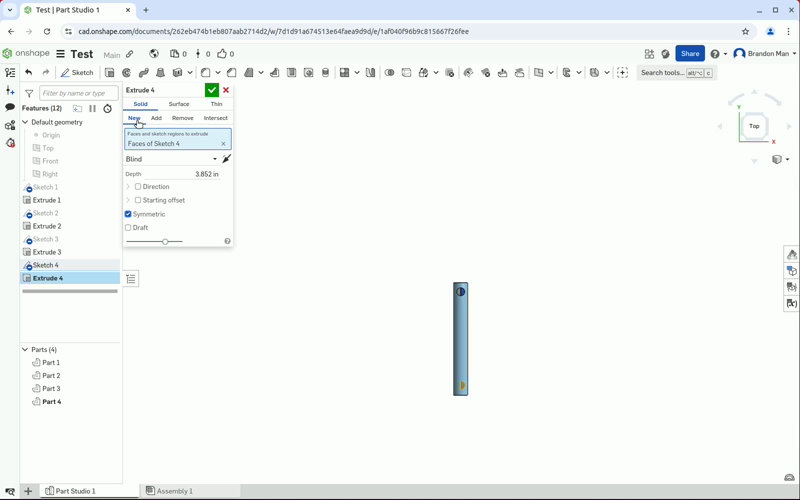
key(enter)
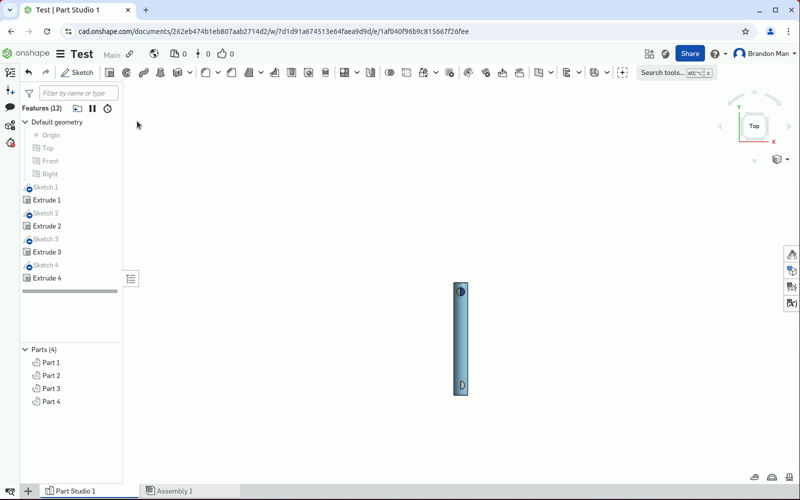
key(shift+h)
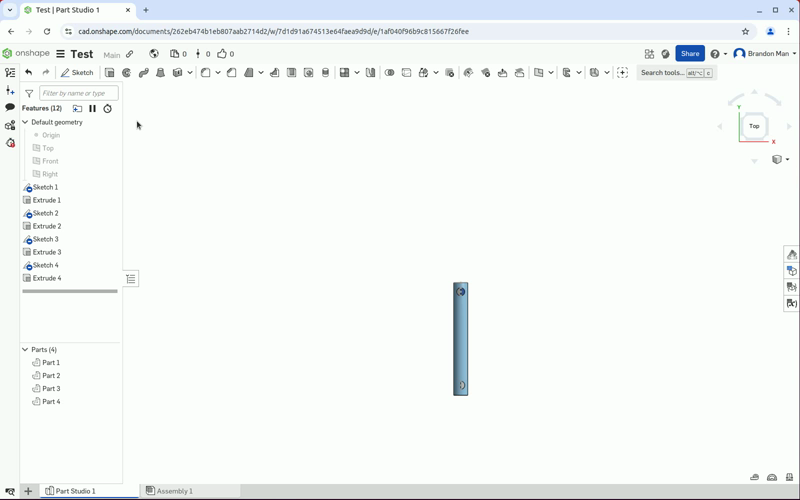
key(shift+h)
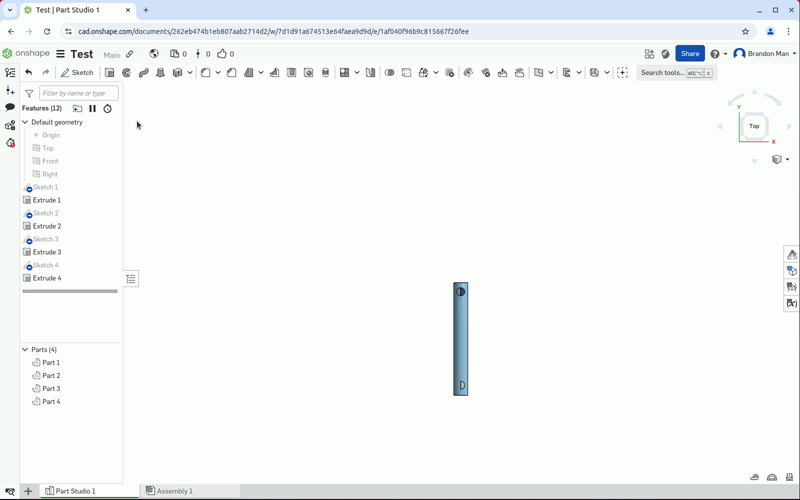
mouse_move(73, 189)
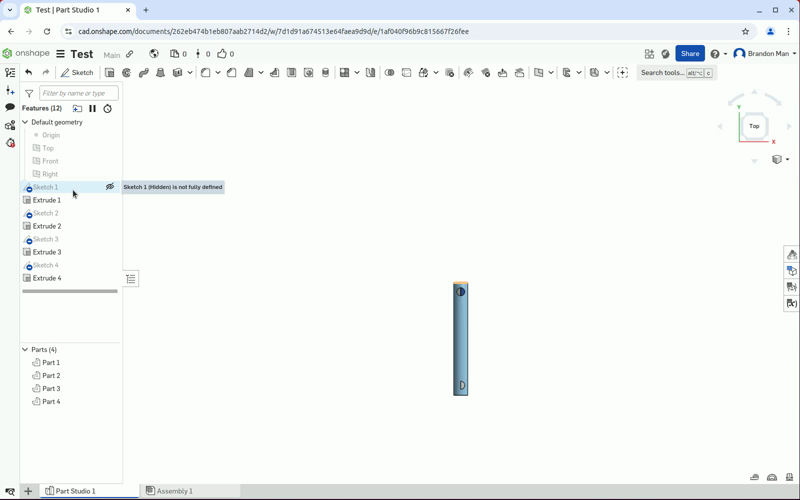
click(73, 189)
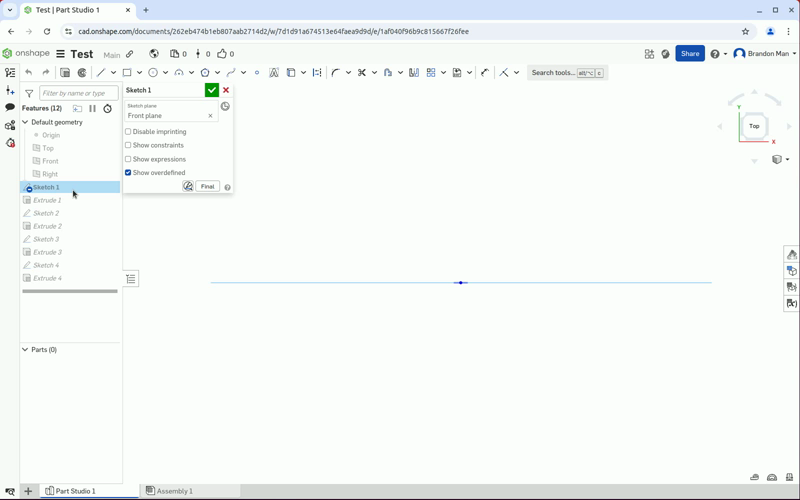
mouse_move(229, 92)
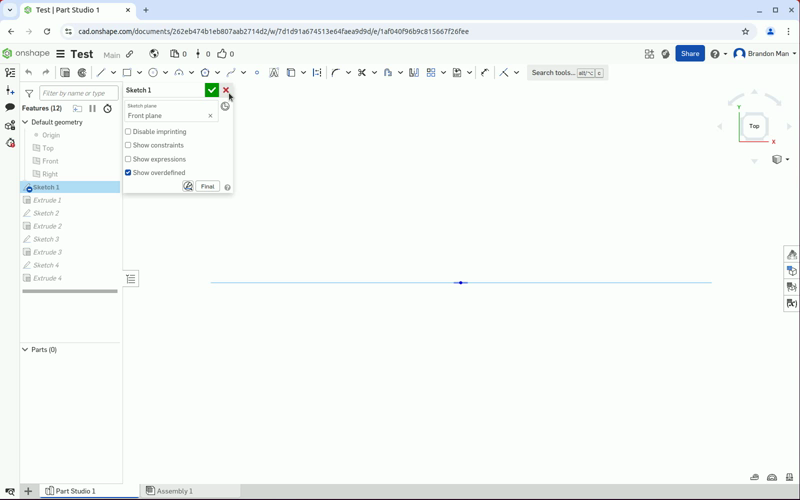
click(229, 92)
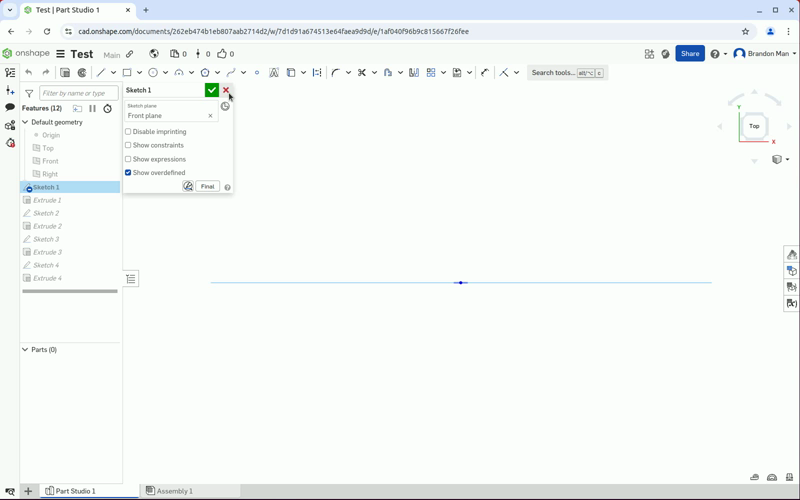
key(shift+s)
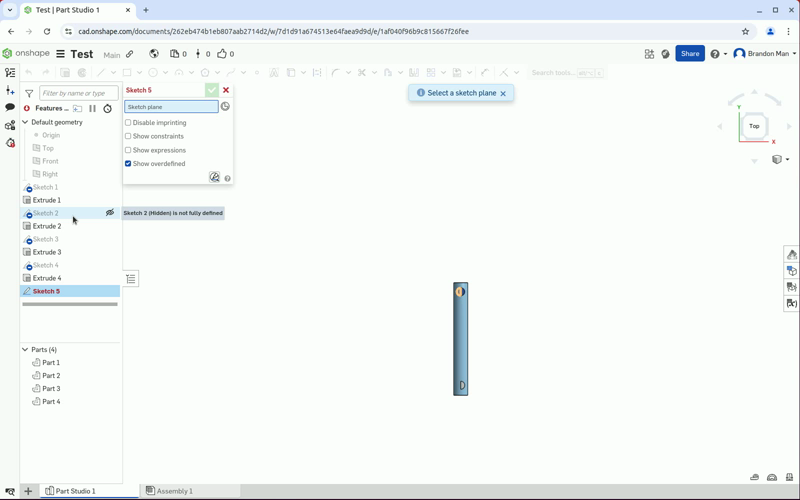
scroll(3)
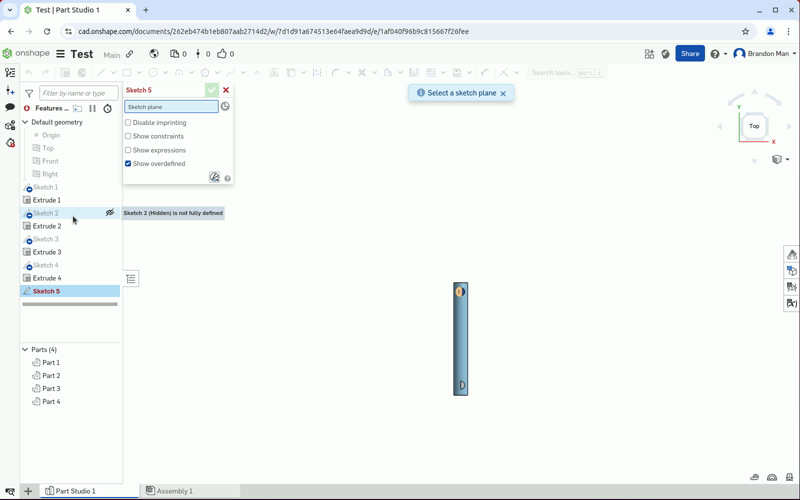
mouse_move(73, 150)
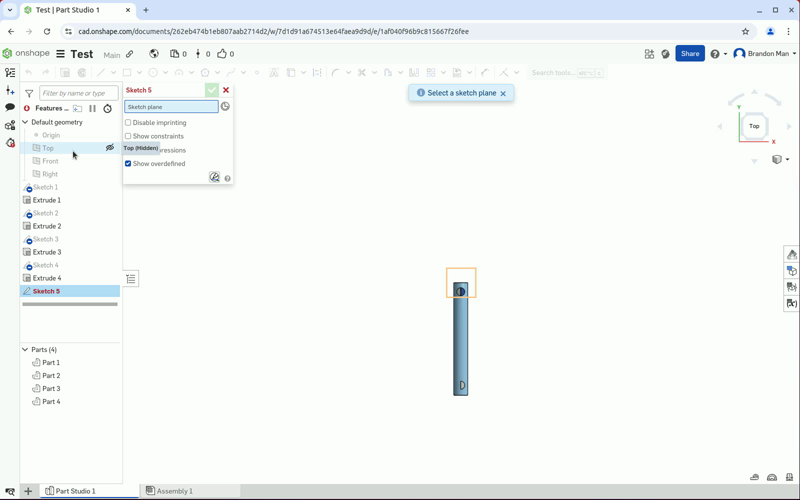
click(73, 150)
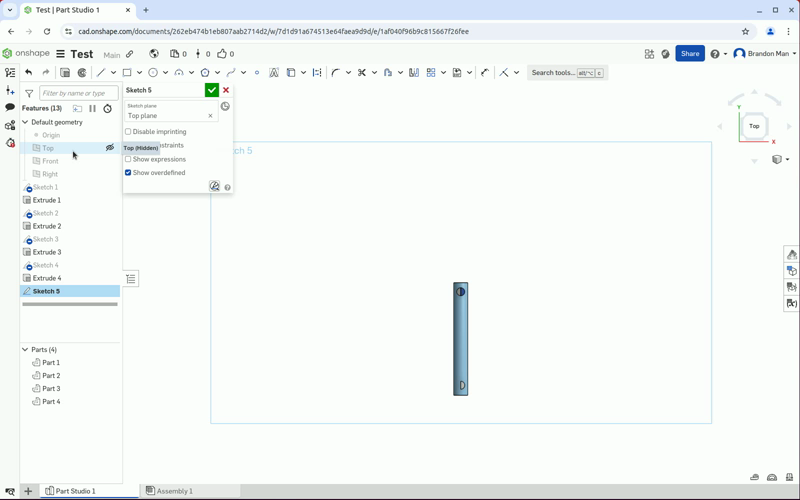
mouse_move(73, 352)
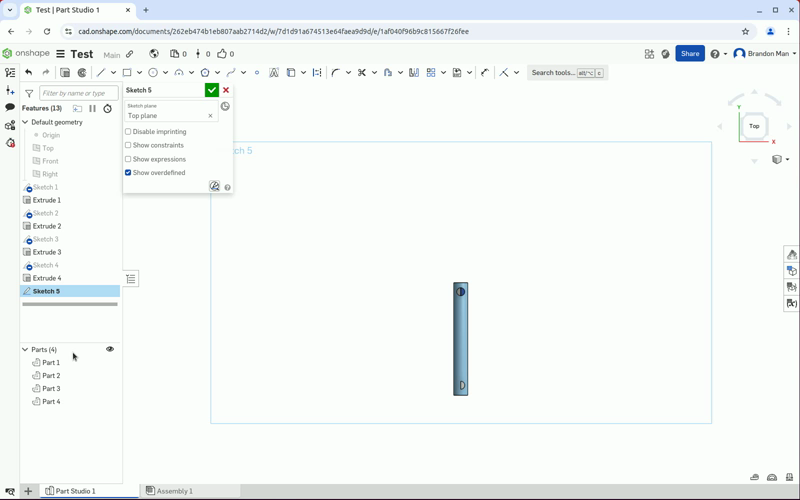
key(y)
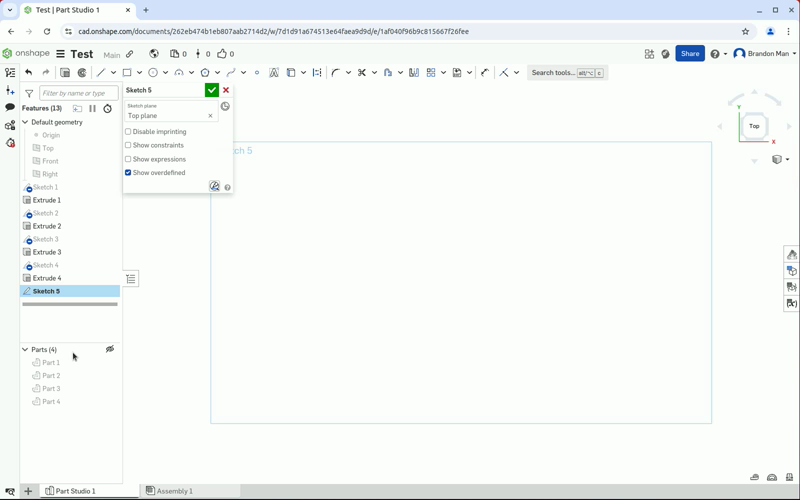
key(l)
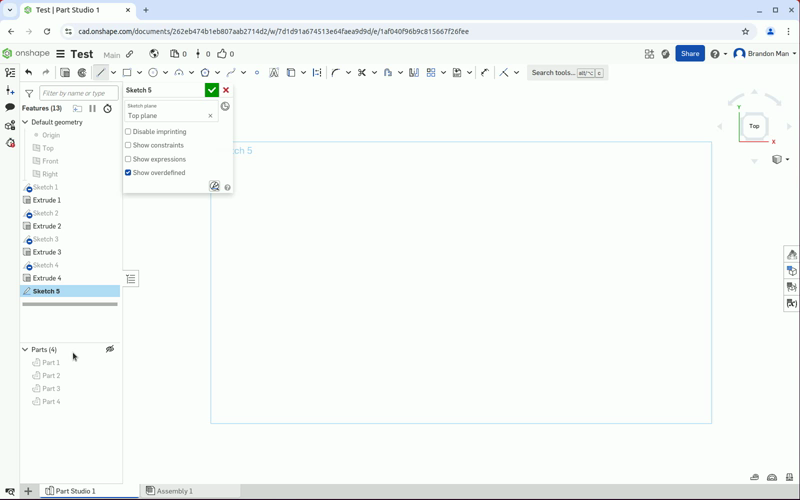
key_down(shift)
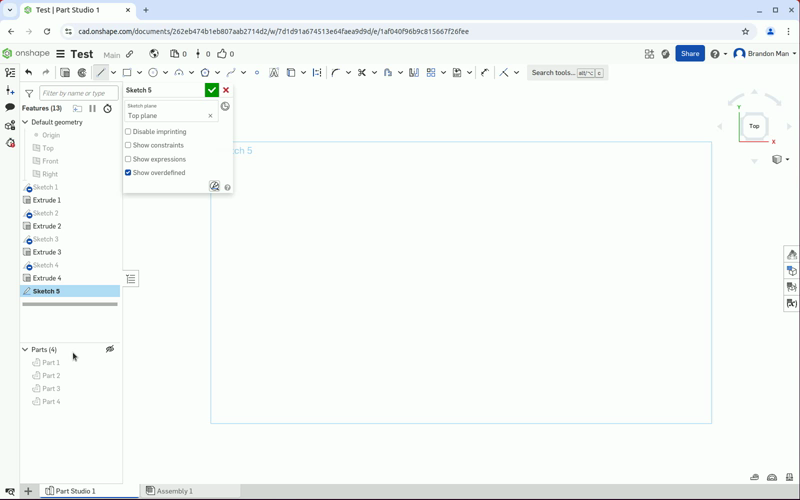
mouse_move(460, 389)
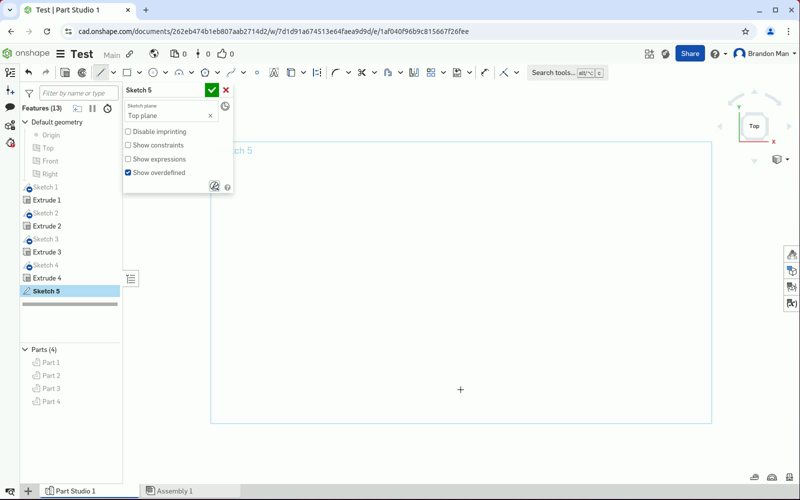
click(460, 389)
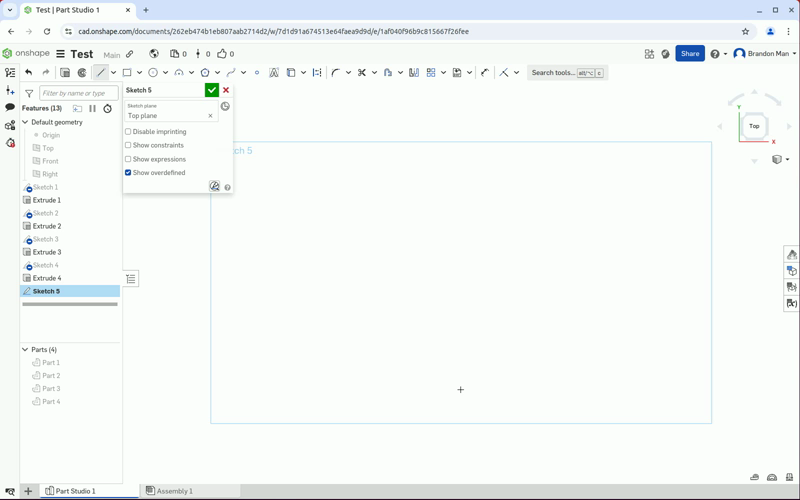
key_up(shift)
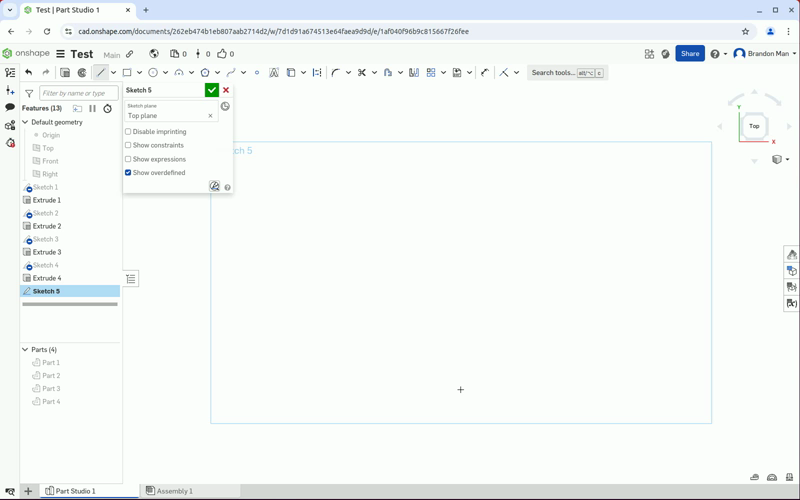
key_down(shift)
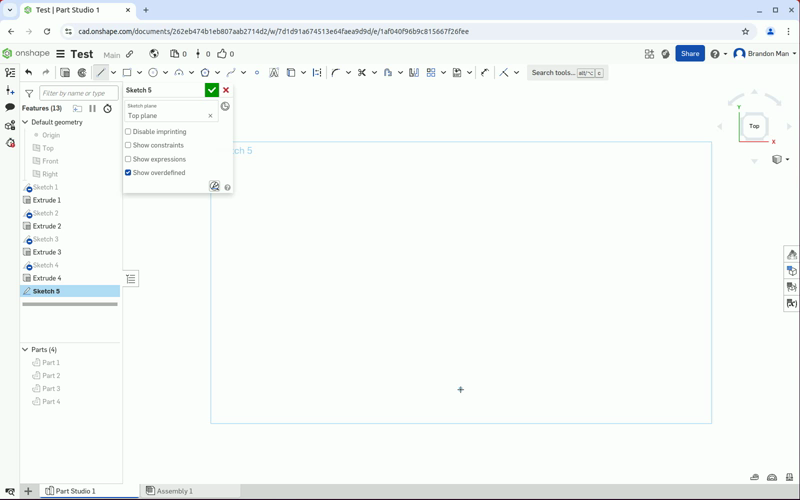
mouse_move(490, 389)
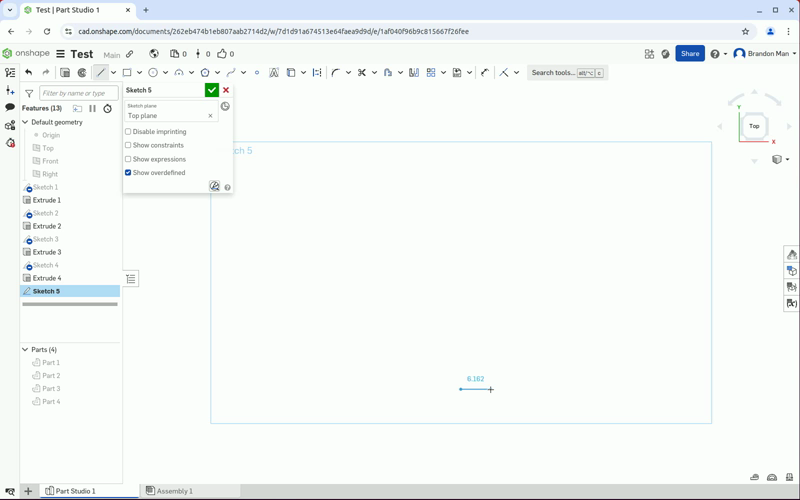
mouse_move(460, 381)
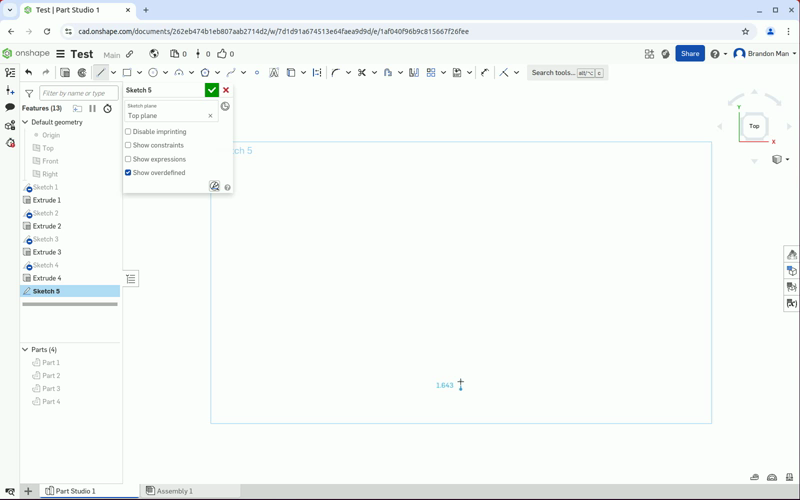
click(460, 381)
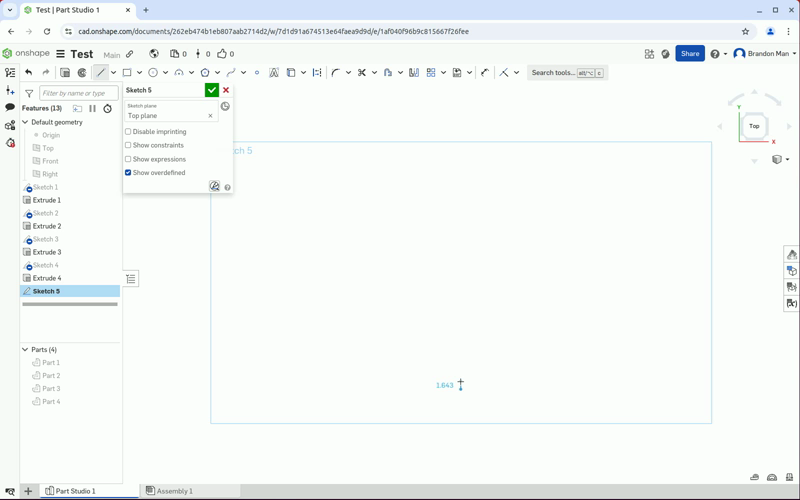
key_up(shift)
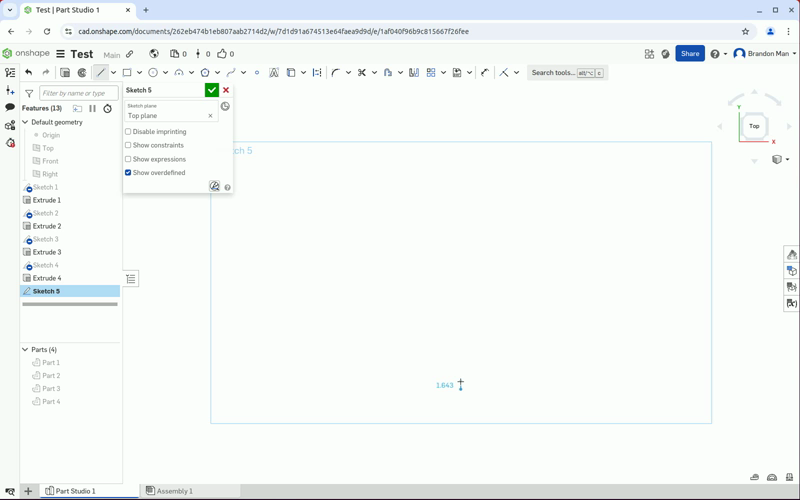
key(esc)
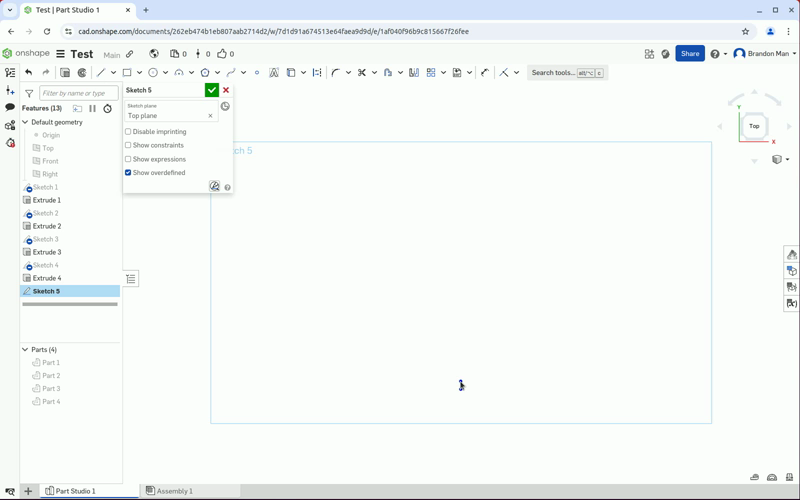
key(a)
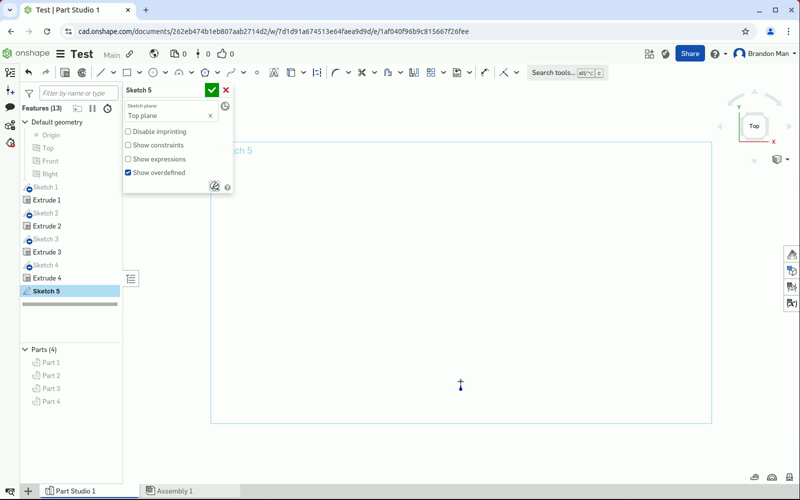
mouse_move(460, 381)
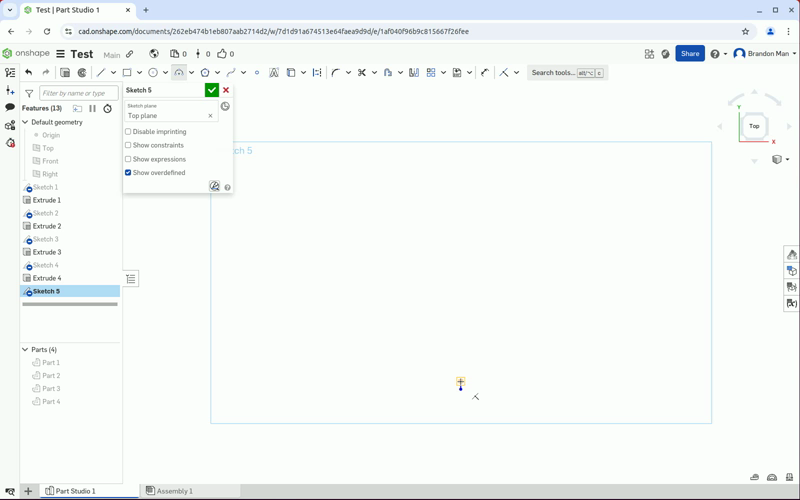
click(460, 381)
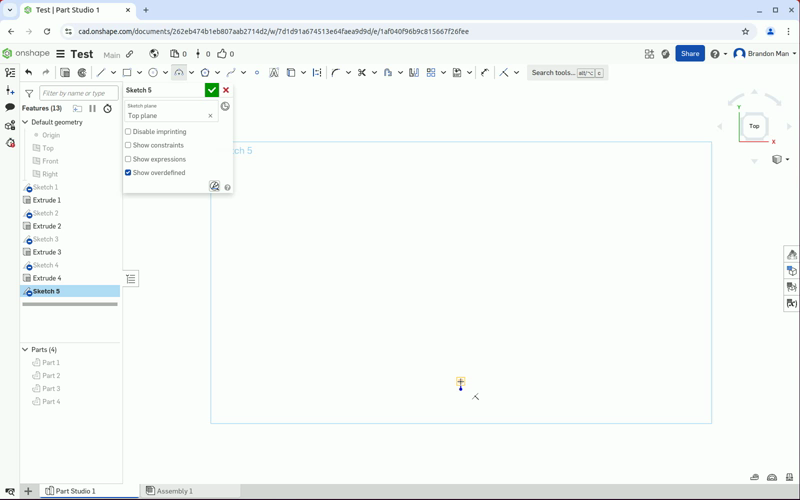
mouse_move(460, 389)
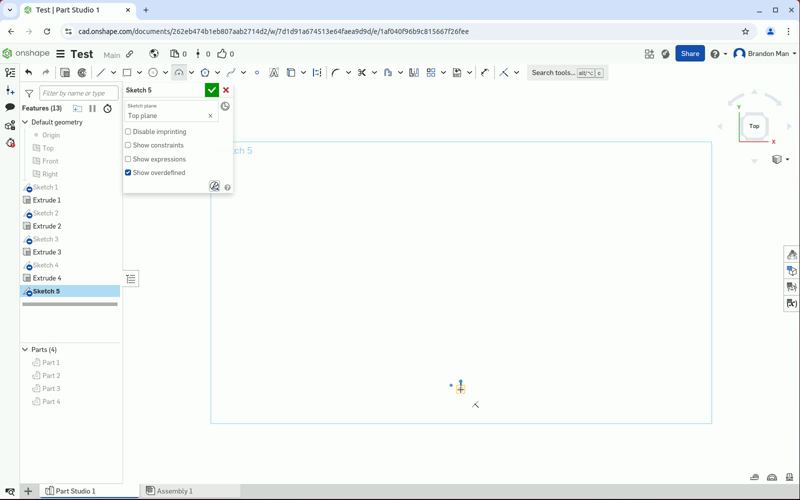
click(460, 389)
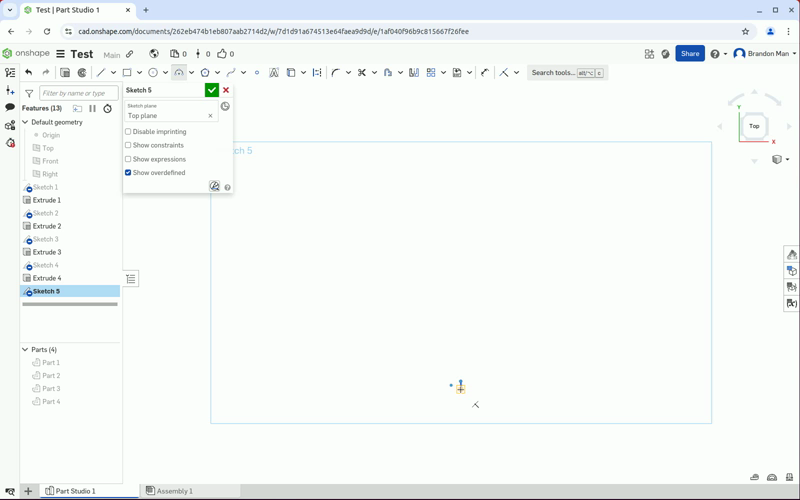
key_down(shift)
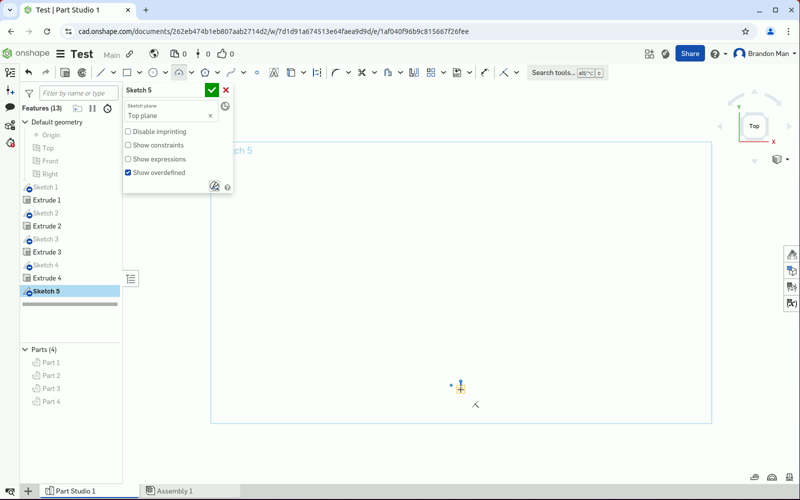
mouse_move(456, 385)
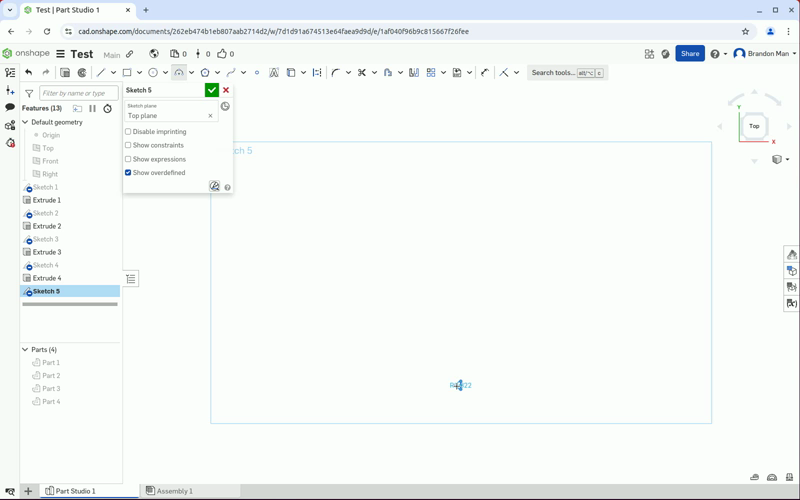
click(456, 385)
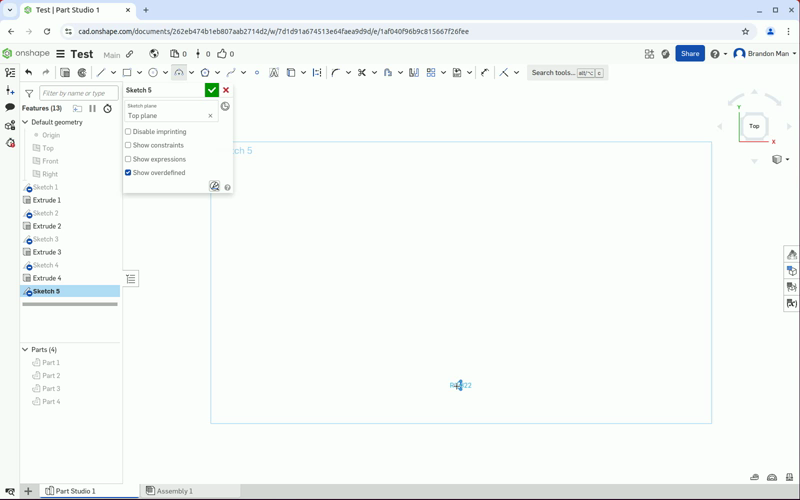
key_up(shift)
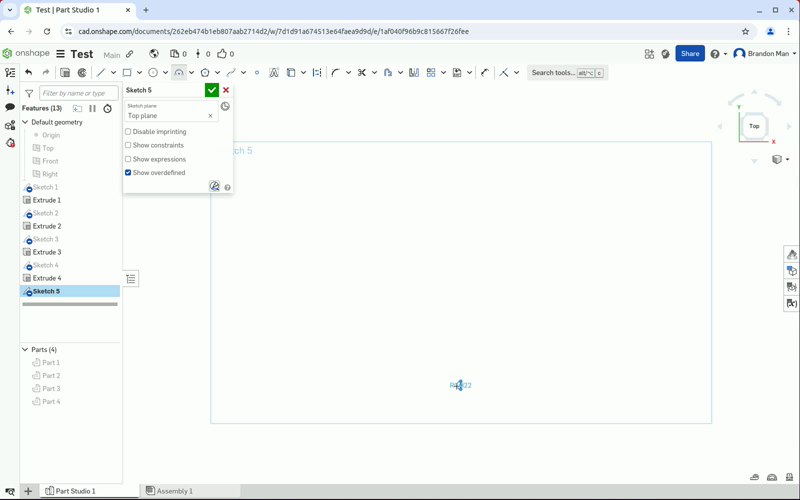
key(esc)
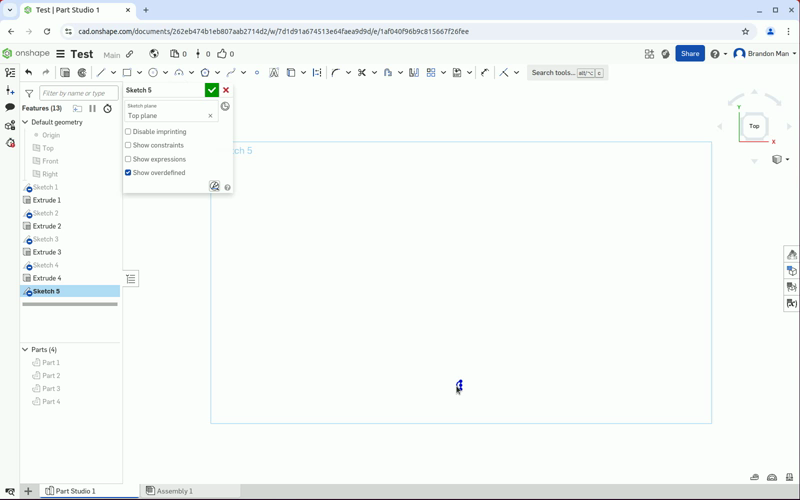
mouse_move(460, 389)
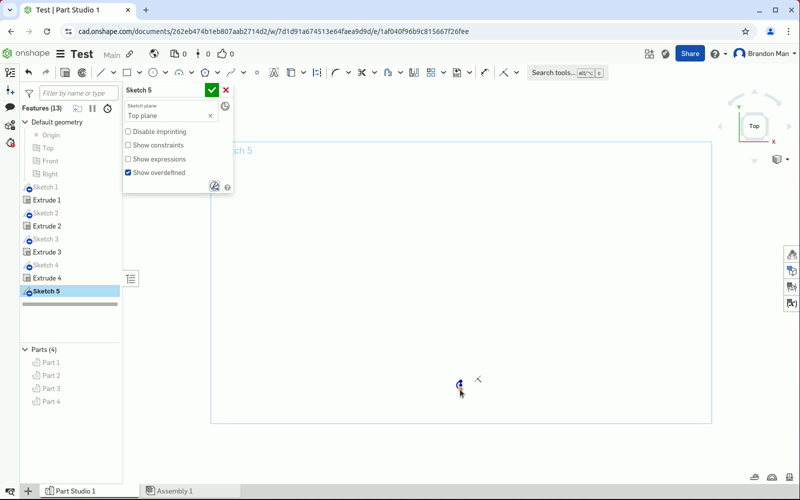
scroll(6)
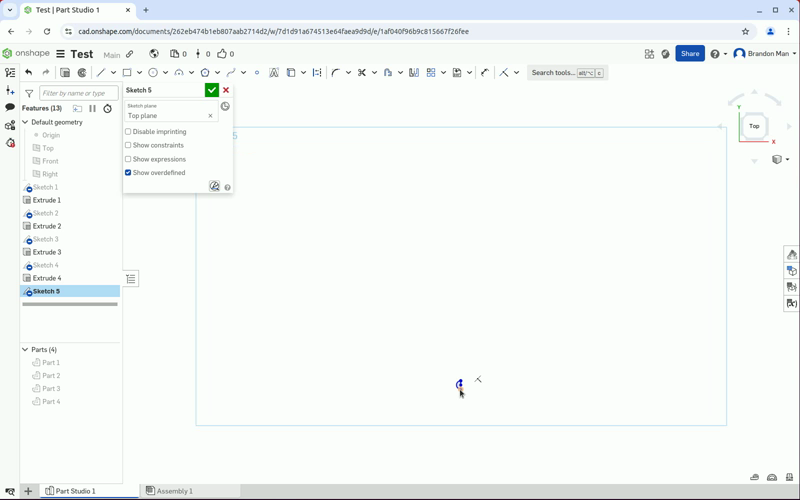
scroll(6)
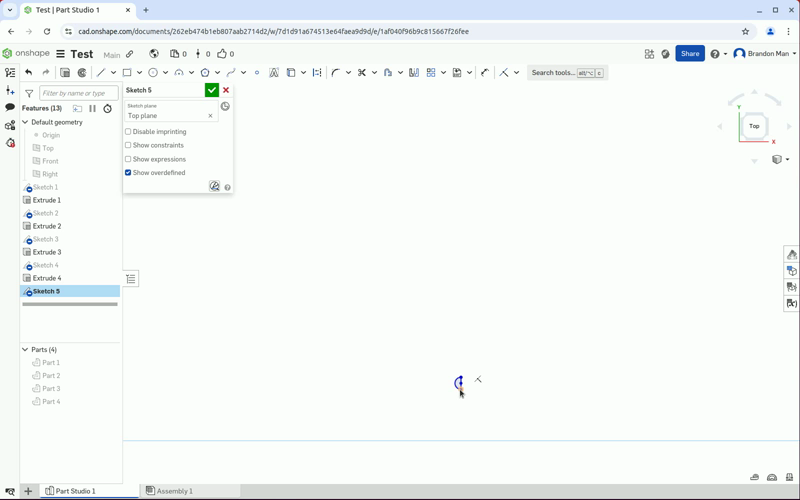
scroll(6)
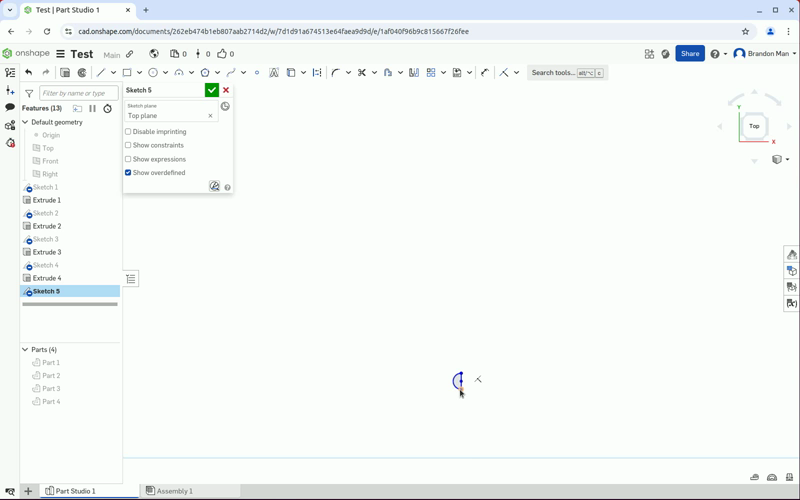
scroll(6)
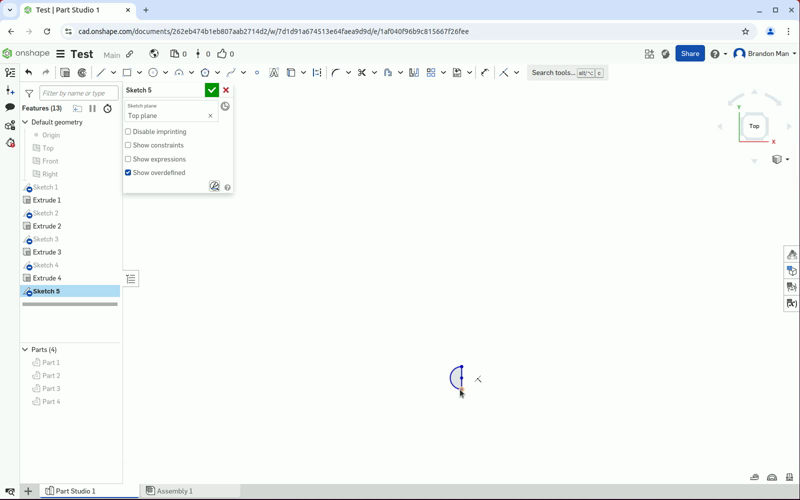
scroll(6)
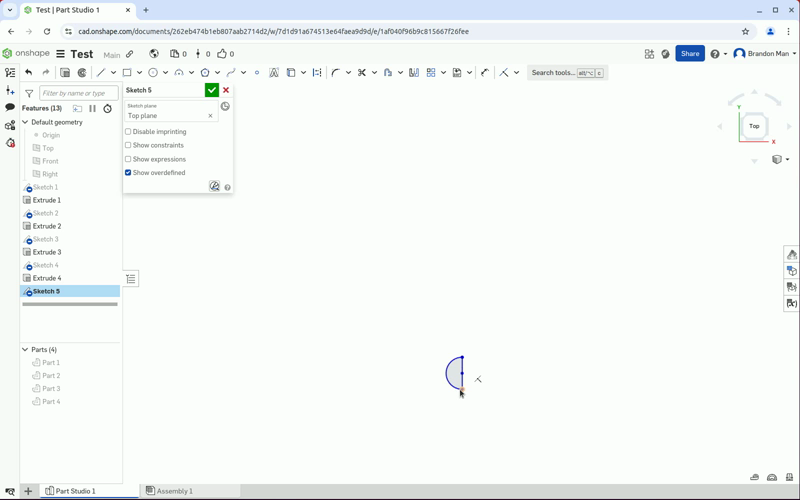
scroll(6)
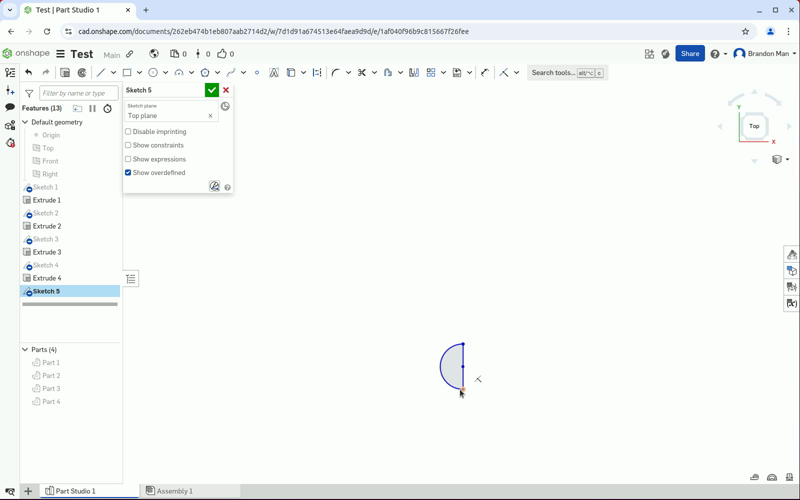
scroll(6)
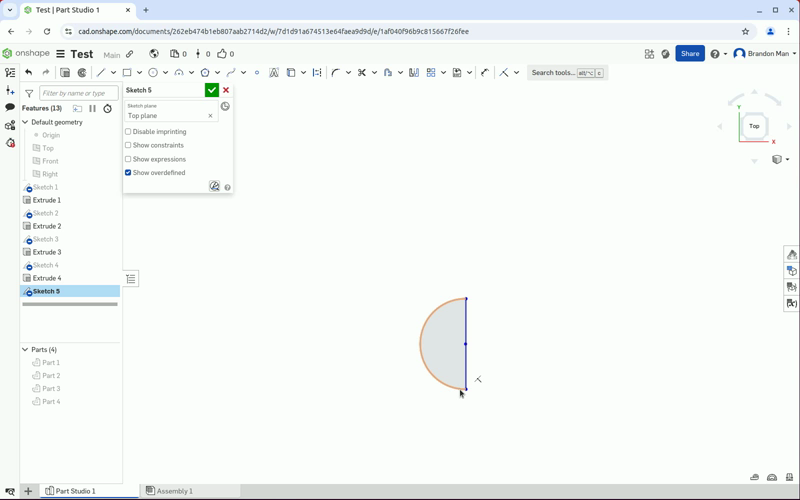
click(460, 389)
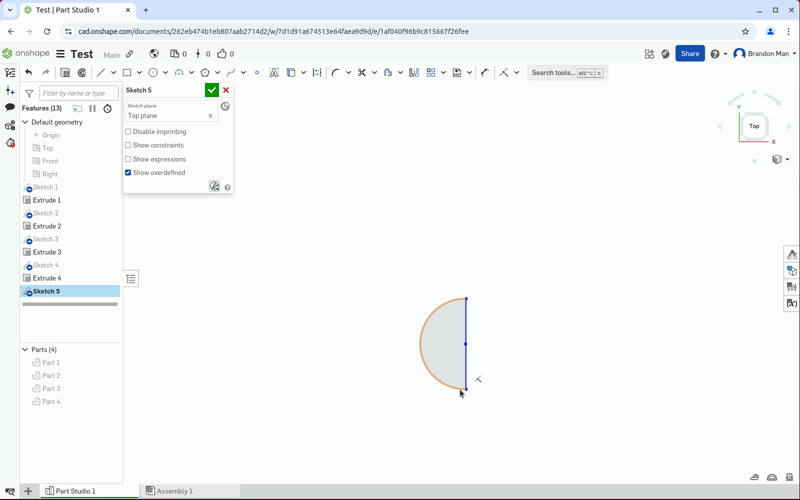
scroll(-6)
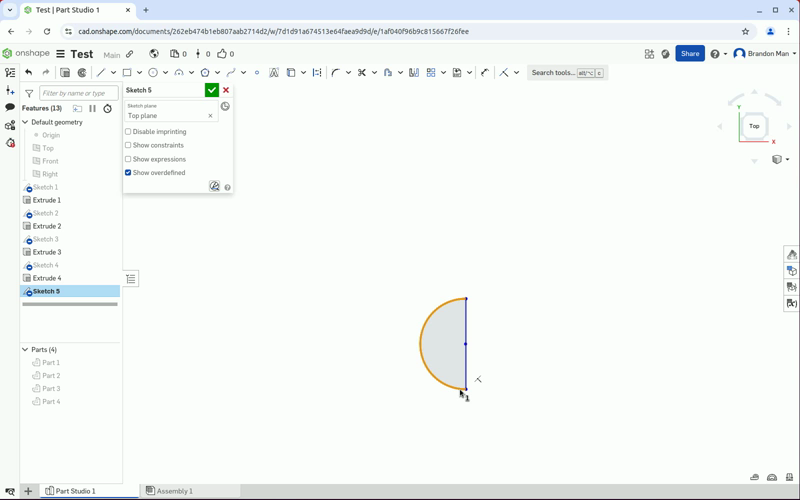
scroll(-6)
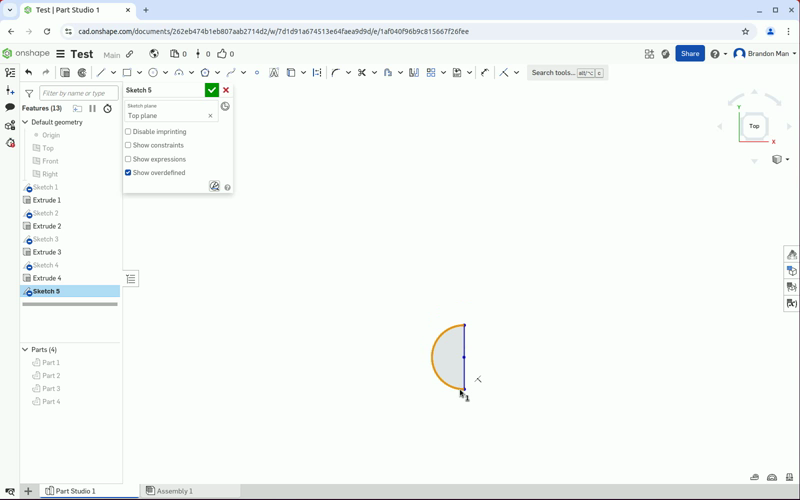
scroll(-6)
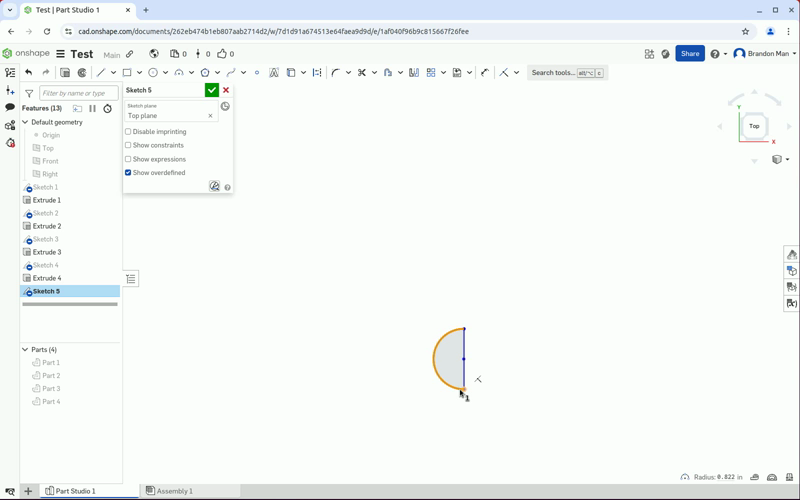
scroll(-6)
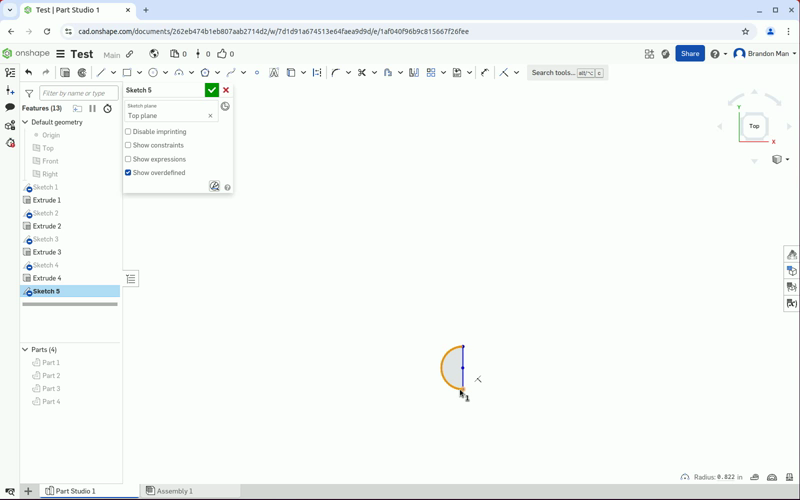
scroll(-6)
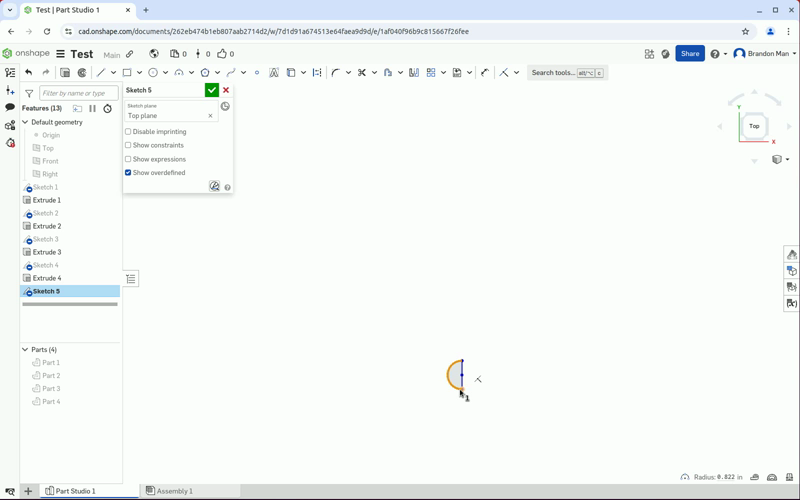
scroll(-6)
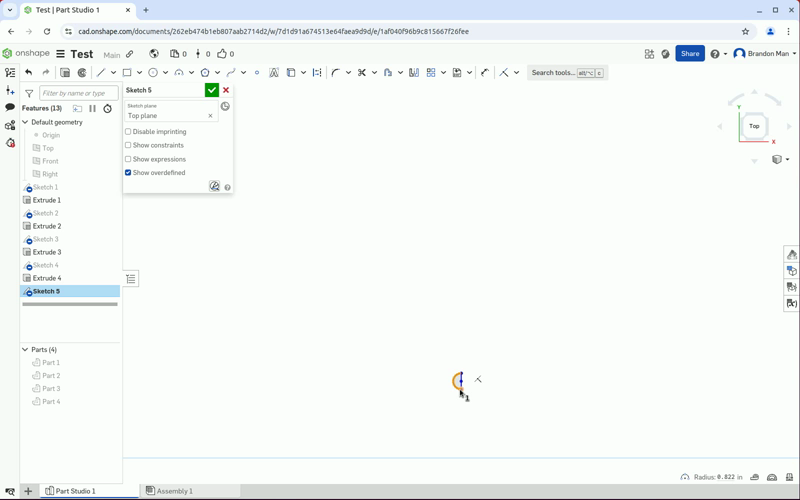
scroll(-6)
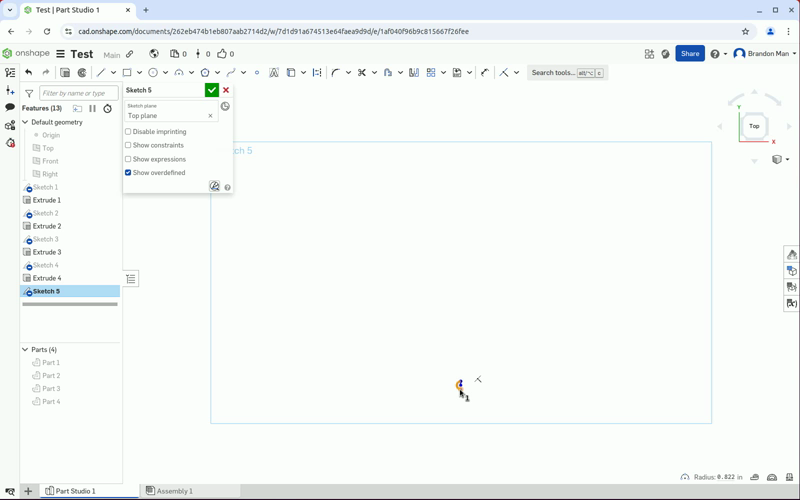
mouse_move(73, 352)
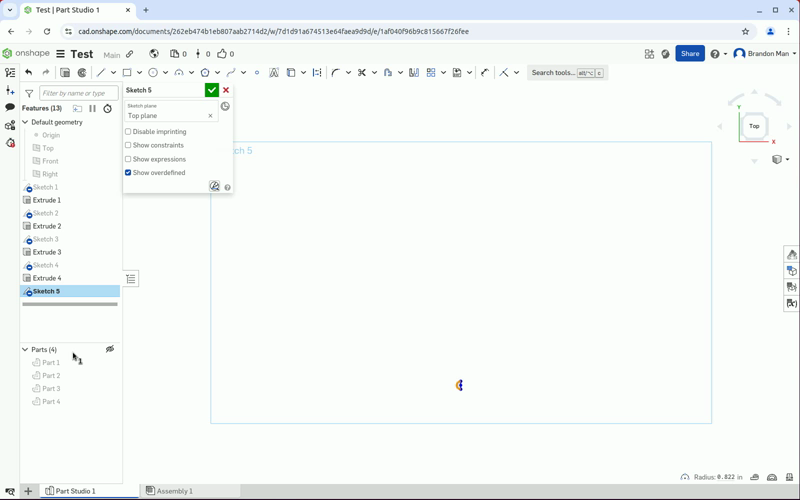
key(shift+y)
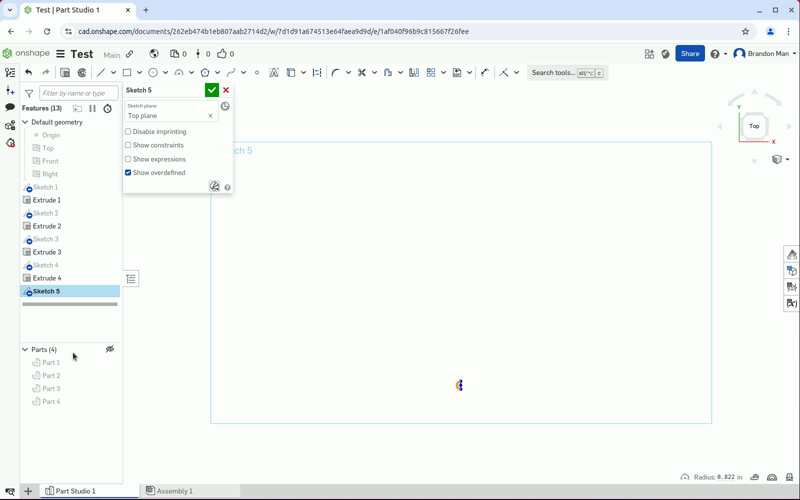
key(shift+e)
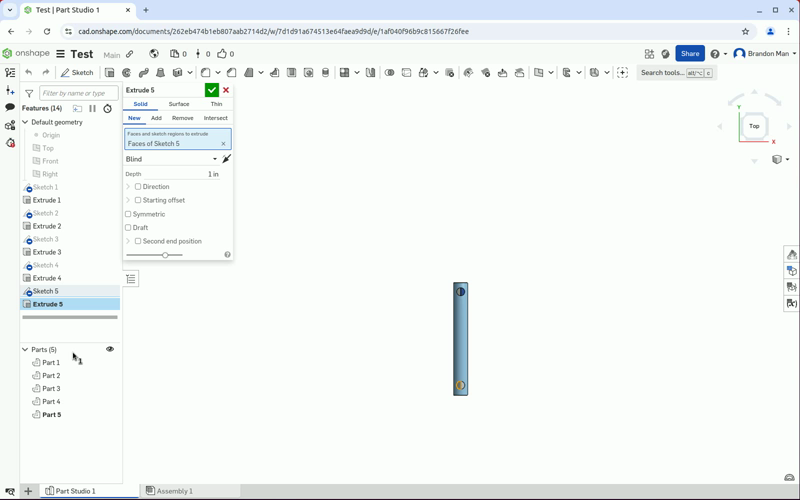
mouse_move(143, 106)
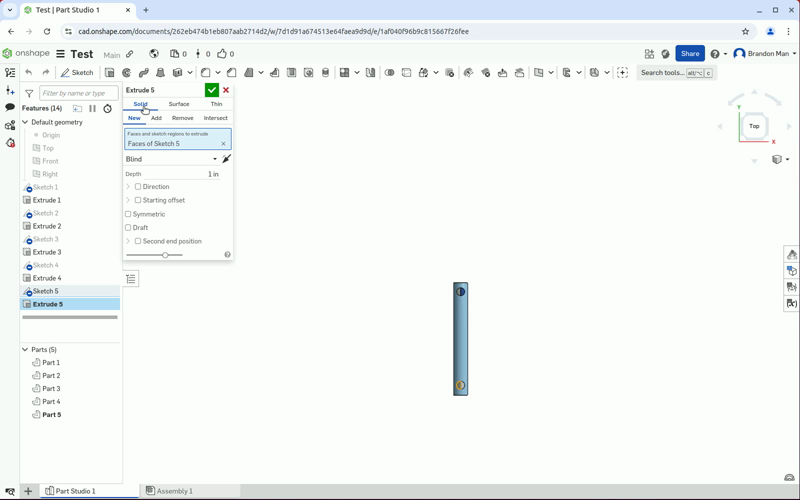
click(143, 106)
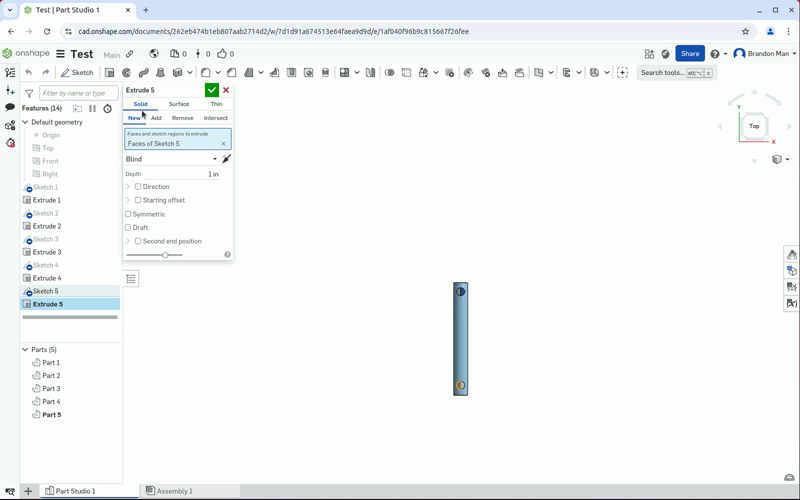
mouse_move(137, 120)
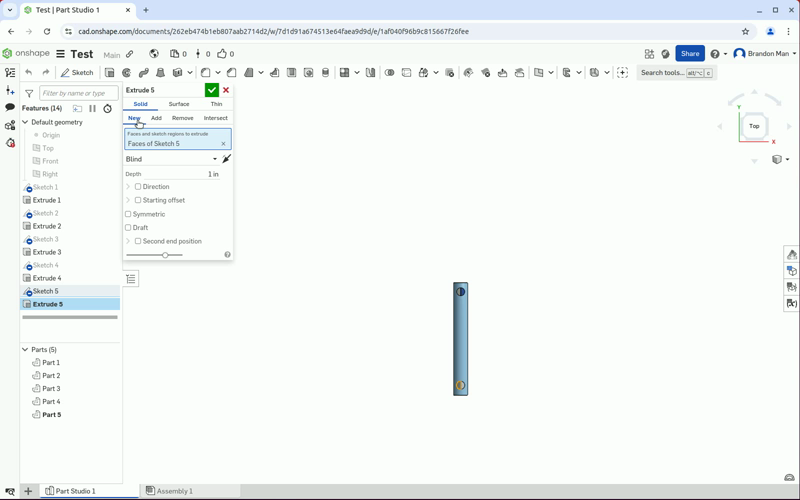
click(137, 120)
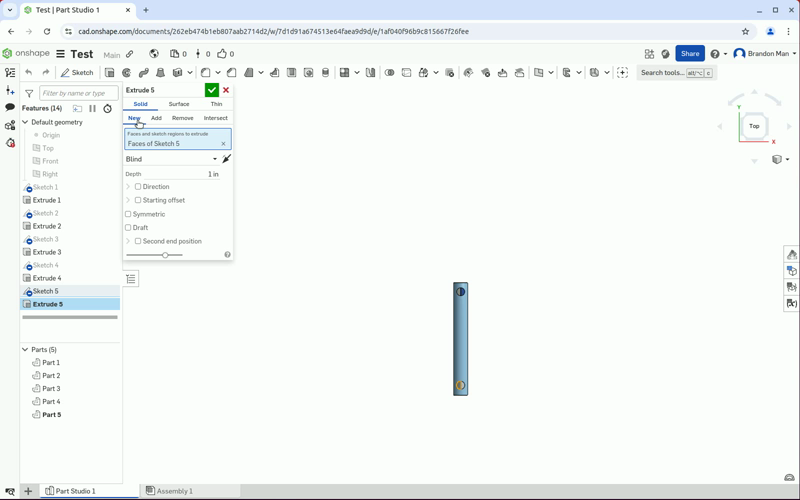
key(tab, 4)
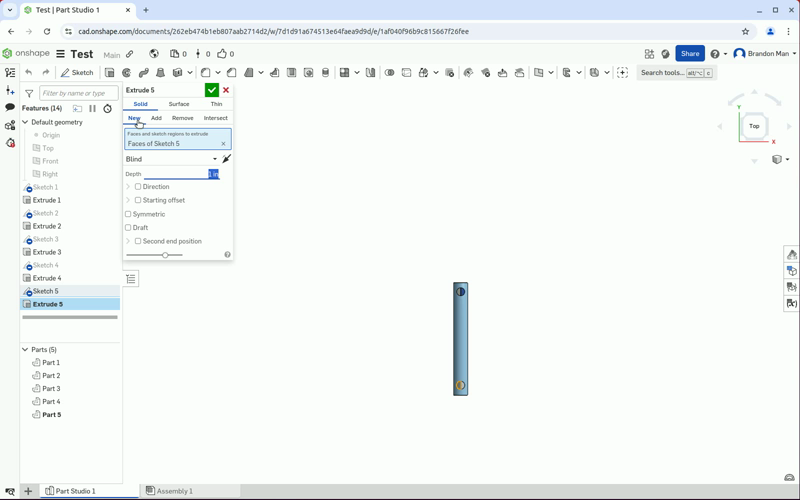
text(3.852)
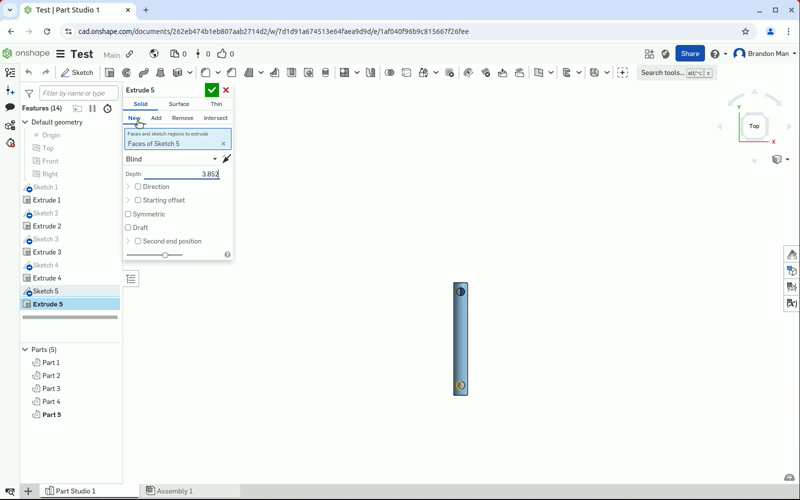
key(tab, 3)
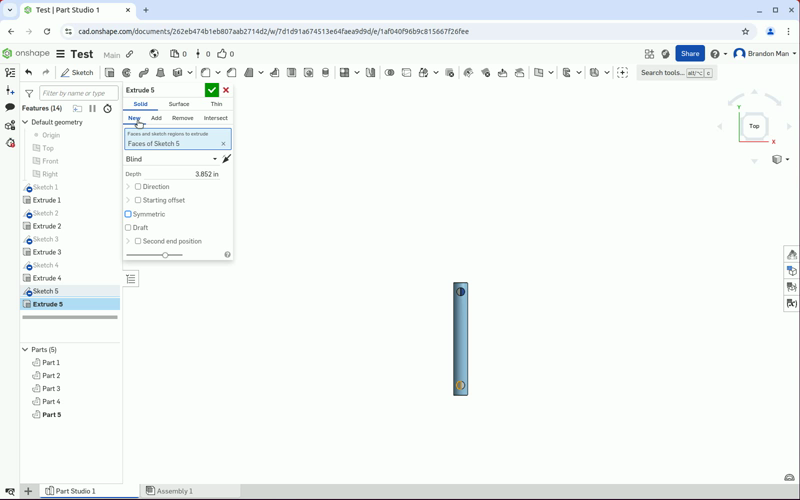
key(space)
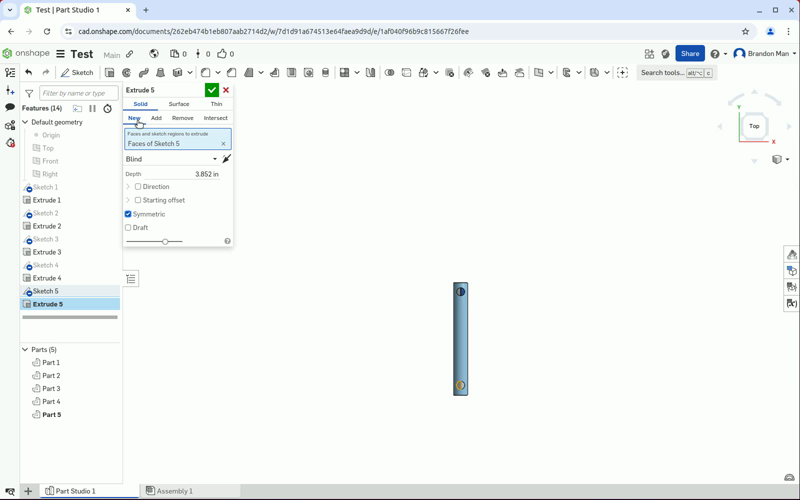
key(enter)
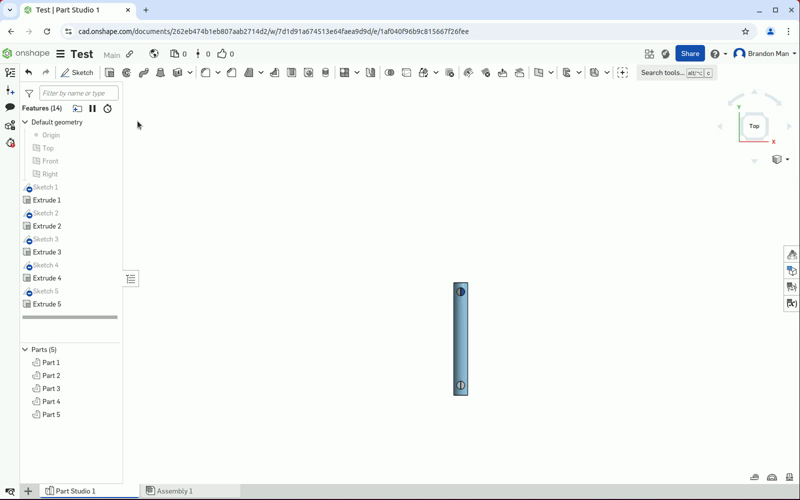
key(shift+h)
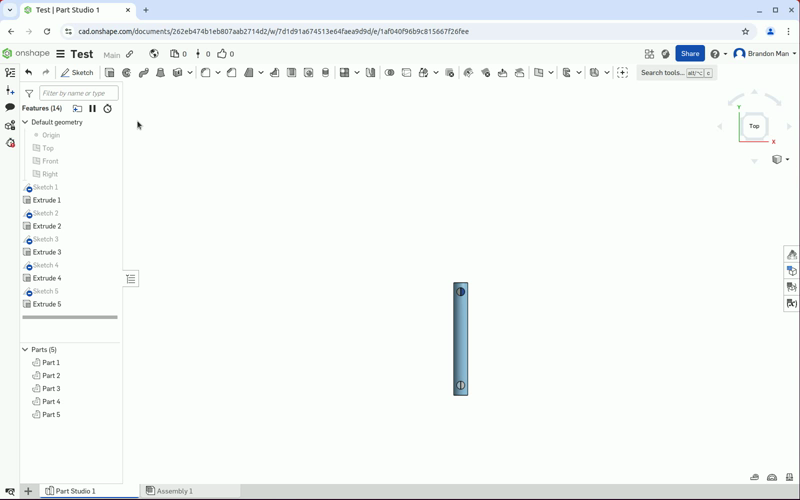
key(shift+h)
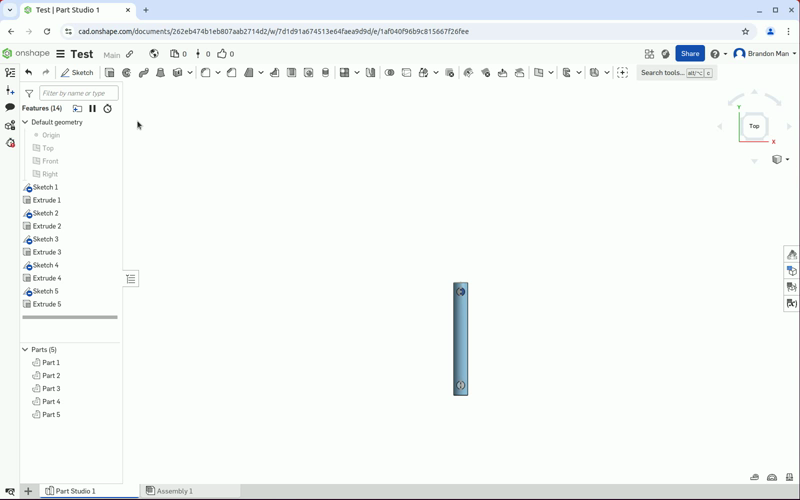
key(shift+7)
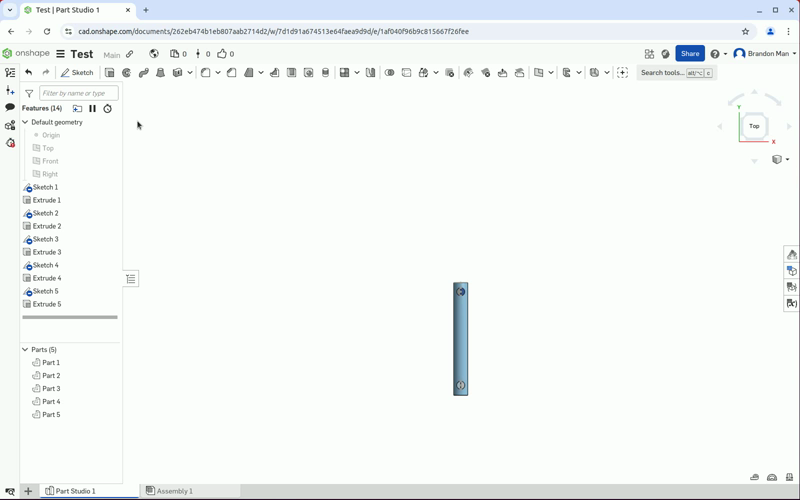
key(up, 3)
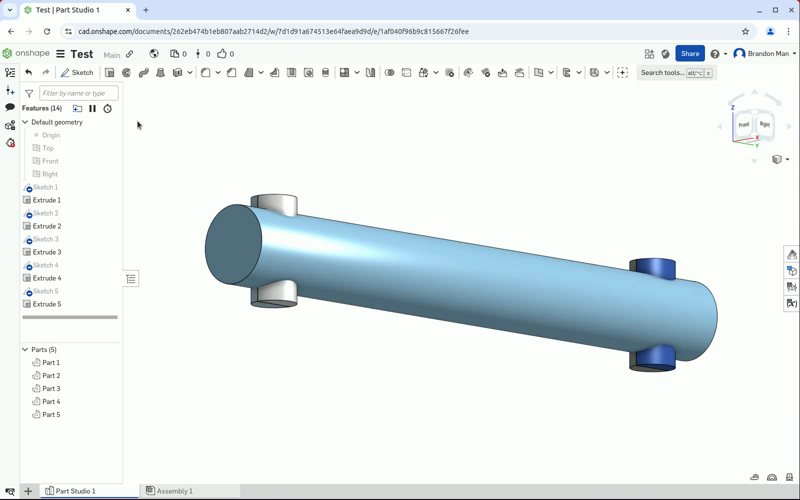
key(left, 3)
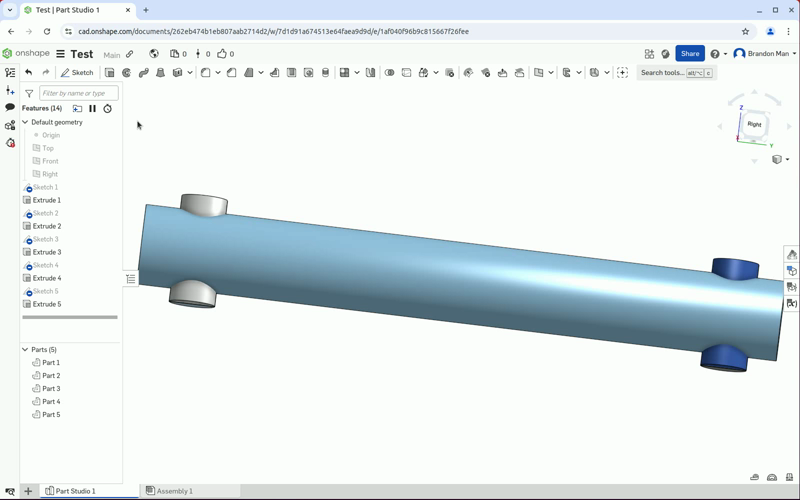
key(right, 3)
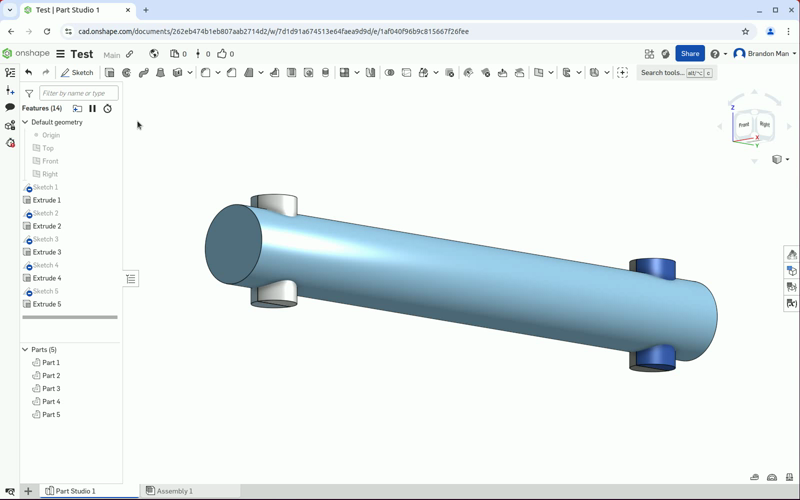
key(down, 3)
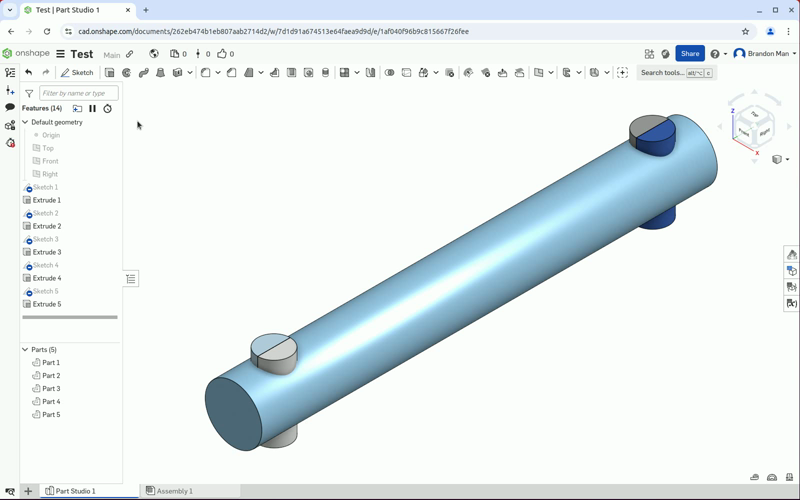
mouse_move(73, 189)
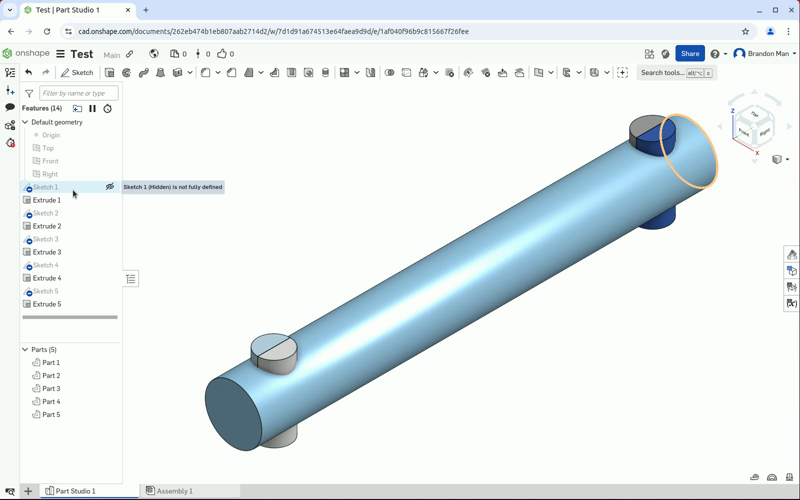
click(73, 189)